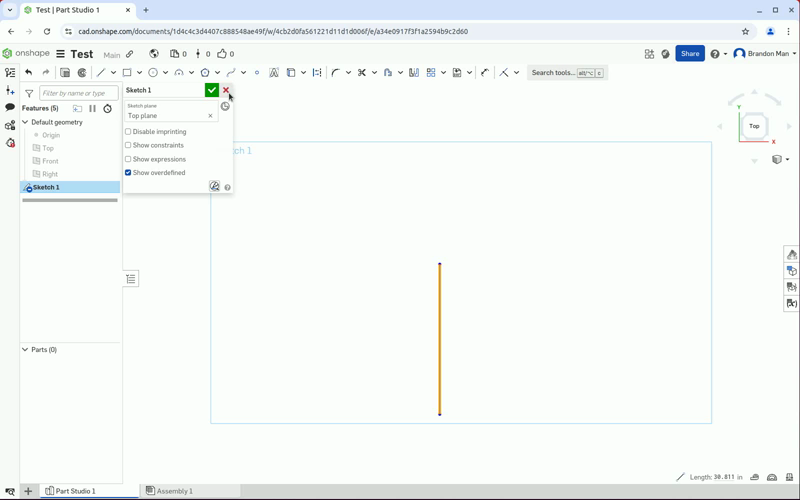
key(shift+h)
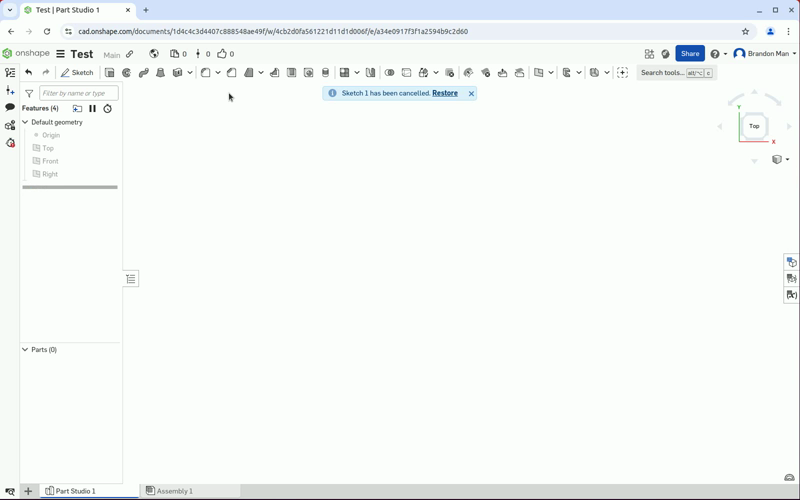
mouse_move(73, 352)
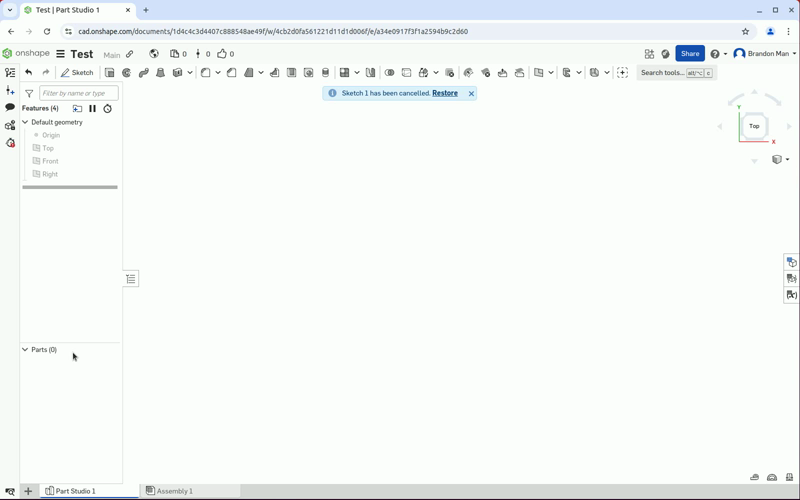
key(y)
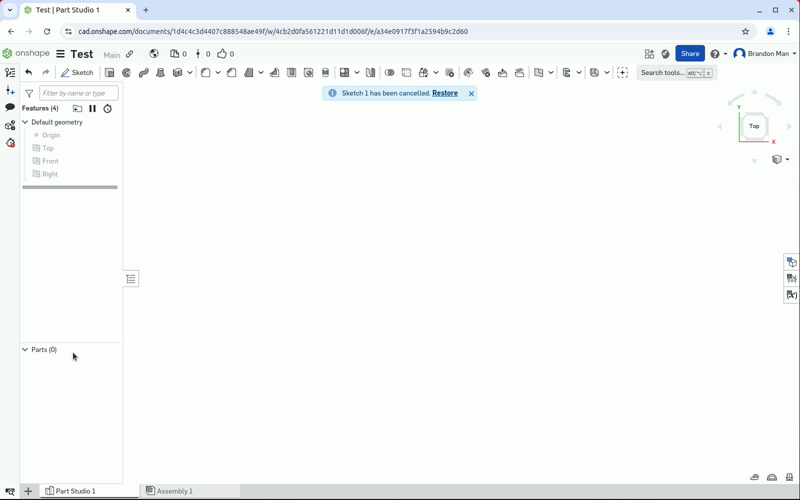
key(shift+p)
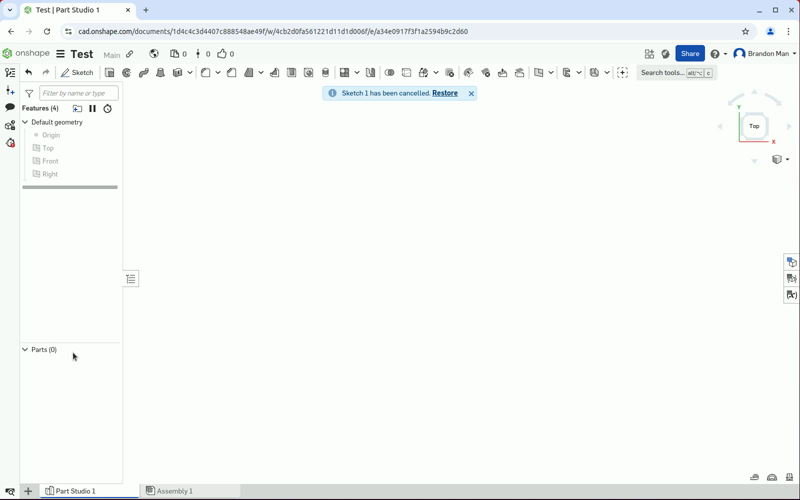
key(space)
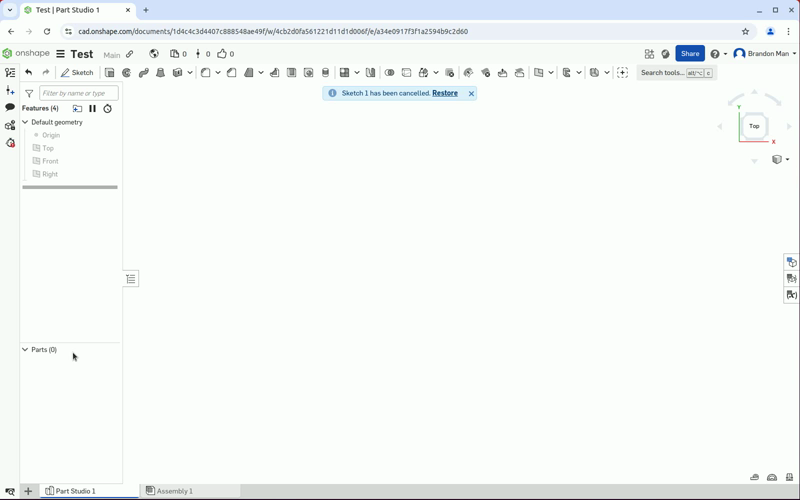
key_down(shift)
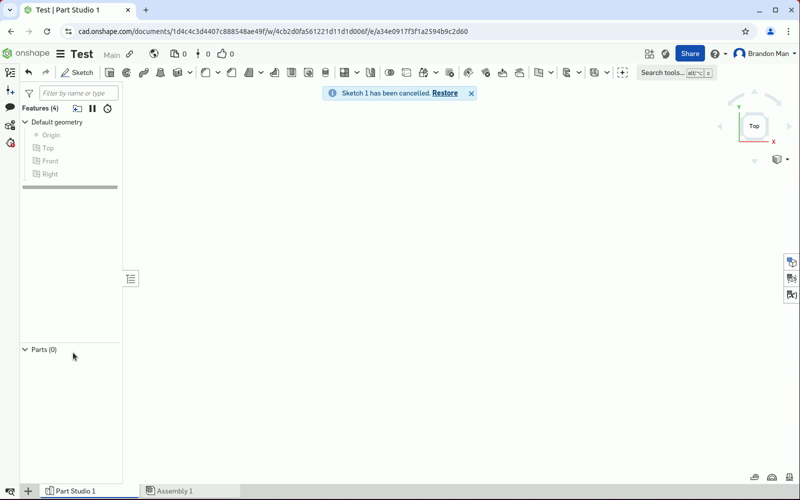
key(up)
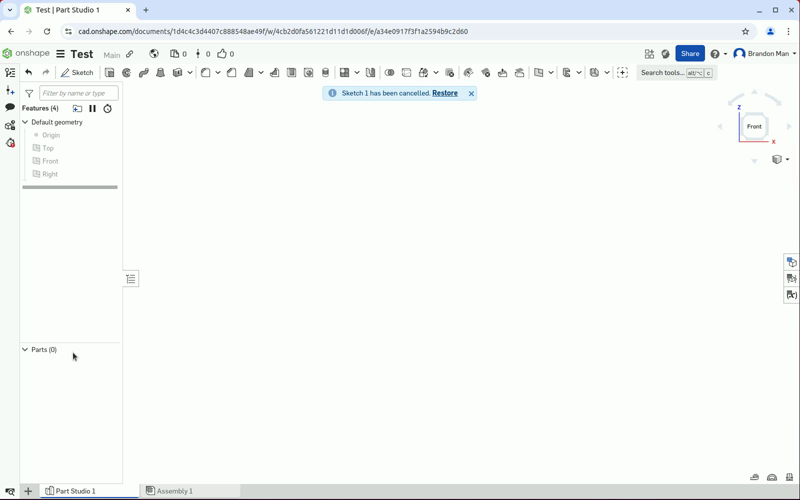
key_up(shift)
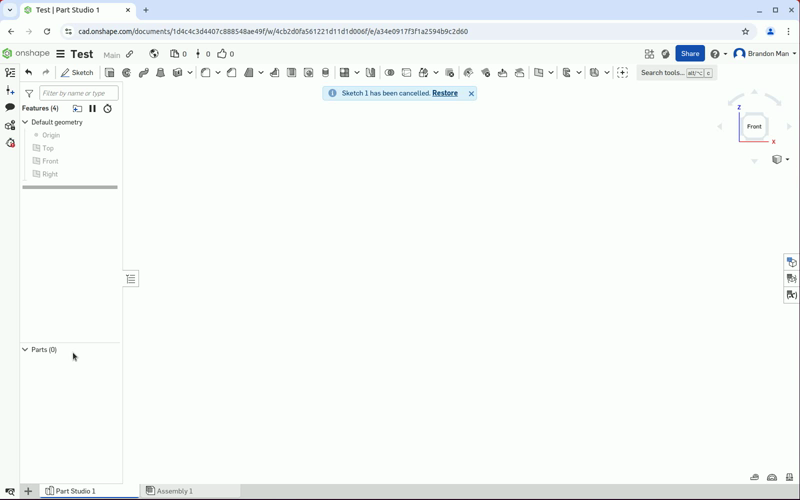
mouse_move(73, 352)
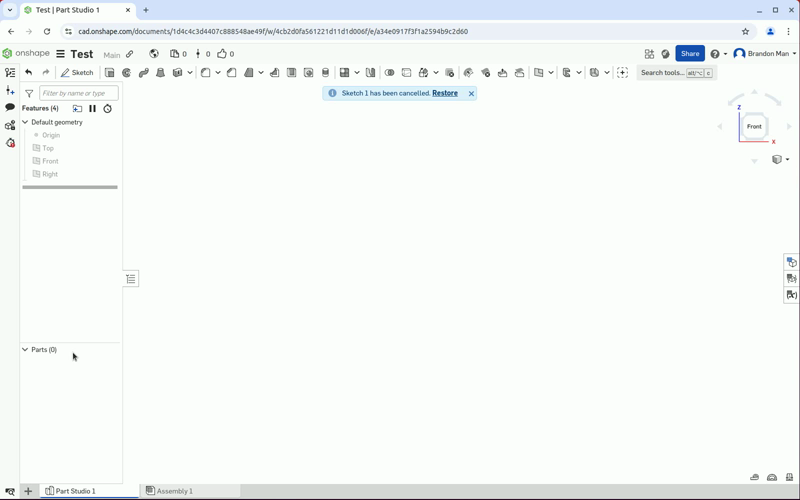
key(shift+y)
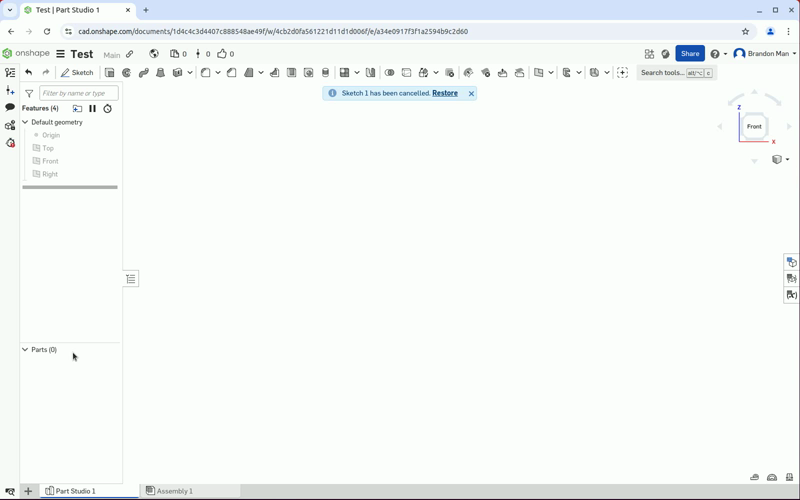
key(shift+s)
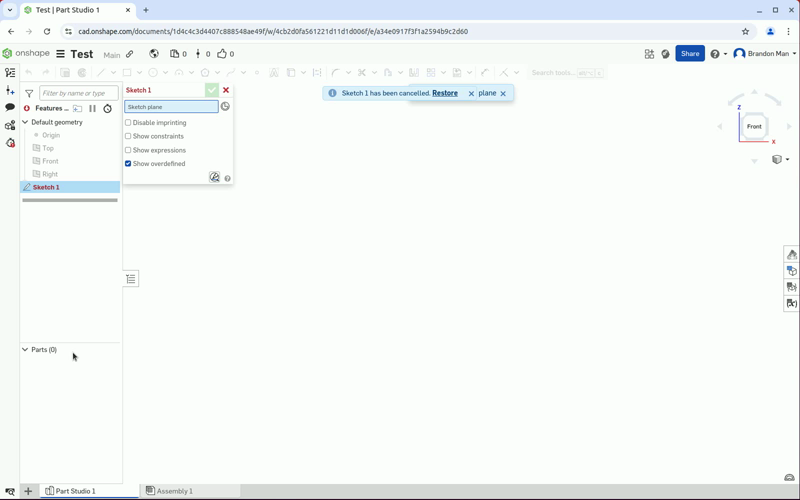
mouse_move(73, 163)
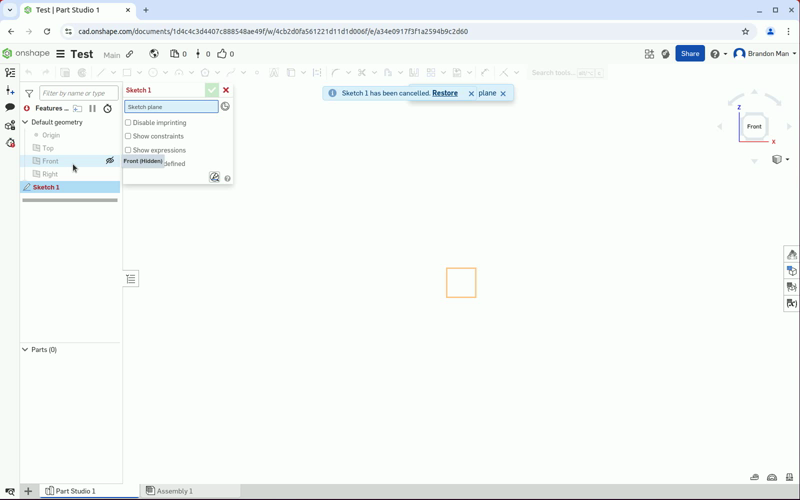
click(73, 163)
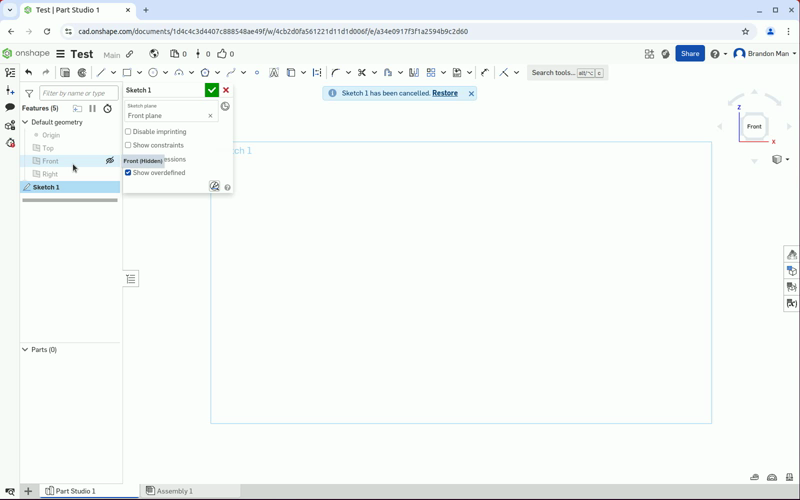
mouse_move(73, 352)
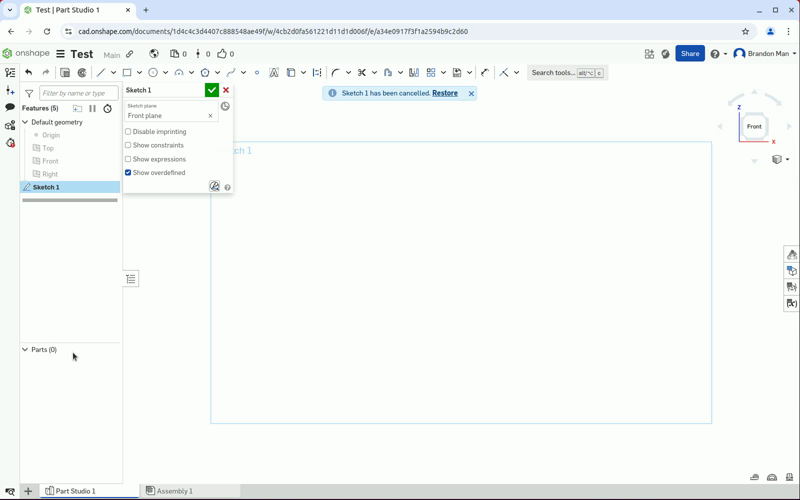
key(y)
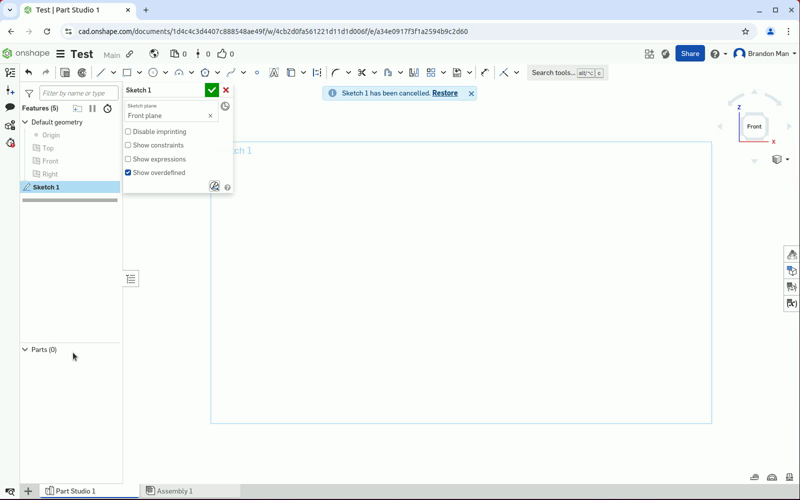
key(c)
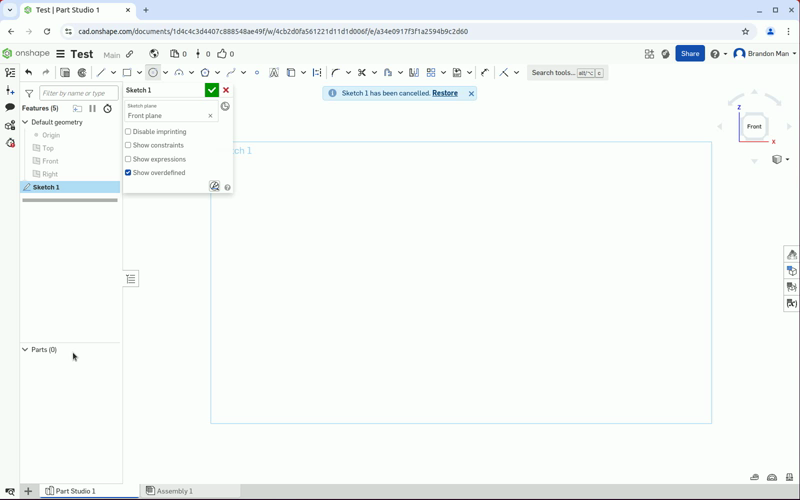
key_down(shift)
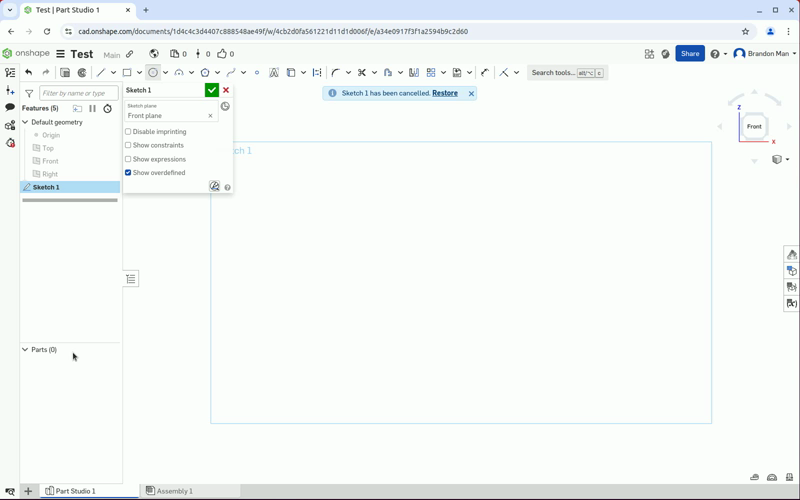
mouse_move(389, 307)
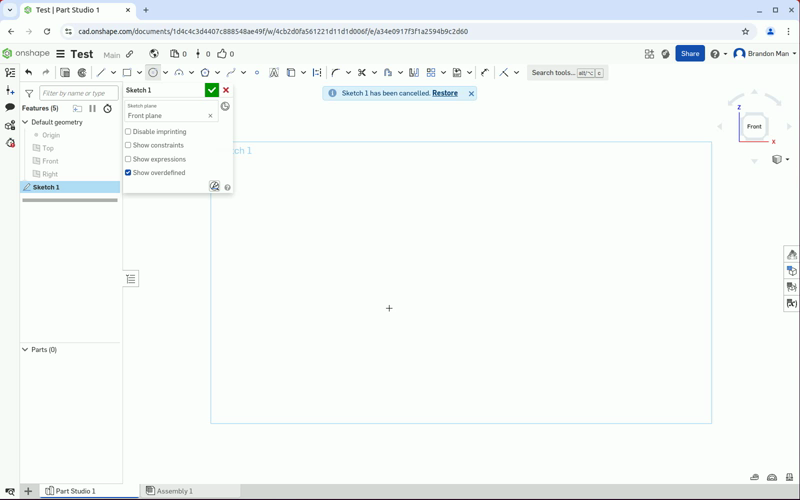
click(389, 307)
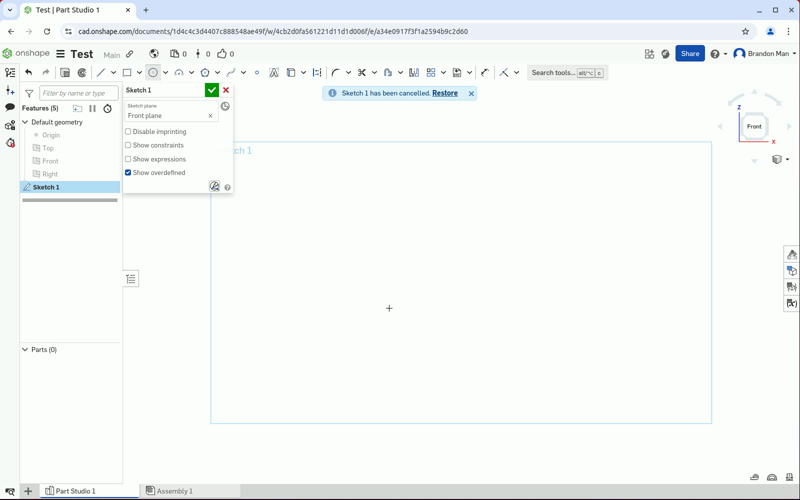
key_up(shift)
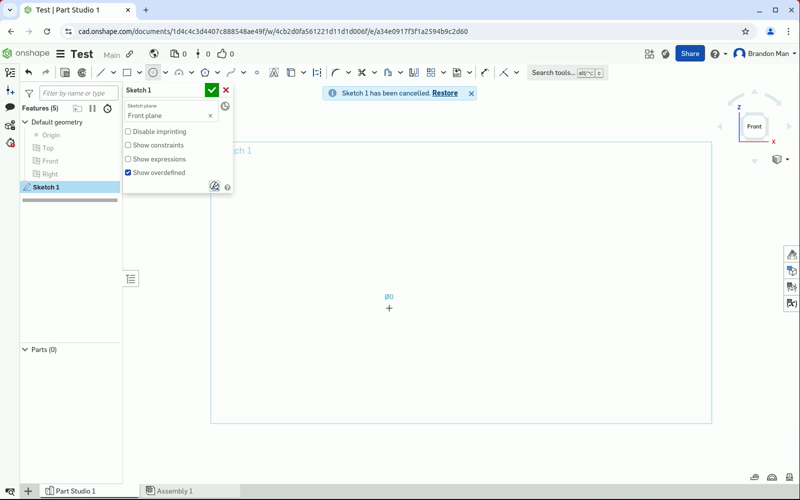
mouse_move(426, 307)
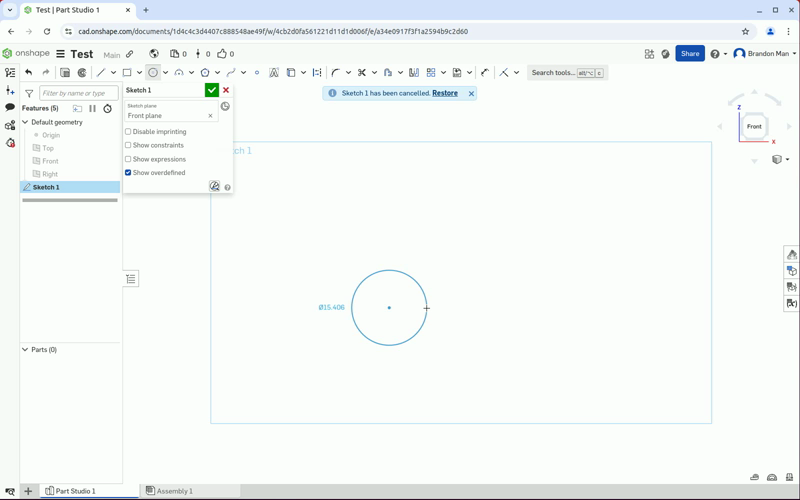
click(426, 307)
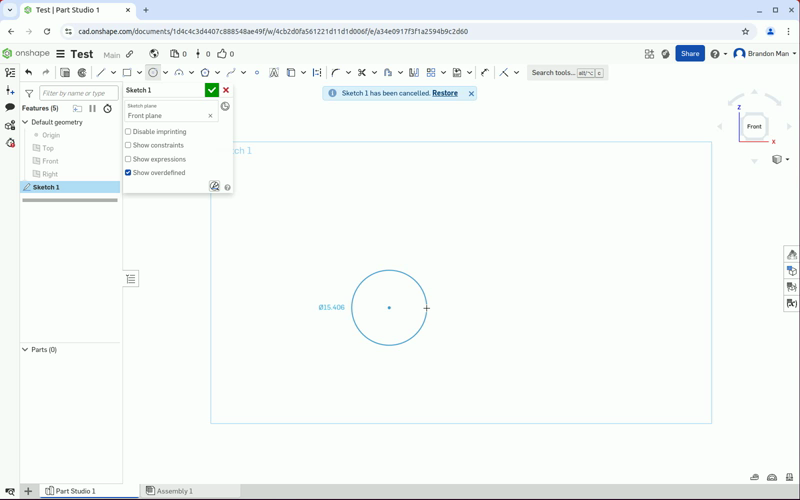
key(esc)
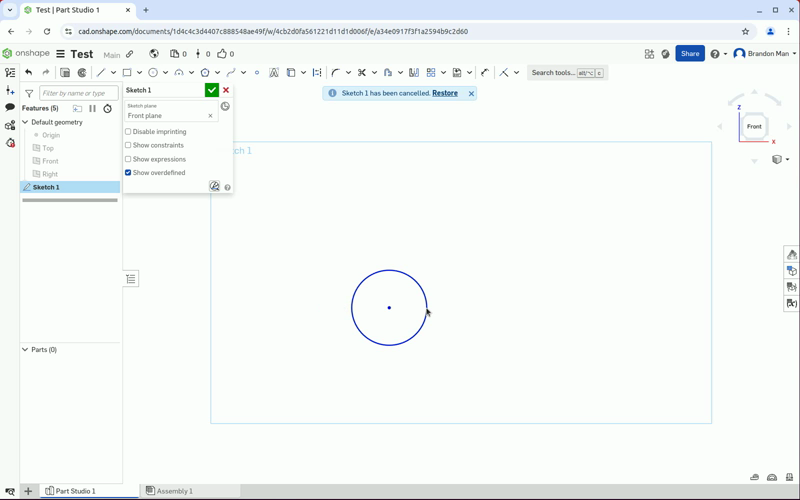
key(l)
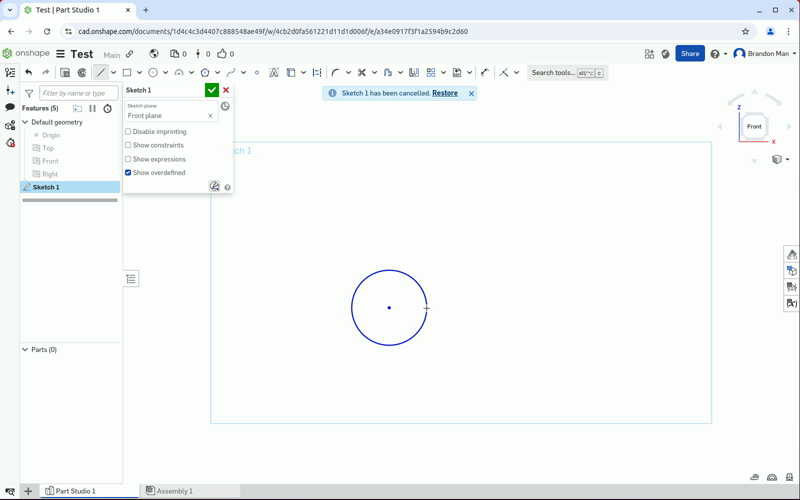
key_down(shift)
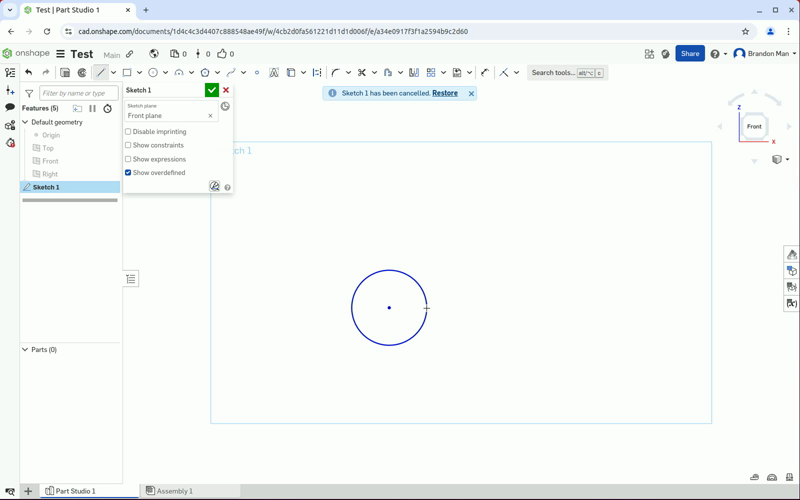
mouse_move(360, 307)
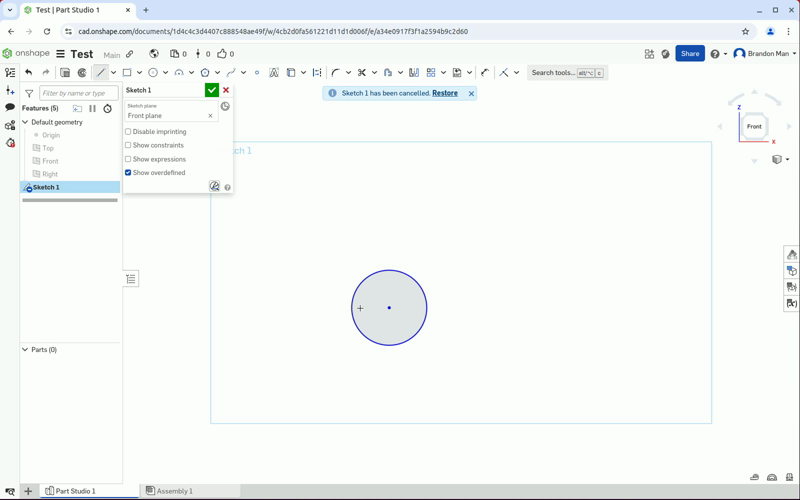
click(360, 307)
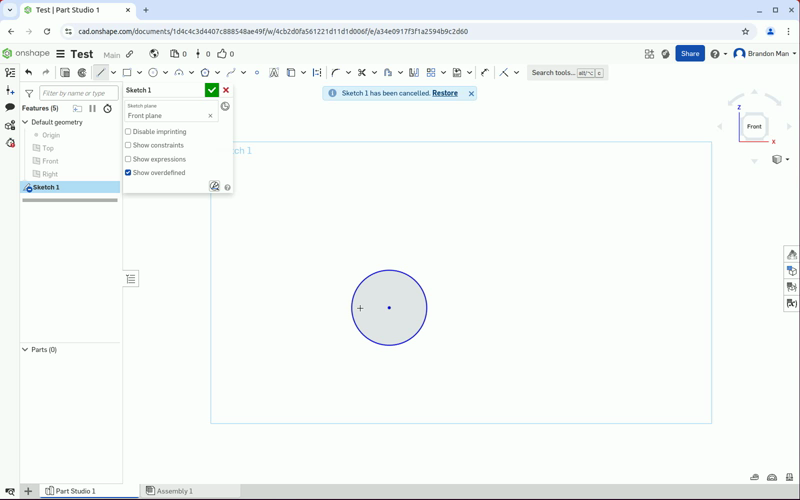
key_up(shift)
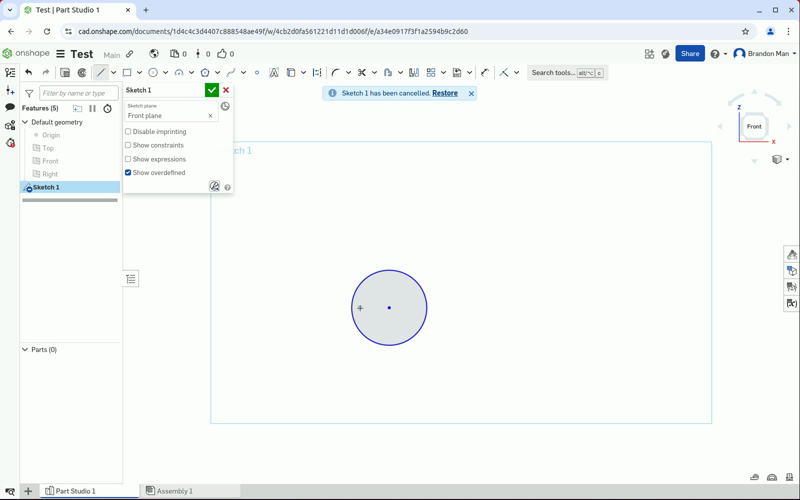
key_down(shift)
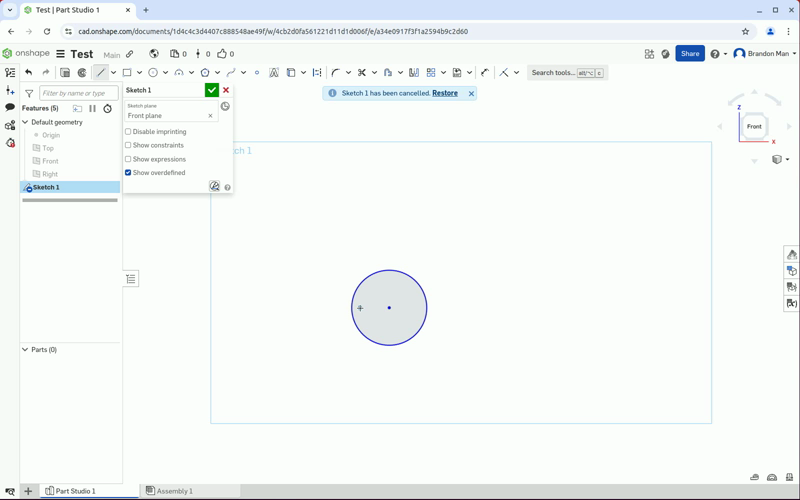
mouse_move(390, 307)
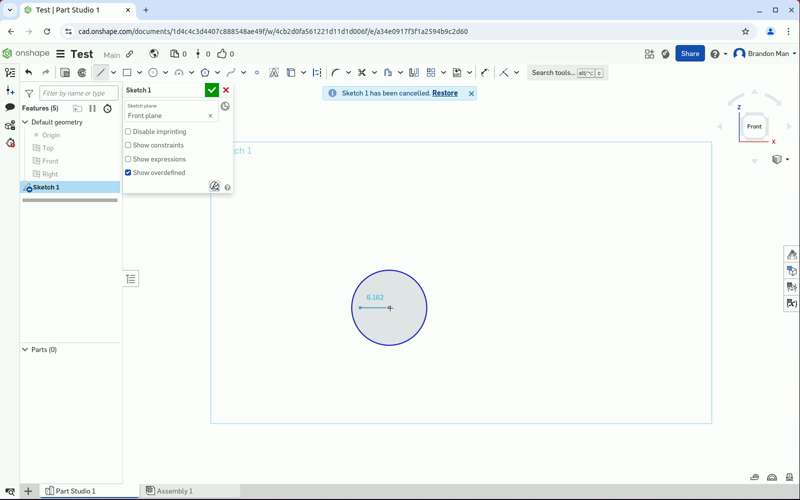
mouse_move(374, 332)
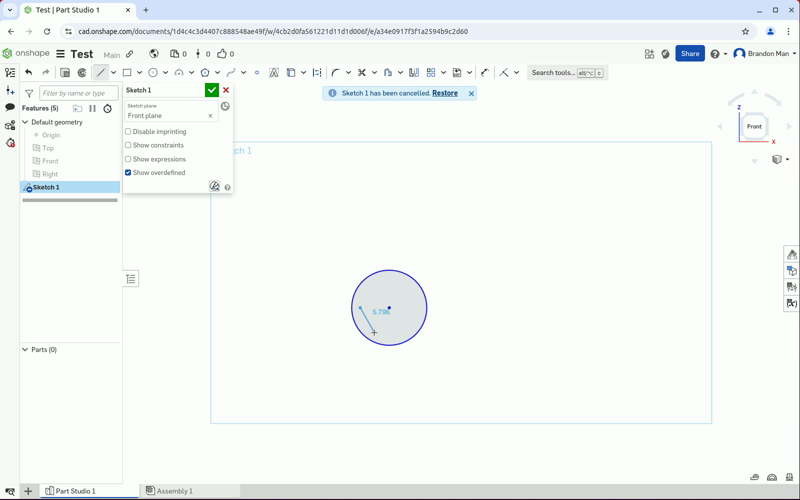
click(374, 332)
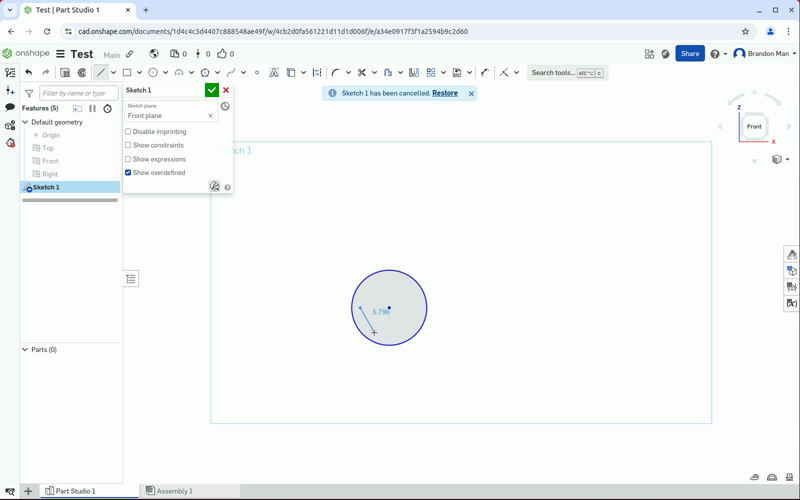
key_up(shift)
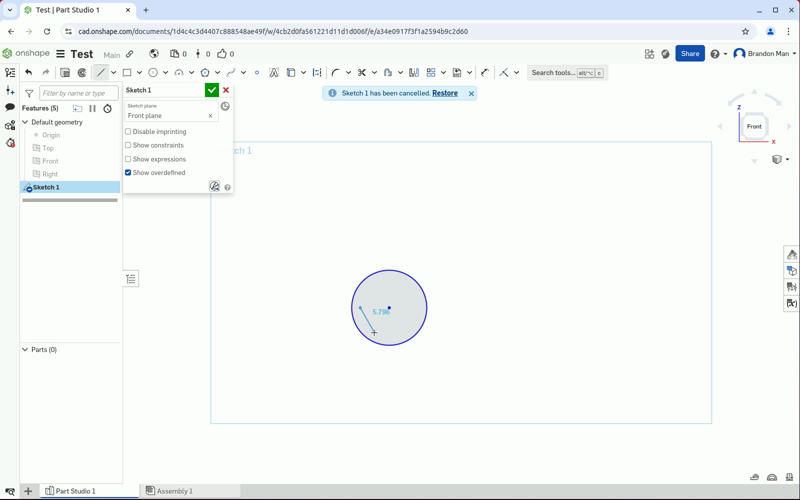
key_down(shift)
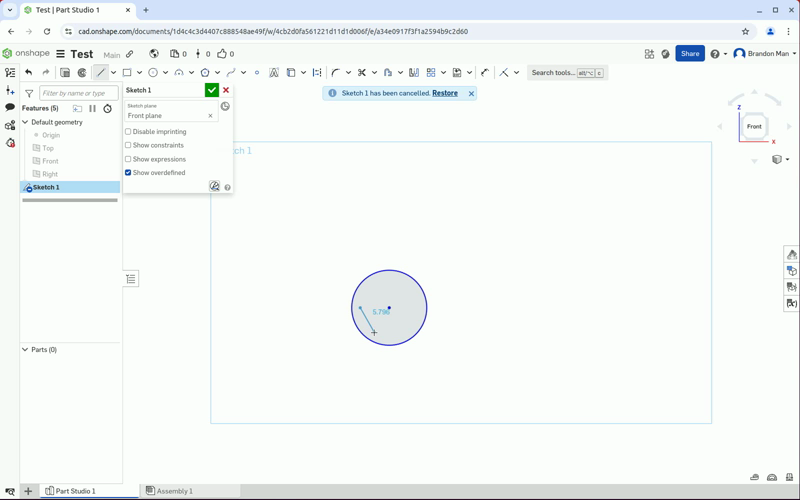
mouse_move(404, 332)
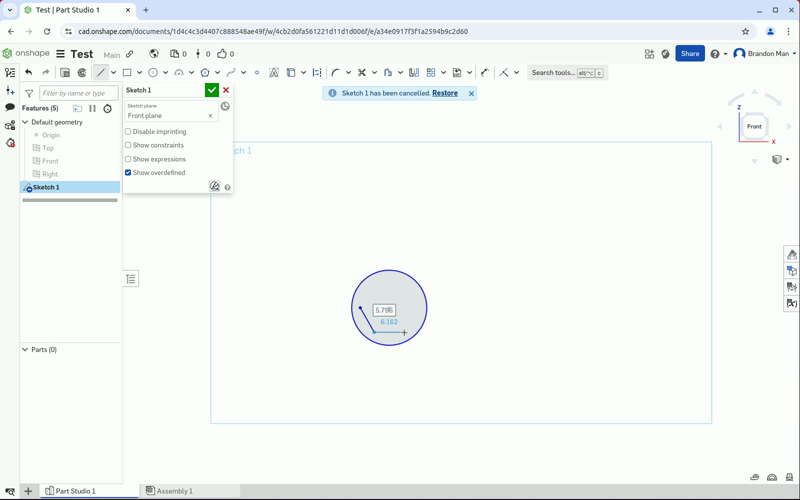
mouse_move(403, 332)
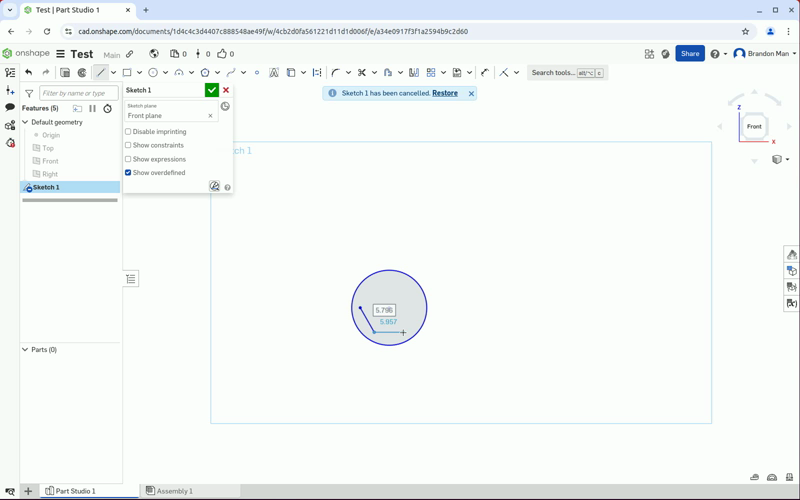
click(403, 332)
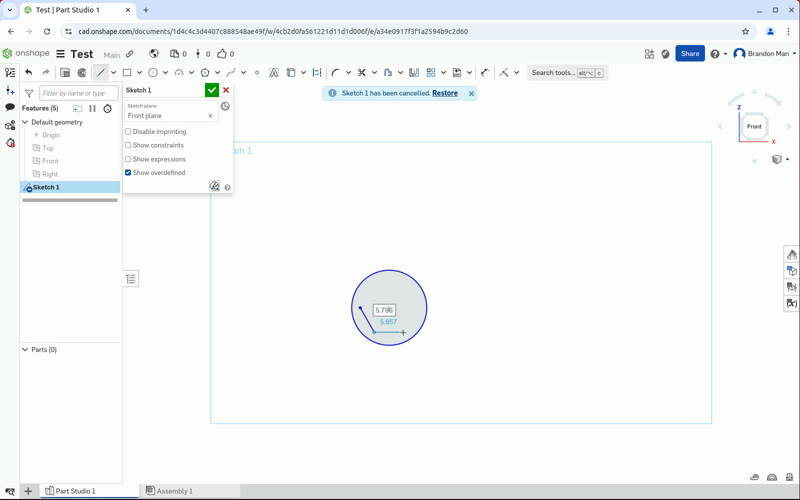
key_up(shift)
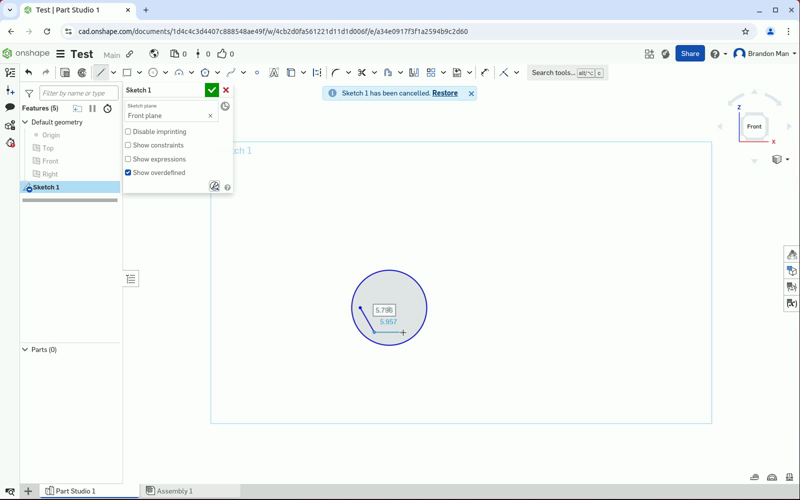
key_down(shift)
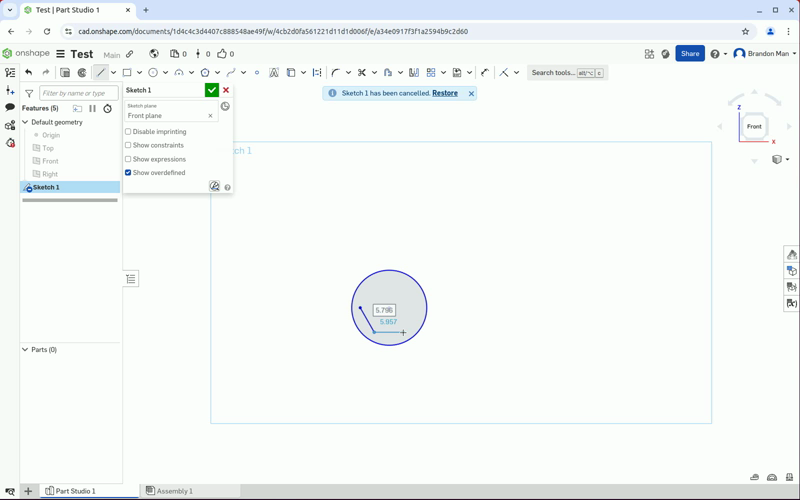
mouse_move(433, 332)
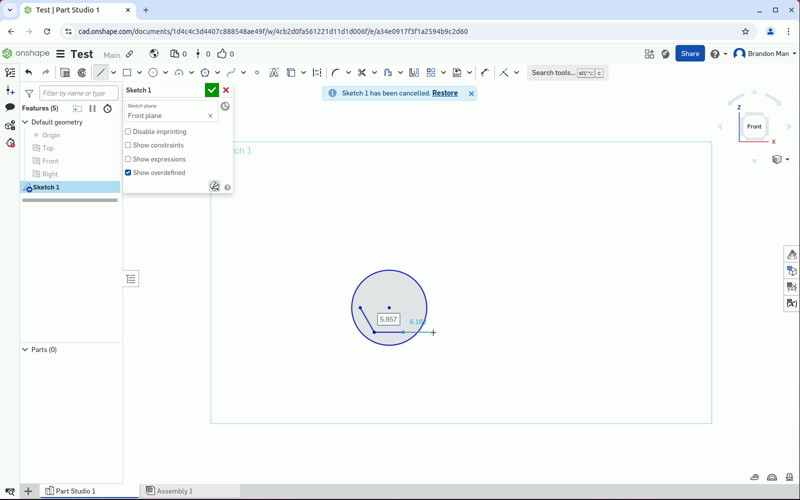
mouse_move(417, 307)
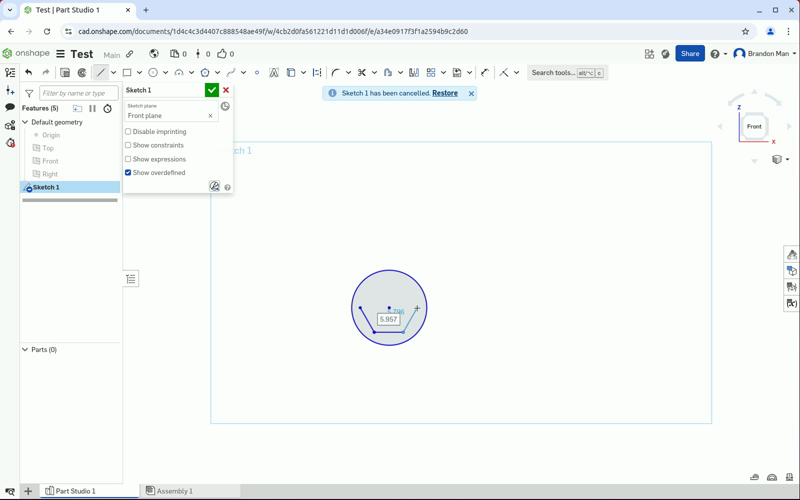
click(417, 307)
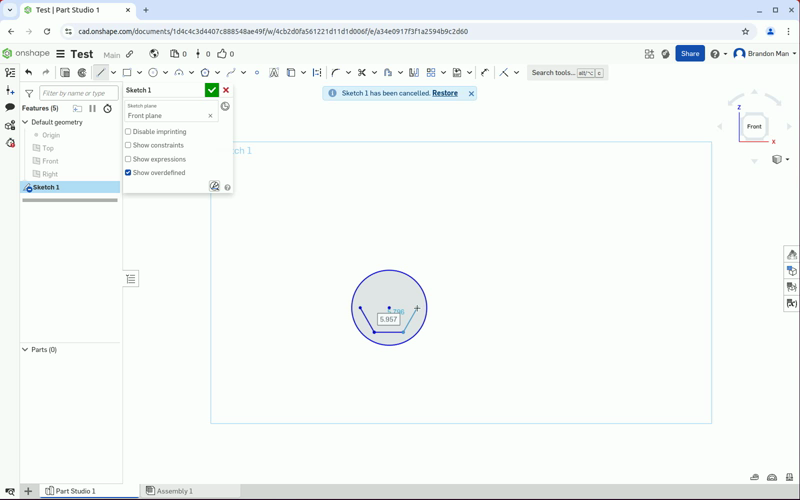
key_up(shift)
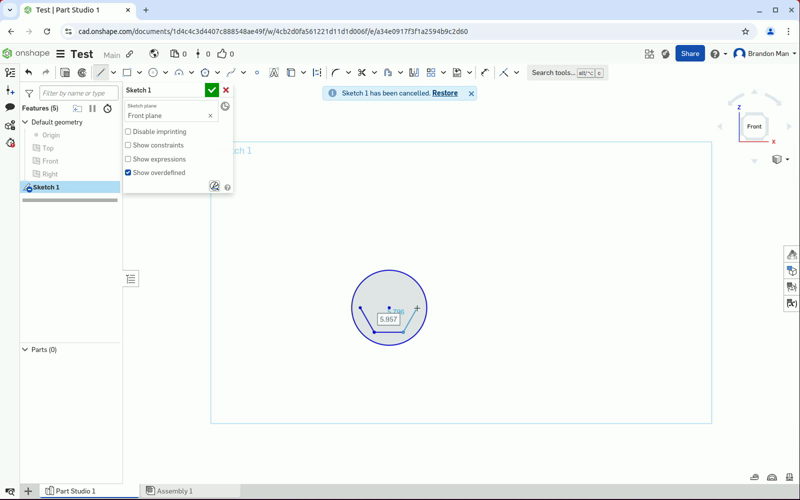
key_down(shift)
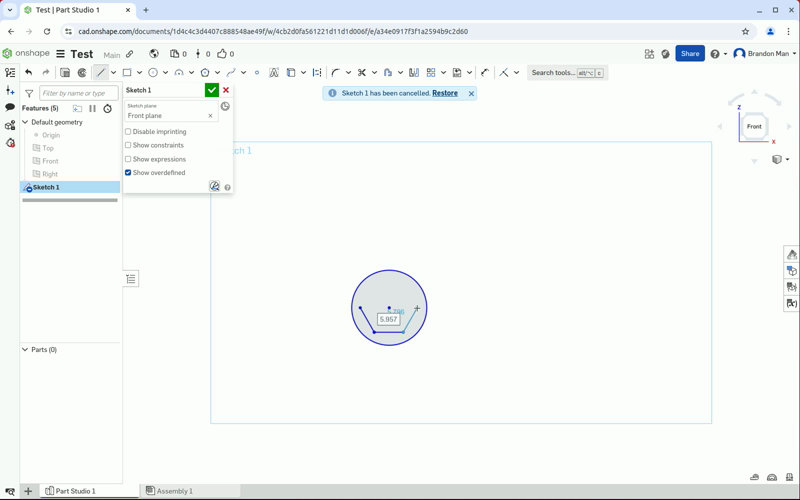
mouse_move(447, 307)
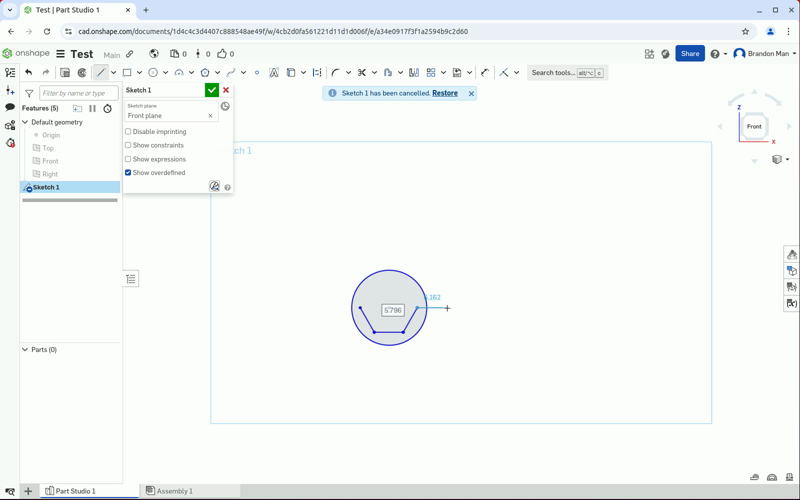
mouse_move(403, 282)
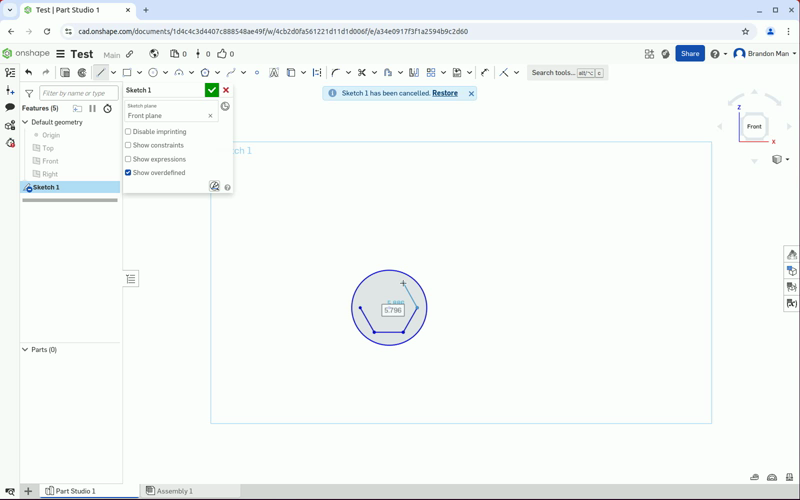
click(403, 282)
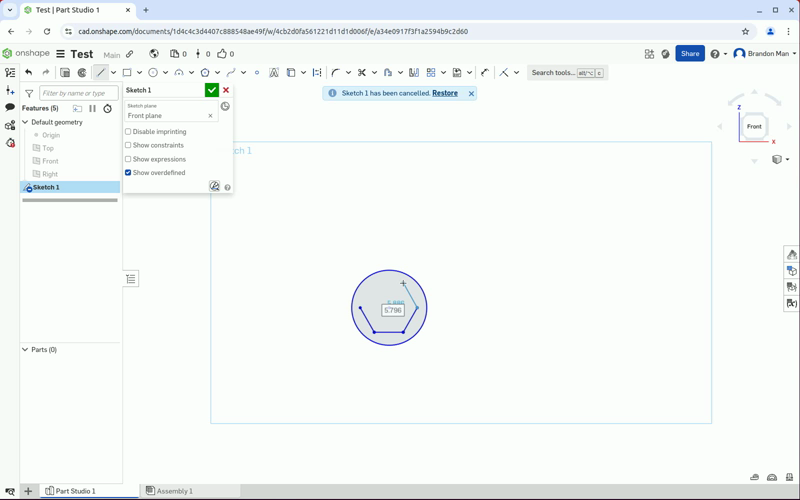
key_up(shift)
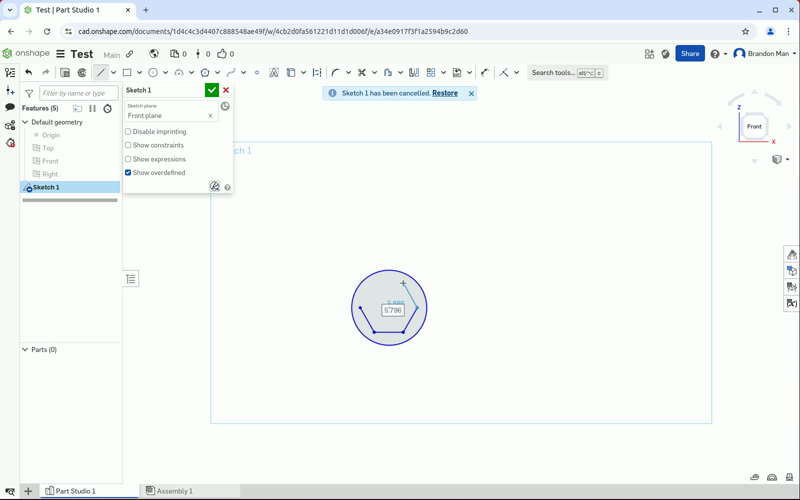
key_down(shift)
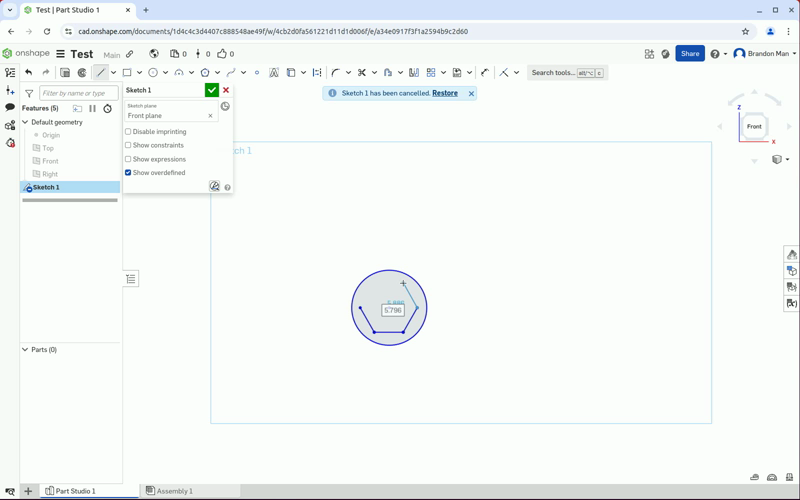
mouse_move(433, 282)
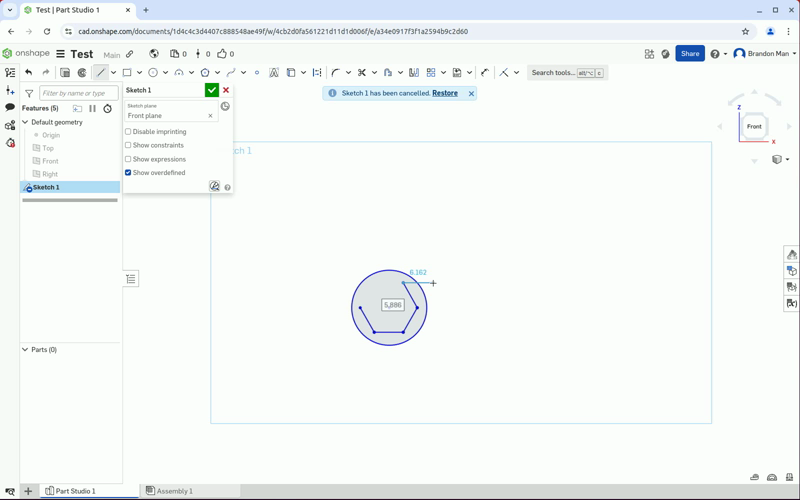
mouse_move(374, 282)
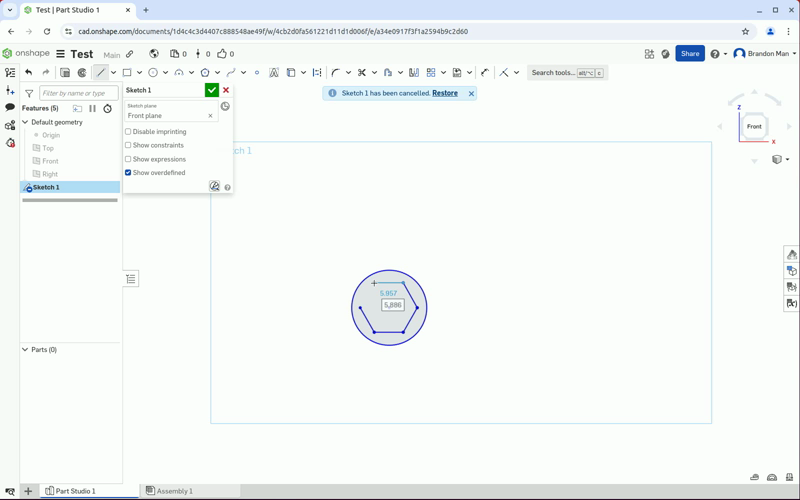
click(374, 282)
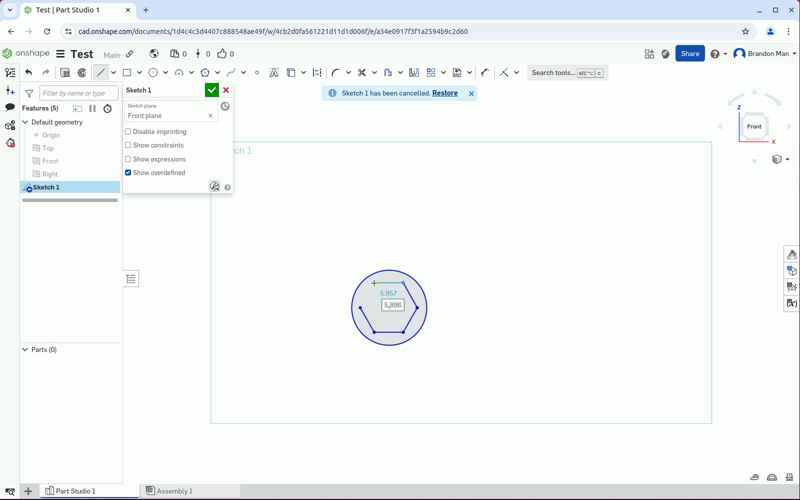
key_up(shift)
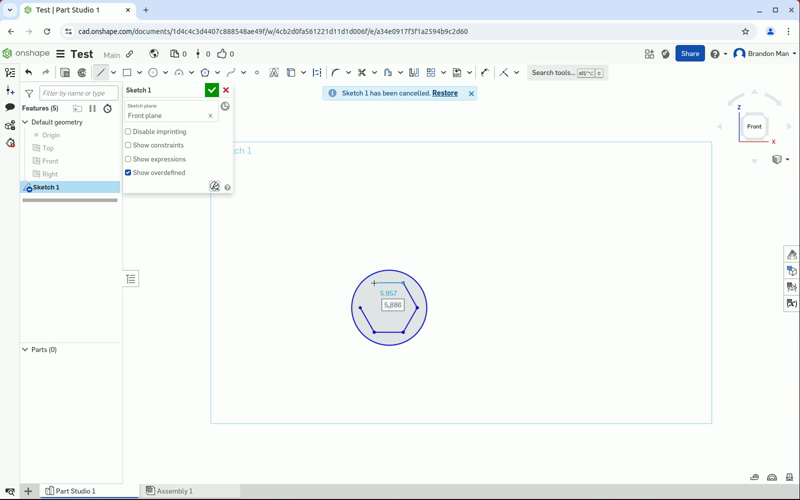
mouse_move(404, 282)
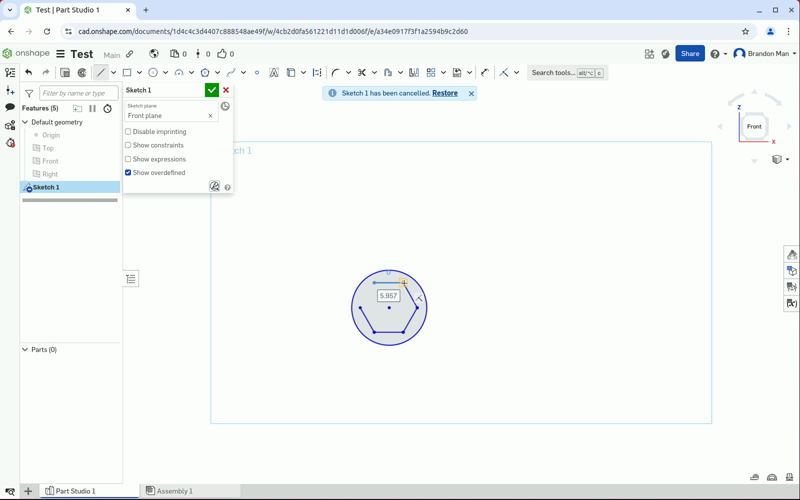
key_down(shift)
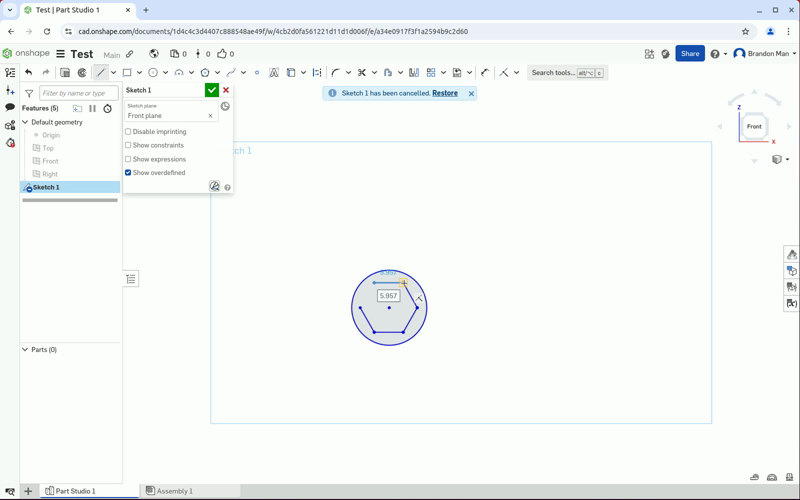
mouse_move(360, 307)
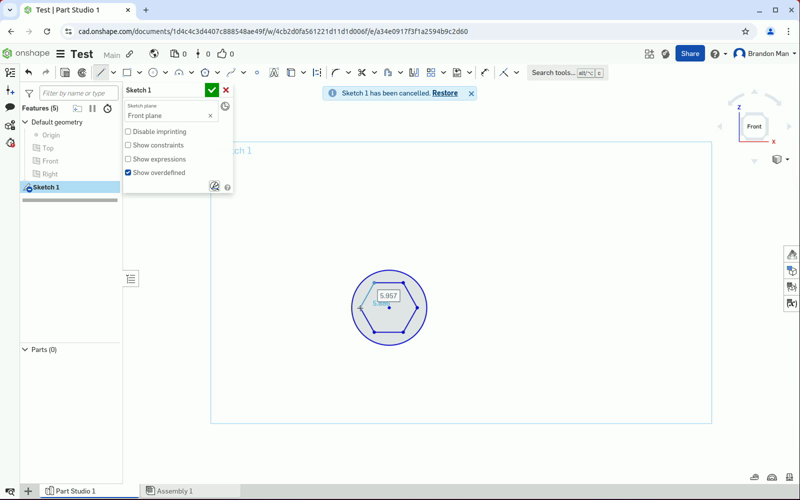
key_up(shift)
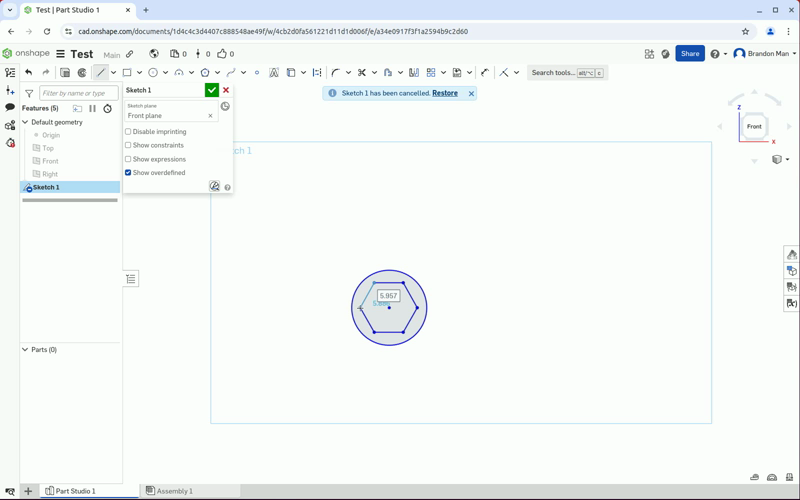
click(360, 307)
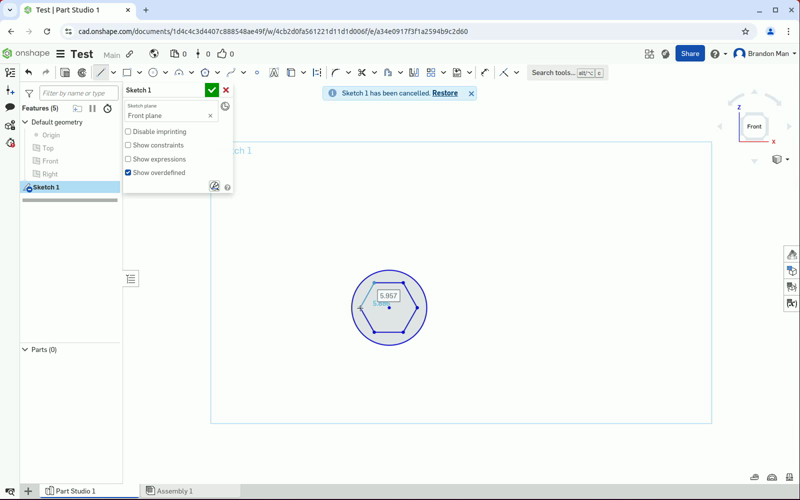
key(esc)
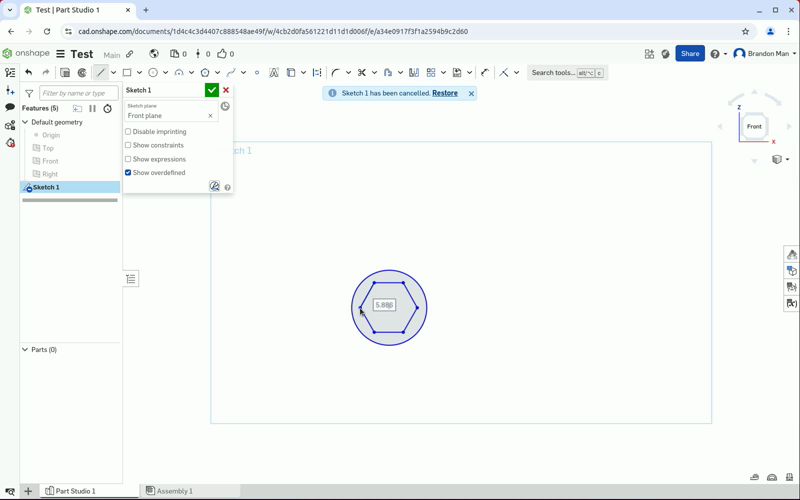
mouse_move(359, 295)
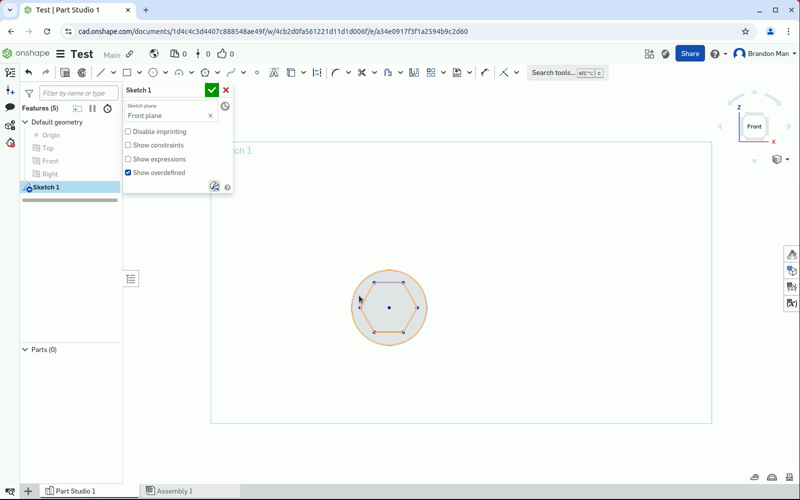
click(359, 295)
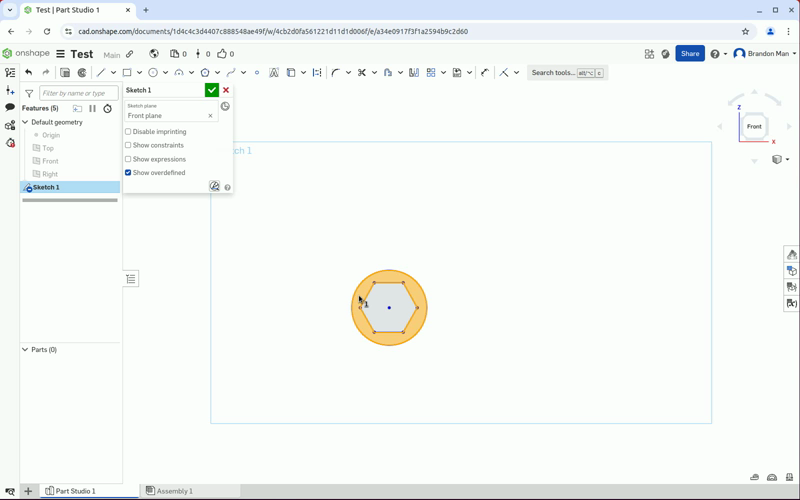
mouse_move(73, 352)
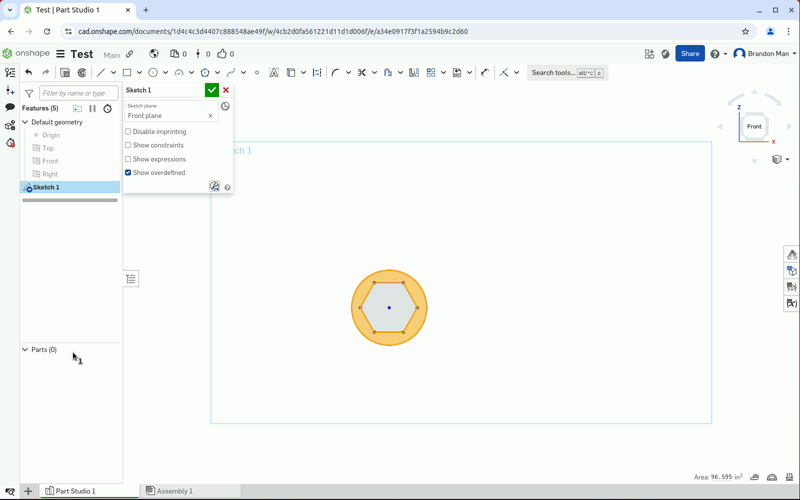
key(shift+y)
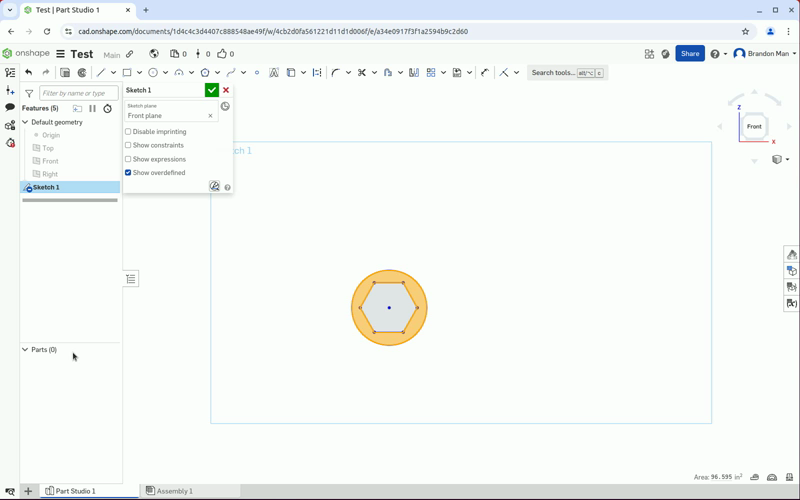
key(shift+e)
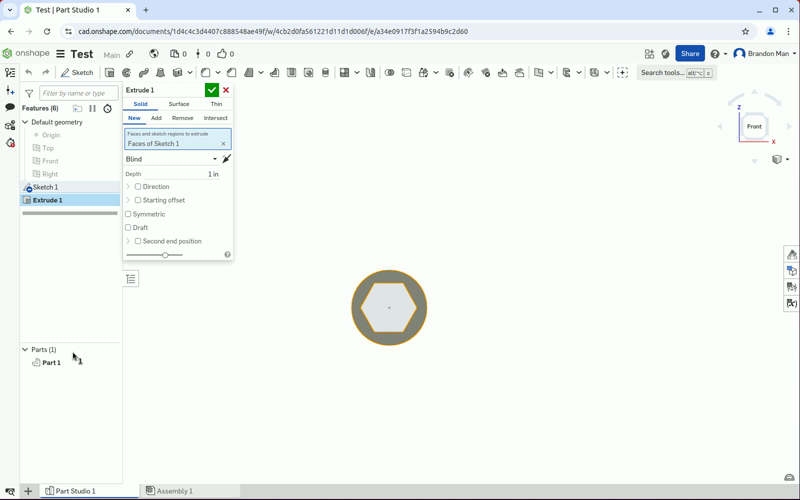
mouse_move(143, 106)
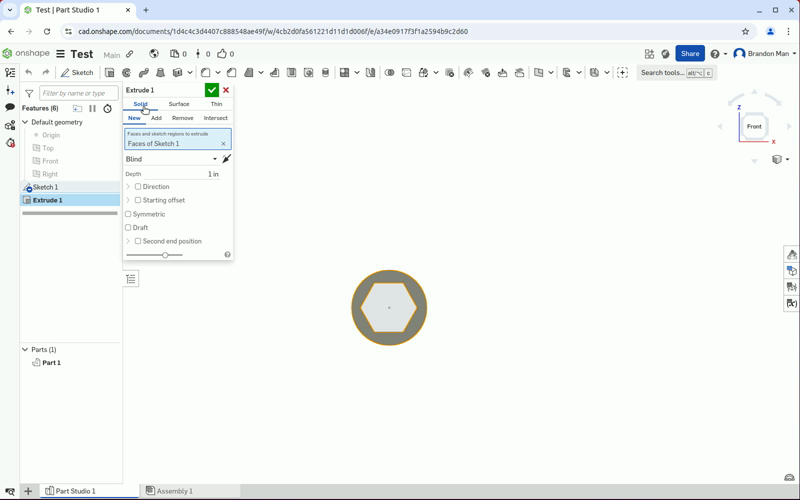
click(143, 106)
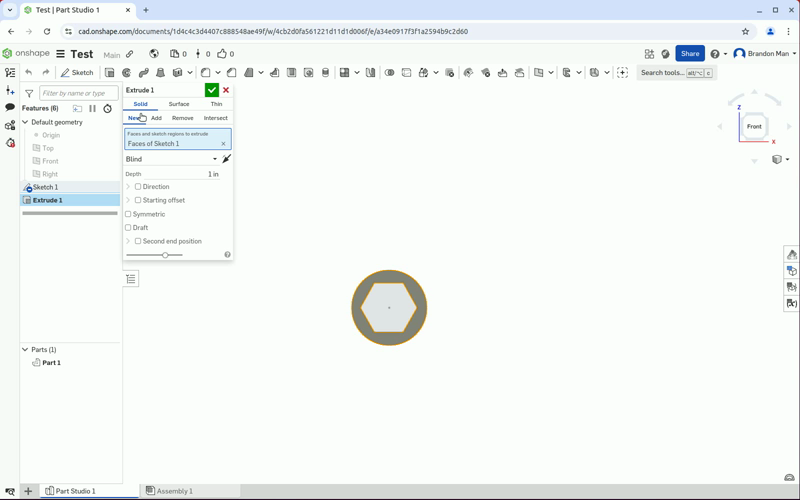
mouse_move(137, 120)
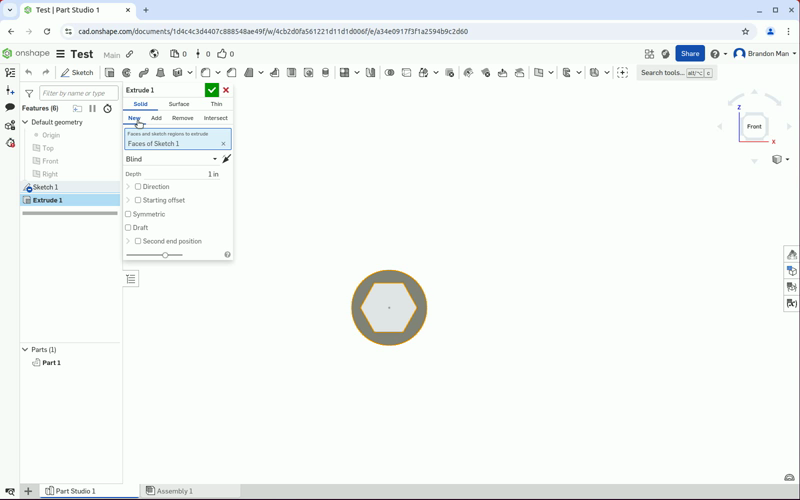
click(137, 120)
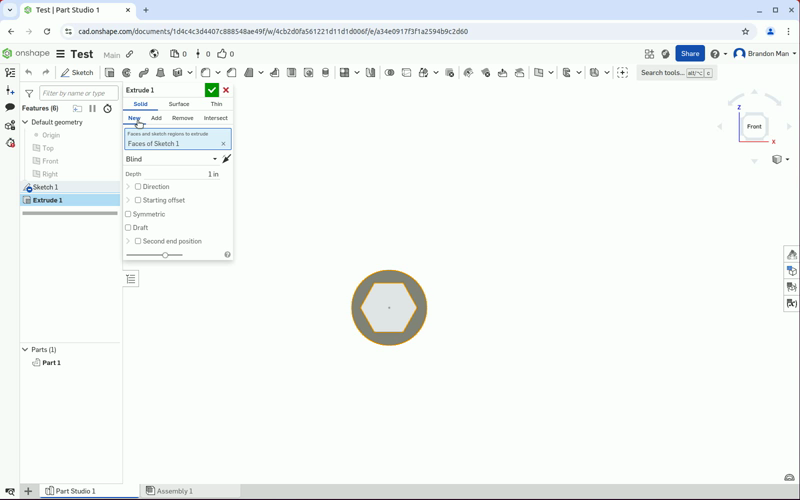
key(tab, 4)
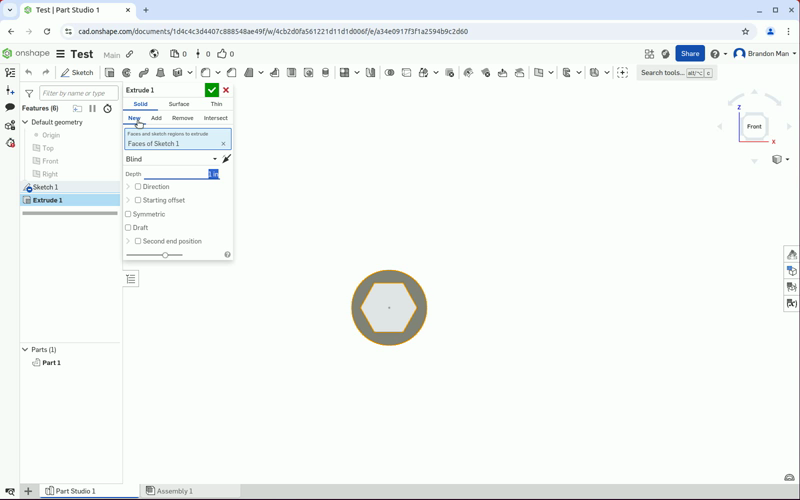
text(5.055)
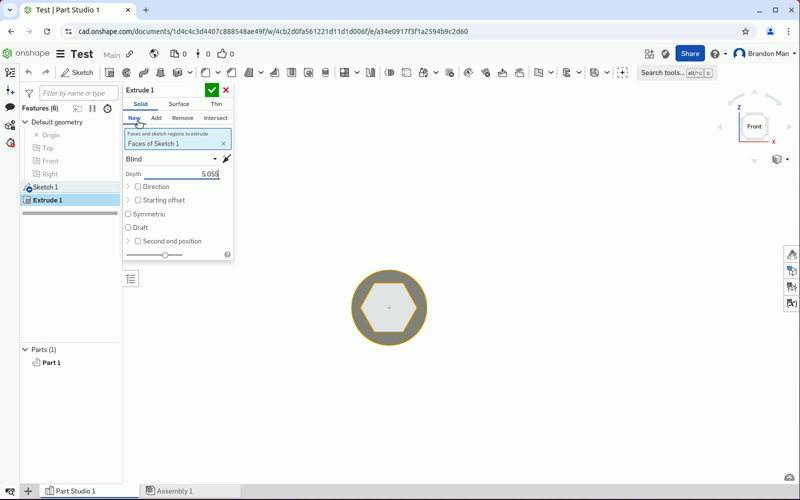
key(enter)
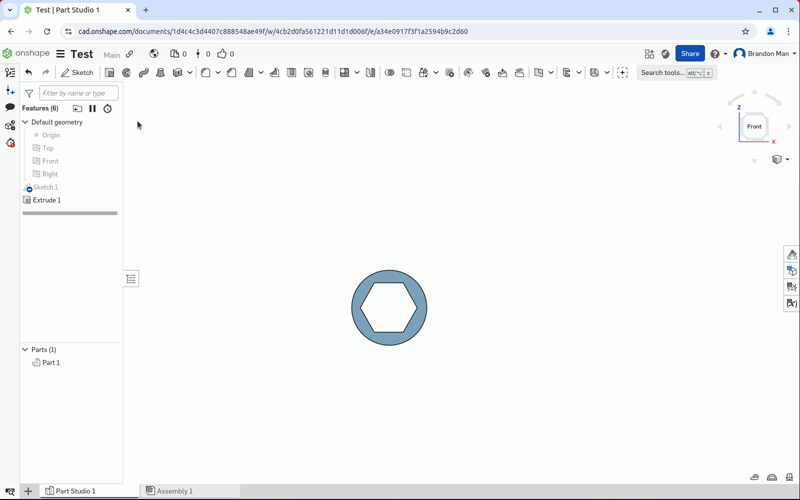
key(shift+h)
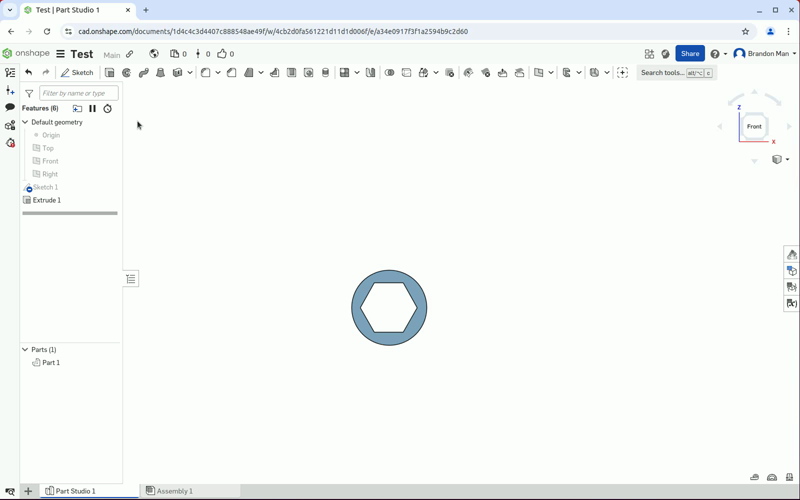
key(shift+h)
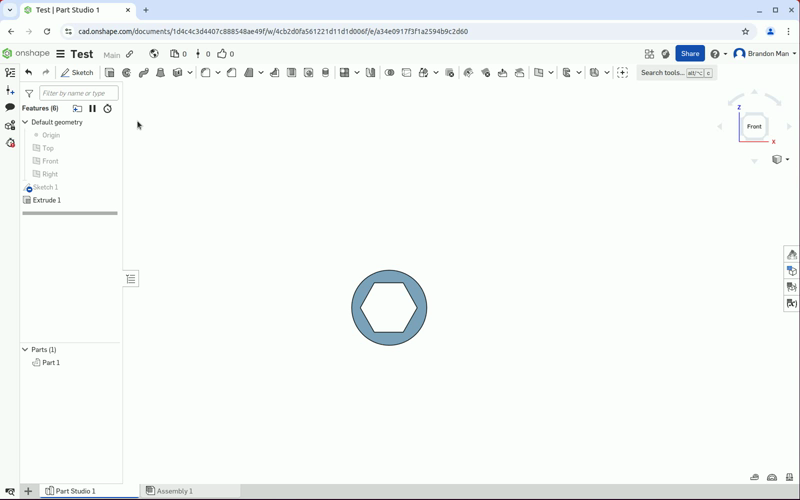
mouse_move(73, 189)
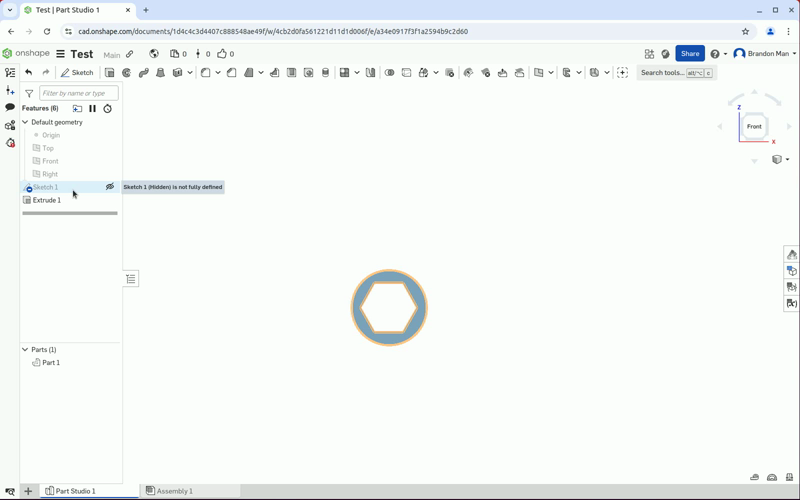
click(73, 189)
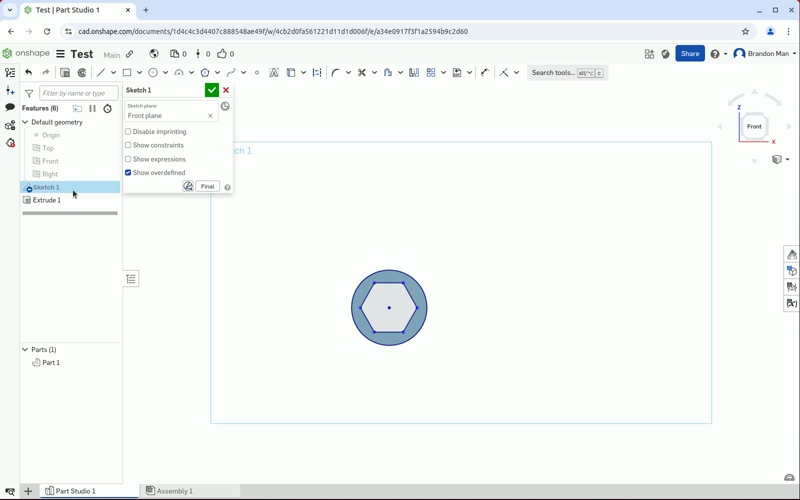
mouse_move(229, 92)
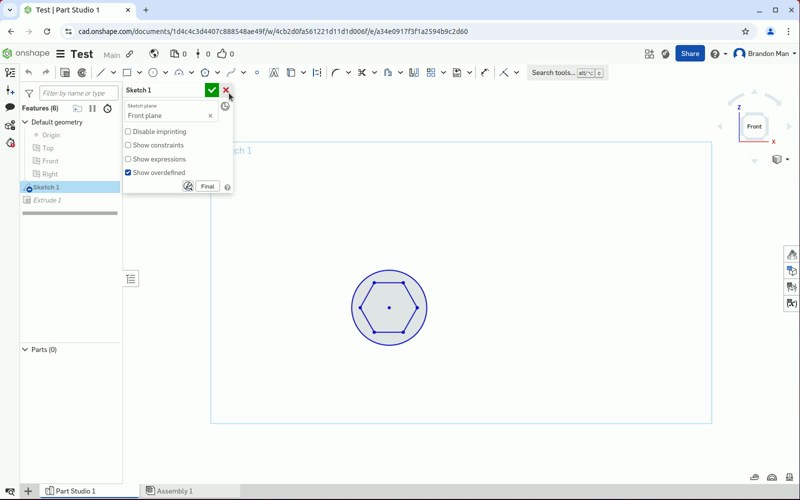
click(229, 92)
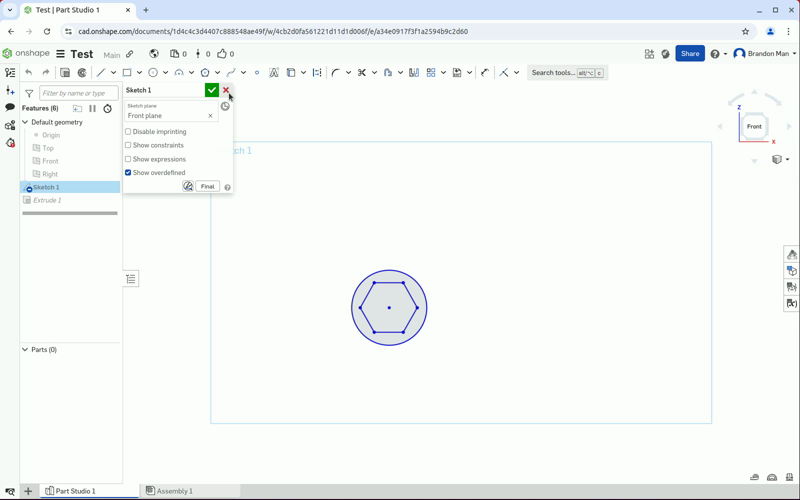
key(shift+s)
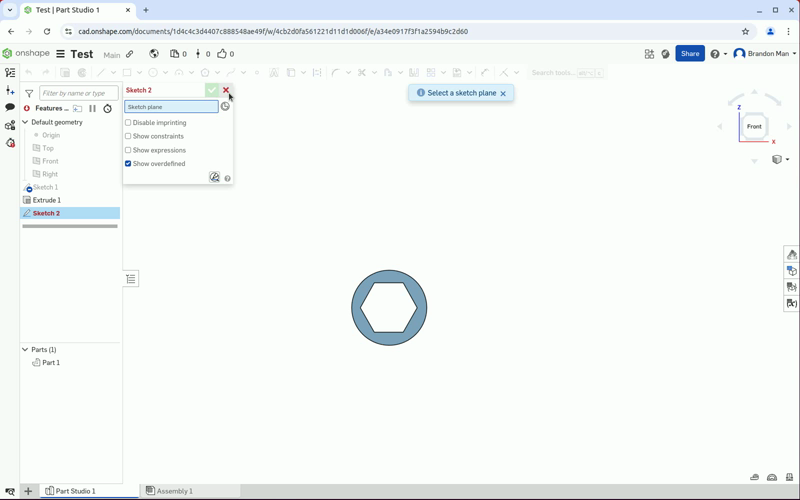
mouse_move(73, 163)
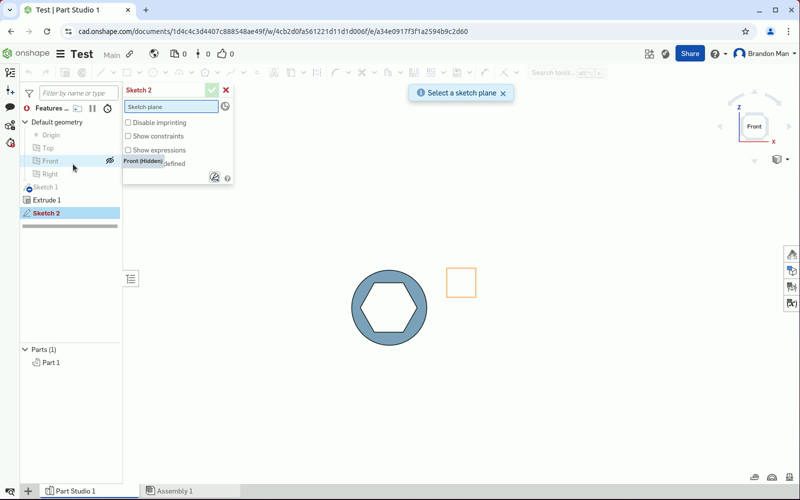
click(73, 163)
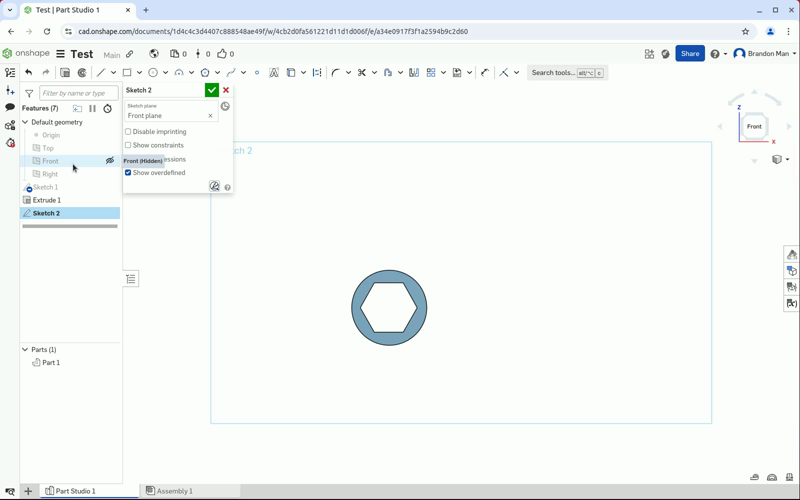
mouse_move(73, 352)
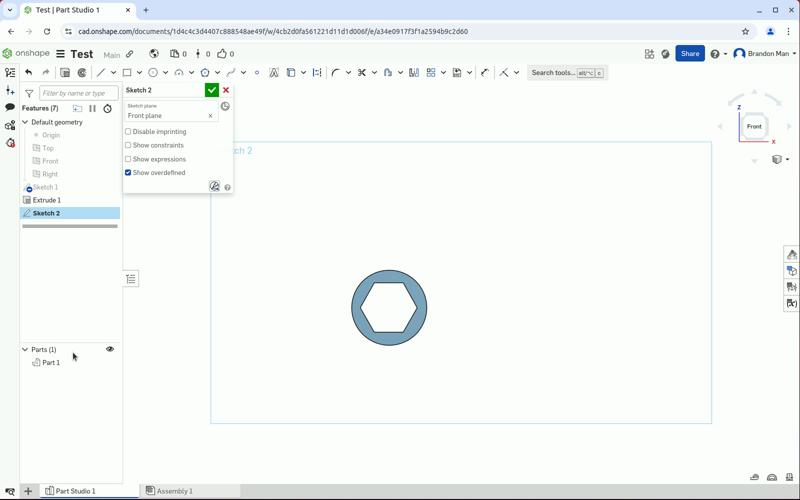
key(y)
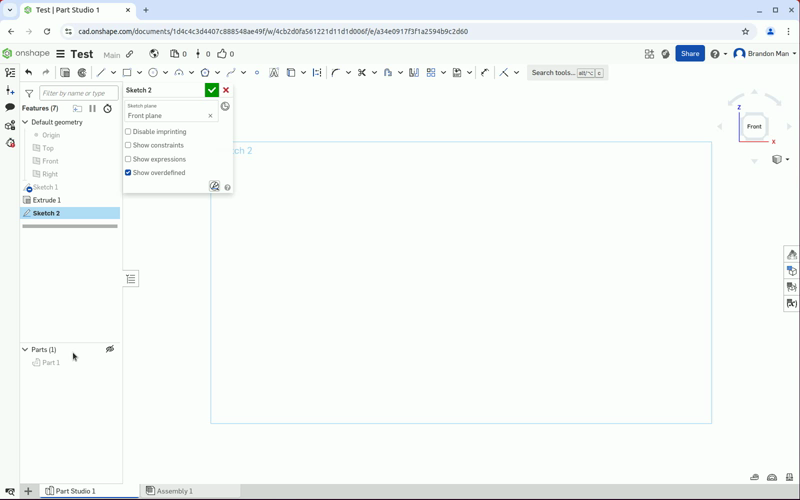
key(a)
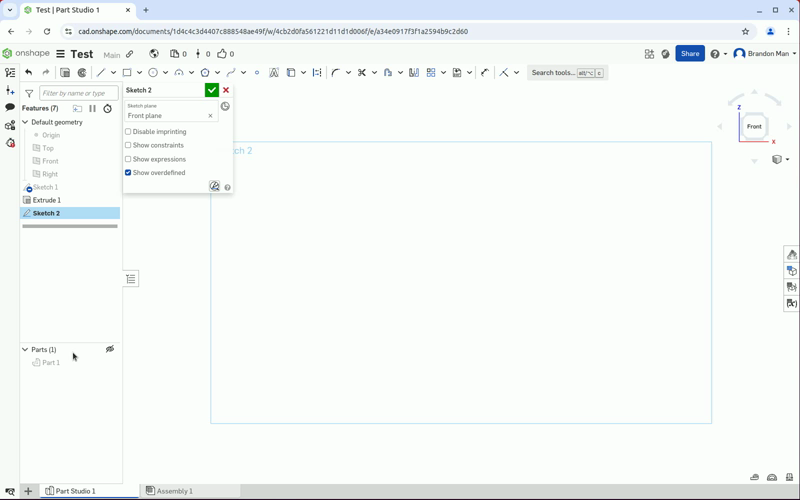
key_down(shift)
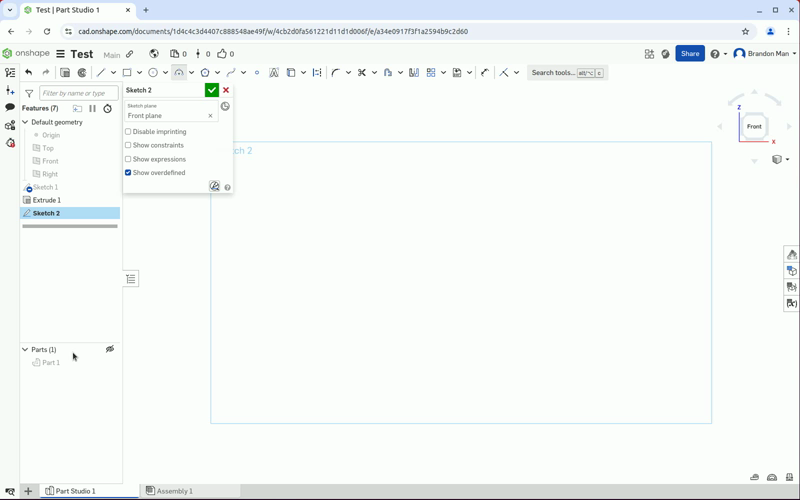
mouse_move(524, 308)
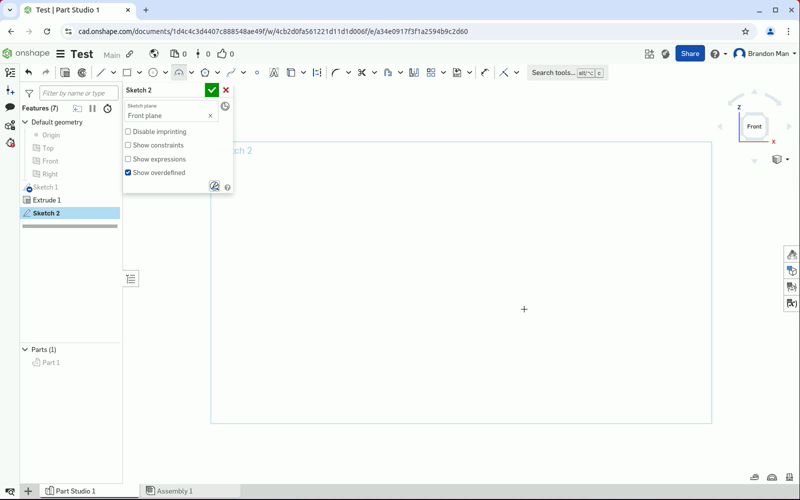
click(524, 308)
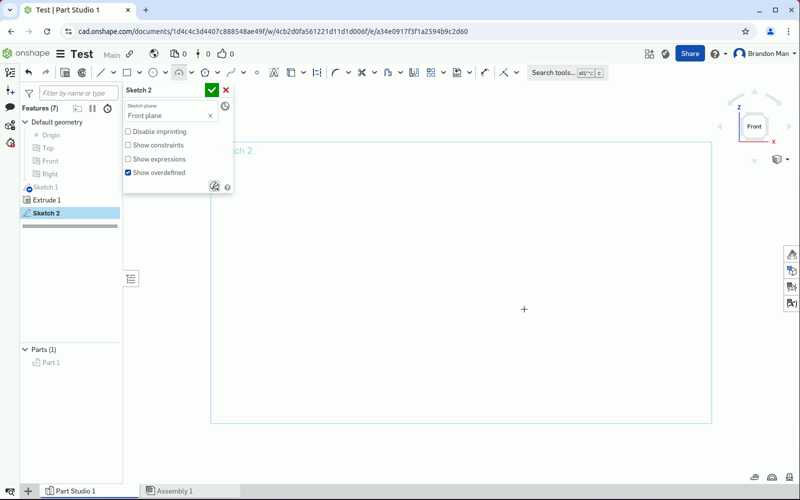
key_up(shift)
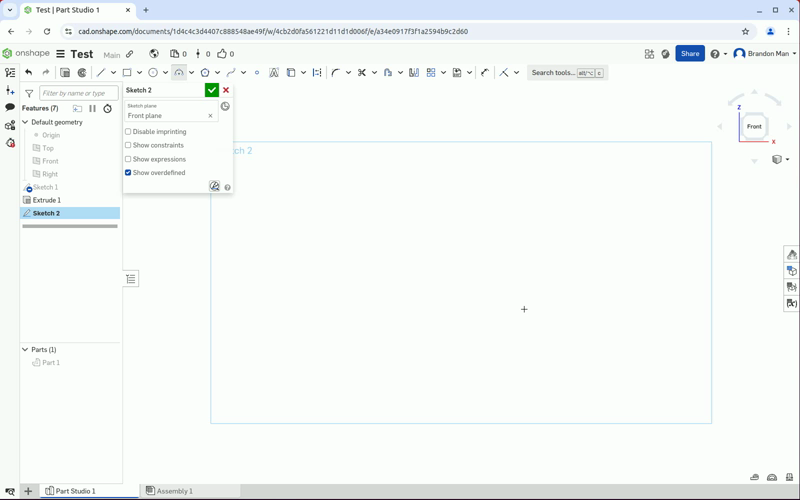
key_down(shift)
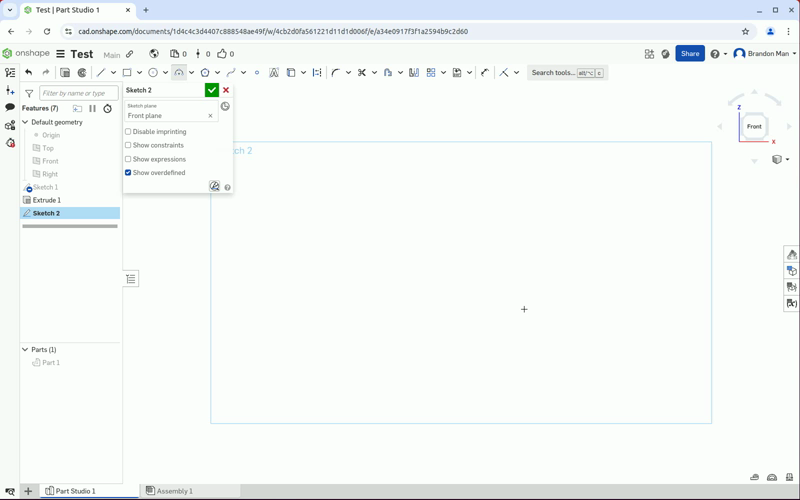
mouse_move(524, 305)
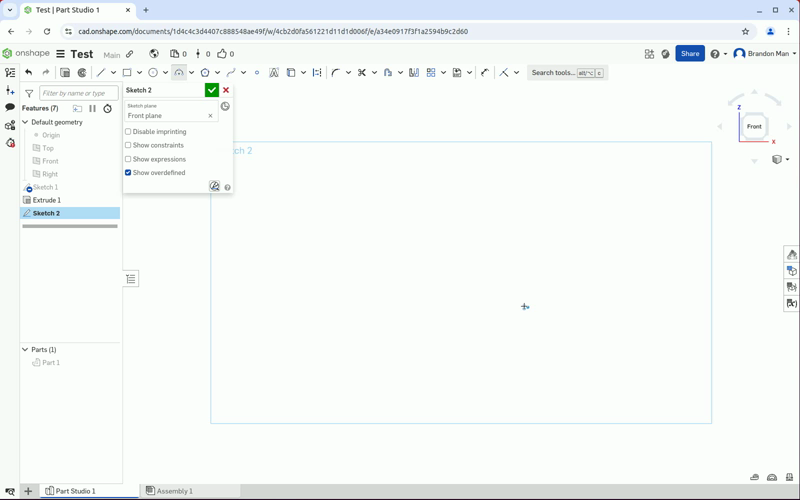
scroll(6)
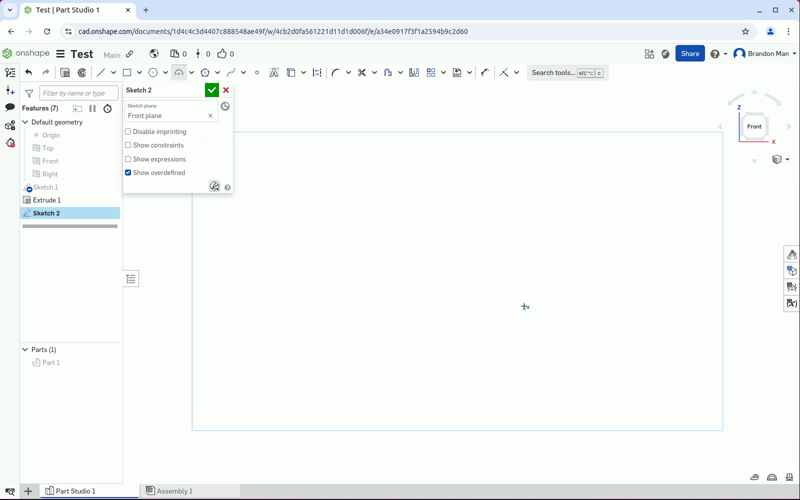
scroll(6)
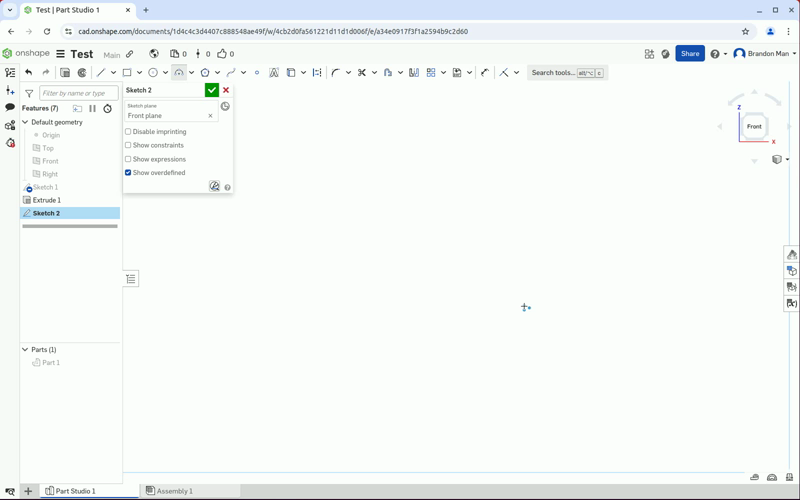
scroll(6)
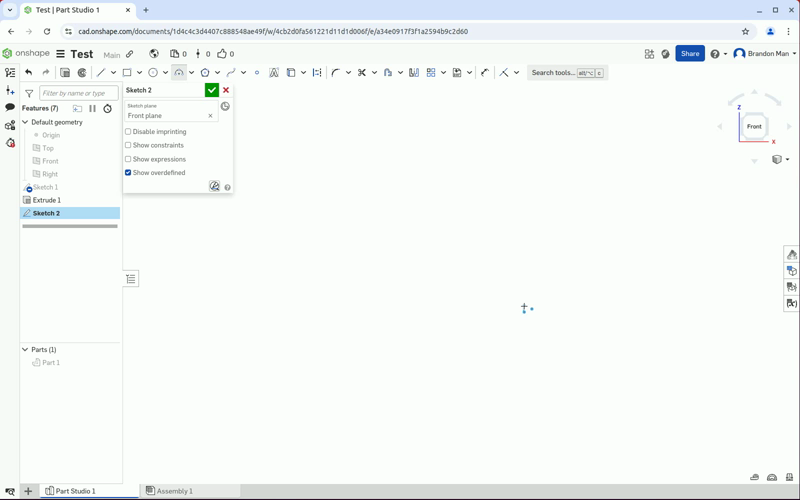
scroll(6)
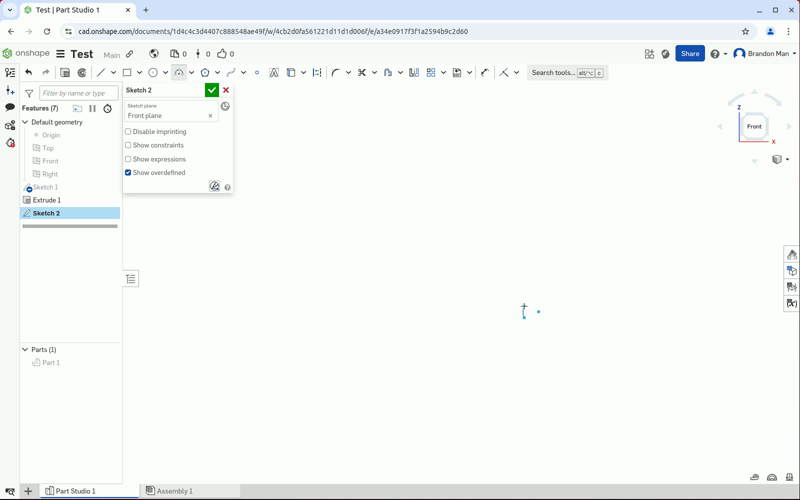
scroll(6)
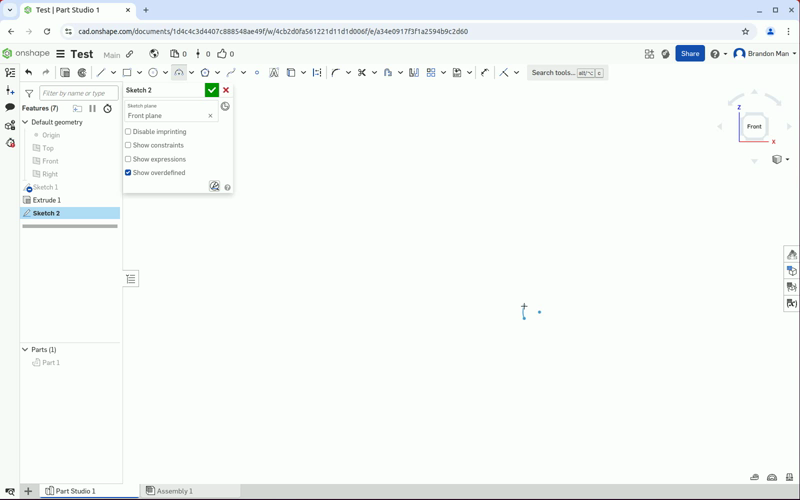
scroll(6)
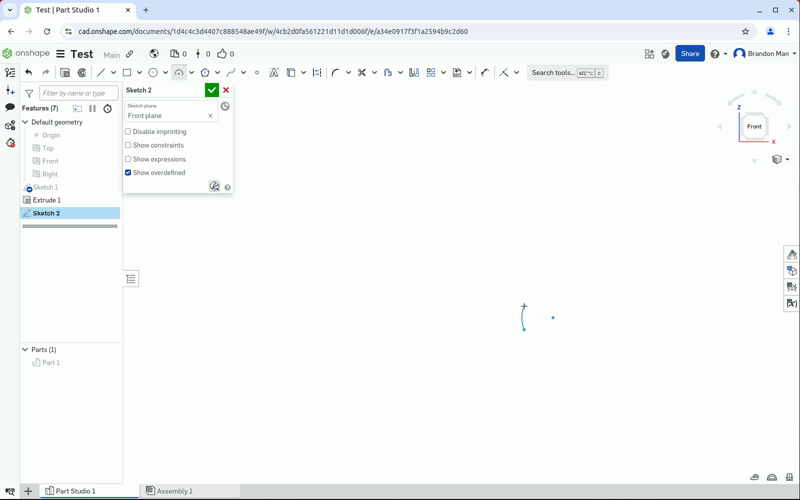
scroll(6)
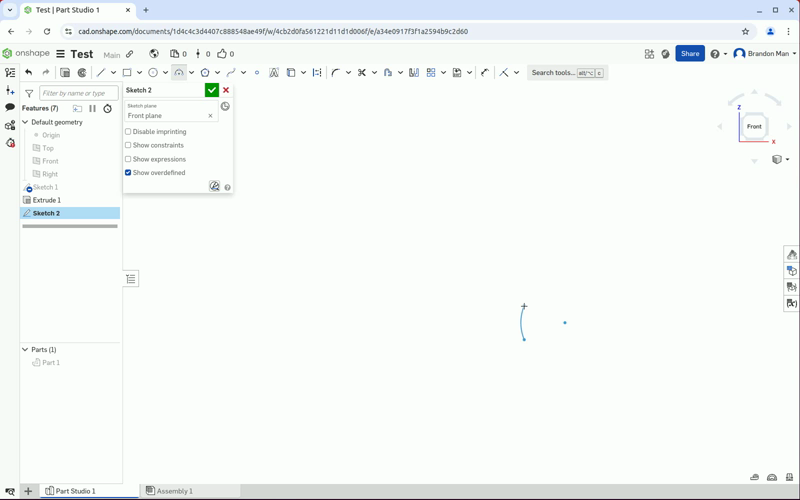
click(524, 305)
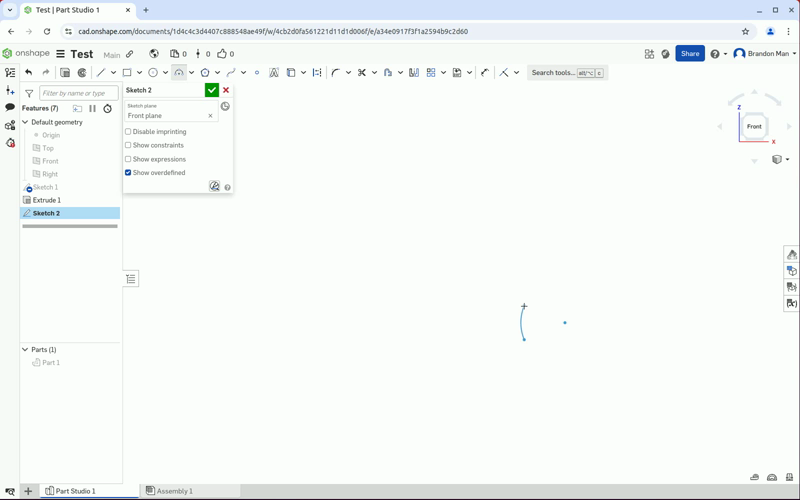
scroll(-6)
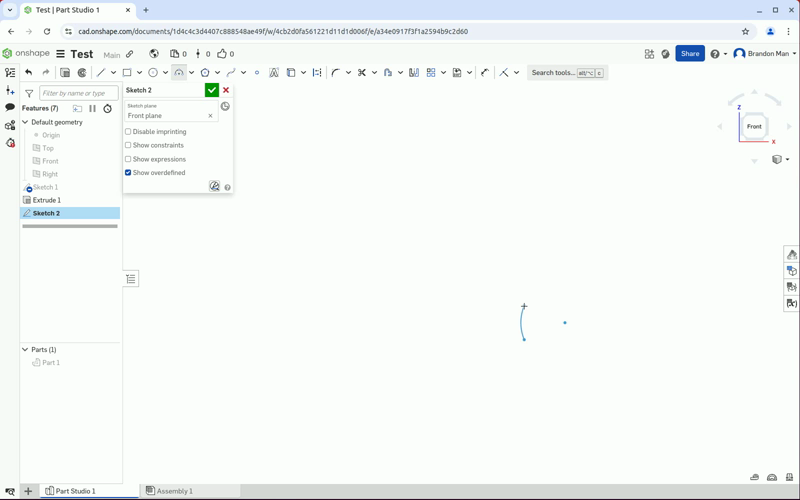
scroll(-6)
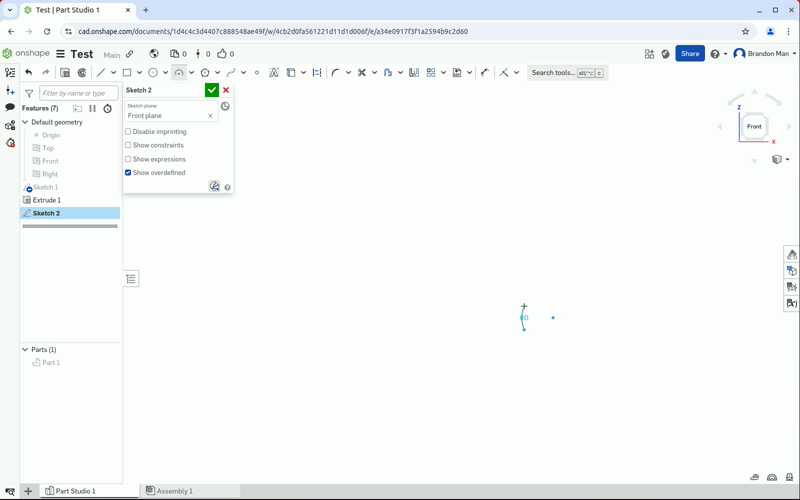
scroll(-6)
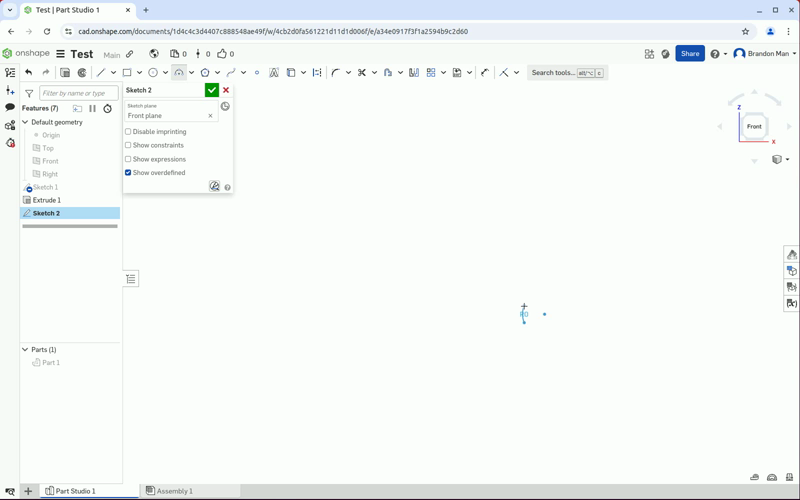
scroll(-6)
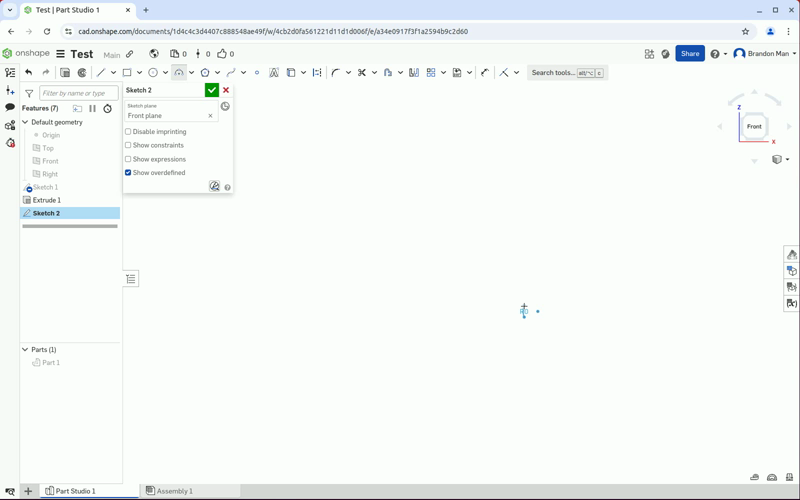
scroll(-6)
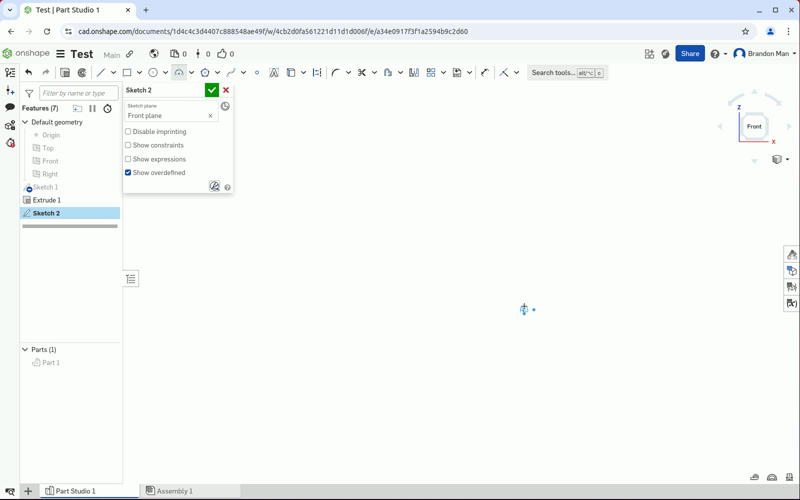
scroll(-6)
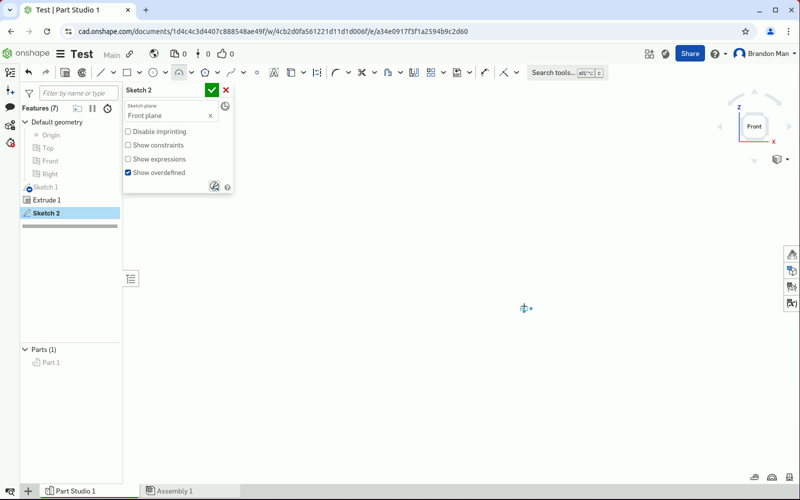
scroll(-6)
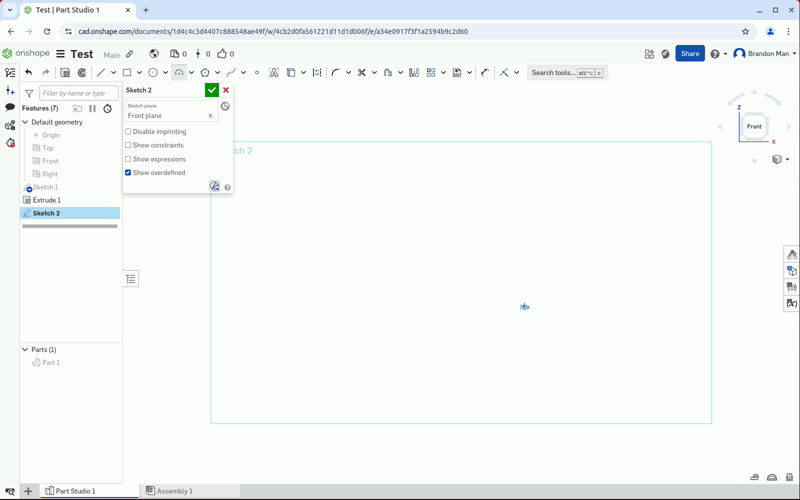
mouse_move(575, 307)
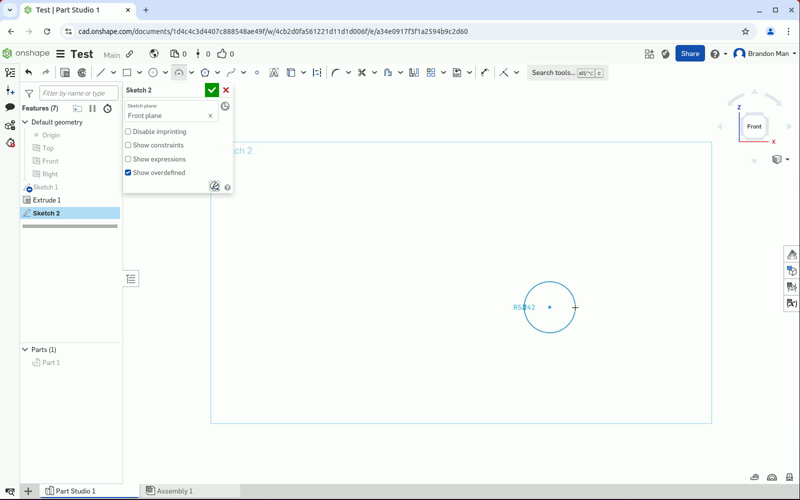
scroll(6)
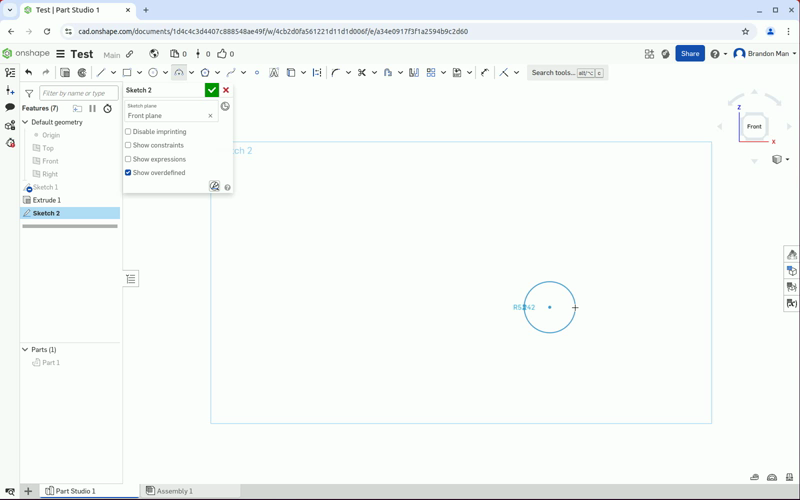
scroll(6)
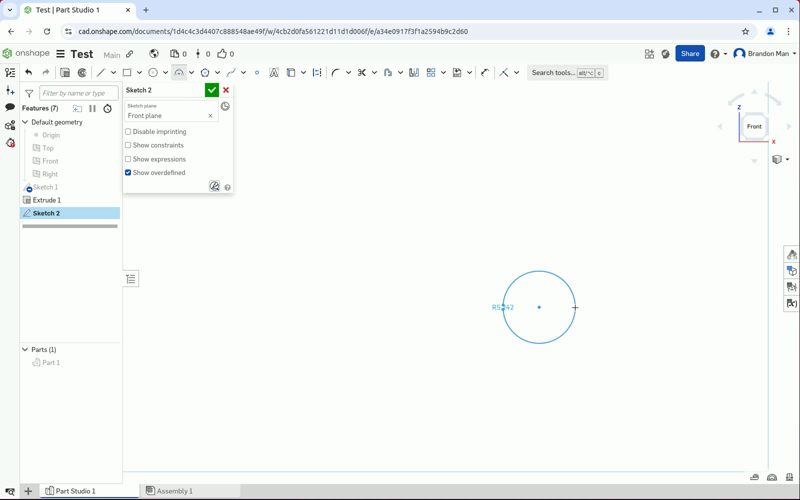
scroll(6)
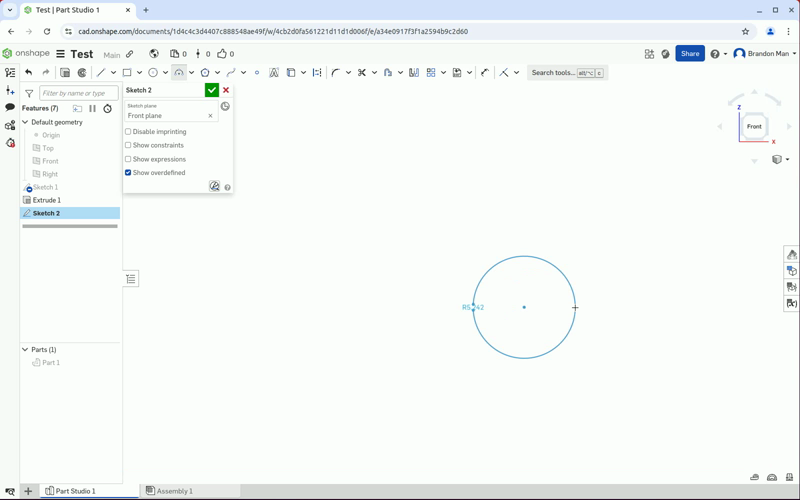
scroll(6)
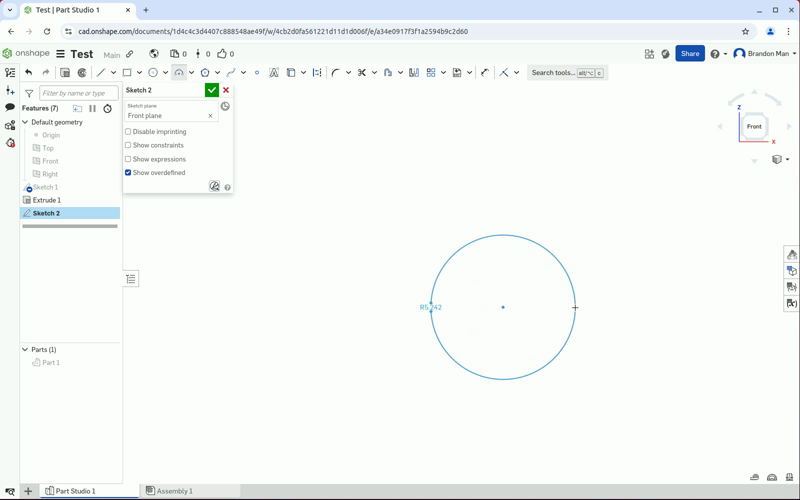
scroll(6)
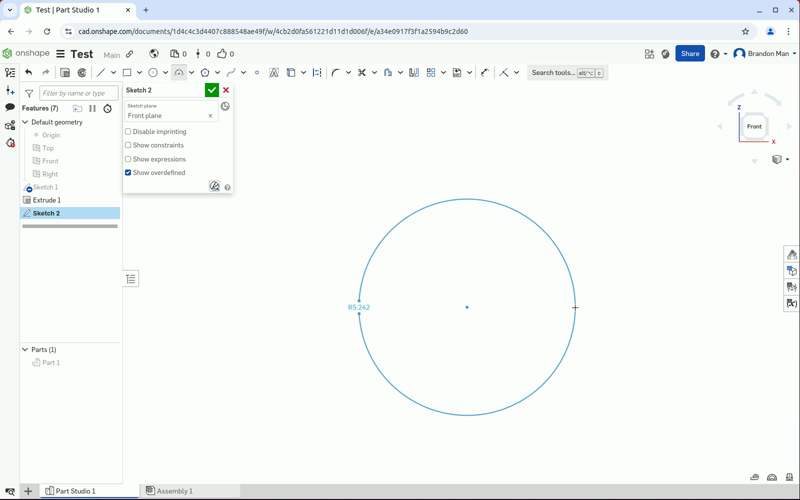
scroll(6)
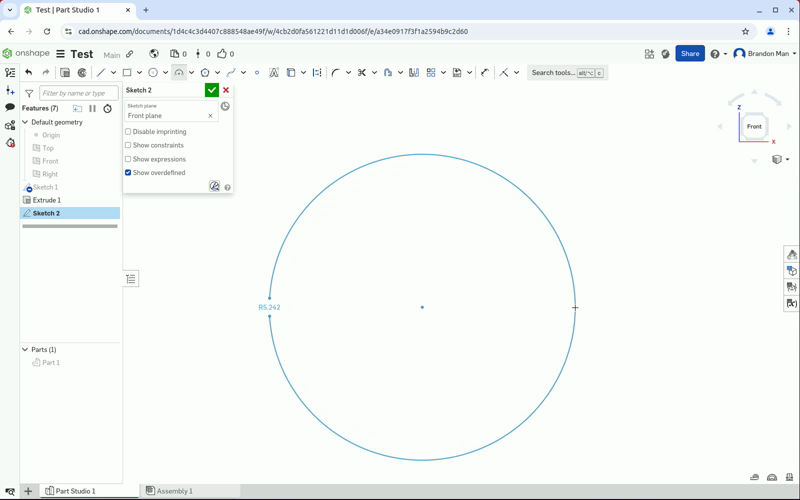
scroll(6)
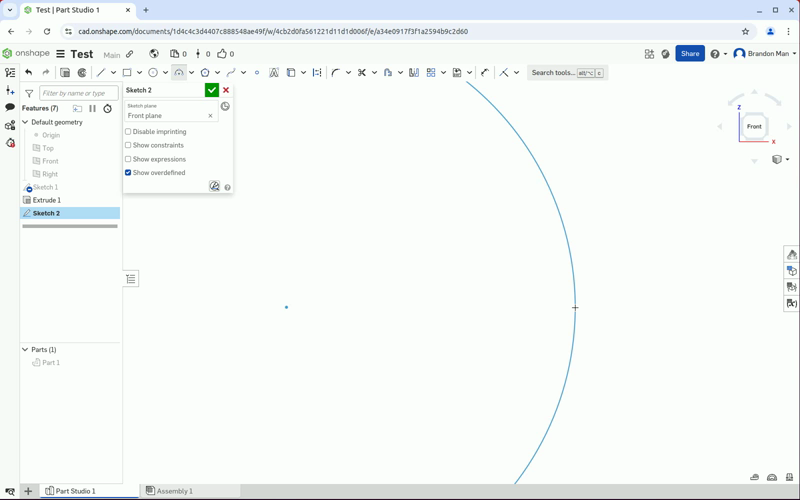
click(575, 307)
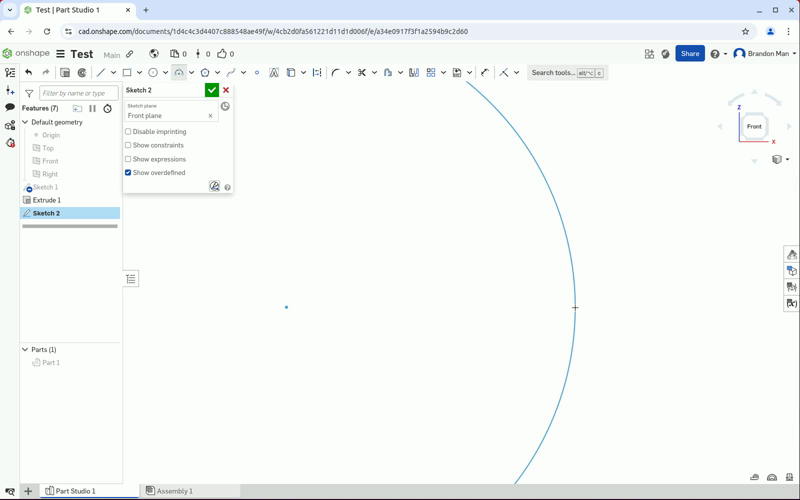
scroll(-6)
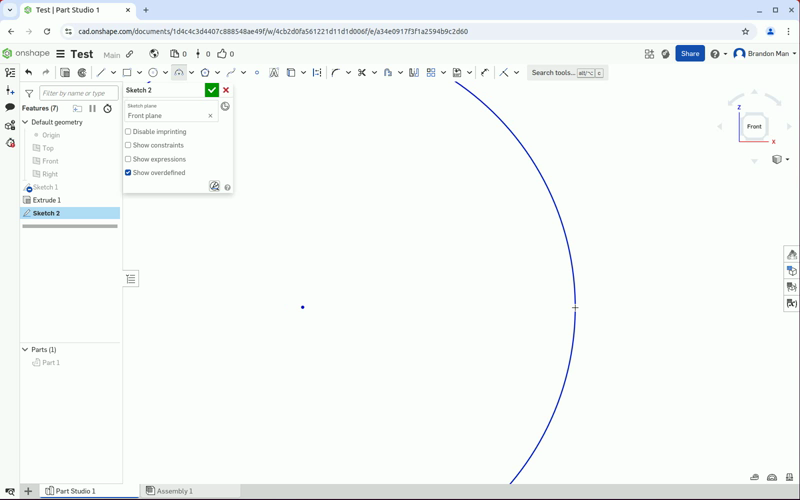
scroll(-6)
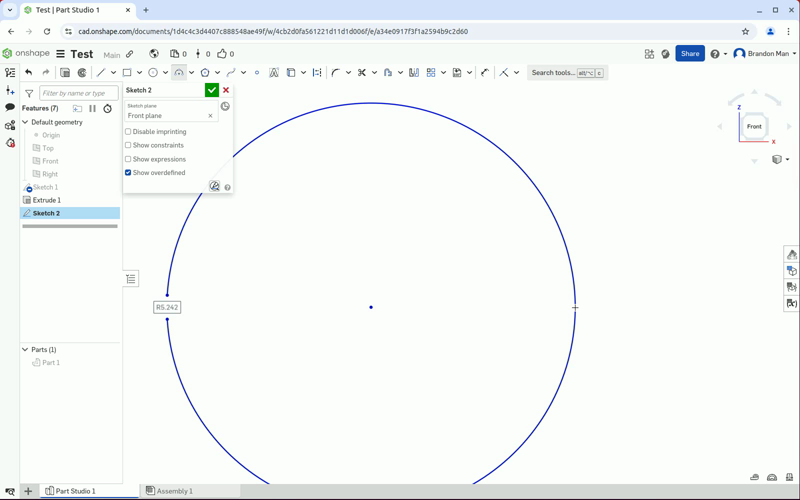
scroll(-6)
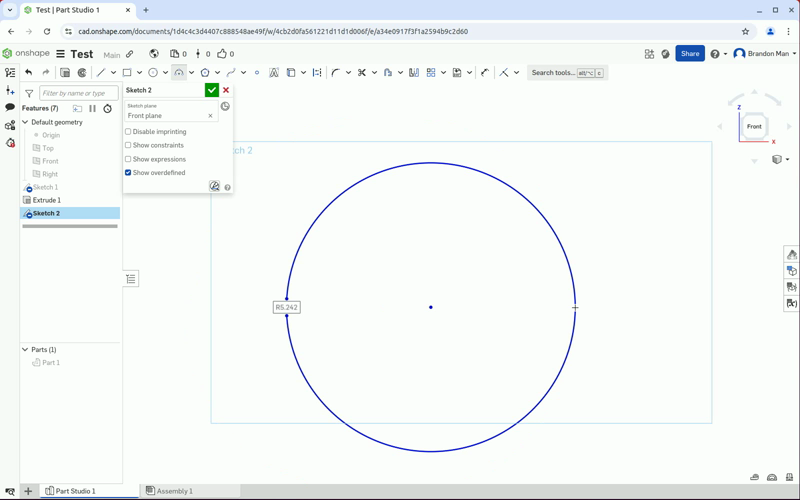
scroll(-6)
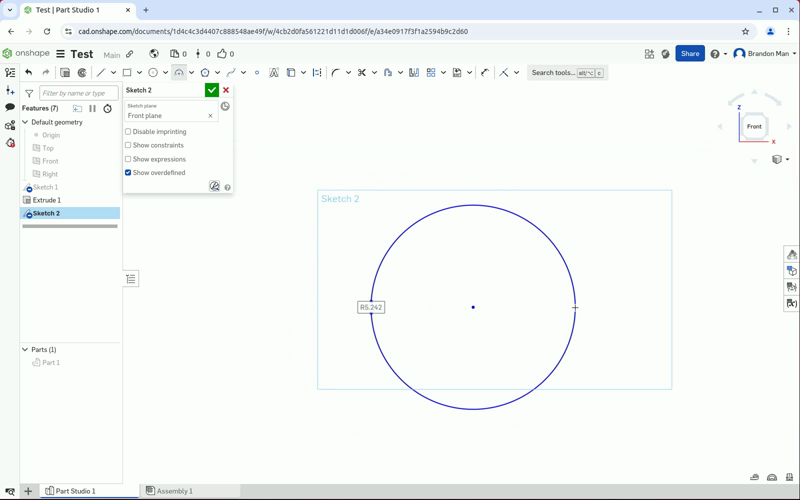
scroll(-6)
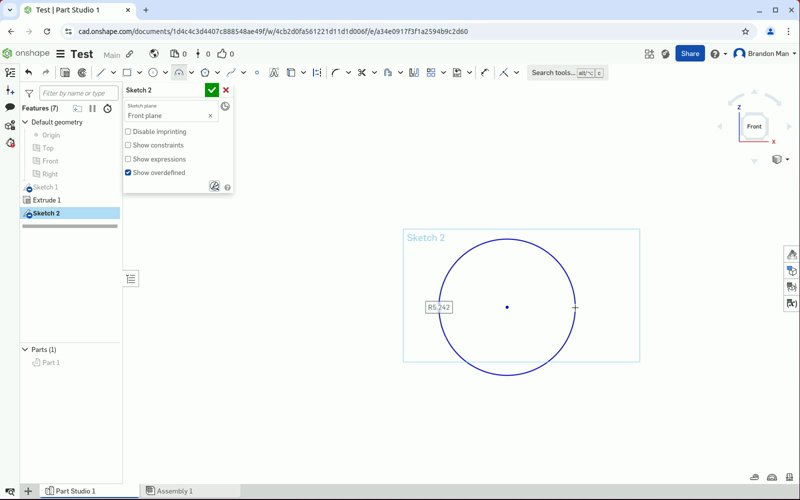
scroll(-6)
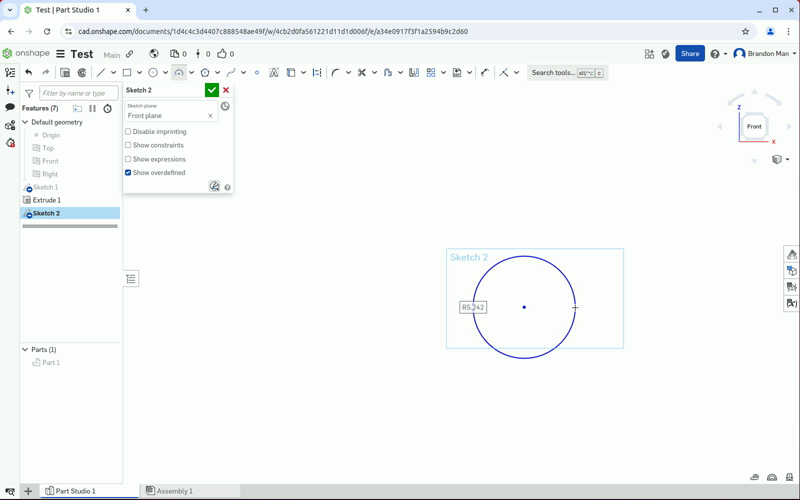
scroll(-6)
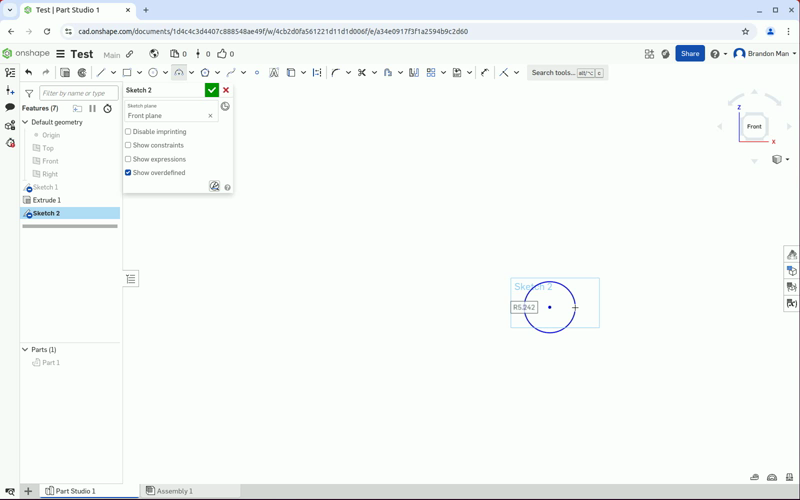
key_up(shift)
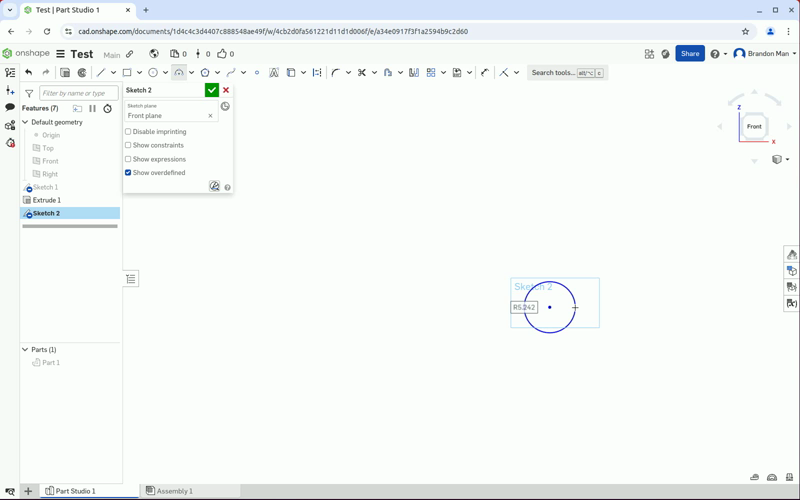
key(esc)
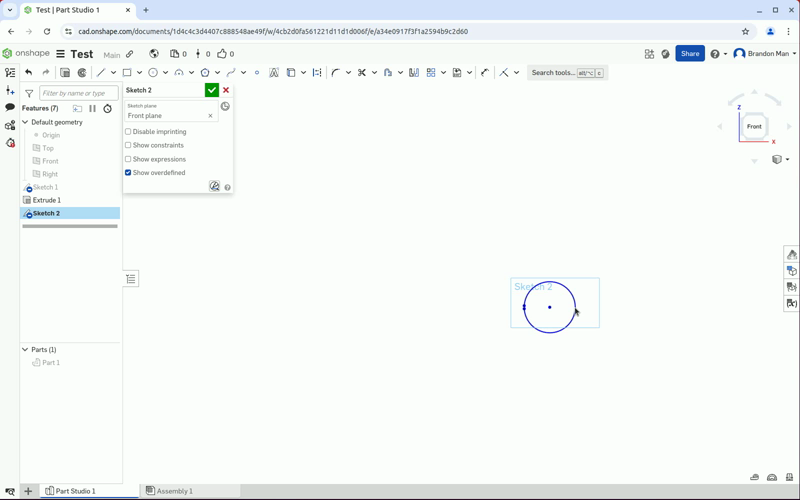
key(l)
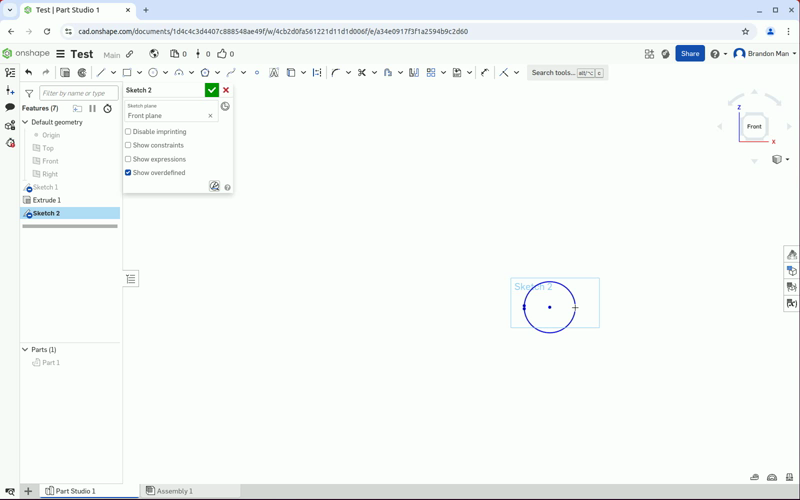
mouse_move(524, 305)
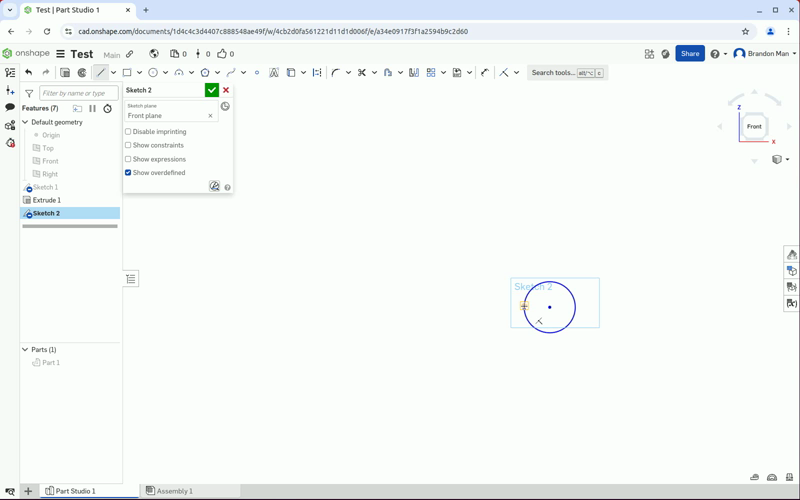
scroll(6)
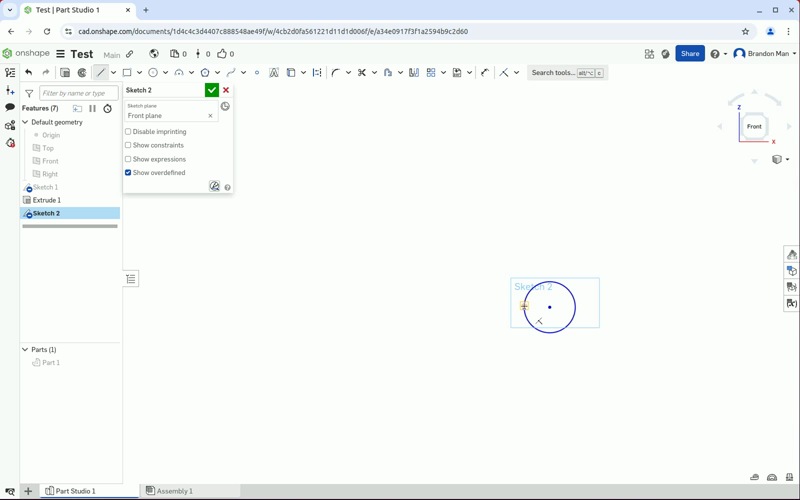
scroll(6)
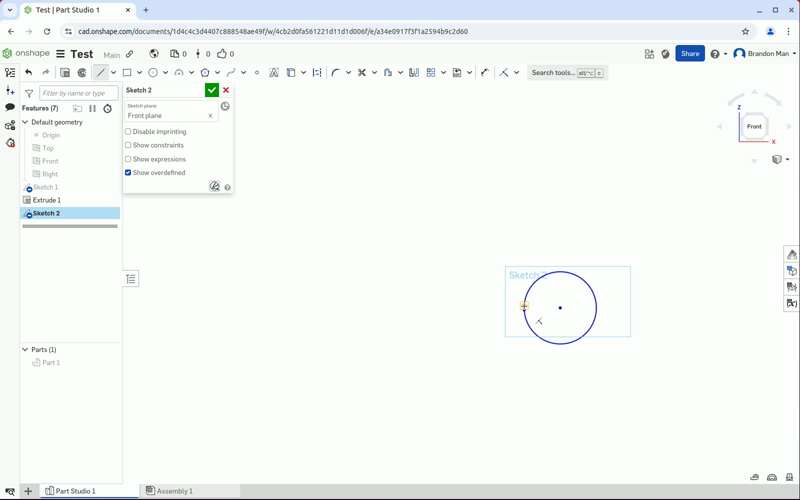
scroll(6)
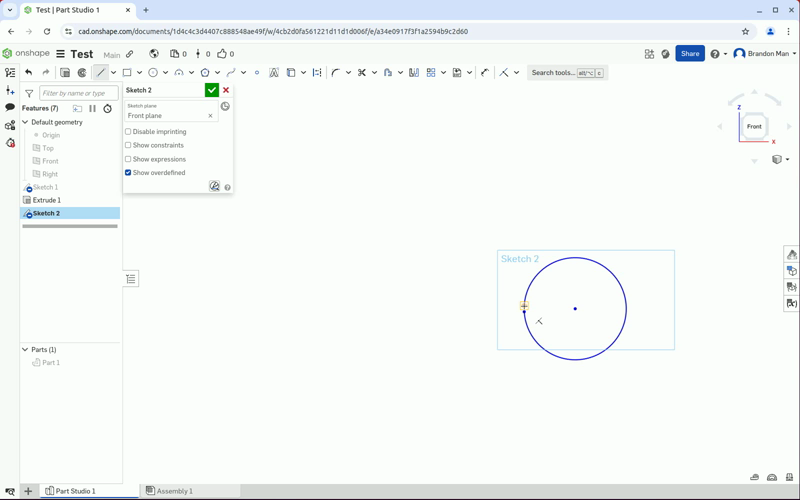
scroll(6)
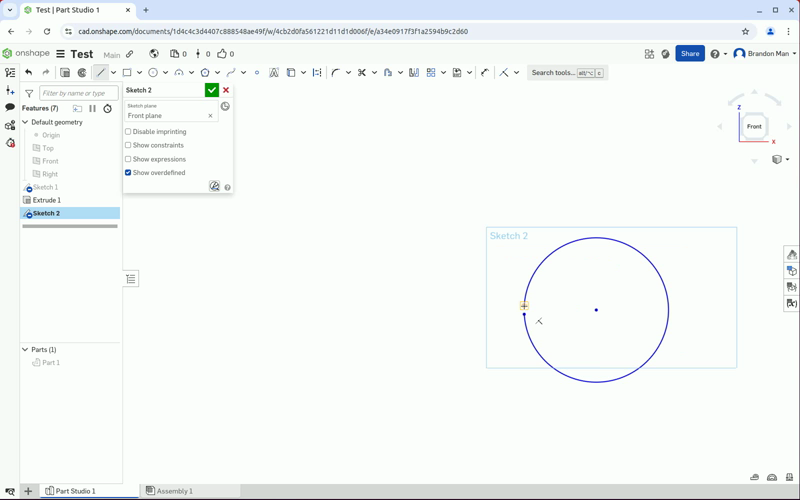
scroll(6)
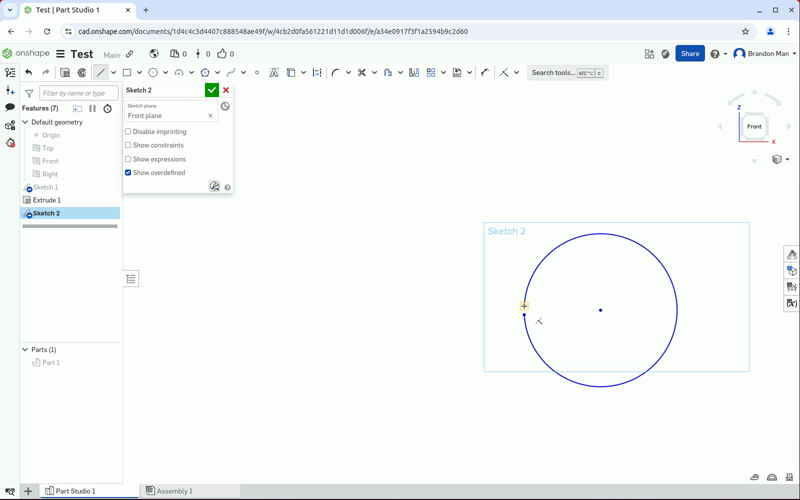
scroll(6)
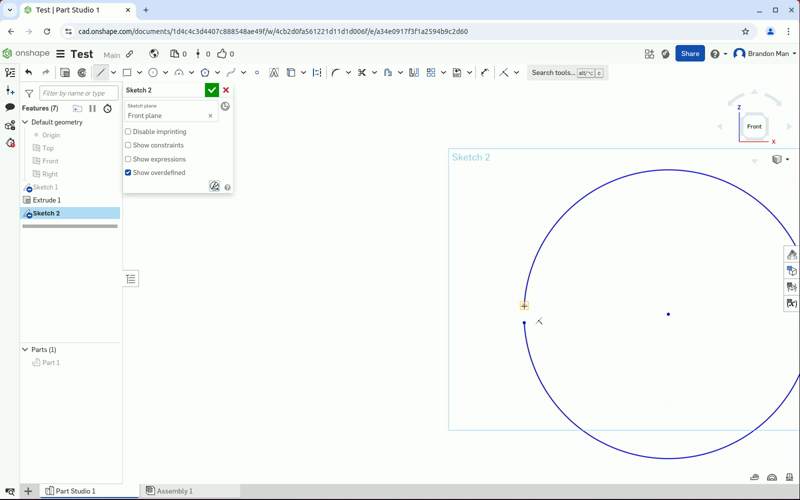
scroll(6)
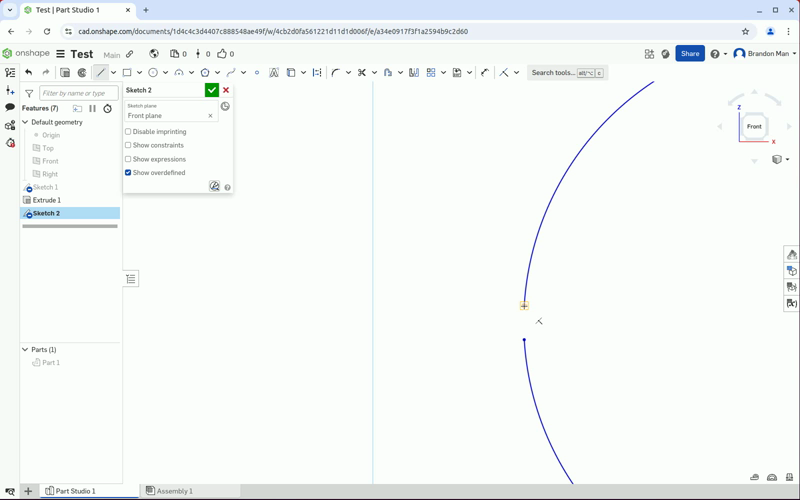
click(524, 305)
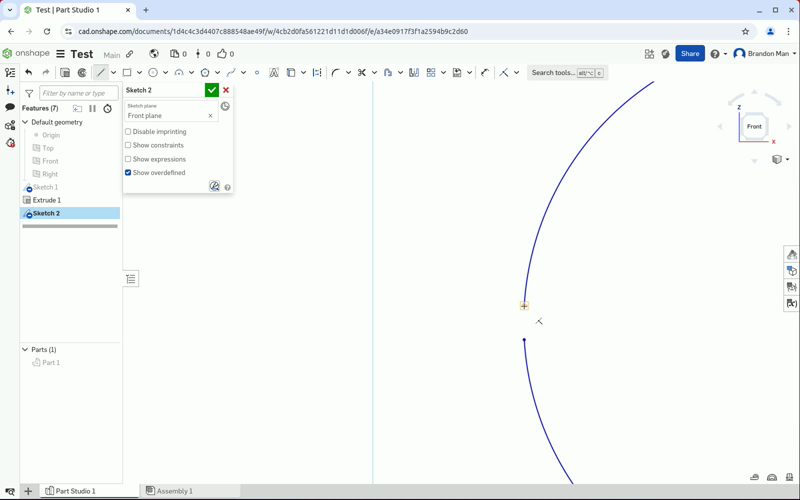
scroll(-6)
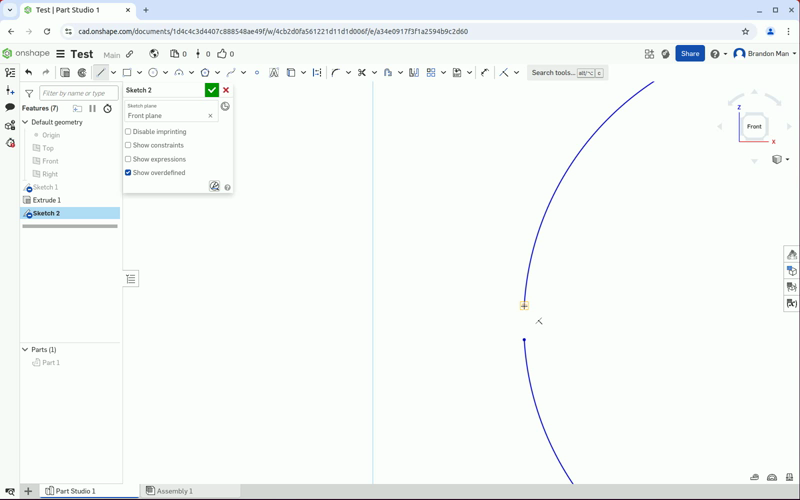
scroll(-6)
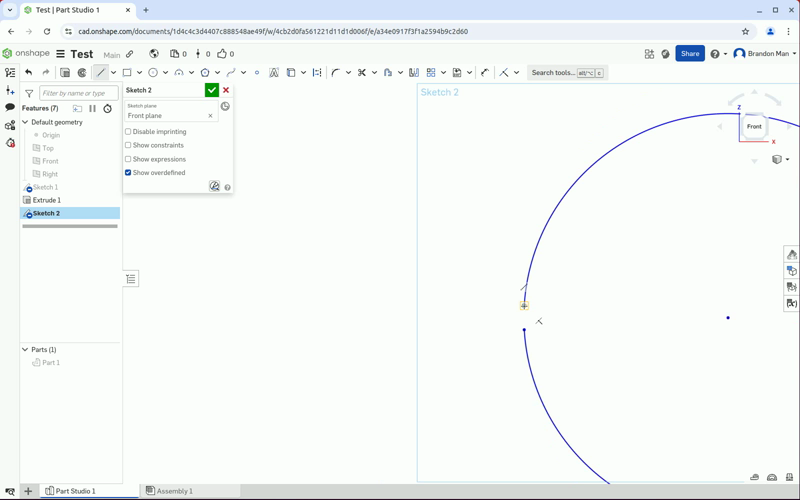
scroll(-6)
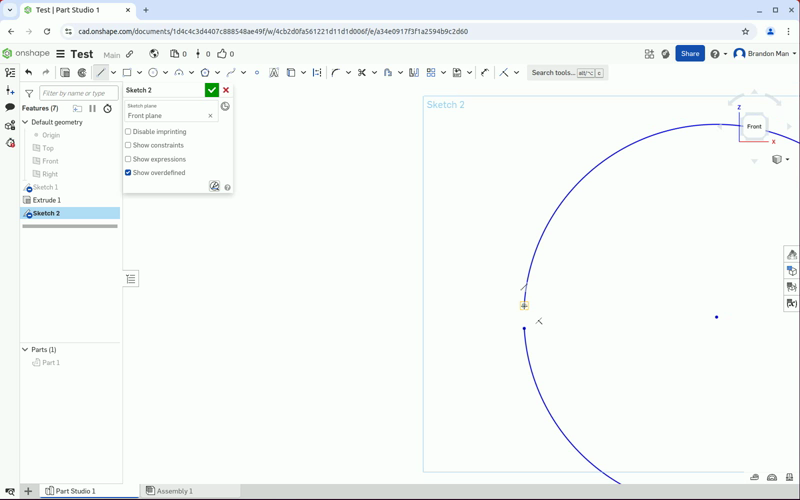
scroll(-6)
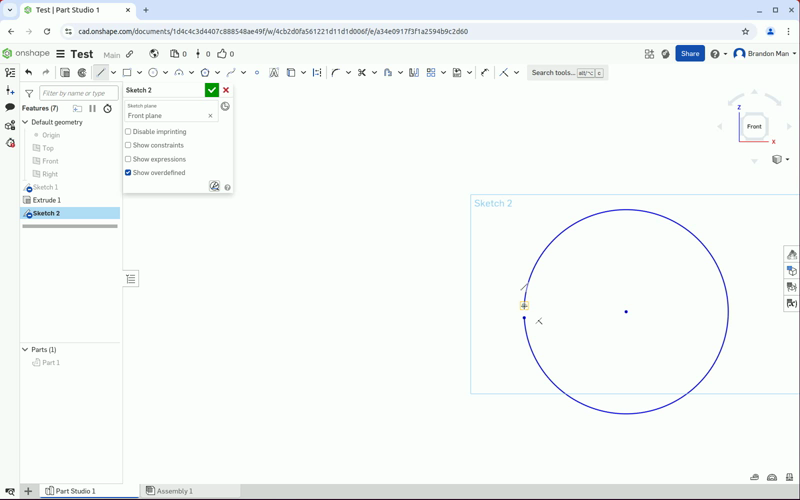
scroll(-6)
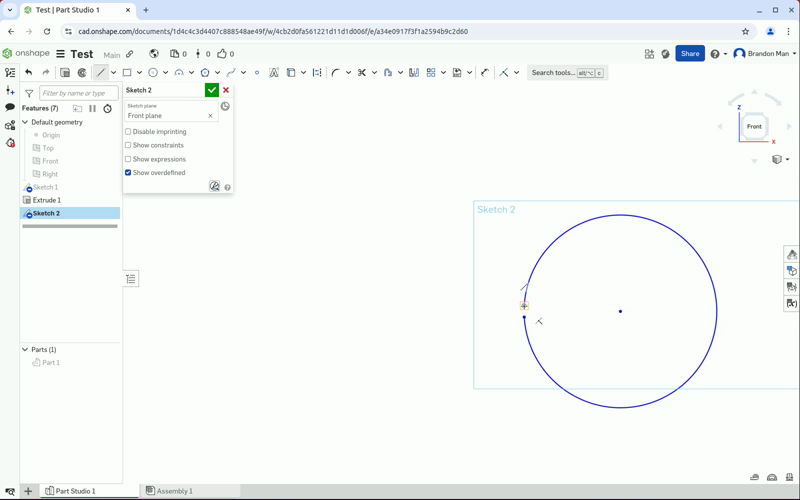
scroll(-6)
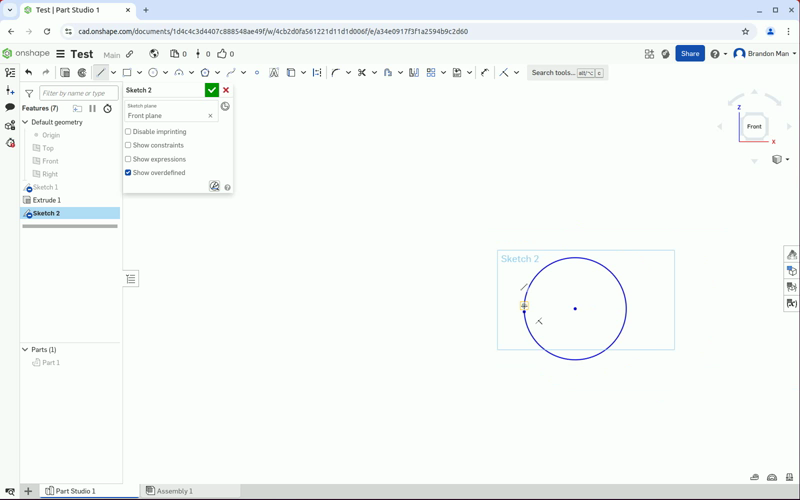
scroll(-6)
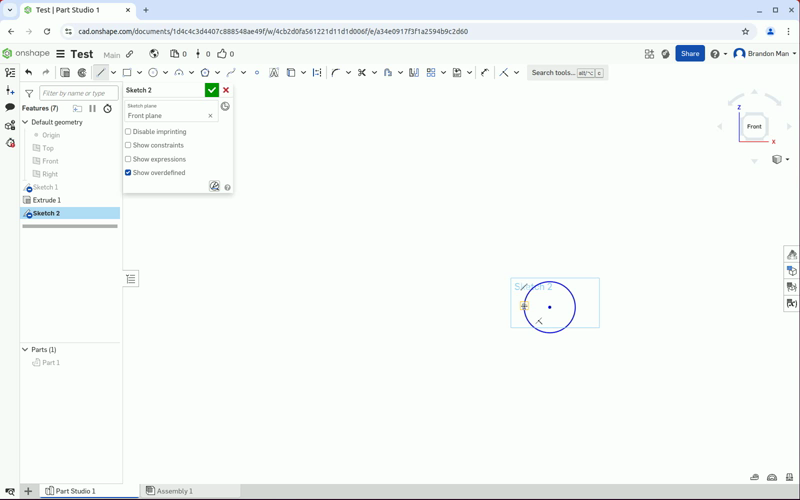
mouse_move(554, 305)
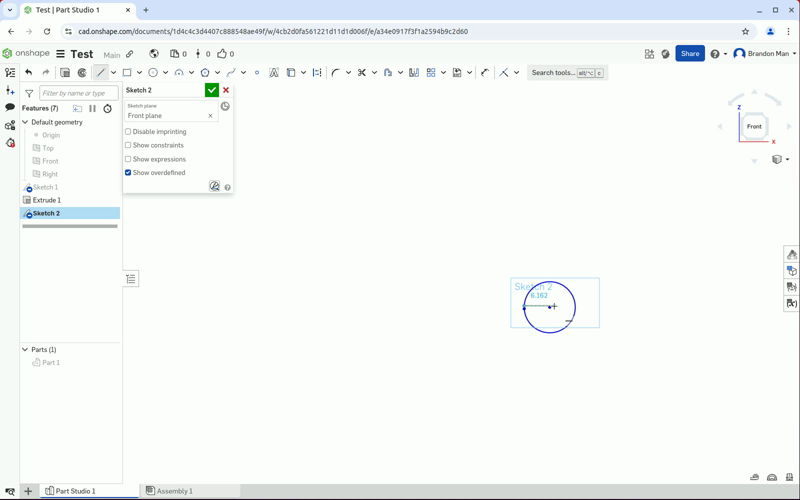
key_down(shift)
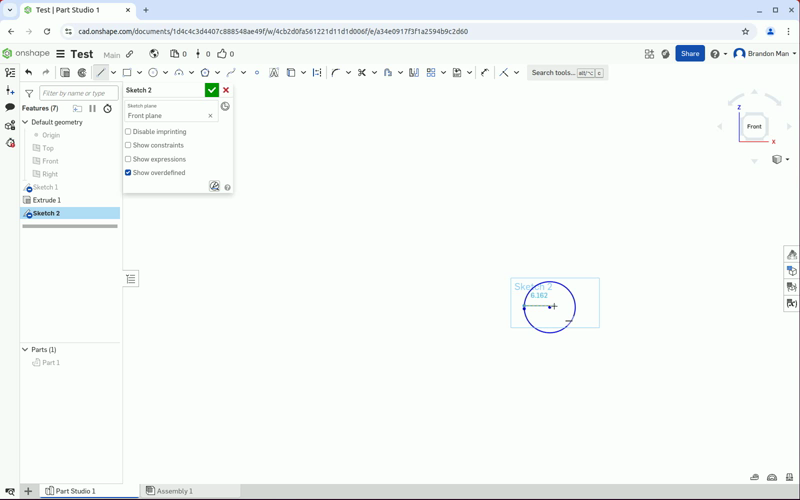
mouse_move(524, 308)
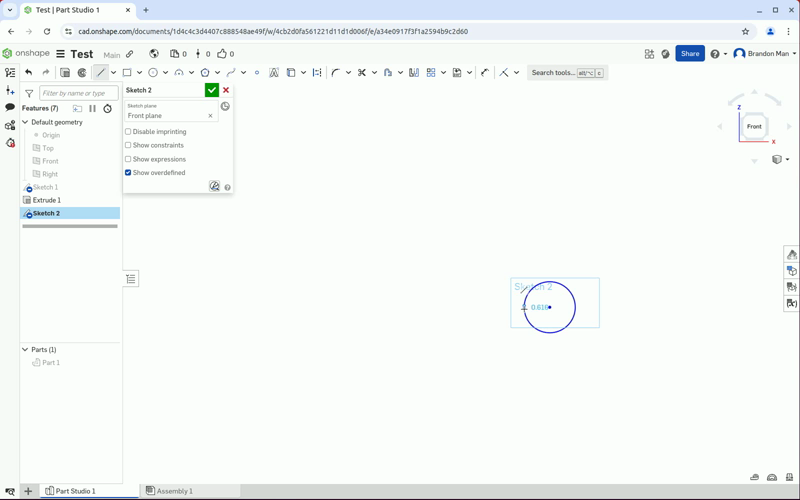
scroll(6)
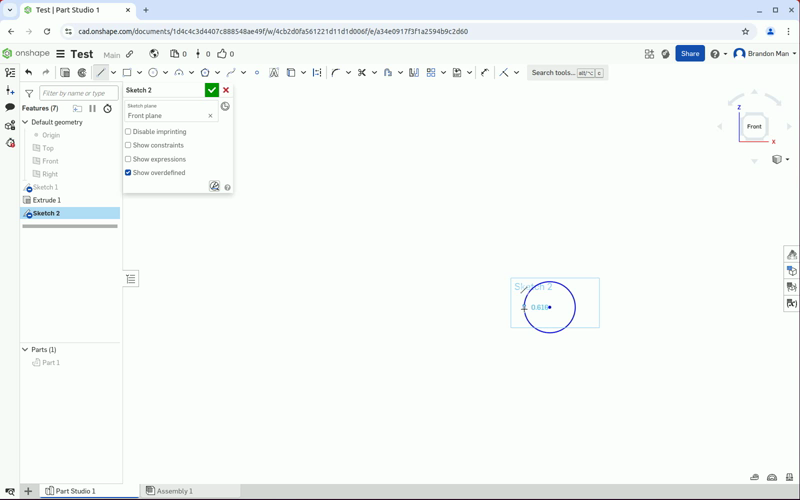
scroll(6)
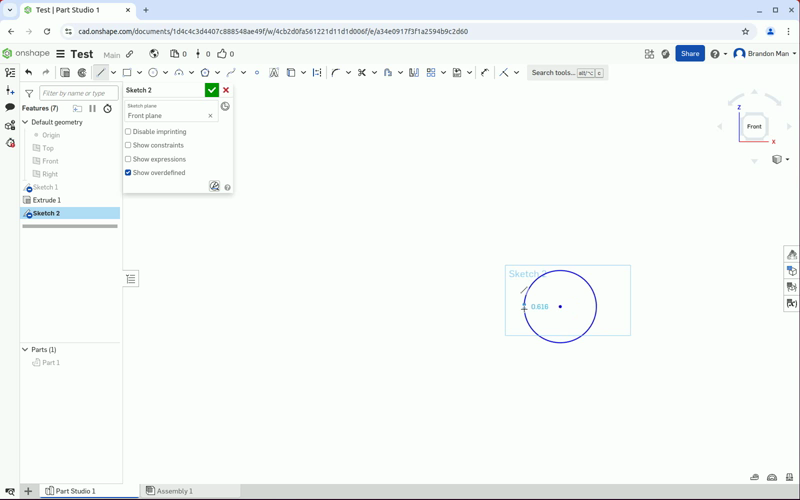
scroll(6)
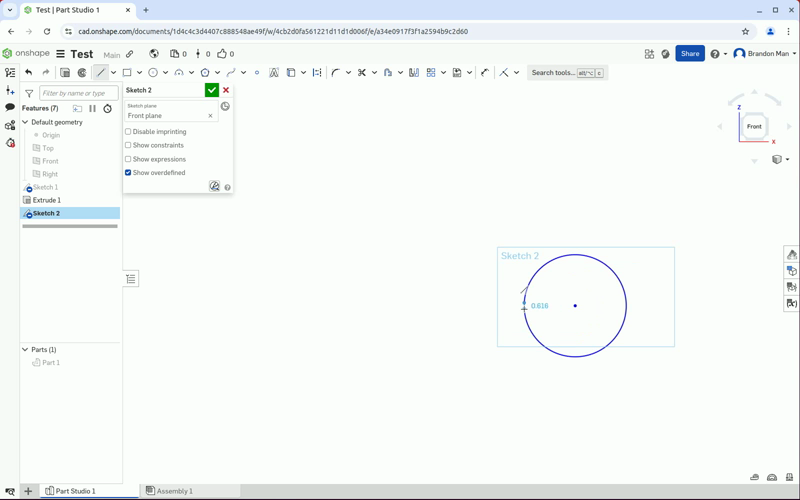
scroll(6)
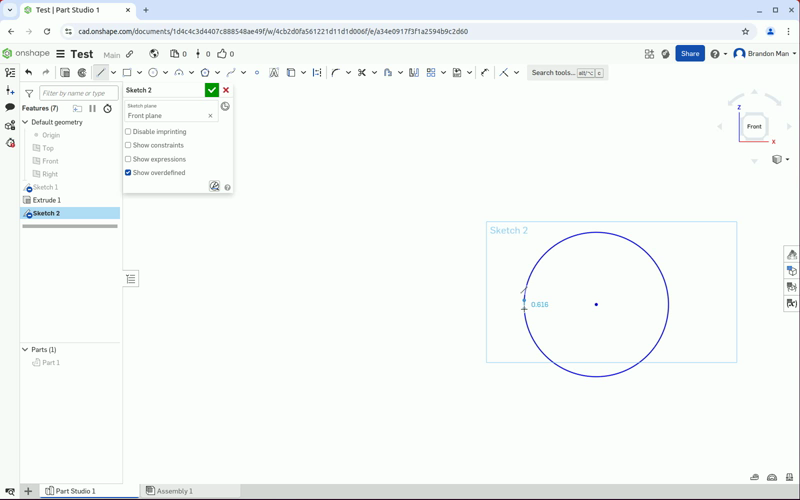
scroll(6)
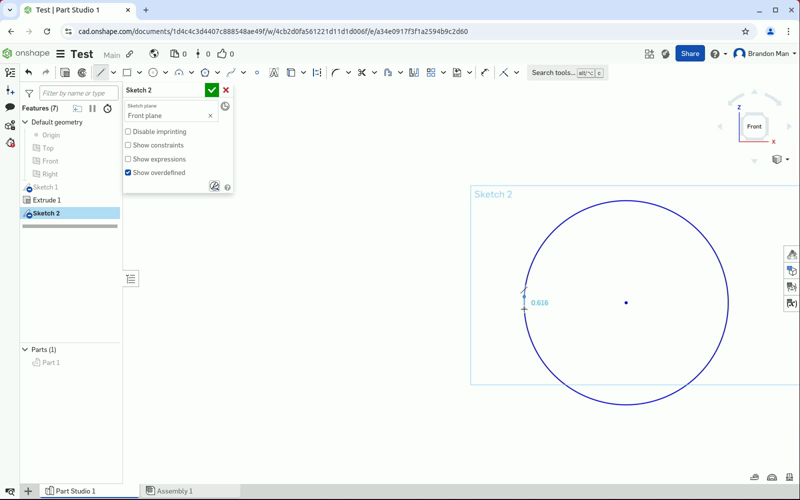
scroll(6)
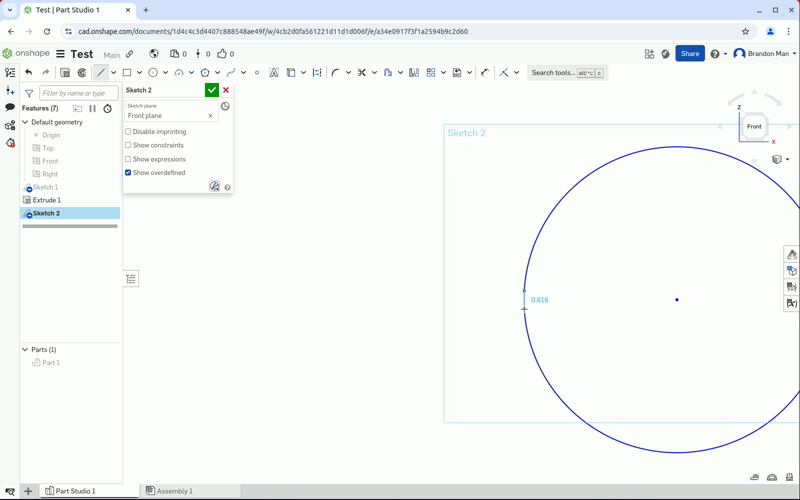
scroll(6)
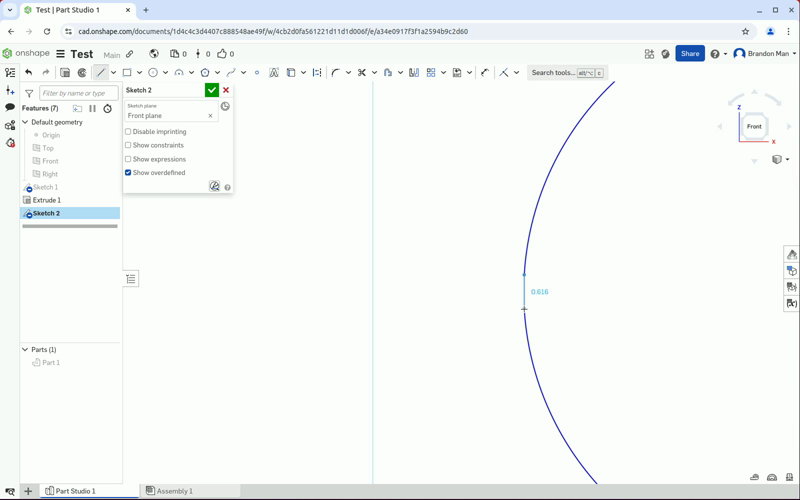
key_up(shift)
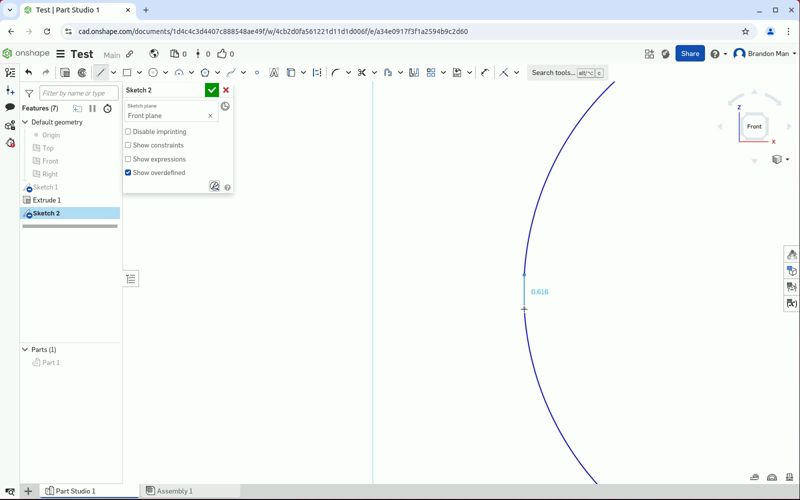
click(524, 308)
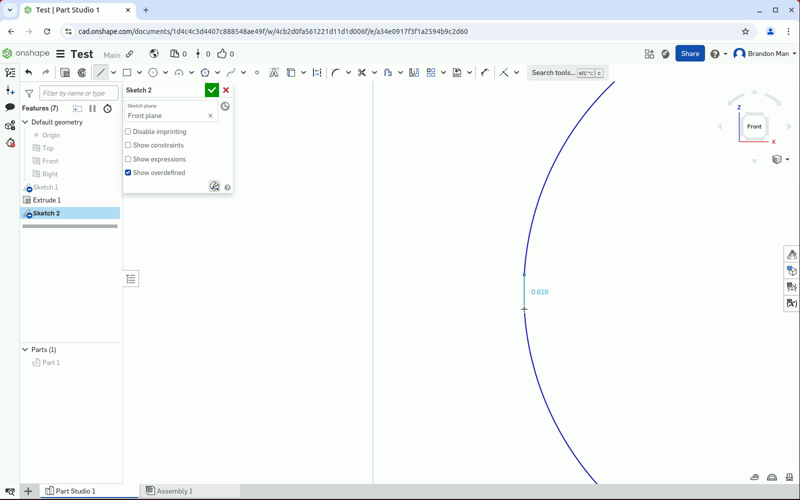
scroll(-6)
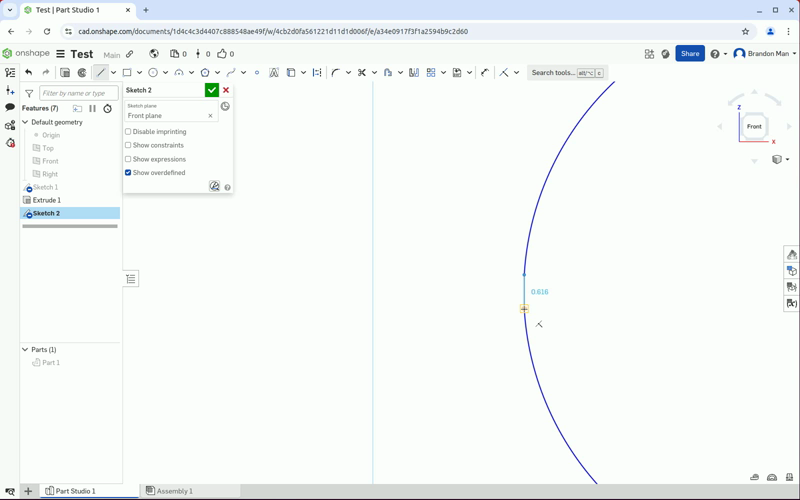
scroll(-6)
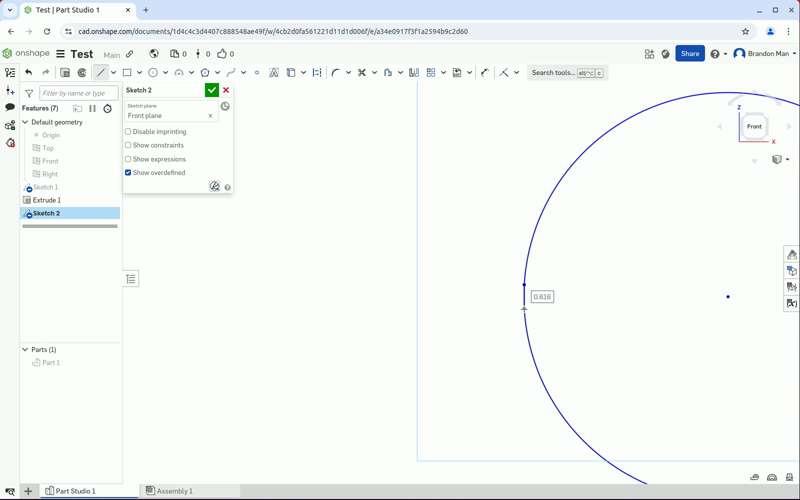
scroll(-6)
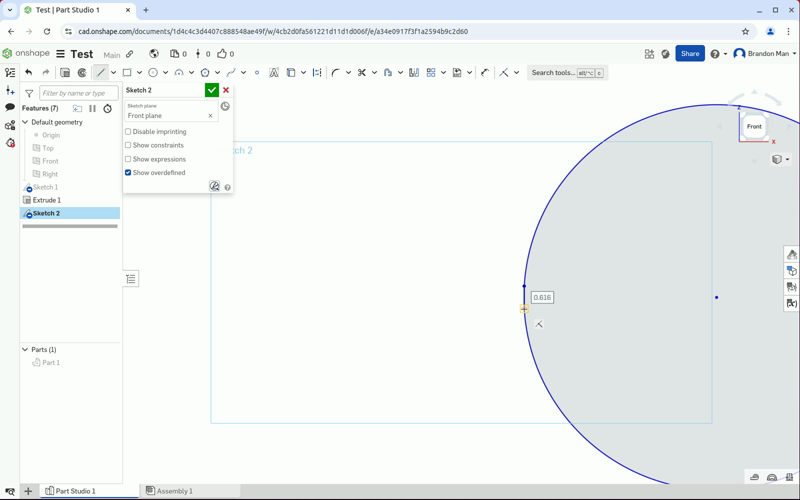
scroll(-6)
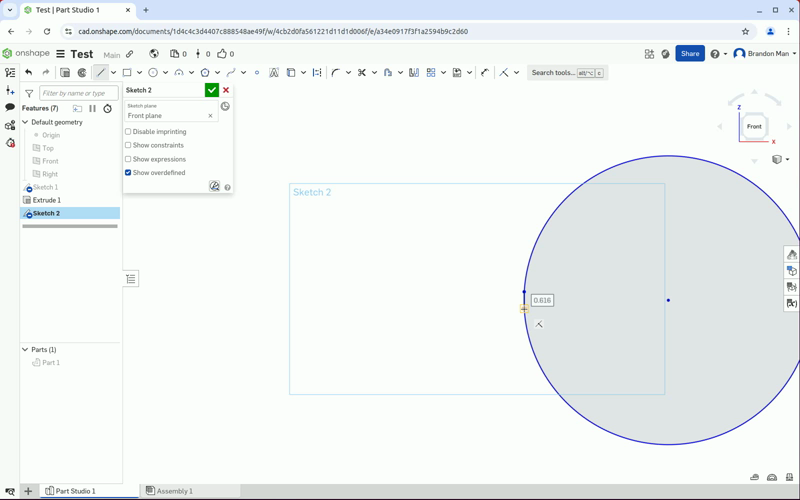
scroll(-6)
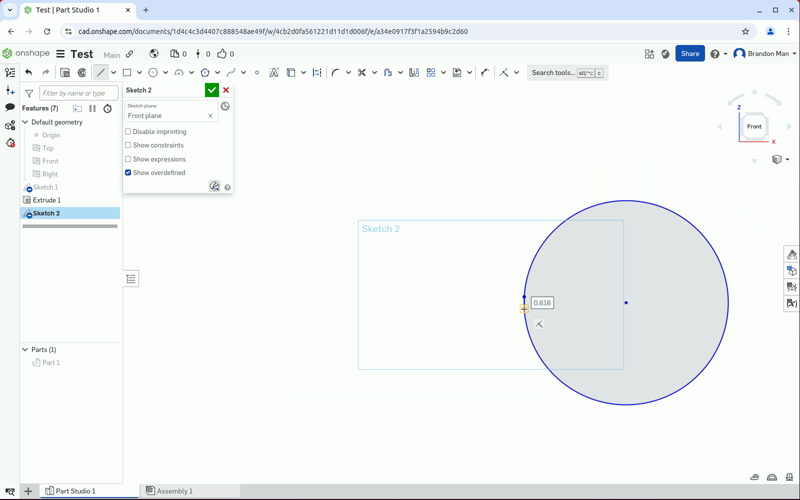
scroll(-6)
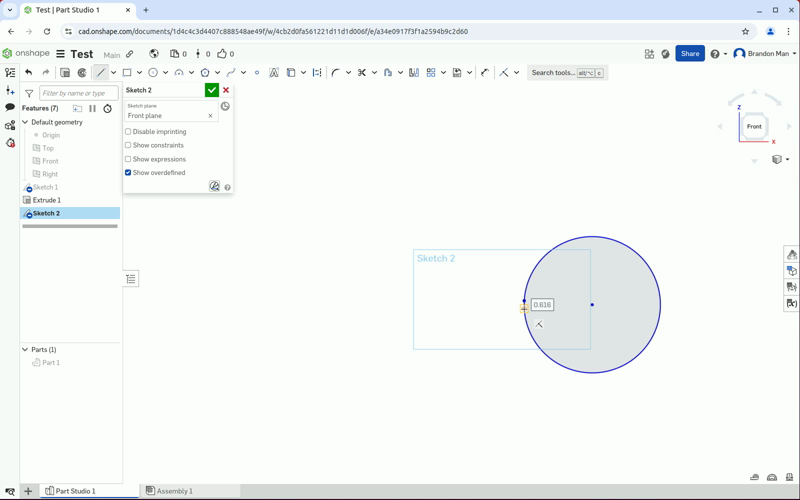
scroll(-6)
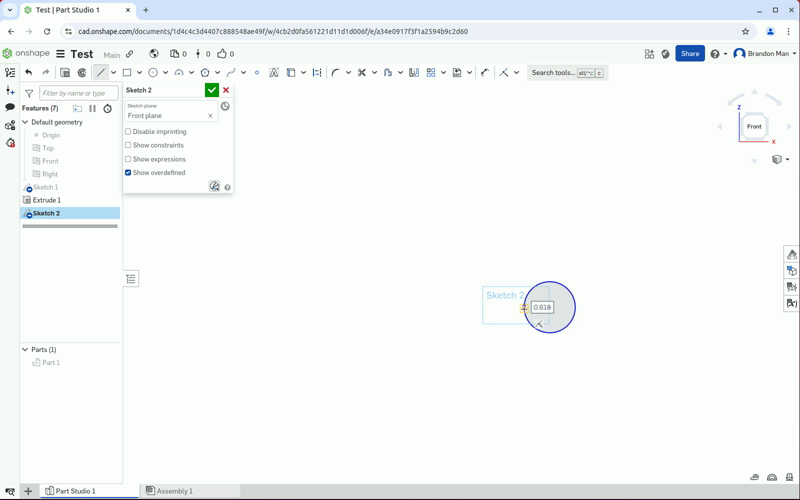
key(esc)
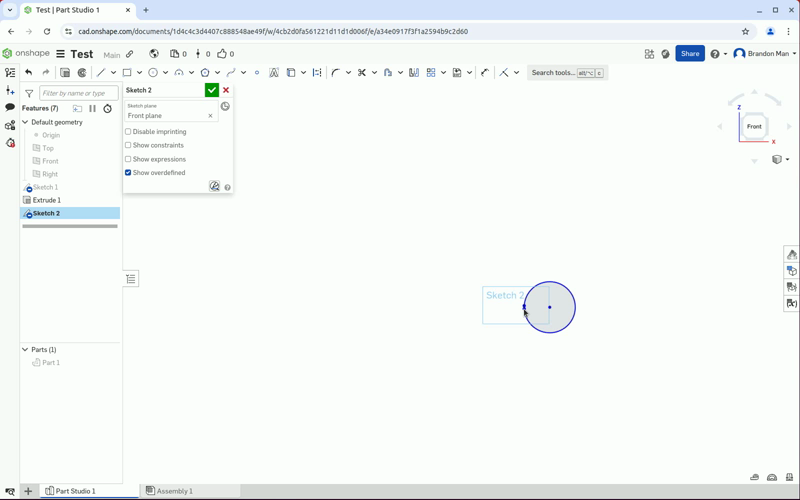
key(l)
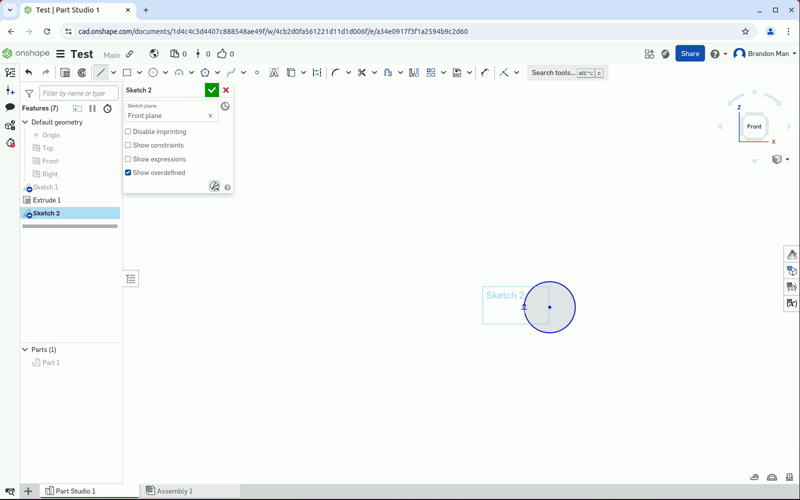
key_down(shift)
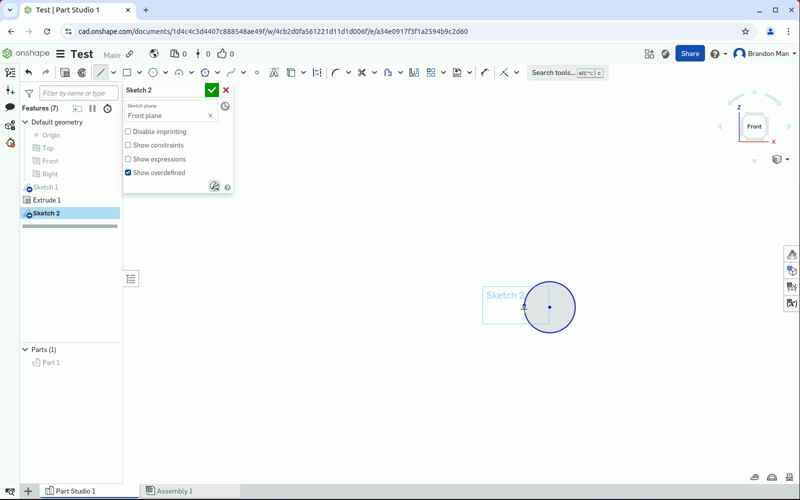
mouse_move(531, 300)
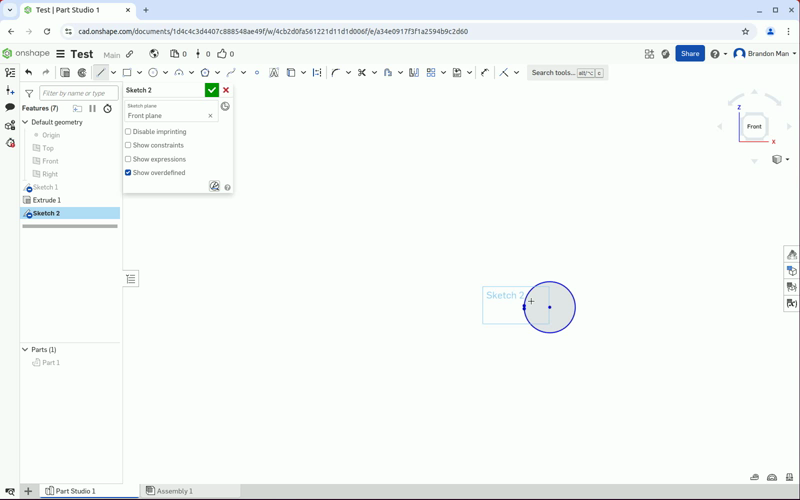
click(531, 300)
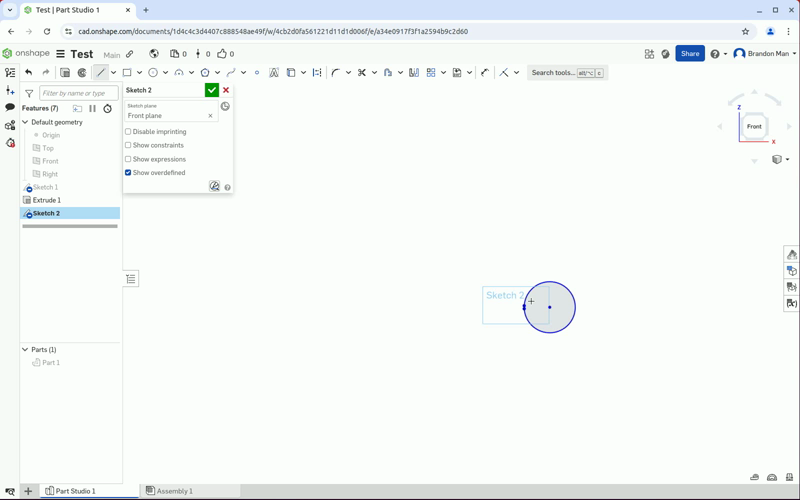
key_up(shift)
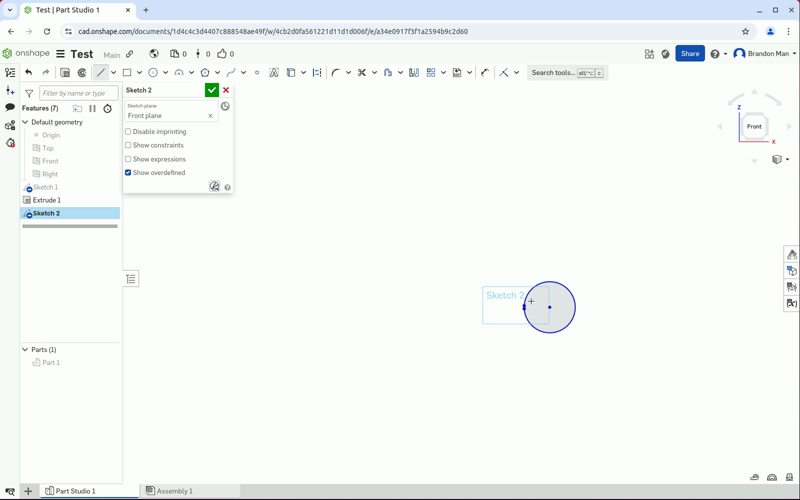
key_down(shift)
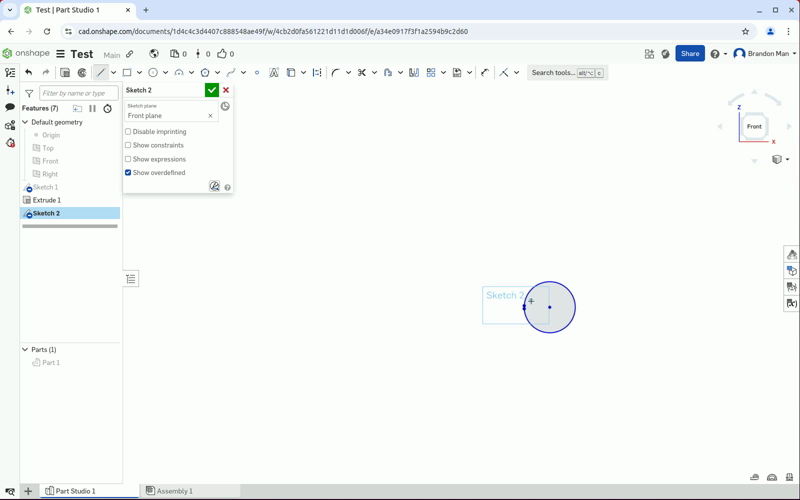
mouse_move(561, 300)
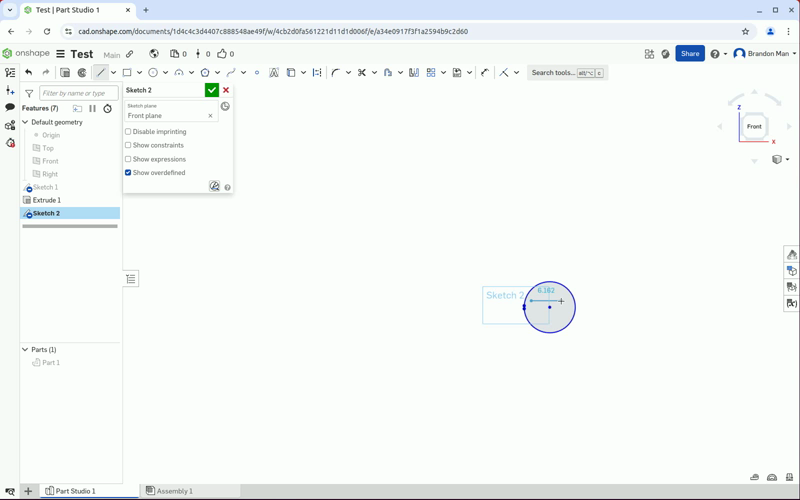
mouse_move(537, 322)
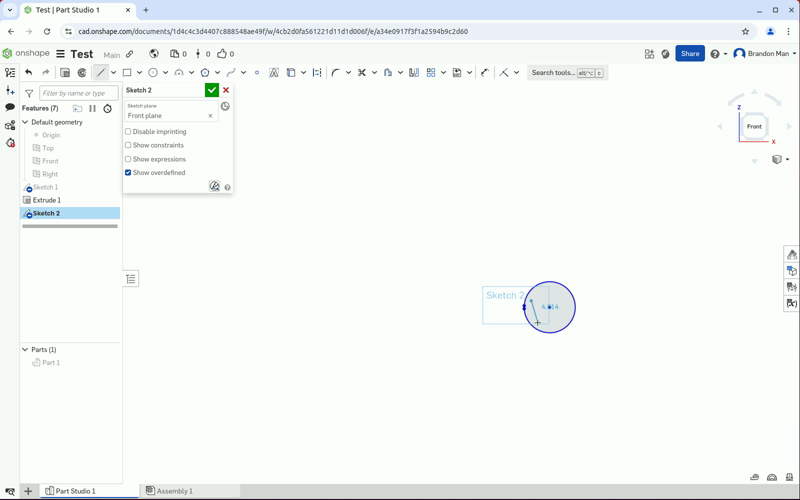
click(537, 322)
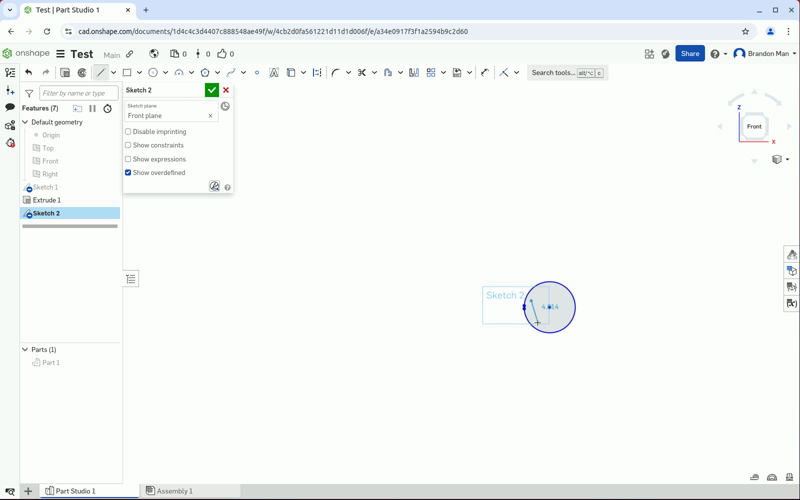
key_up(shift)
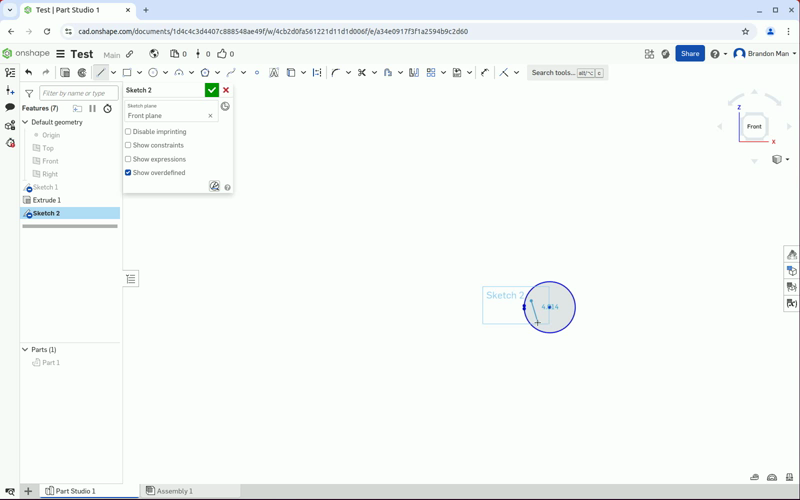
key_down(shift)
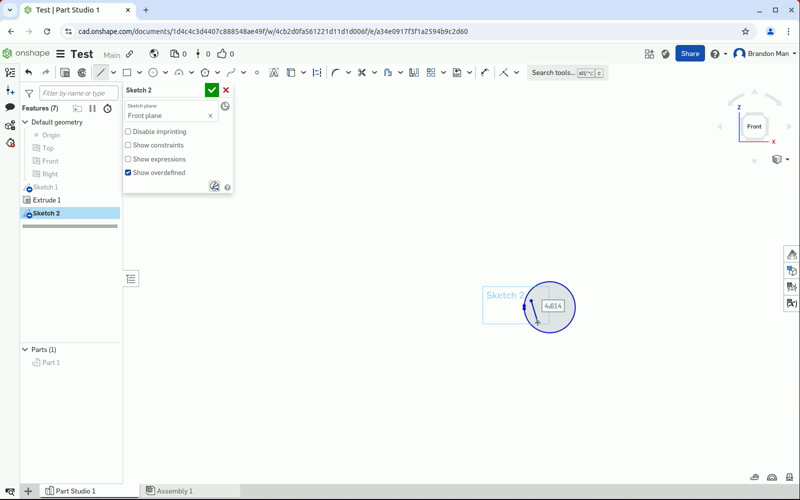
mouse_move(567, 322)
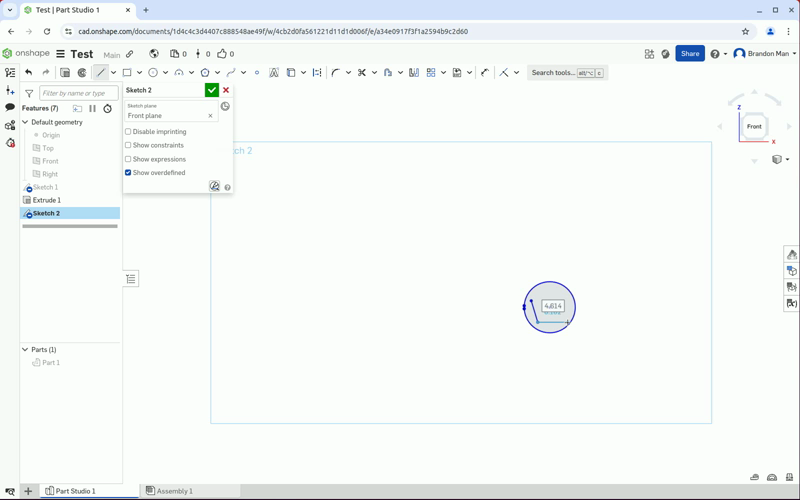
mouse_move(559, 322)
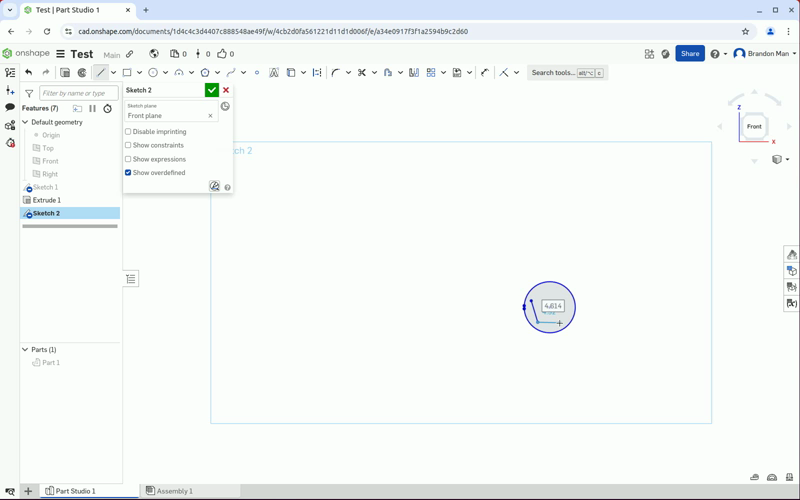
click(559, 322)
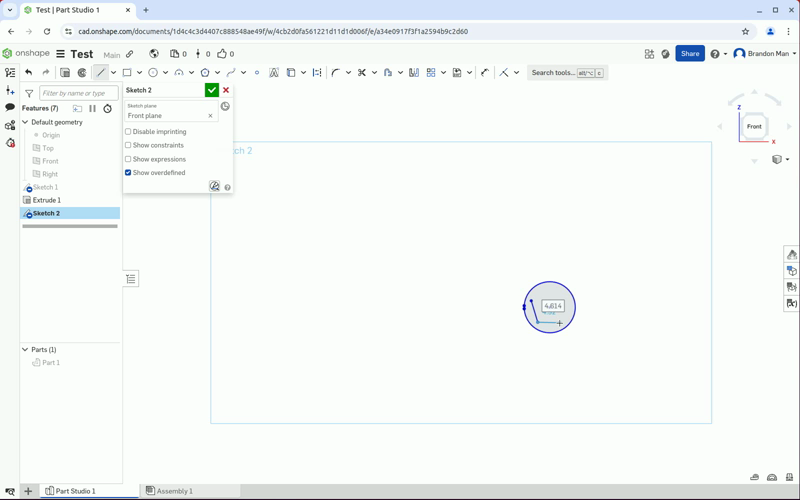
key_up(shift)
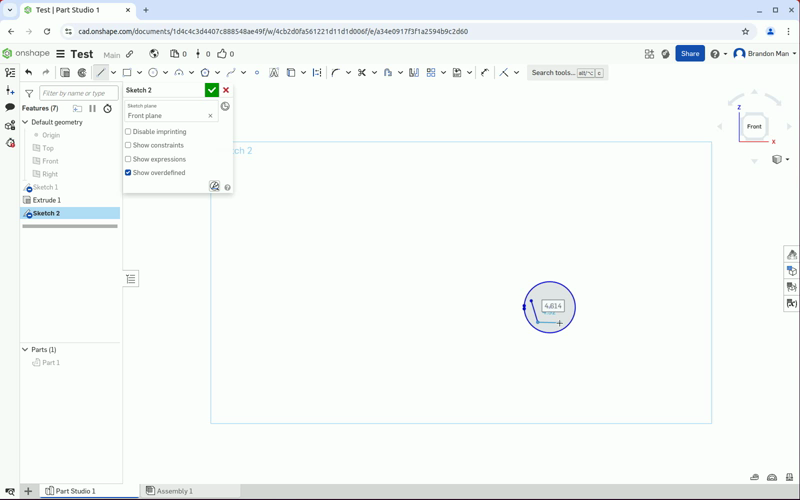
key_down(shift)
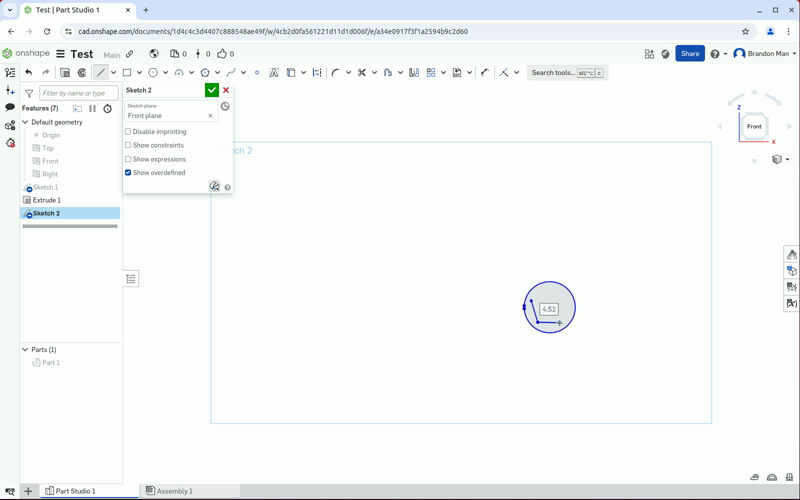
mouse_move(589, 322)
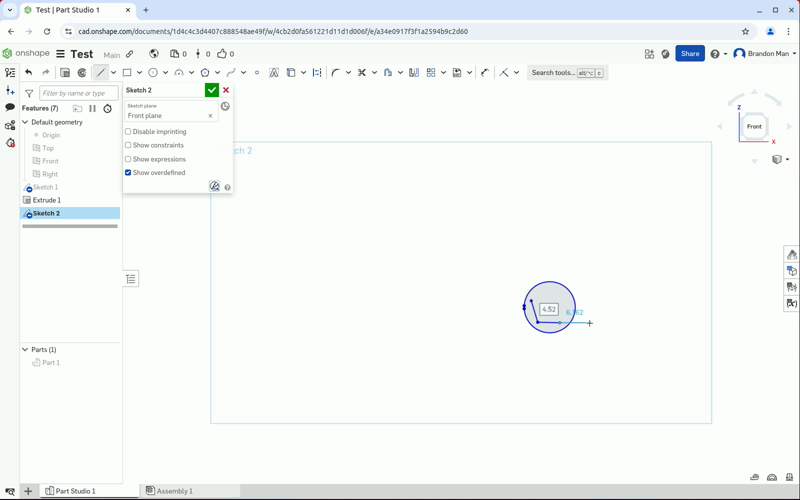
mouse_move(567, 301)
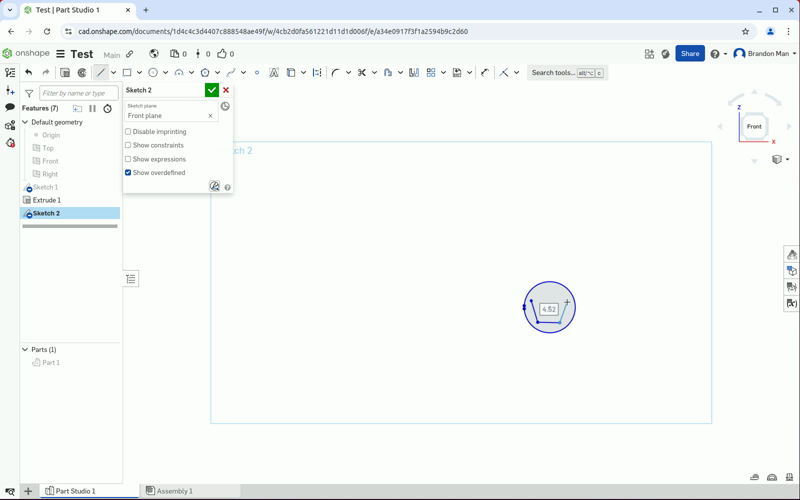
click(567, 301)
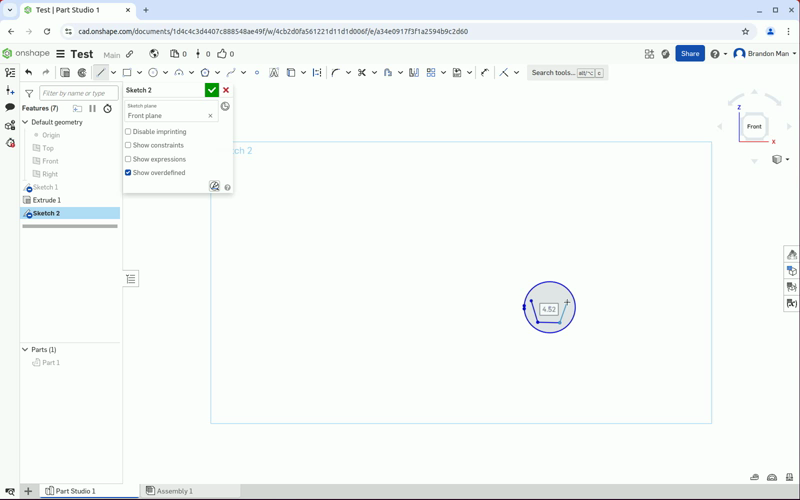
key_up(shift)
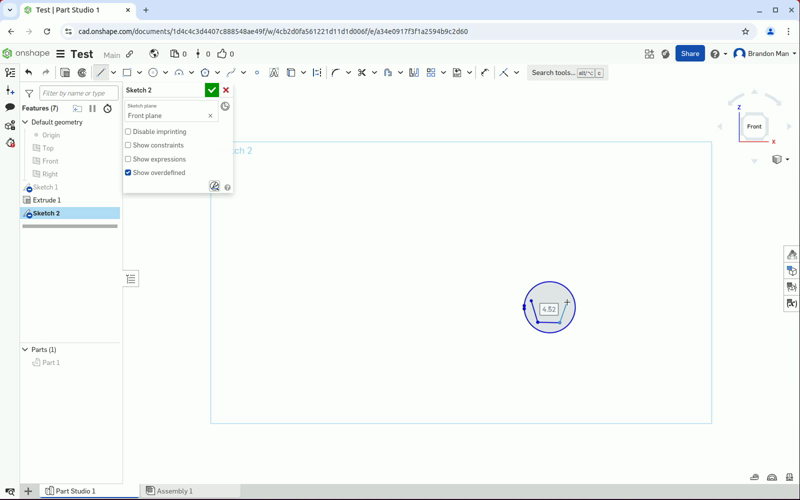
key_down(shift)
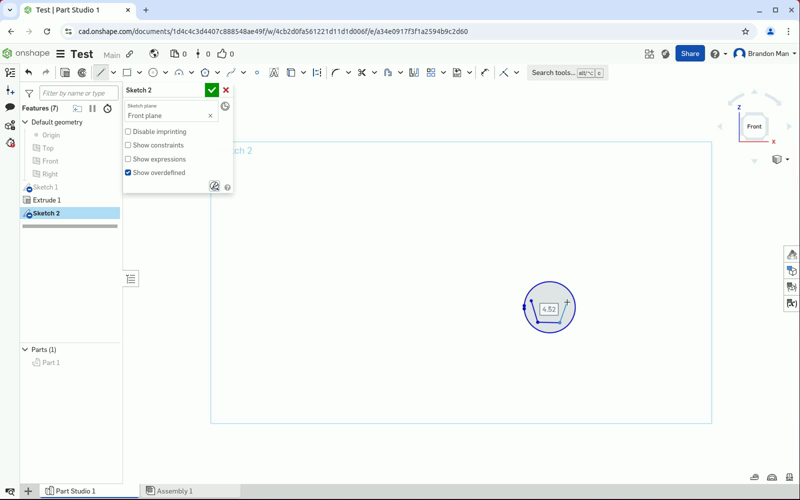
mouse_move(589, 301)
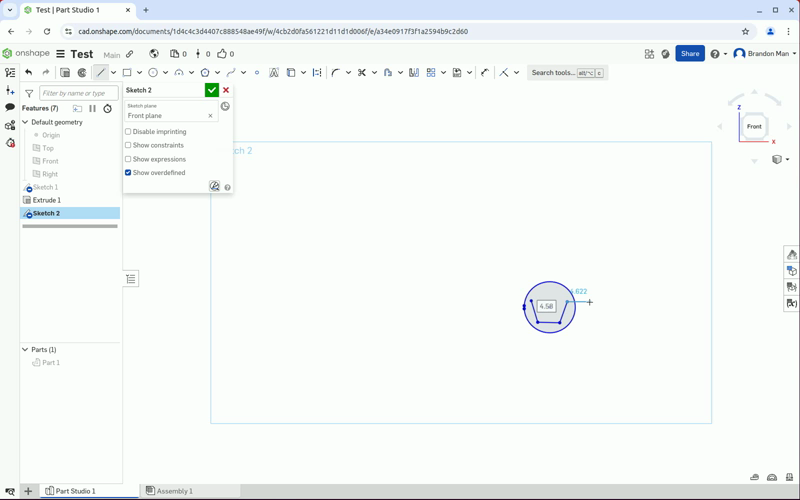
mouse_move(549, 288)
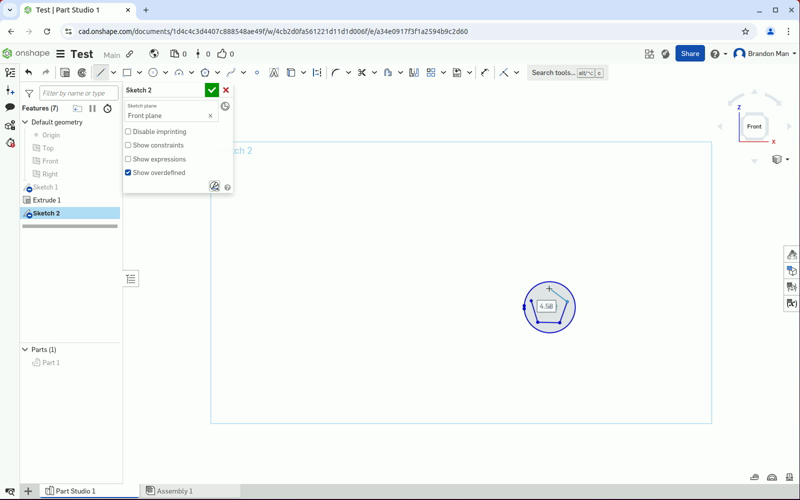
click(549, 288)
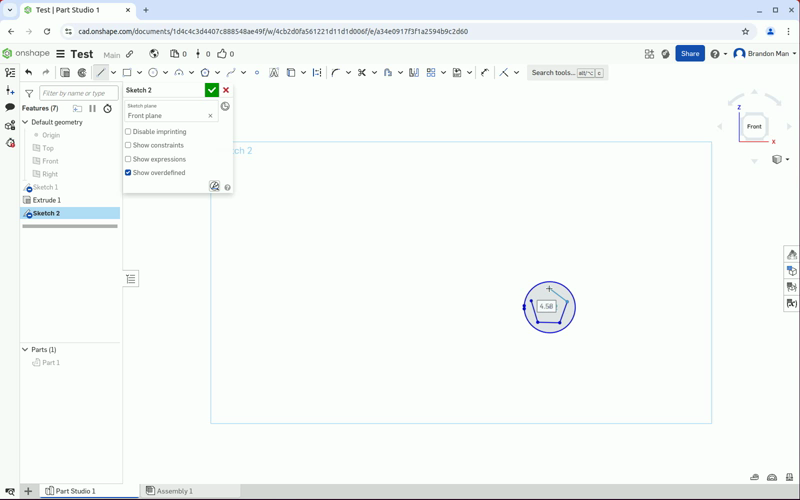
key_up(shift)
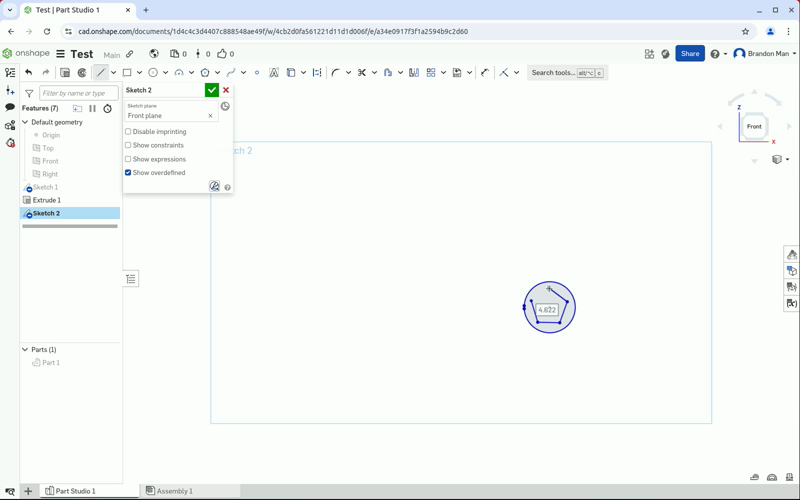
mouse_move(579, 288)
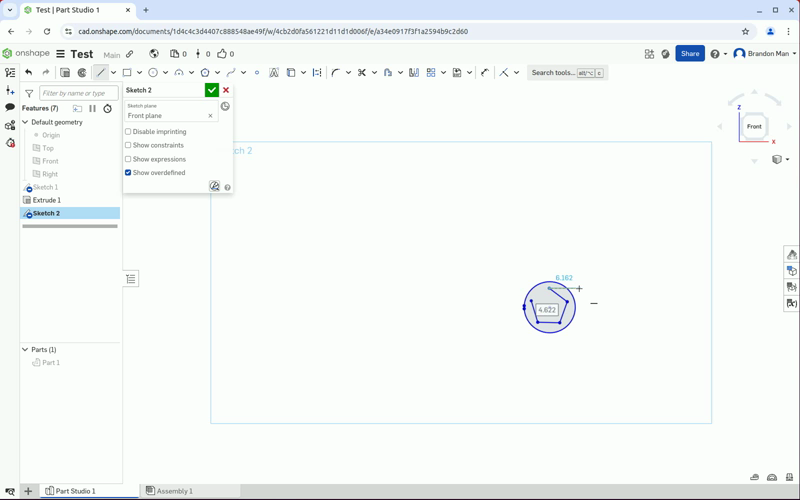
key_down(shift)
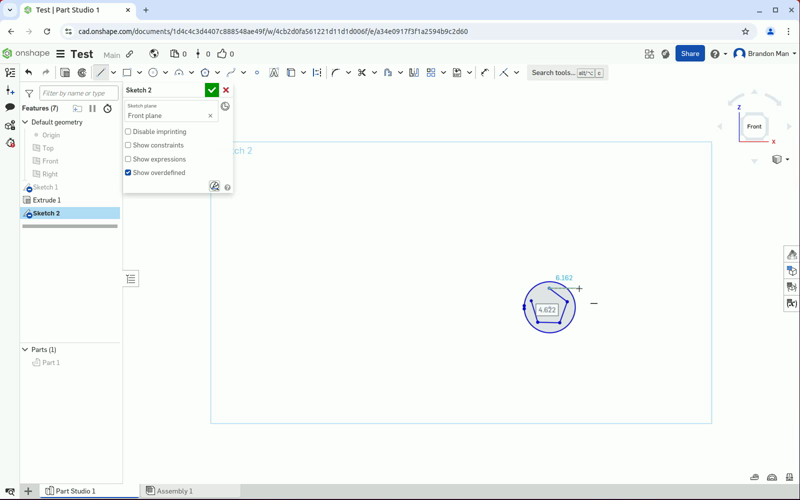
mouse_move(531, 300)
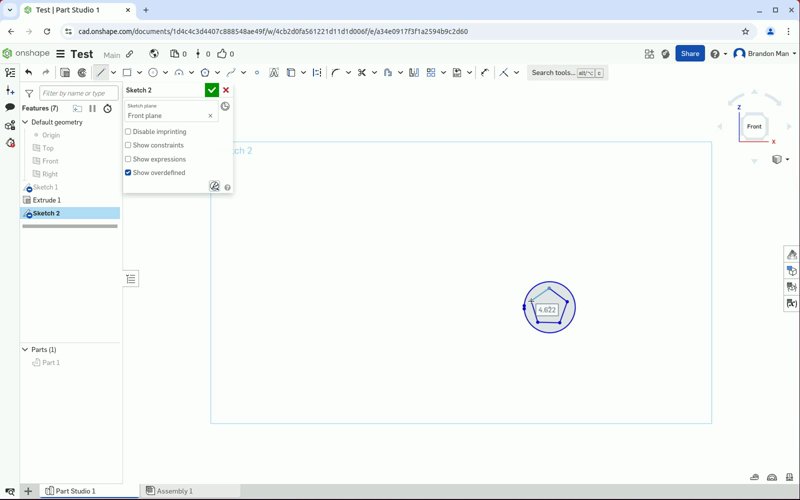
key_up(shift)
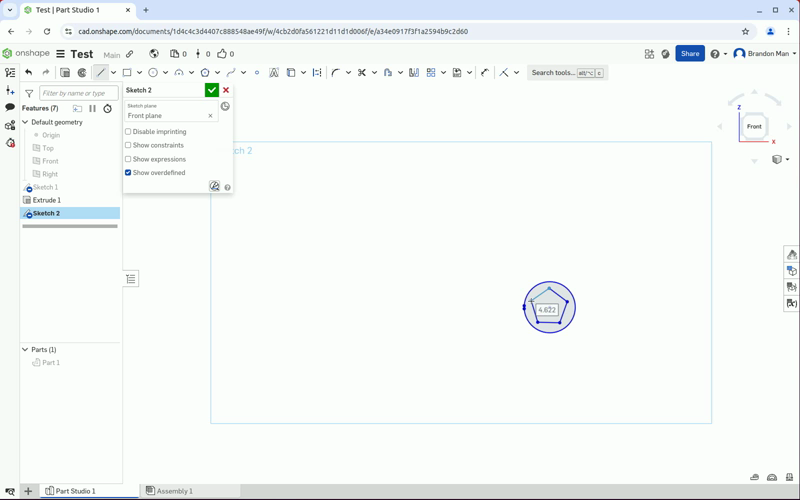
click(531, 300)
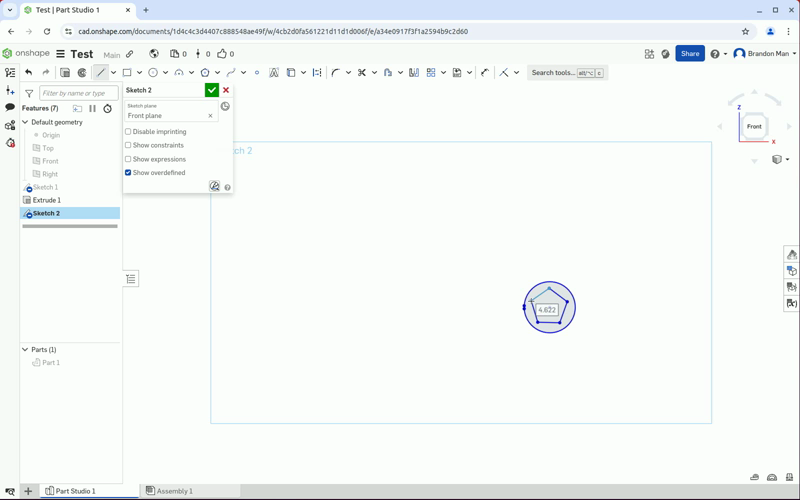
key(esc)
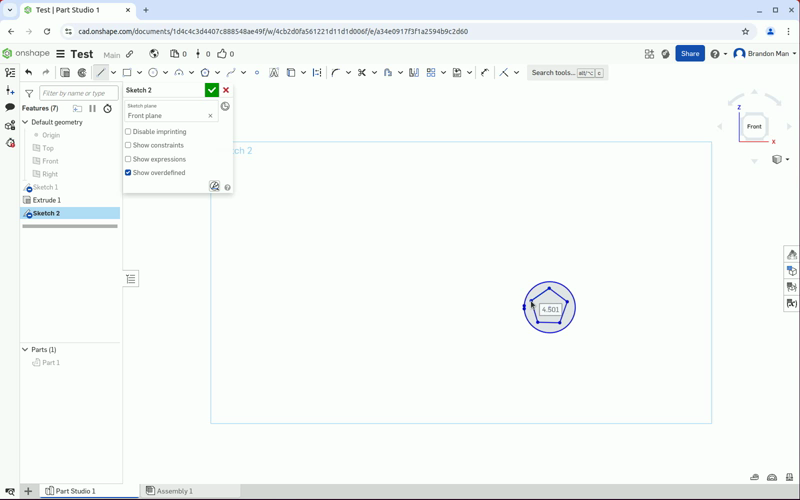
mouse_move(551, 286)
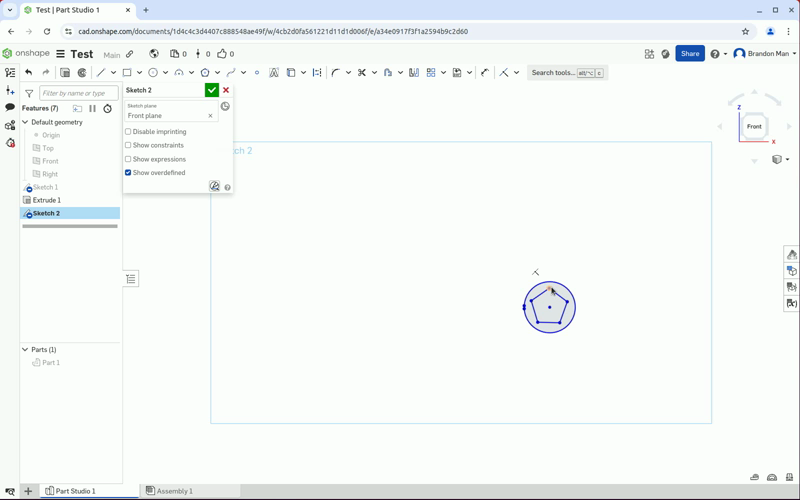
scroll(6)
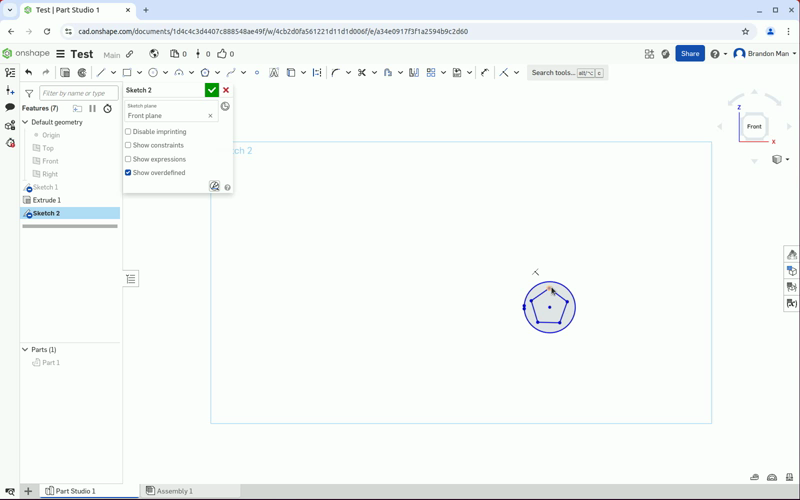
scroll(6)
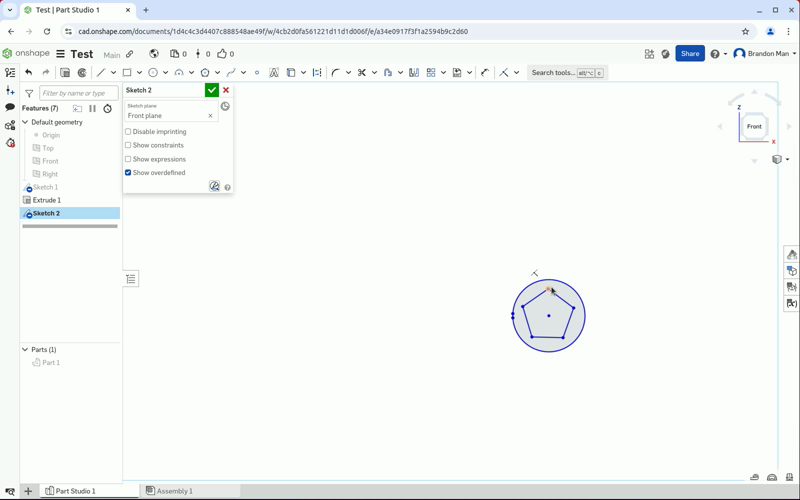
scroll(6)
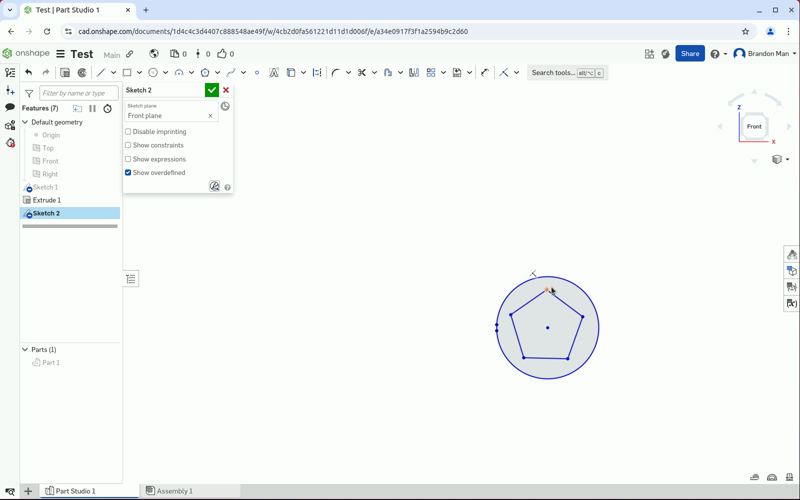
scroll(6)
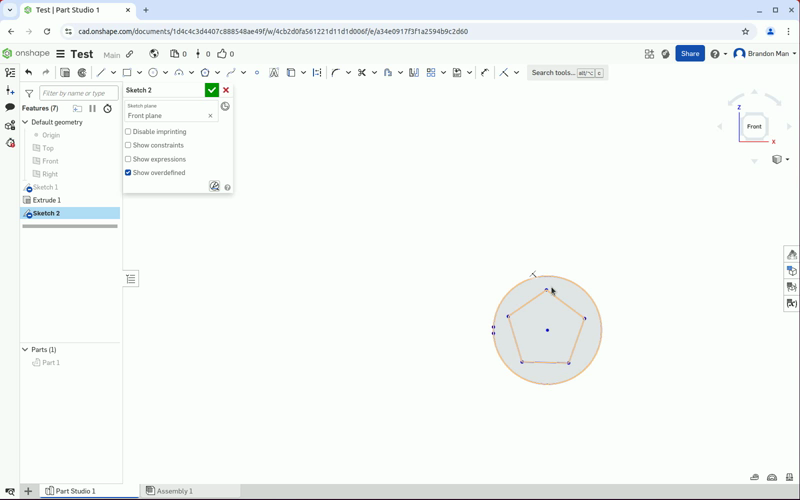
scroll(6)
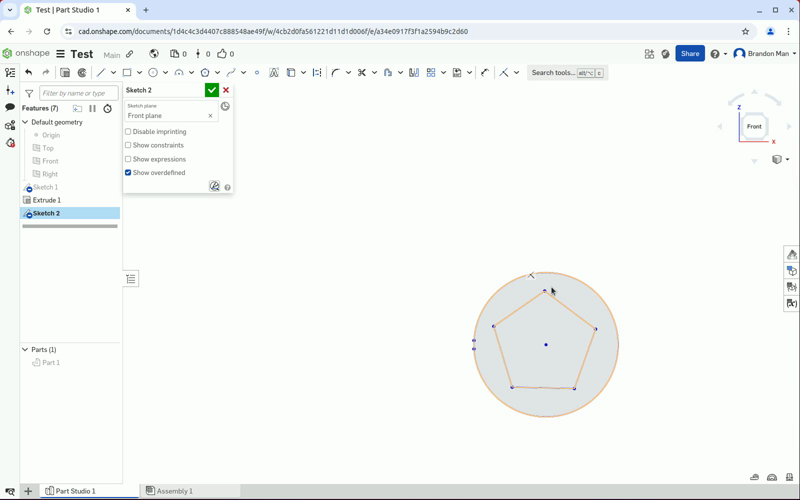
scroll(6)
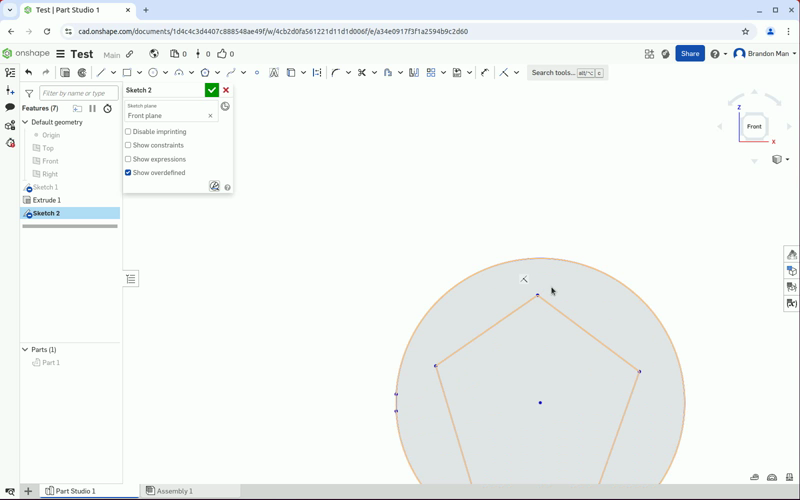
scroll(6)
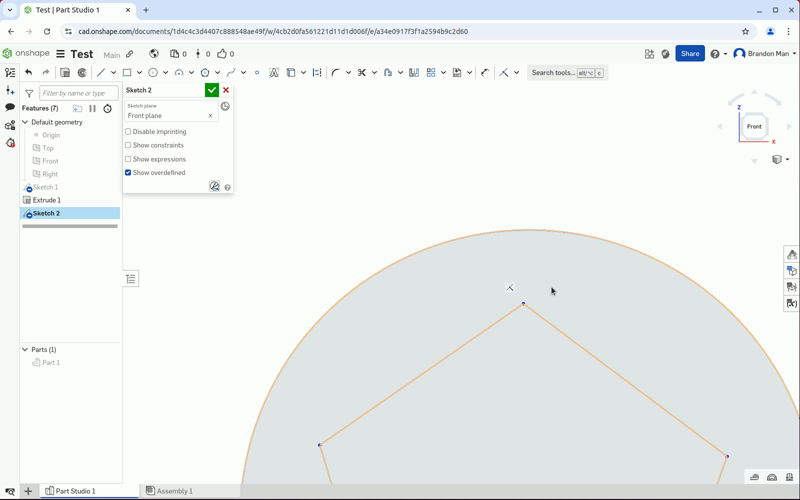
click(551, 286)
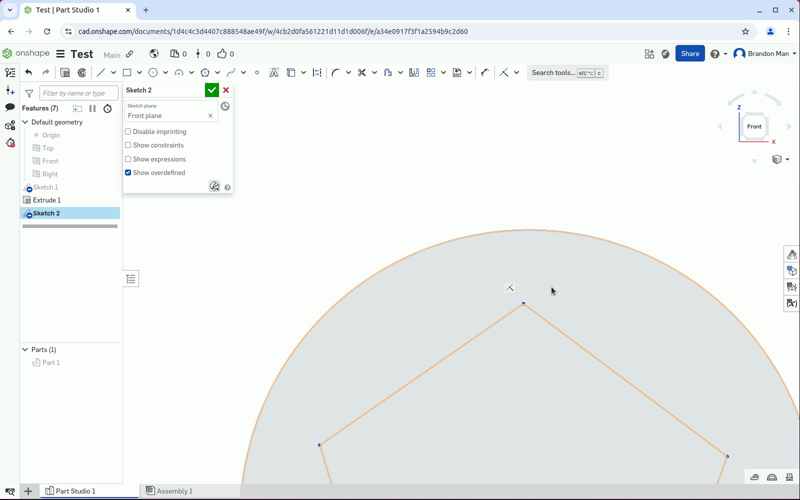
scroll(-6)
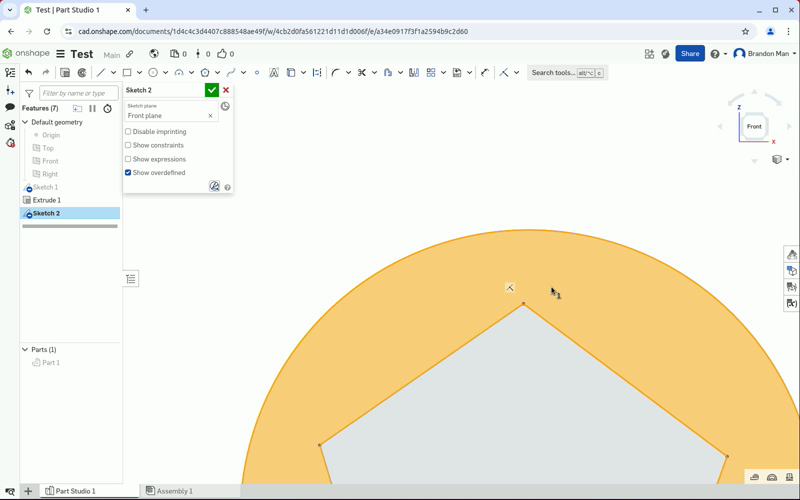
scroll(-6)
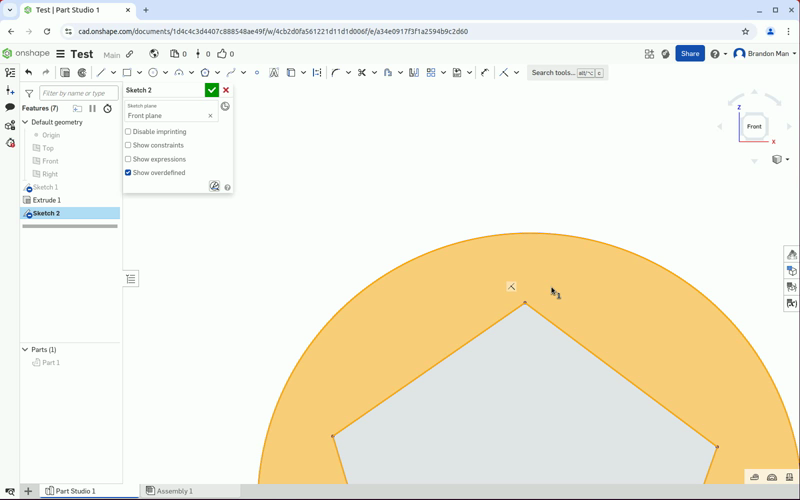
scroll(-6)
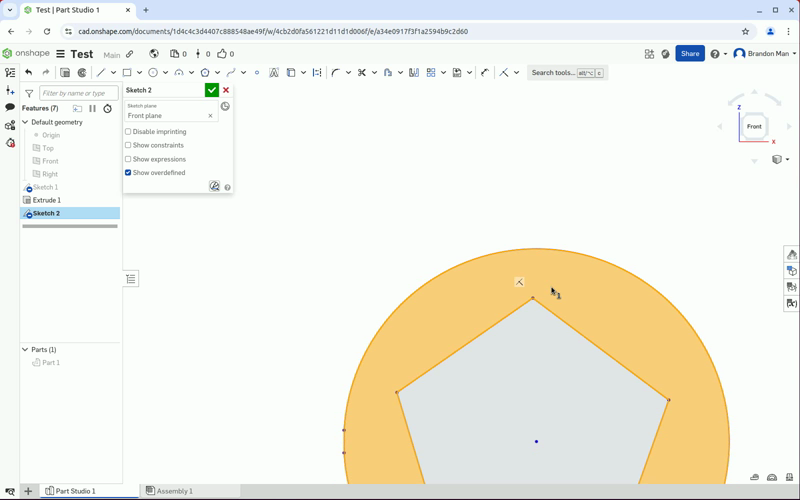
scroll(-6)
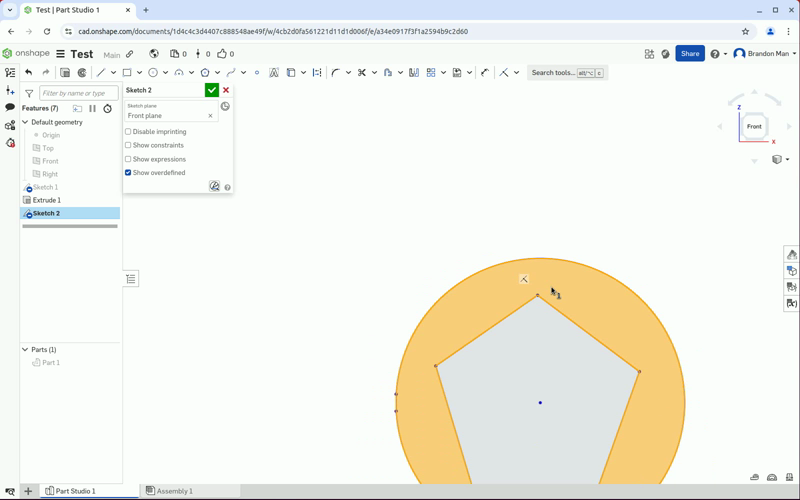
scroll(-6)
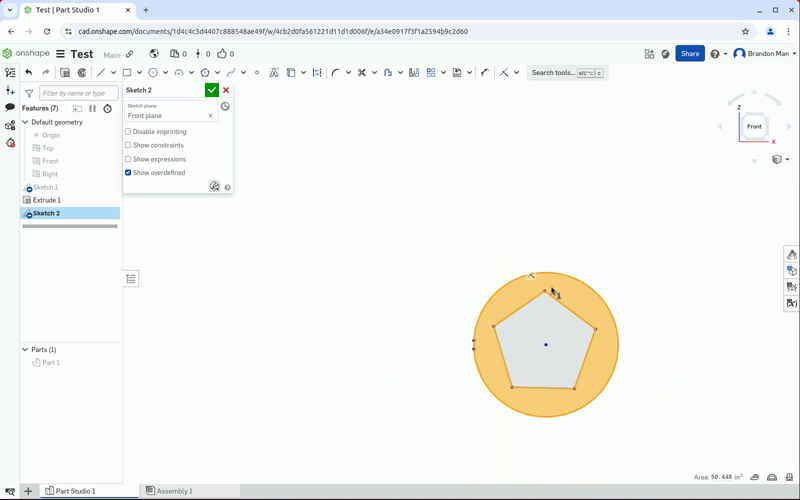
scroll(-6)
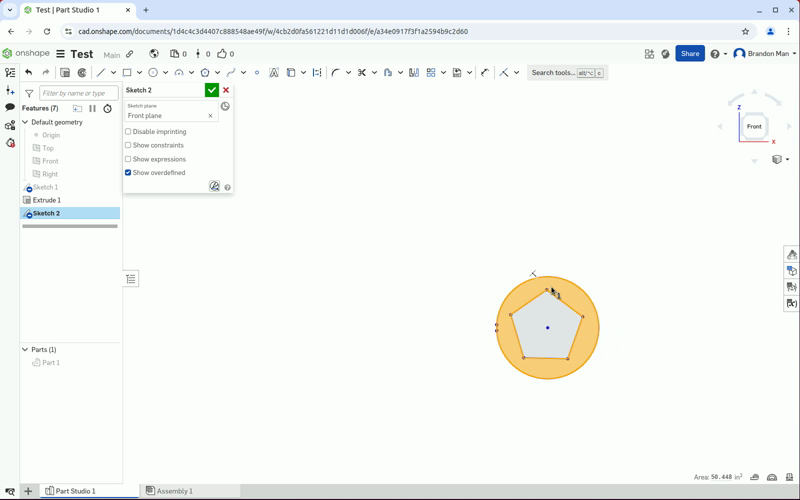
scroll(-6)
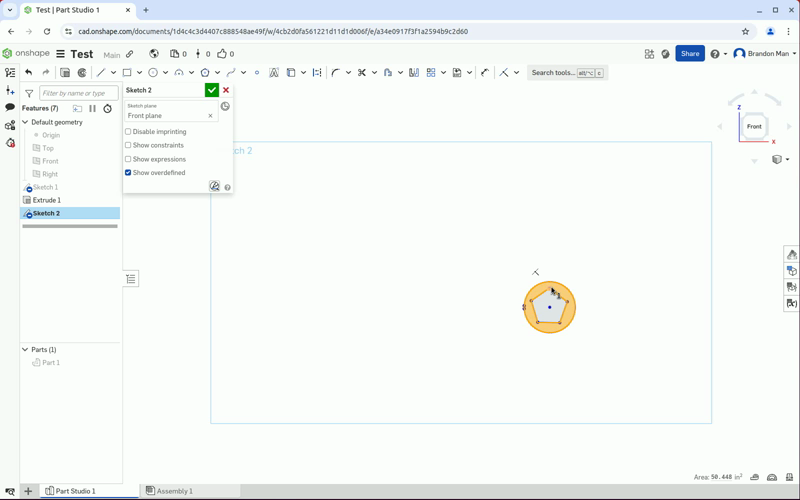
mouse_move(73, 352)
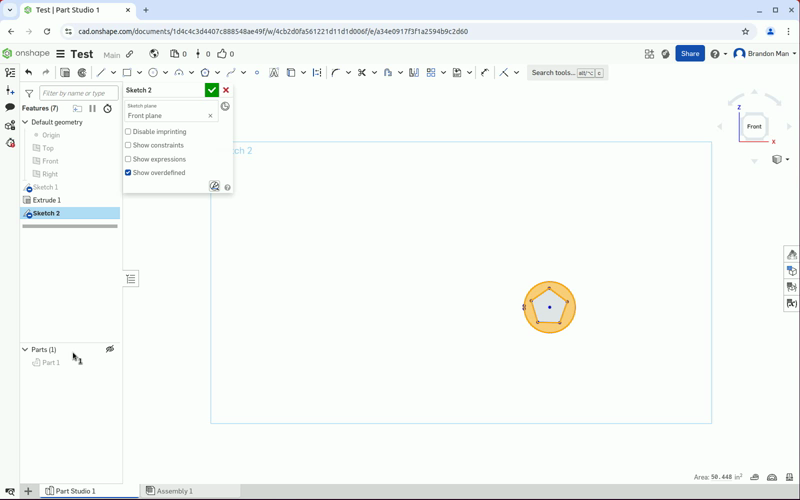
key(shift+y)
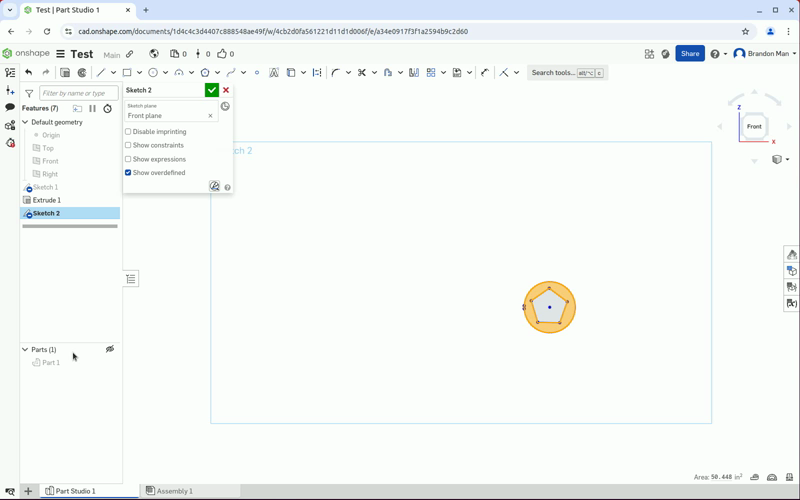
key(shift+e)
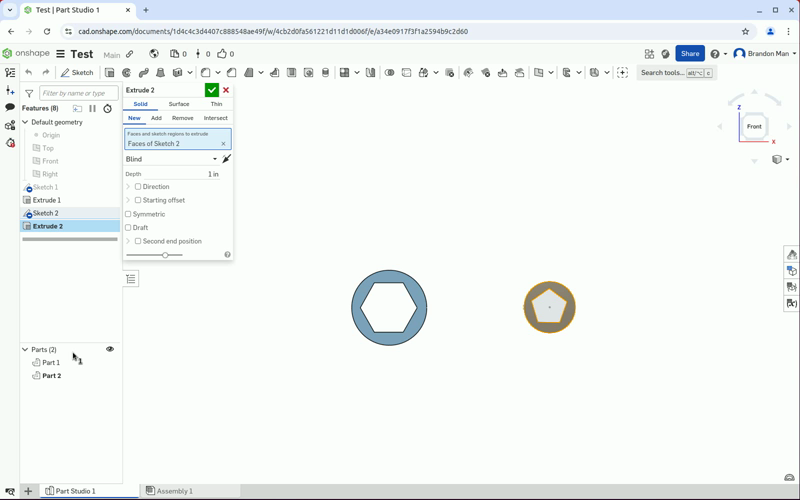
mouse_move(143, 106)
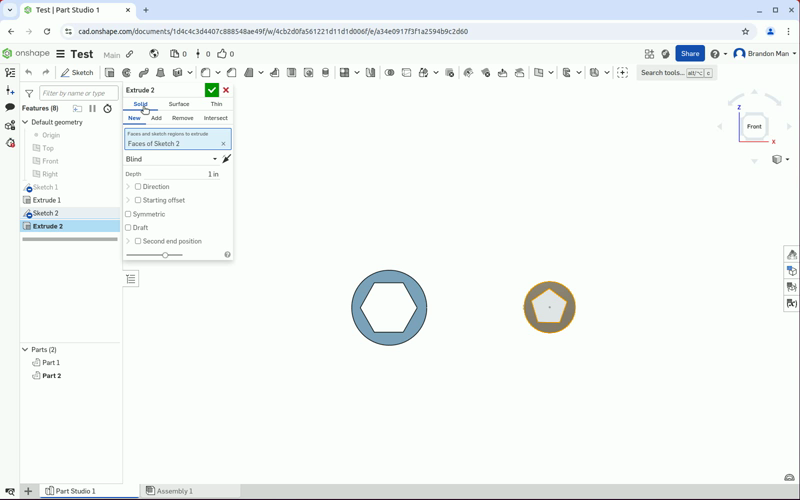
click(143, 106)
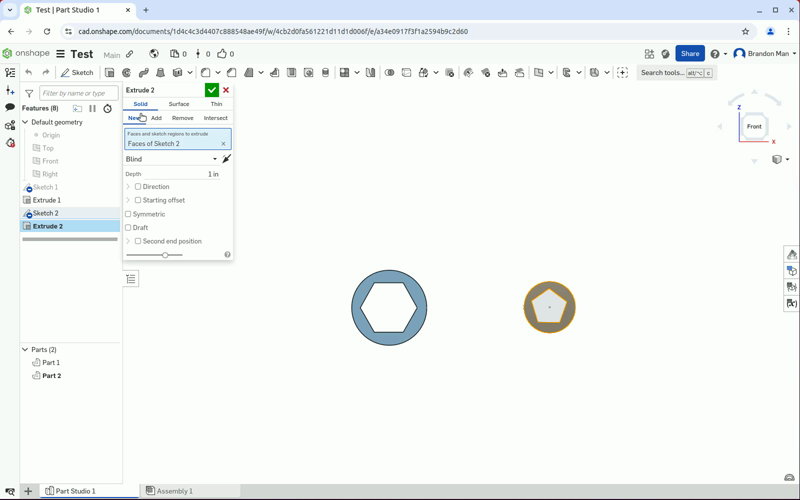
mouse_move(137, 120)
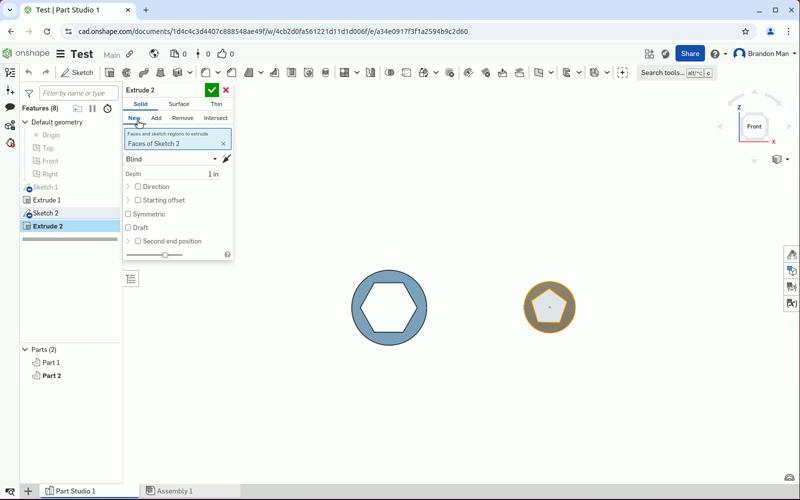
click(137, 120)
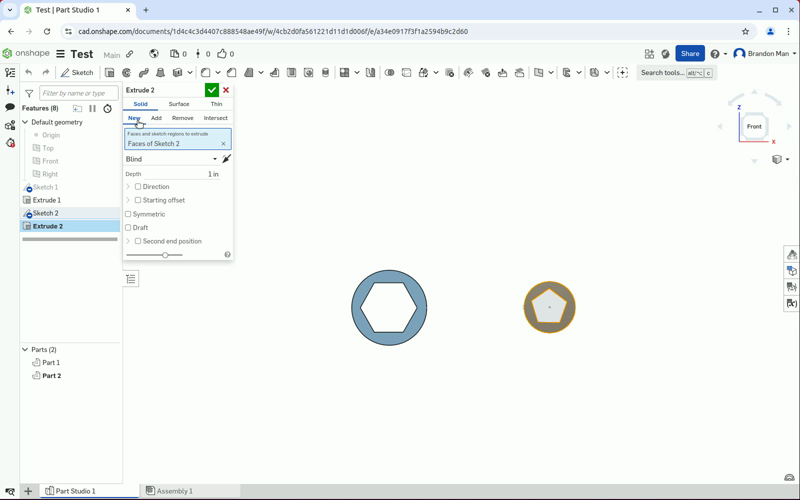
key(tab, 4)
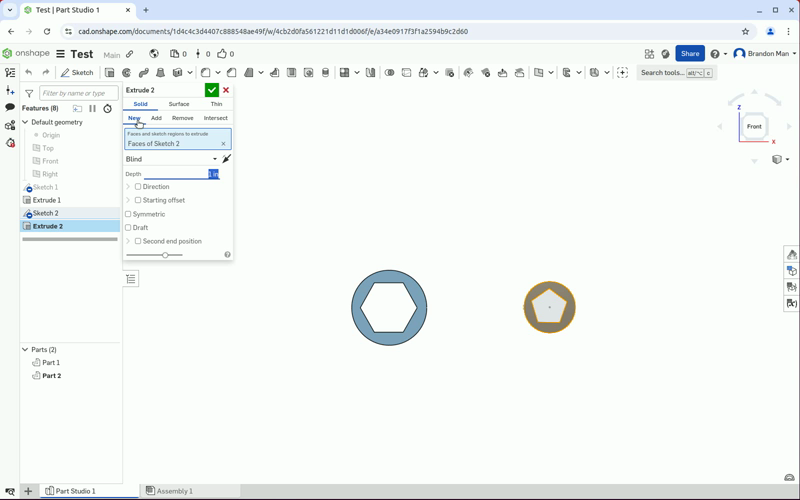
text(5.055)
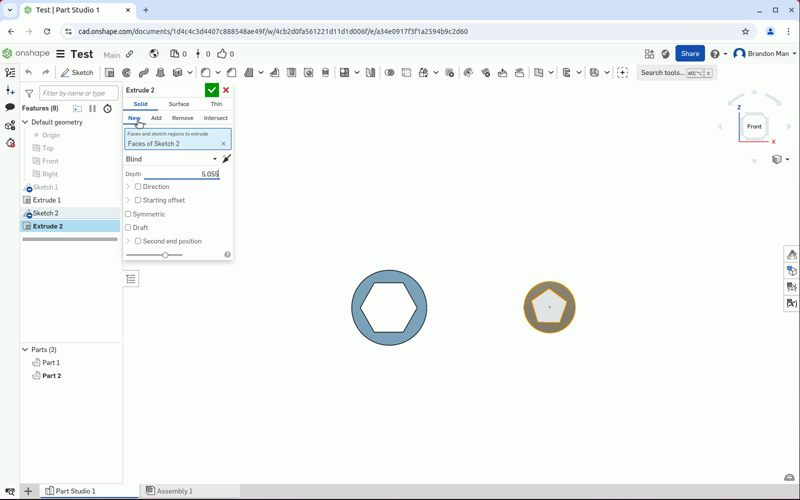
key(enter)
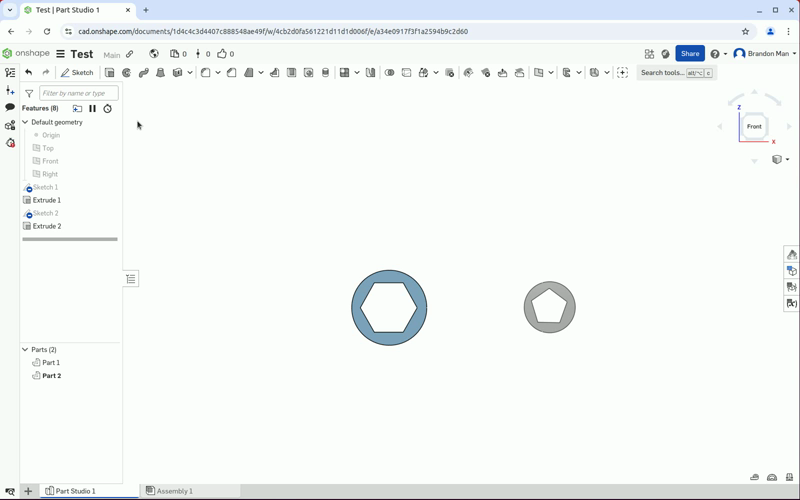
key(shift+h)
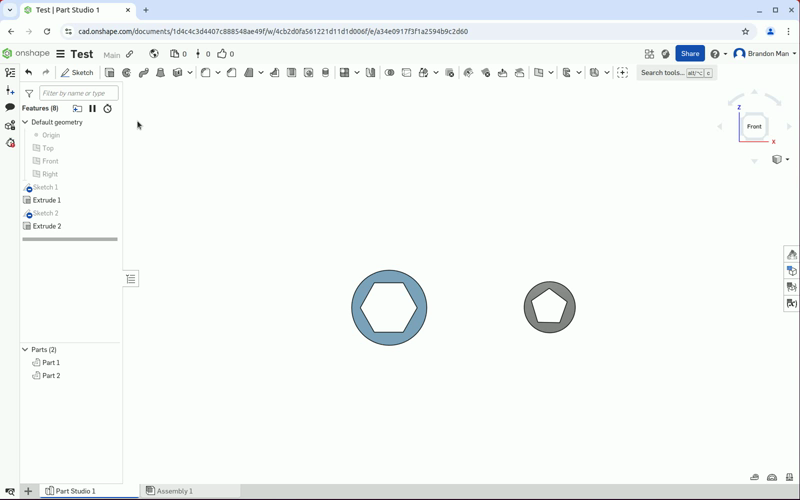
key(shift+h)
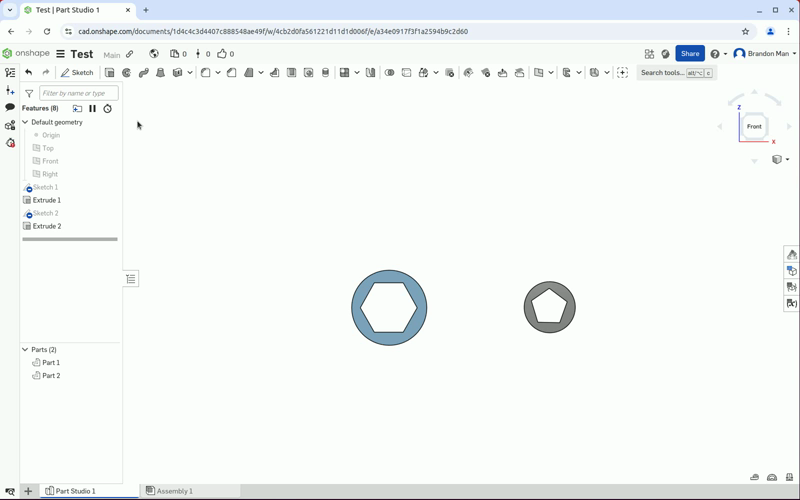
mouse_move(73, 189)
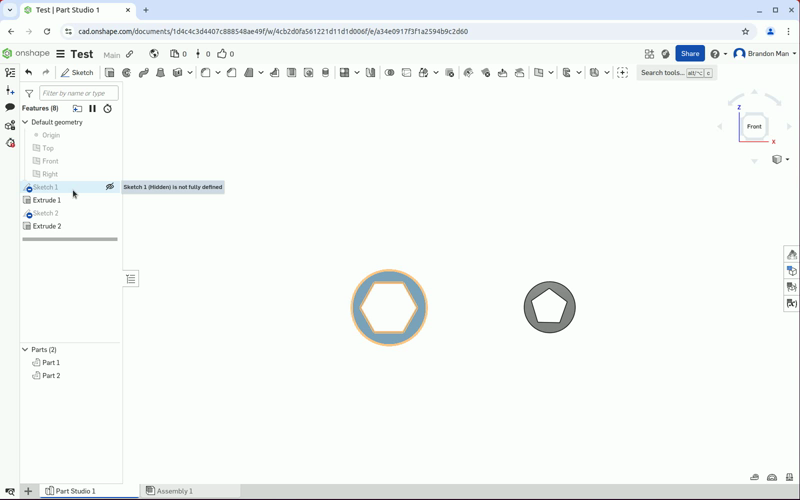
click(73, 189)
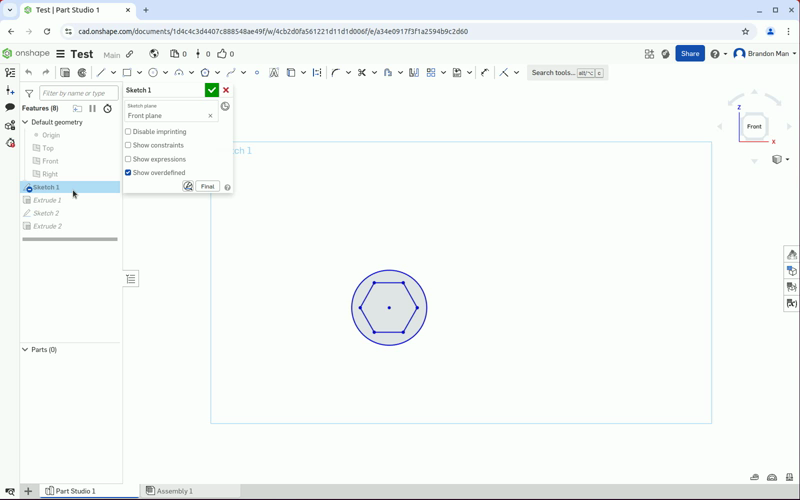
mouse_move(229, 92)
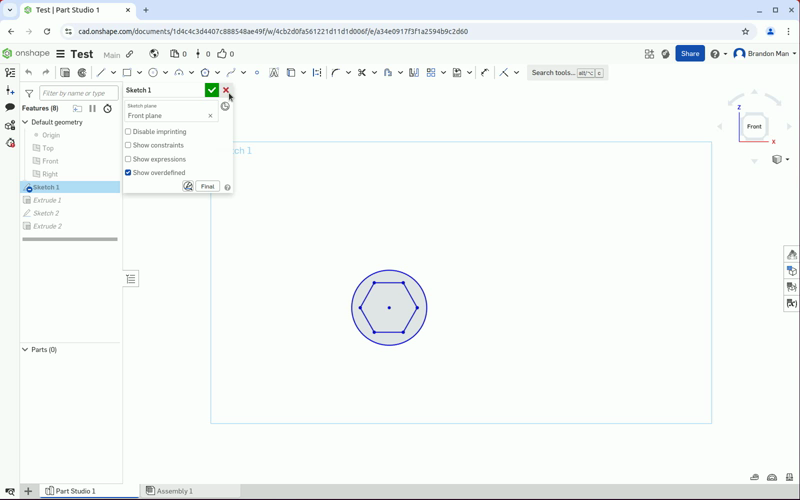
click(229, 92)
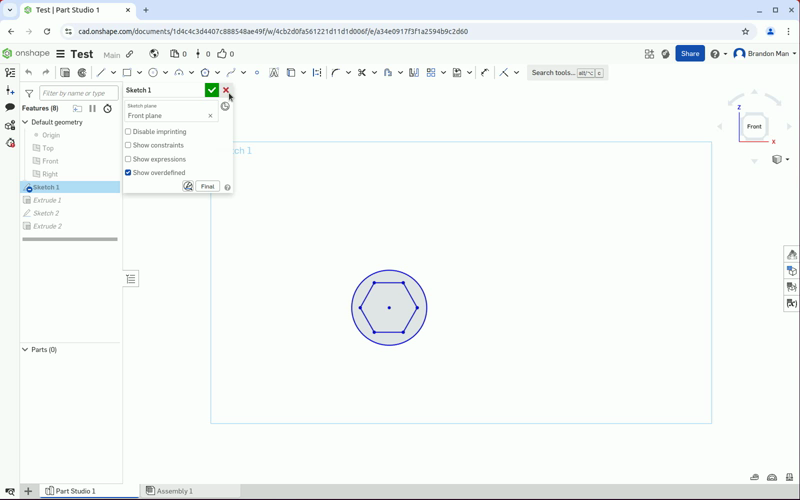
key(shift+s)
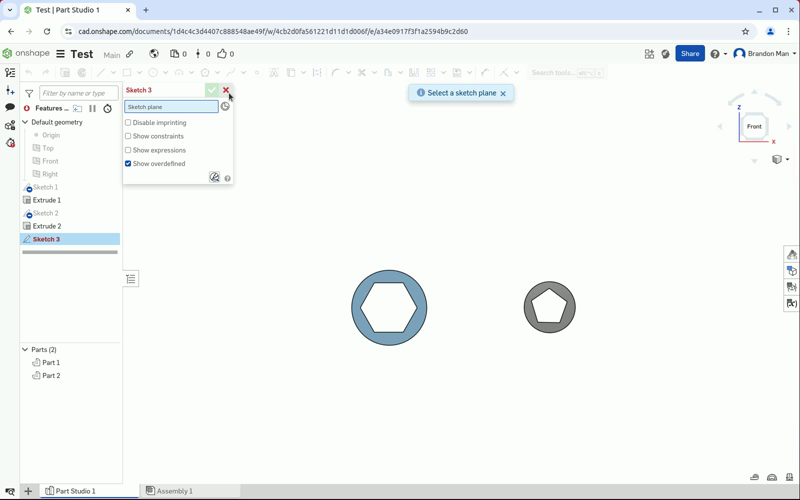
mouse_move(73, 163)
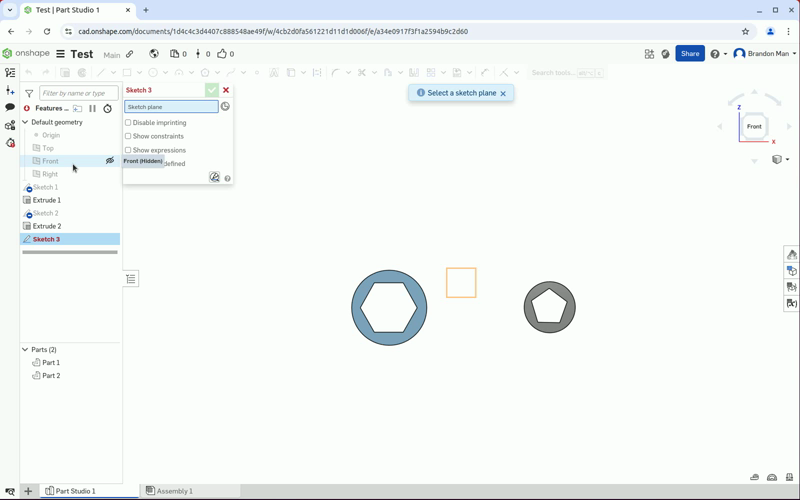
click(73, 163)
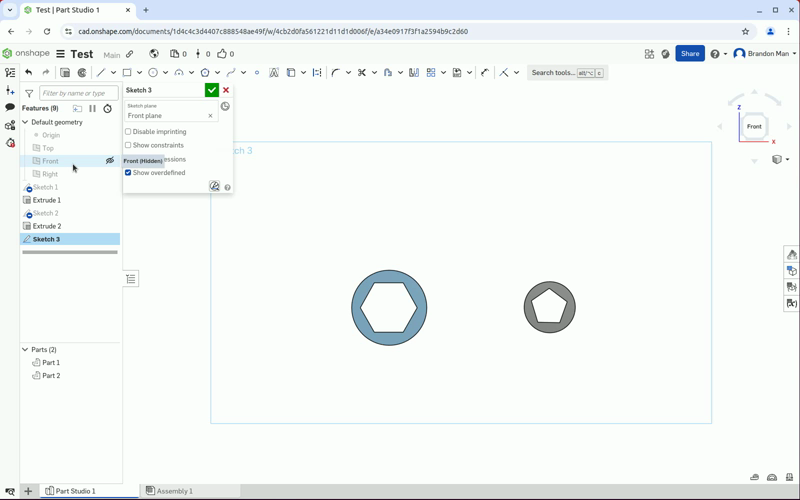
mouse_move(73, 352)
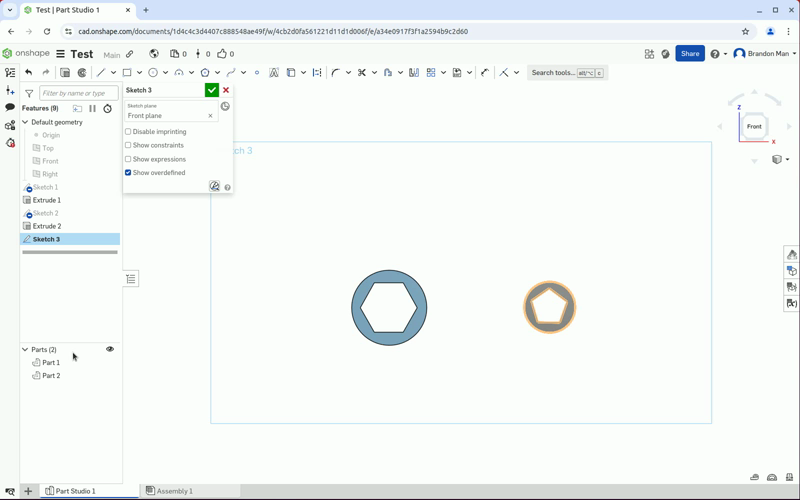
key(y)
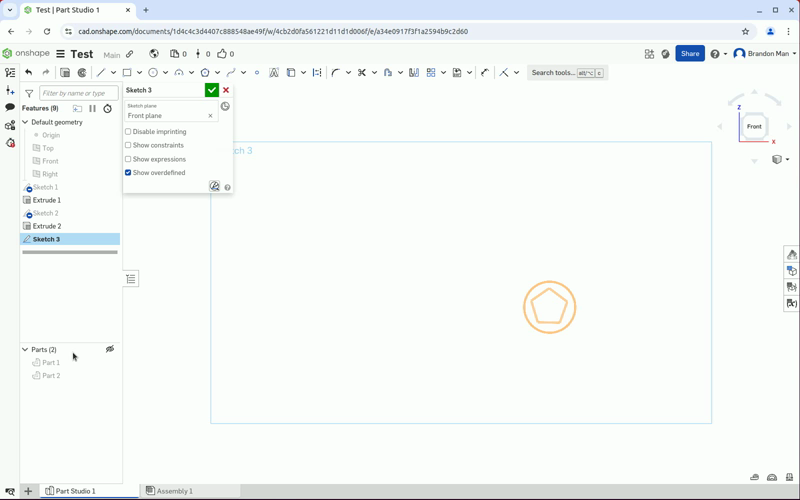
key(a)
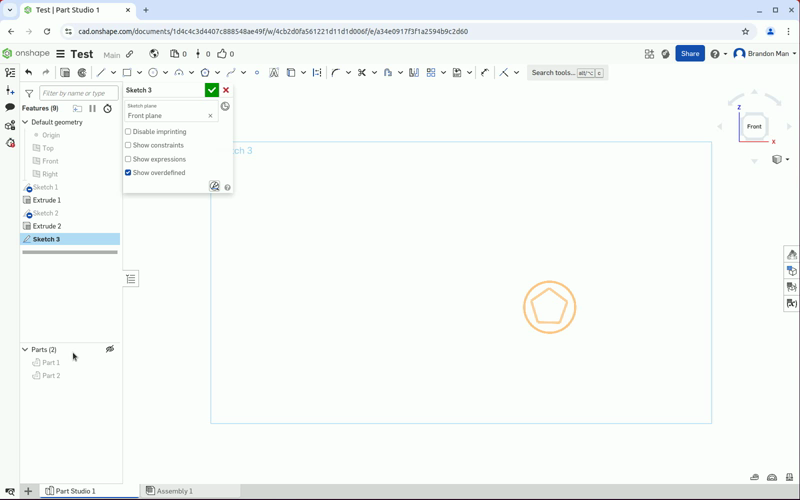
key_down(shift)
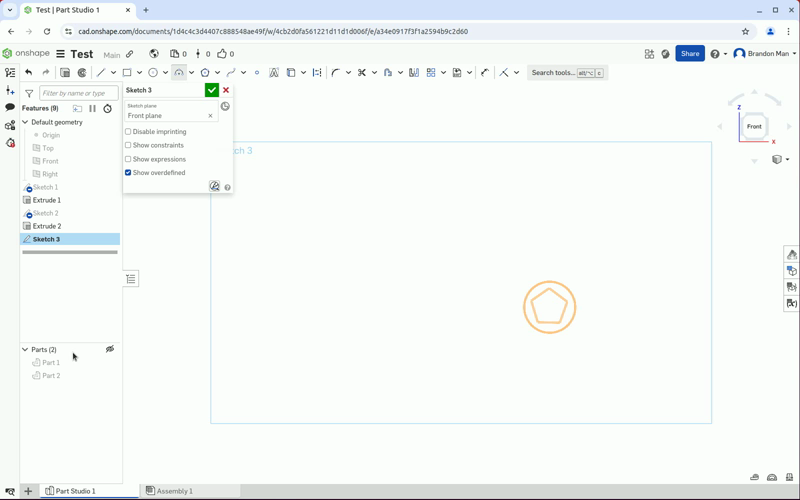
mouse_move(420, 288)
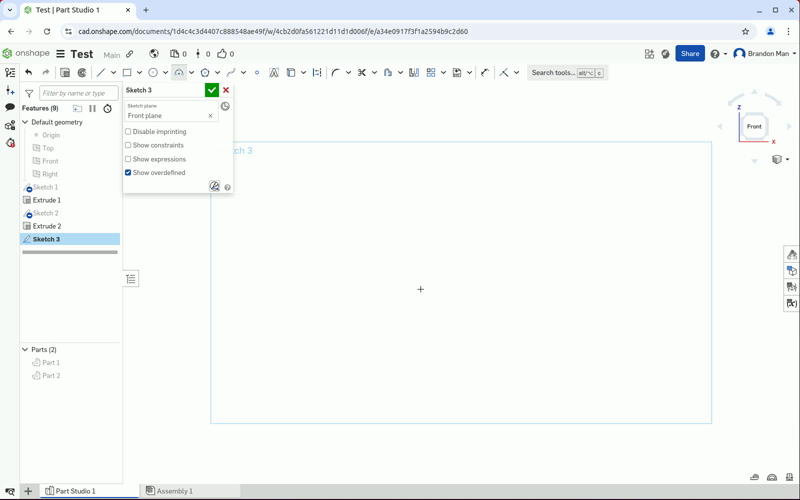
click(420, 288)
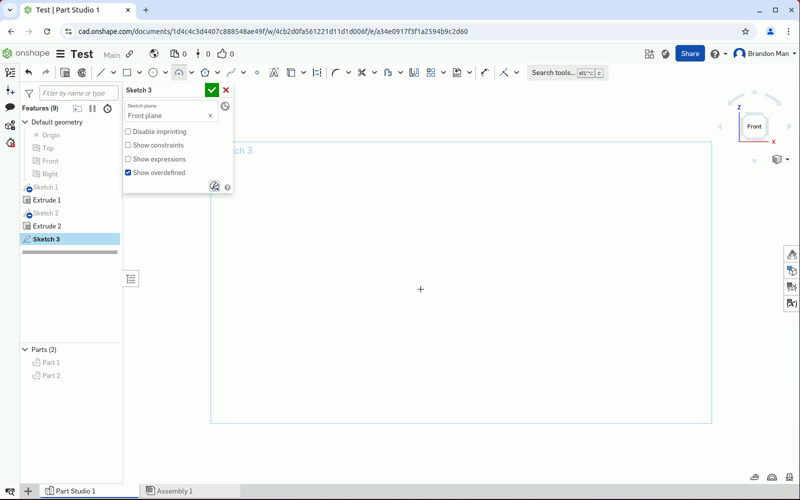
key_up(shift)
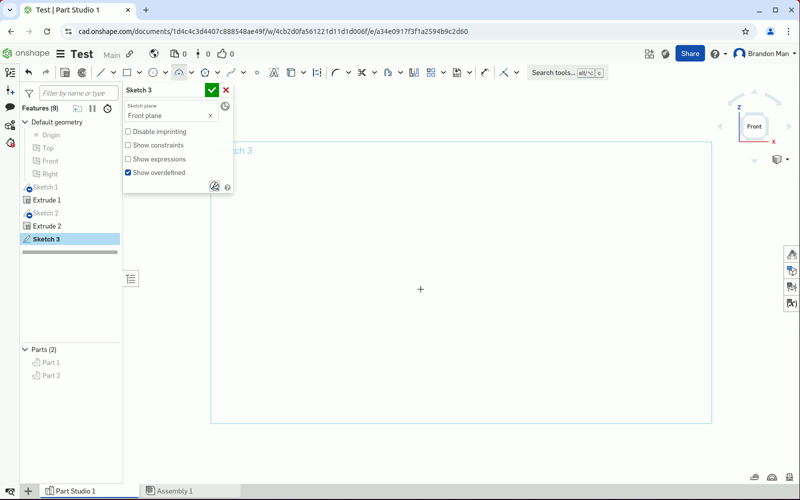
key_down(shift)
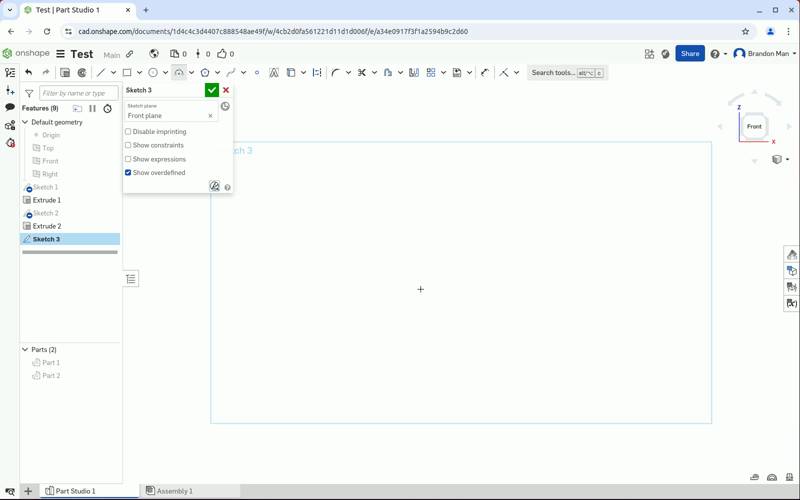
mouse_move(422, 325)
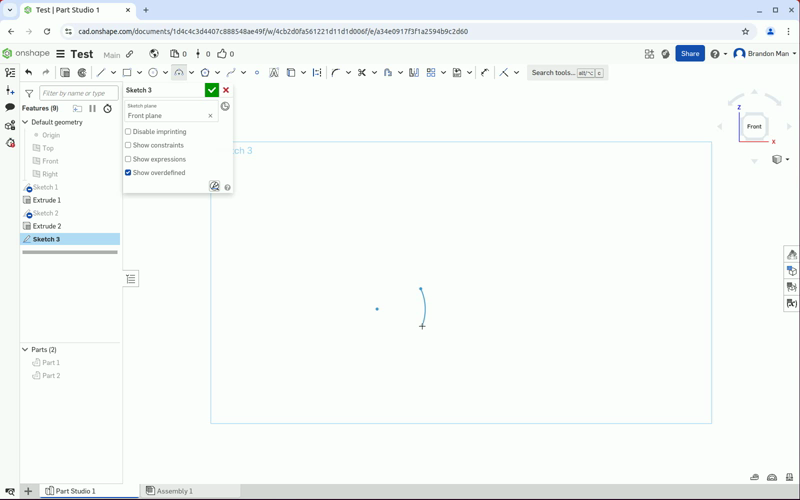
click(422, 325)
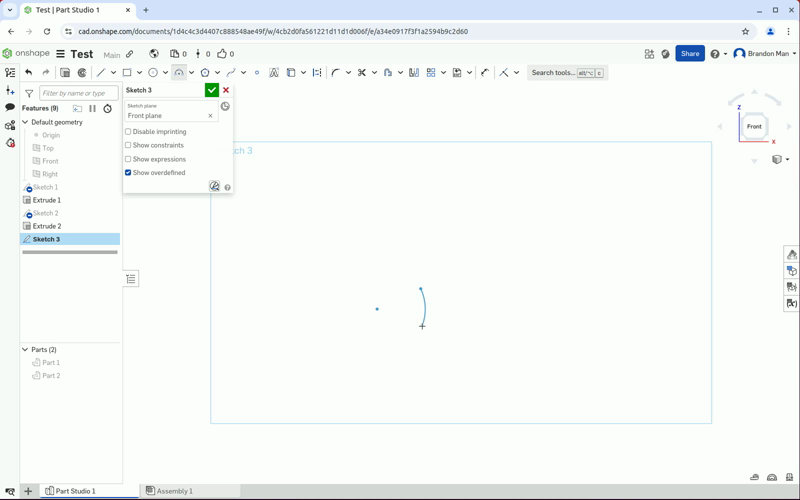
mouse_move(426, 307)
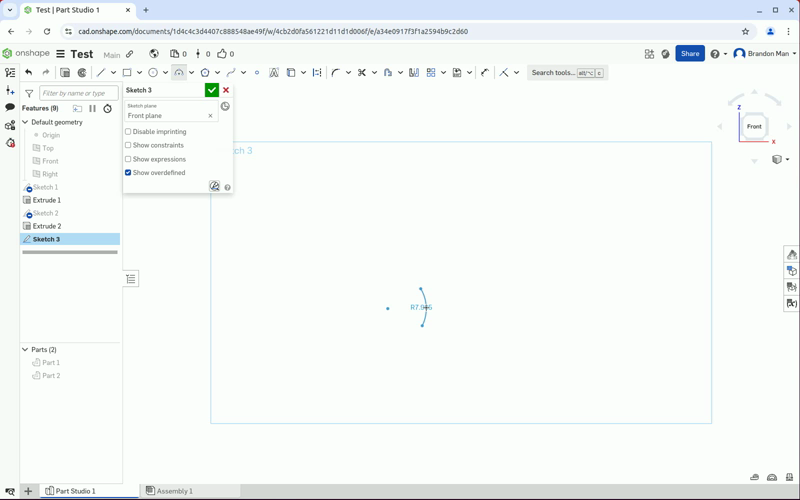
click(426, 307)
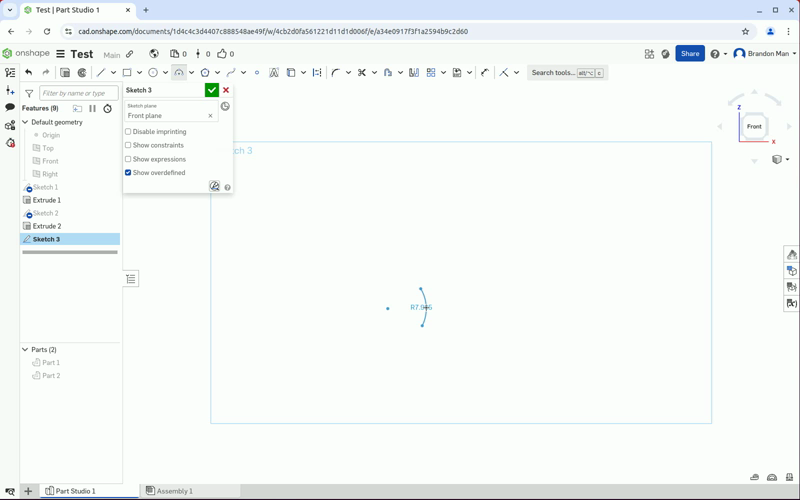
key_up(shift)
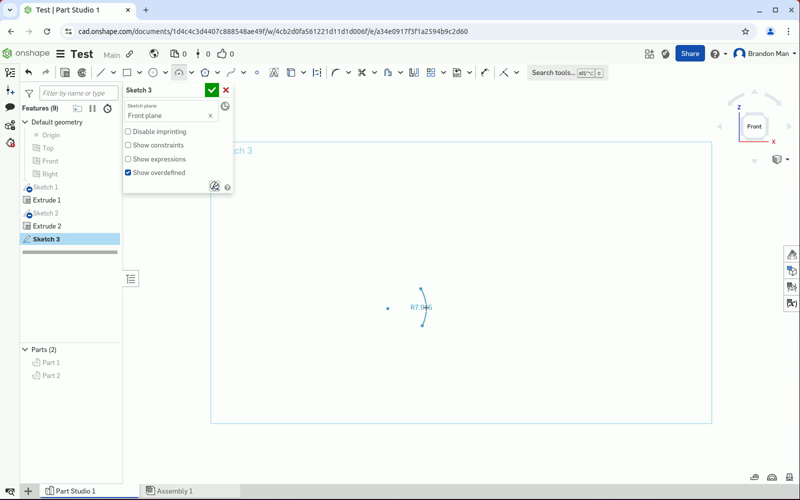
mouse_move(422, 325)
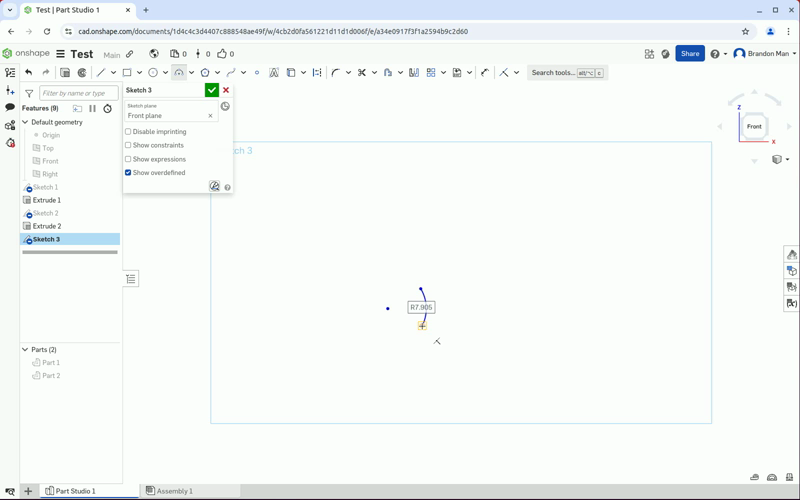
click(422, 325)
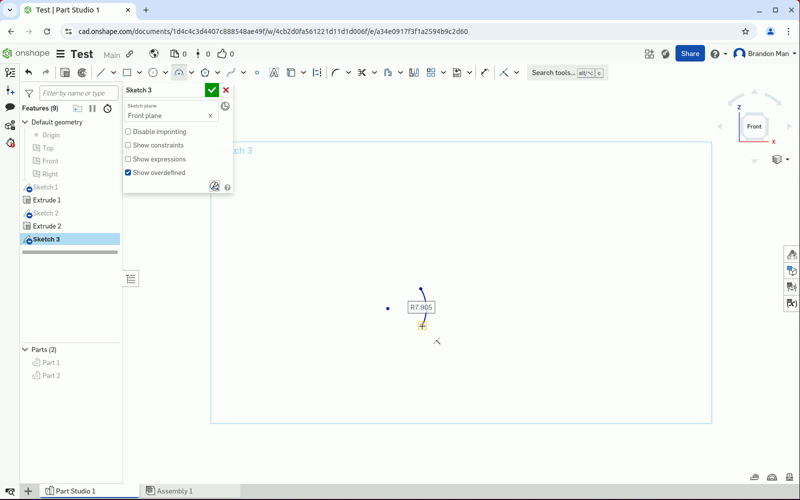
key_down(shift)
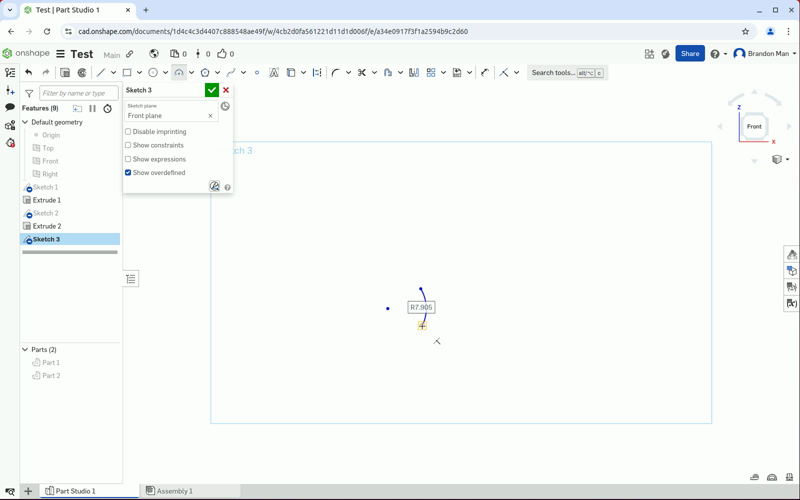
mouse_move(429, 320)
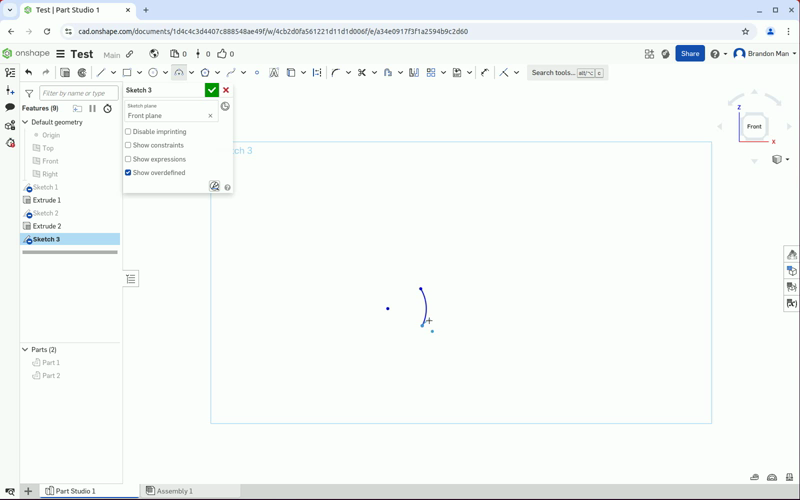
click(429, 320)
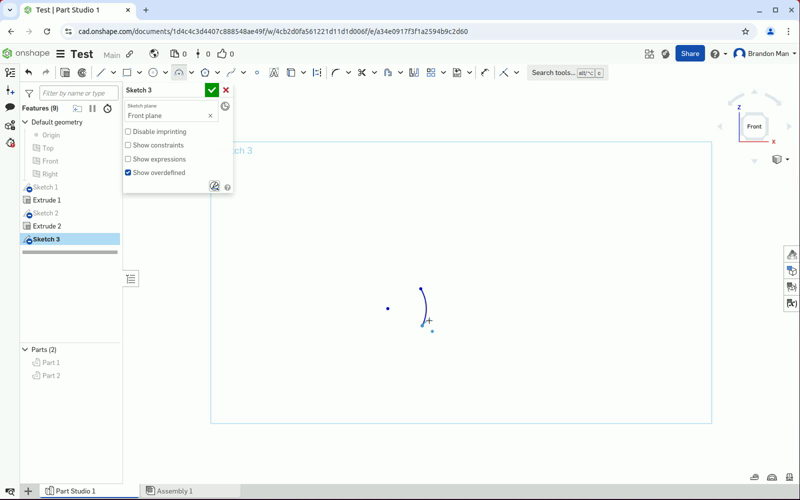
mouse_move(425, 322)
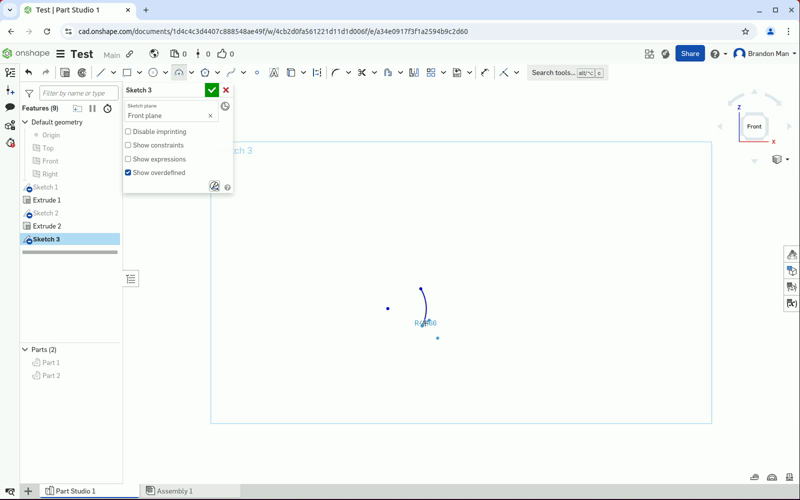
scroll(6)
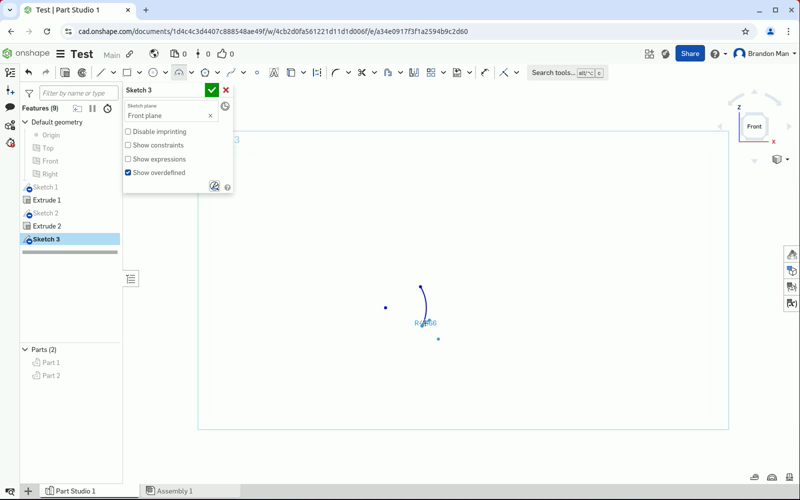
scroll(6)
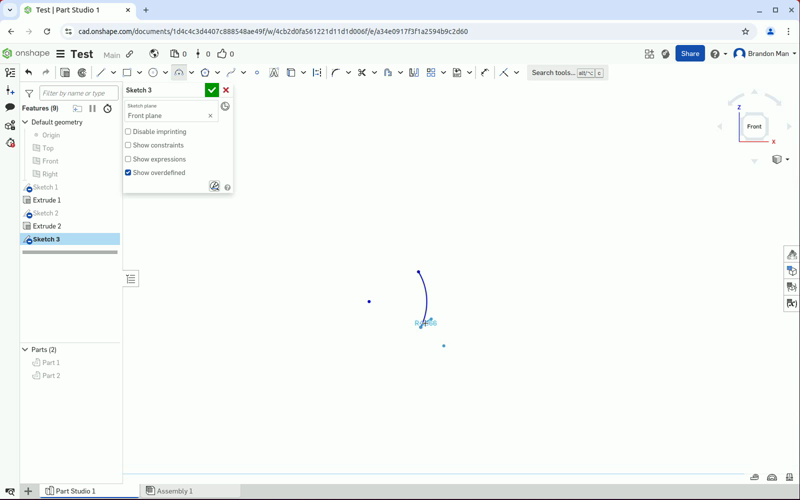
scroll(6)
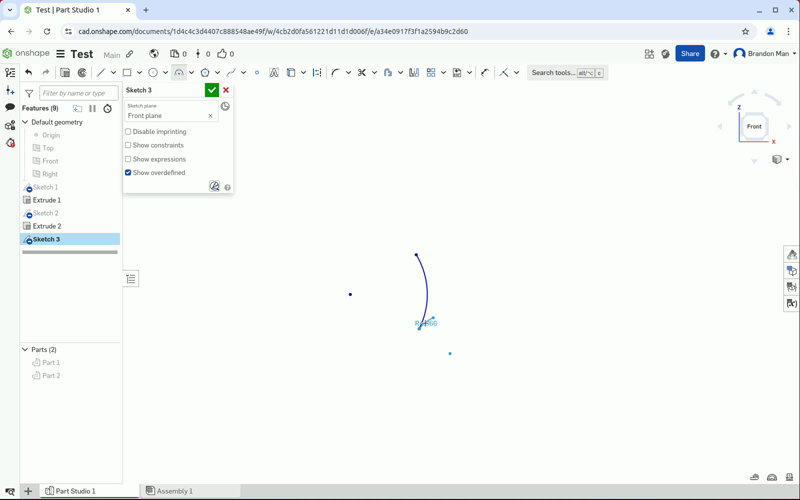
scroll(6)
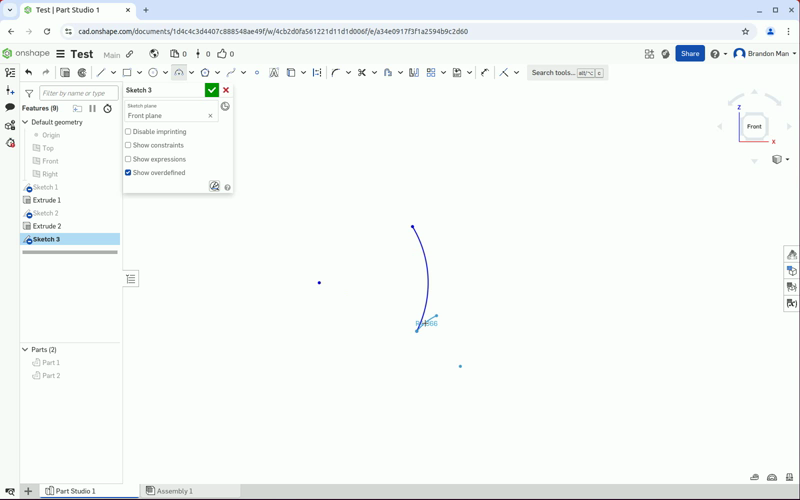
scroll(6)
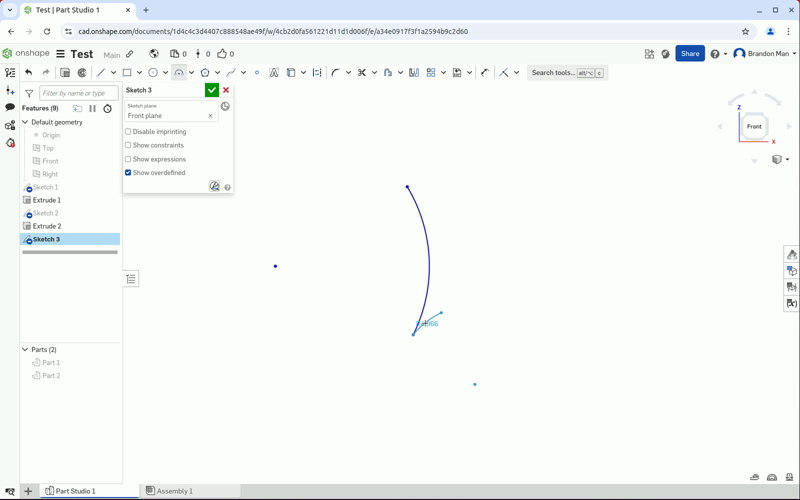
scroll(6)
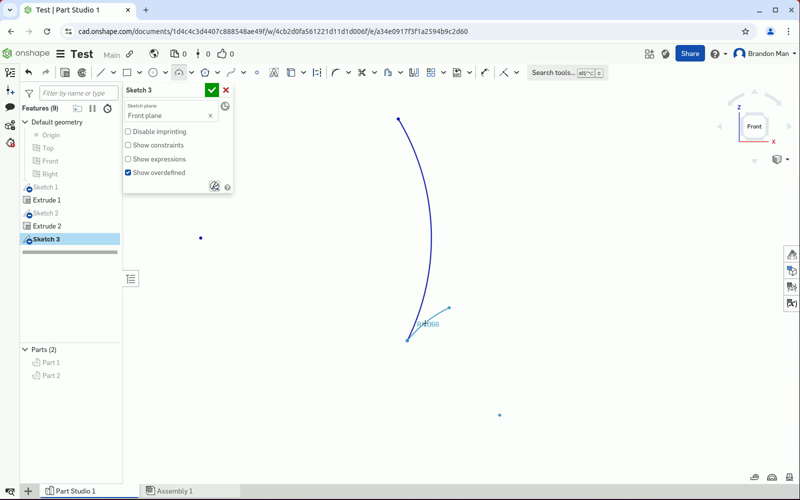
scroll(6)
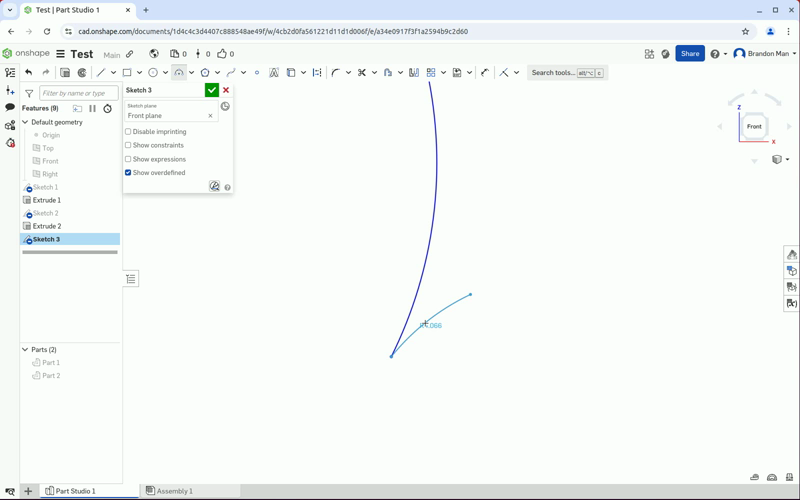
click(425, 322)
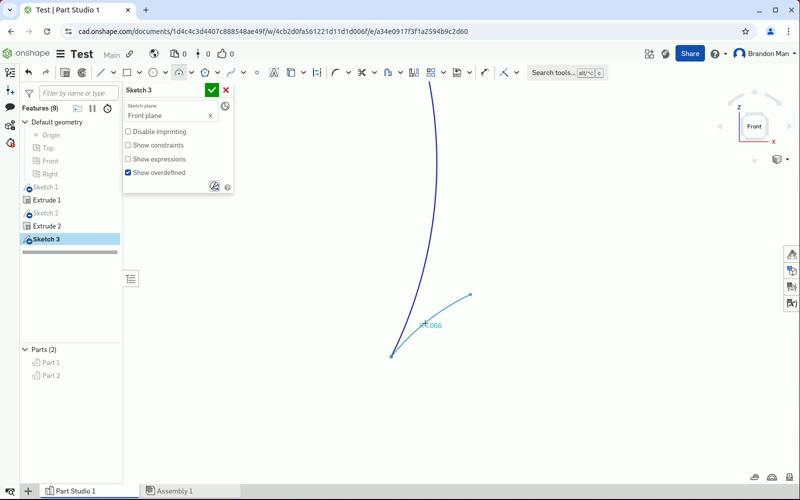
scroll(-6)
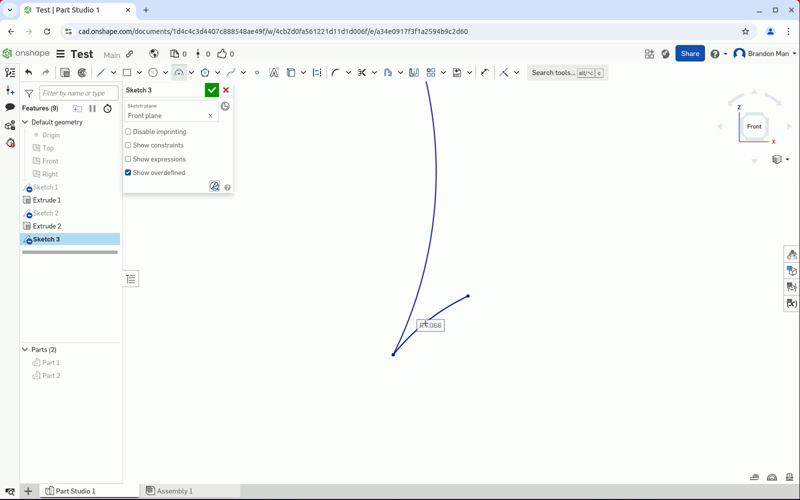
scroll(-6)
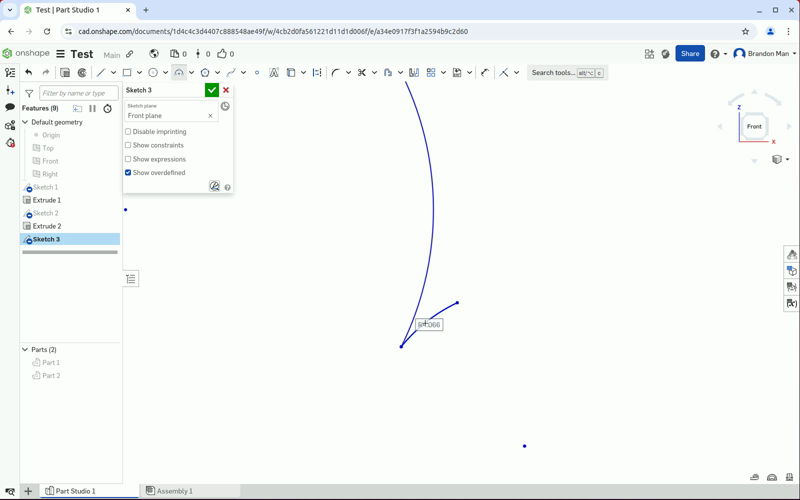
scroll(-6)
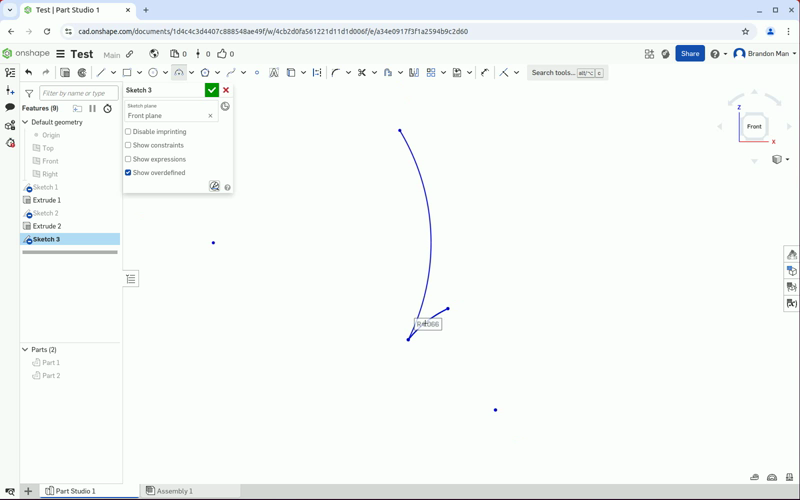
scroll(-6)
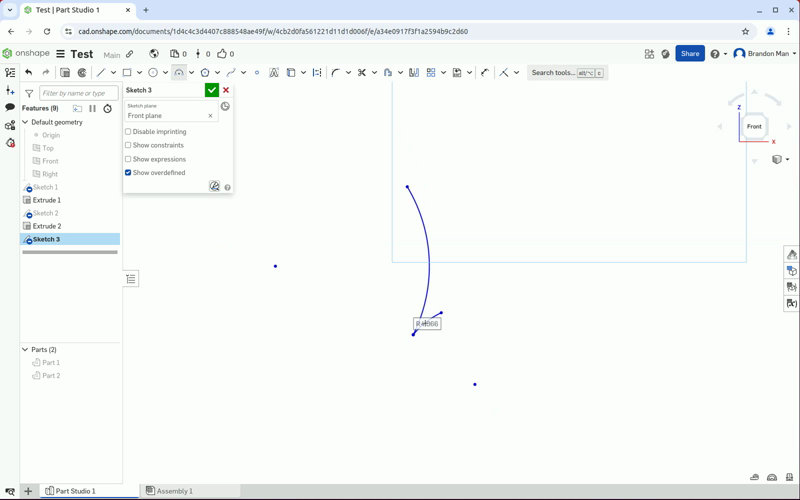
scroll(-6)
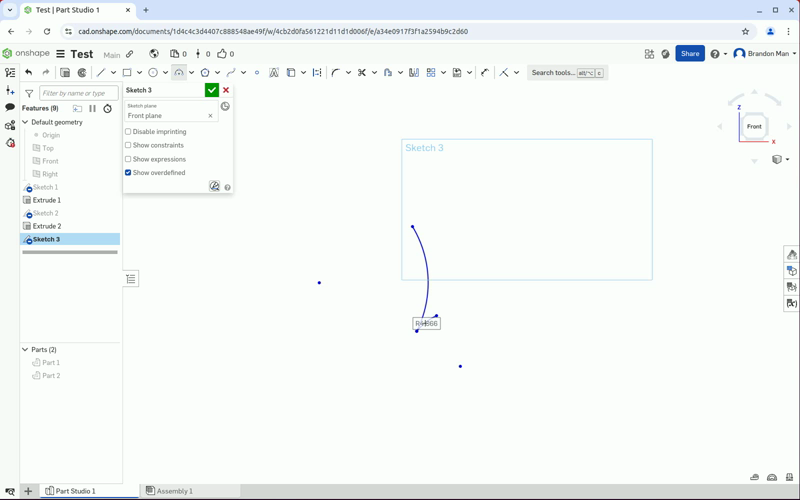
scroll(-6)
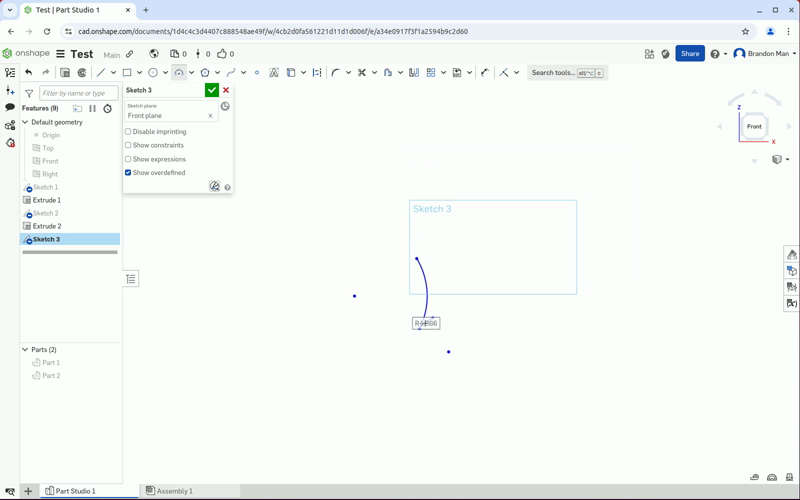
scroll(-6)
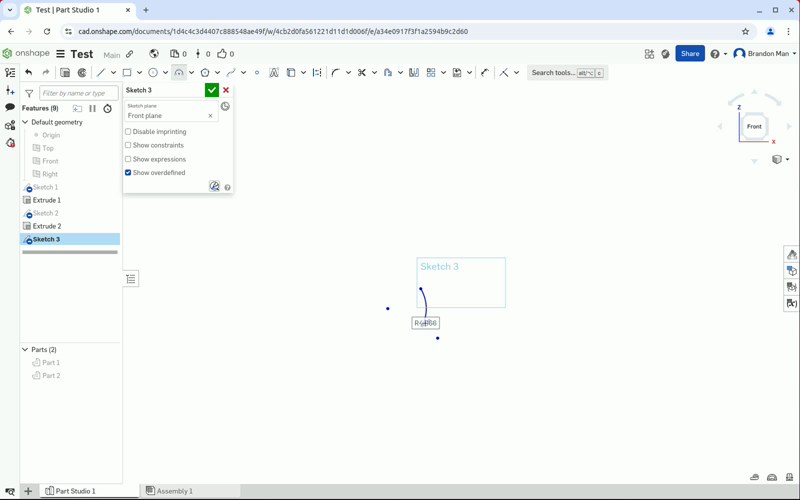
key_up(shift)
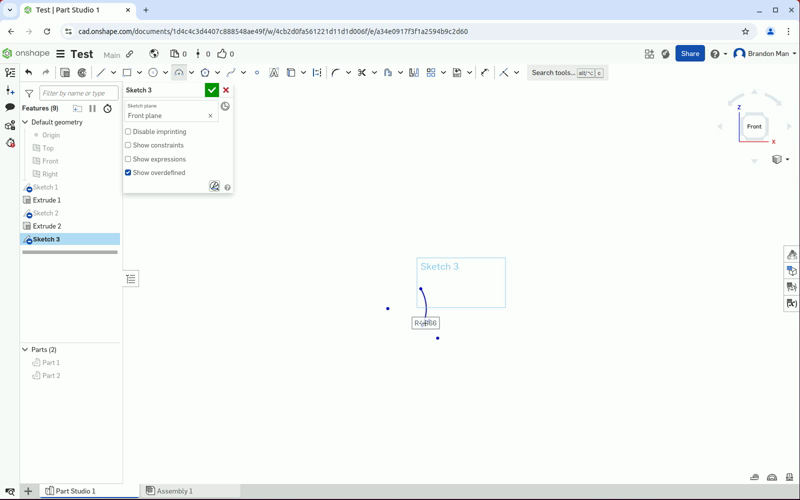
key(esc)
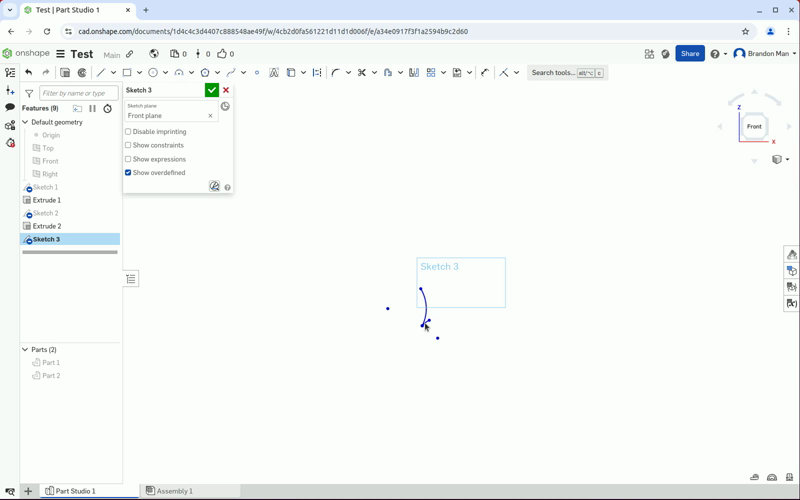
key(l)
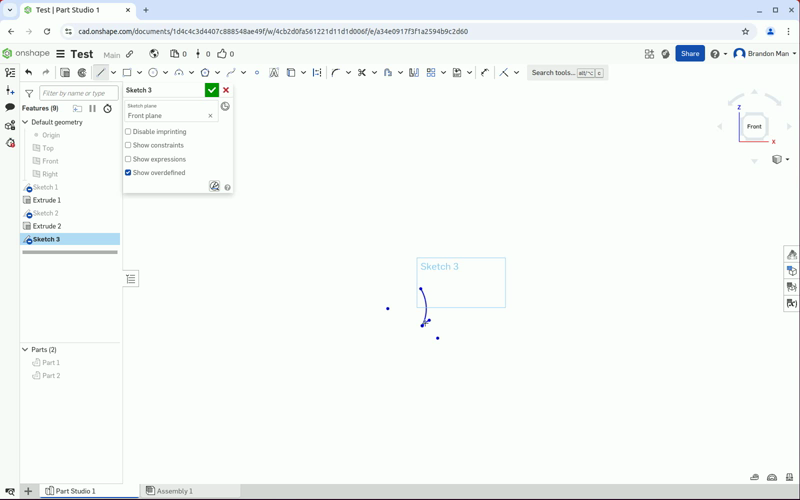
mouse_move(429, 320)
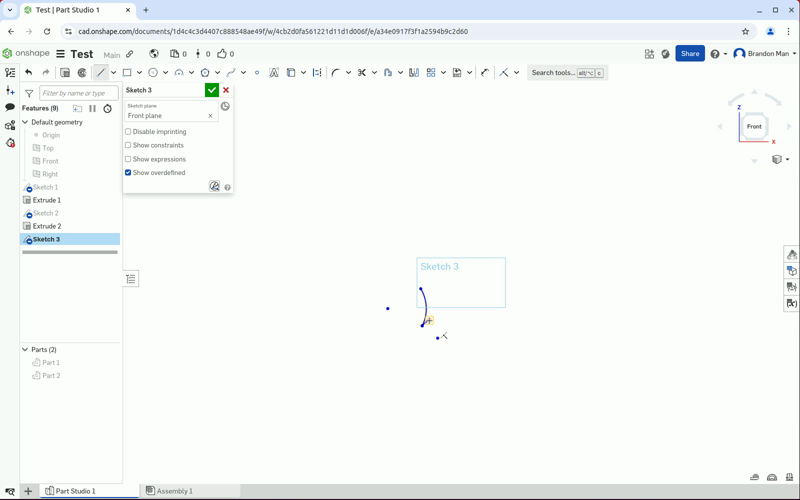
click(429, 320)
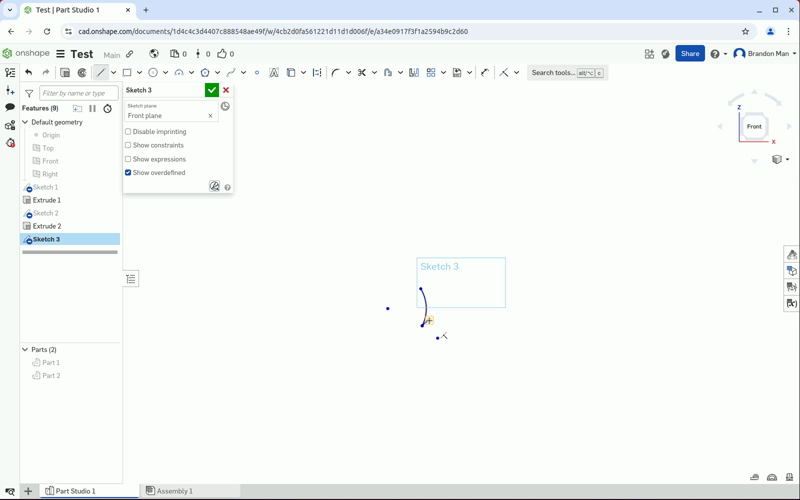
key_down(shift)
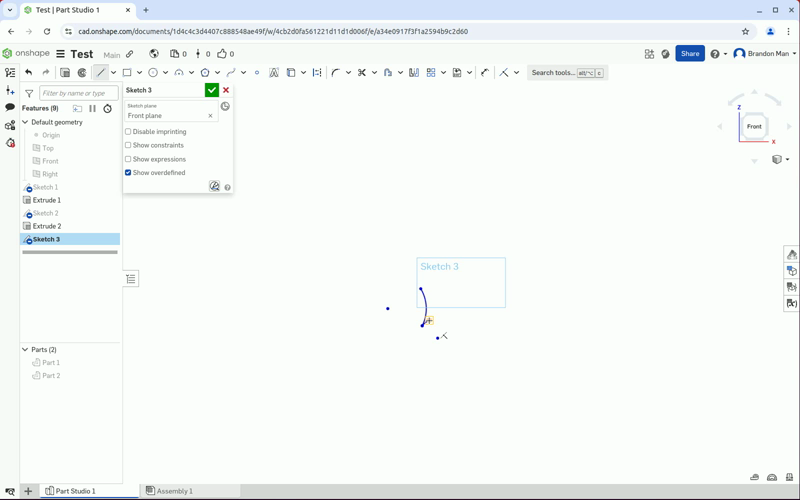
mouse_move(521, 320)
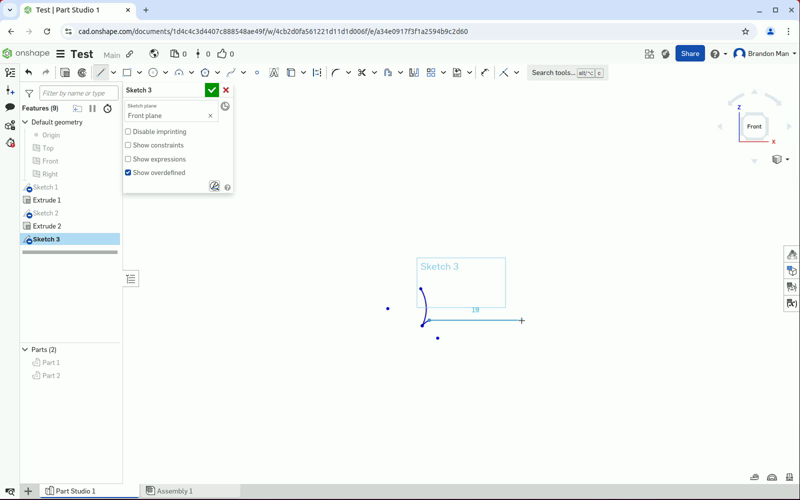
click(521, 320)
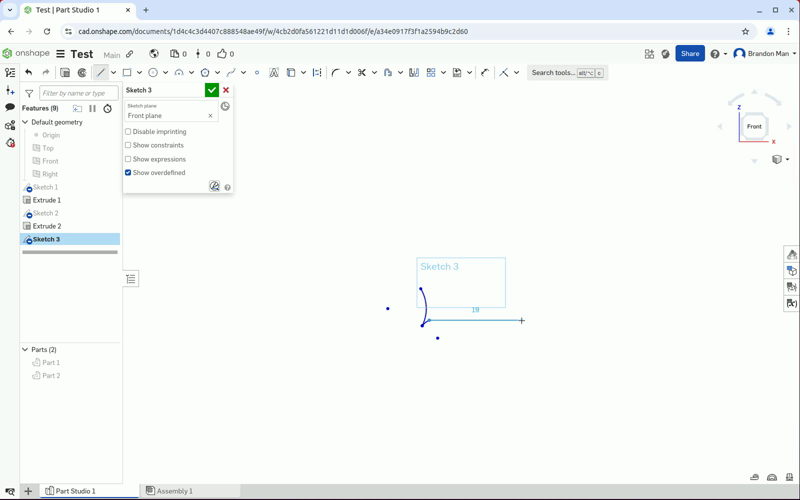
key_up(shift)
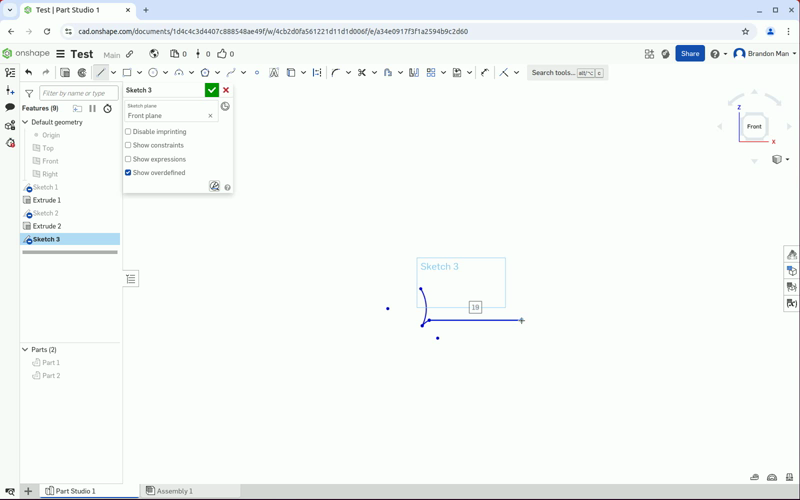
key(esc)
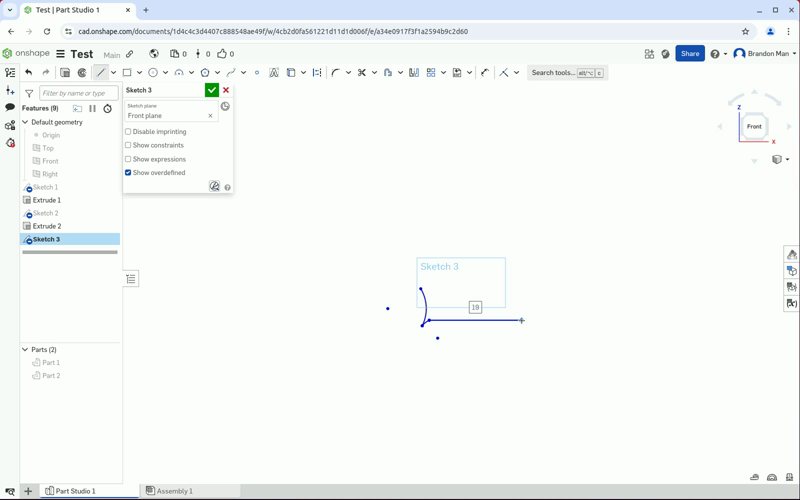
key(a)
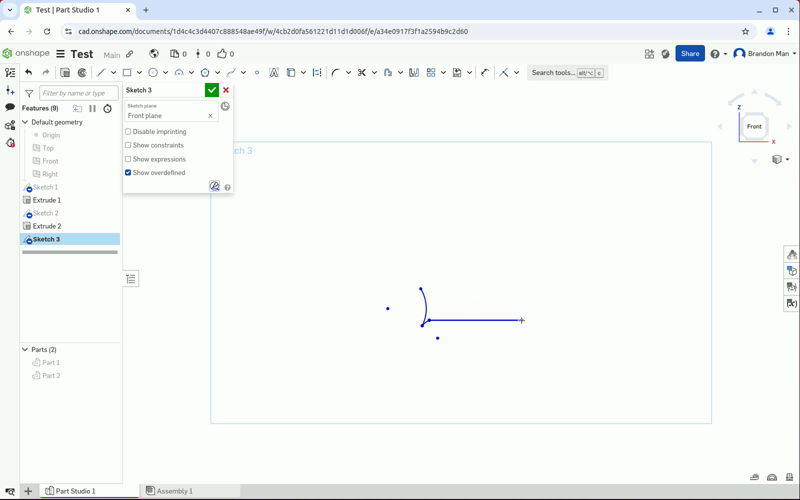
mouse_move(521, 320)
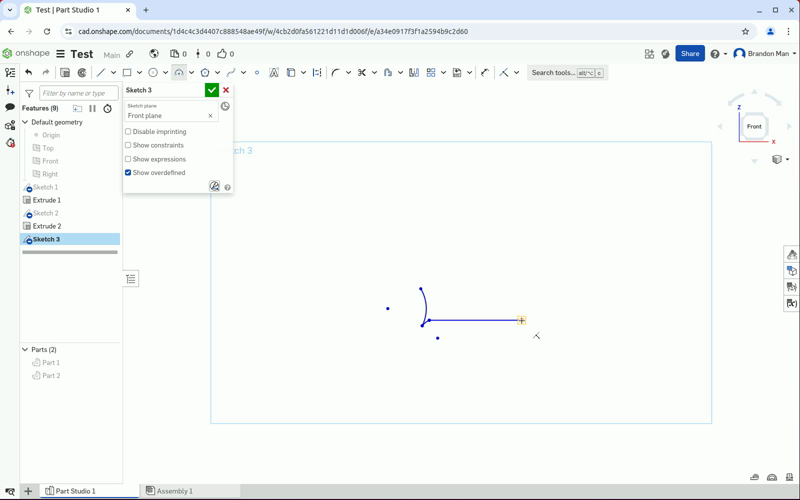
click(521, 320)
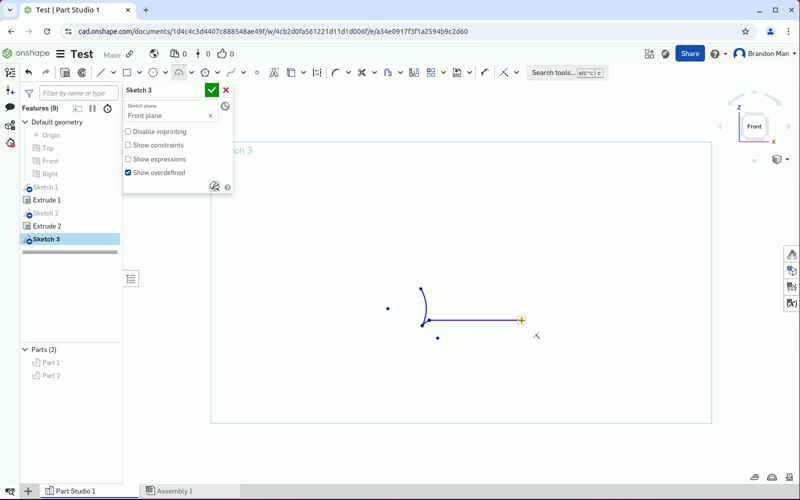
key_down(shift)
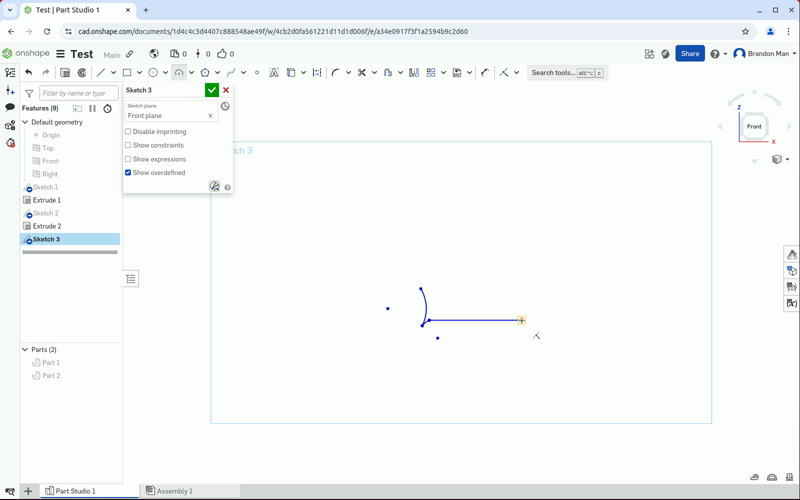
mouse_move(529, 324)
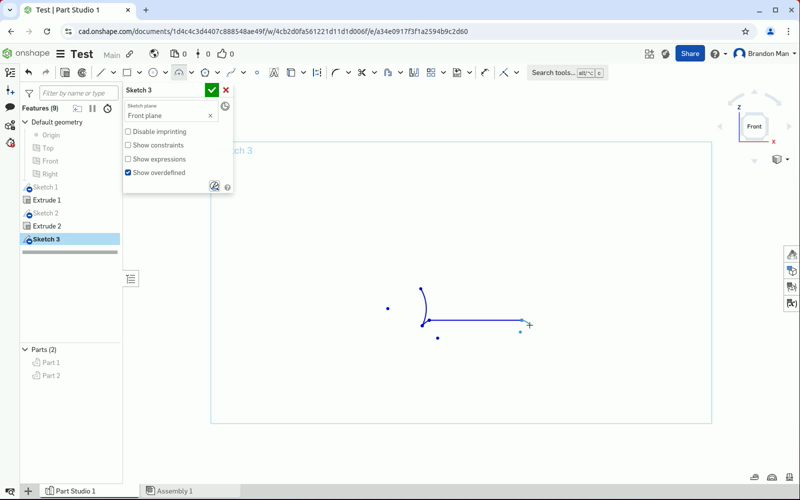
click(529, 324)
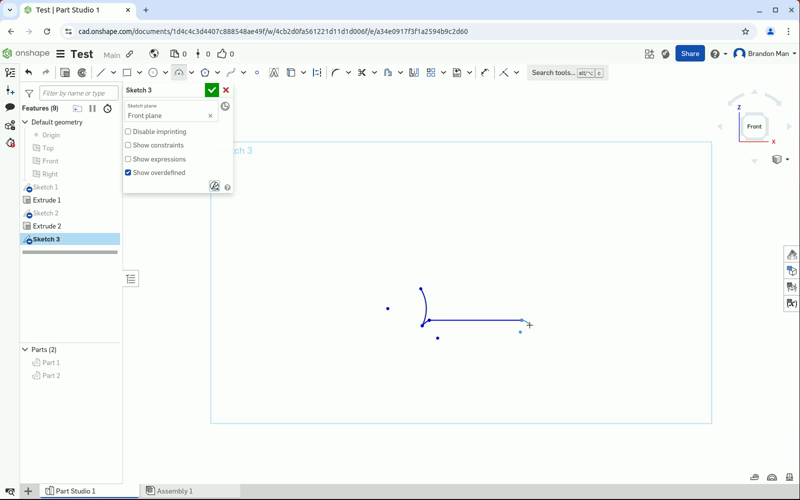
mouse_move(526, 321)
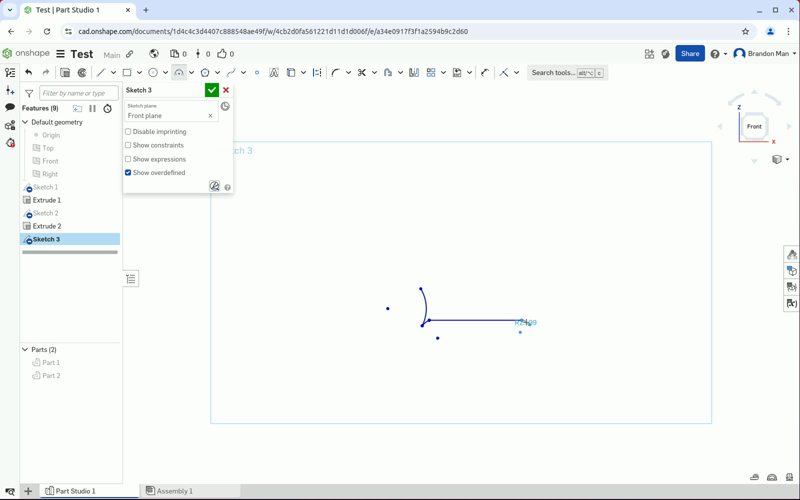
click(526, 321)
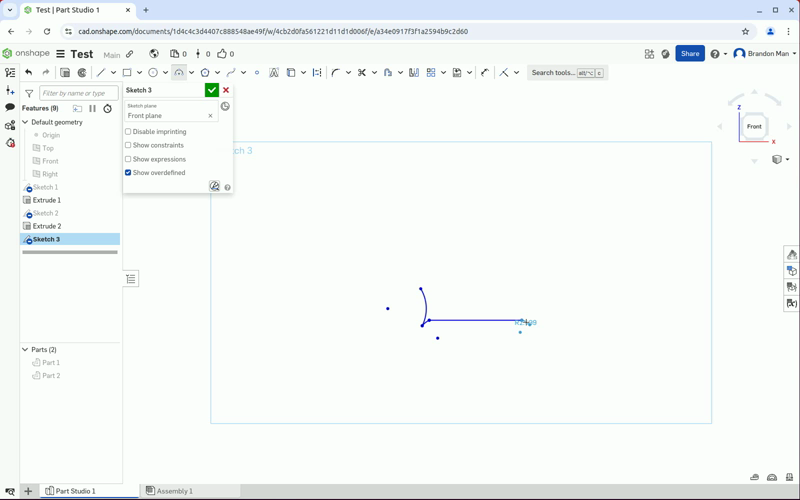
key_up(shift)
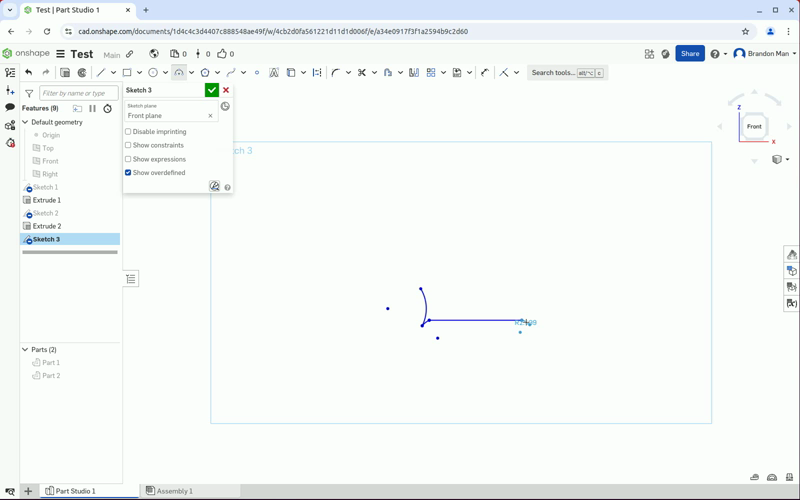
mouse_move(529, 324)
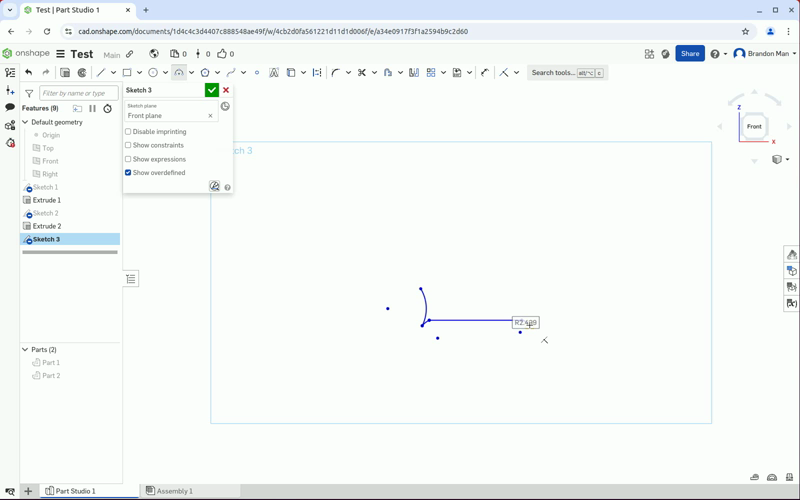
click(529, 324)
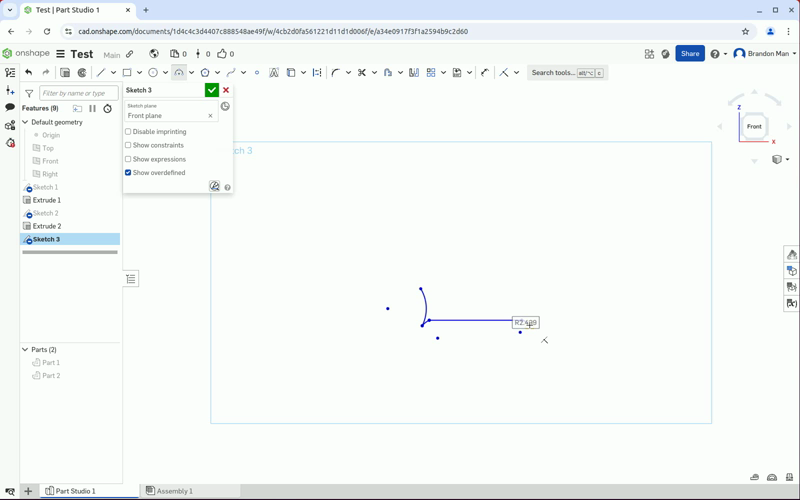
key_down(shift)
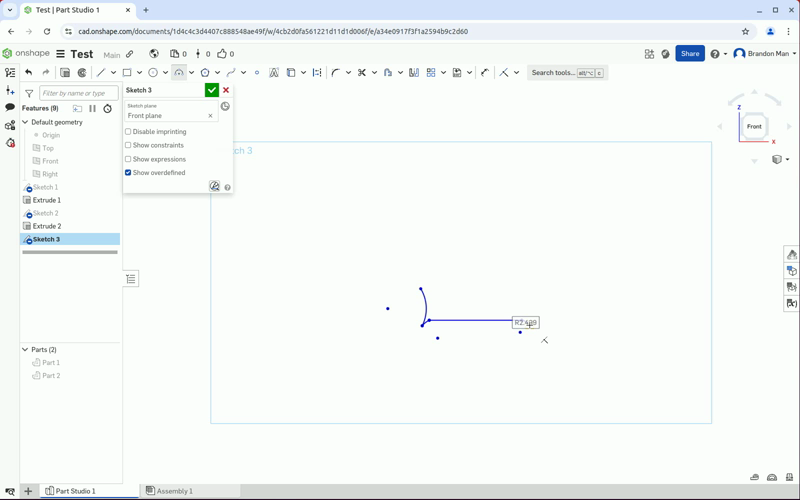
mouse_move(531, 289)
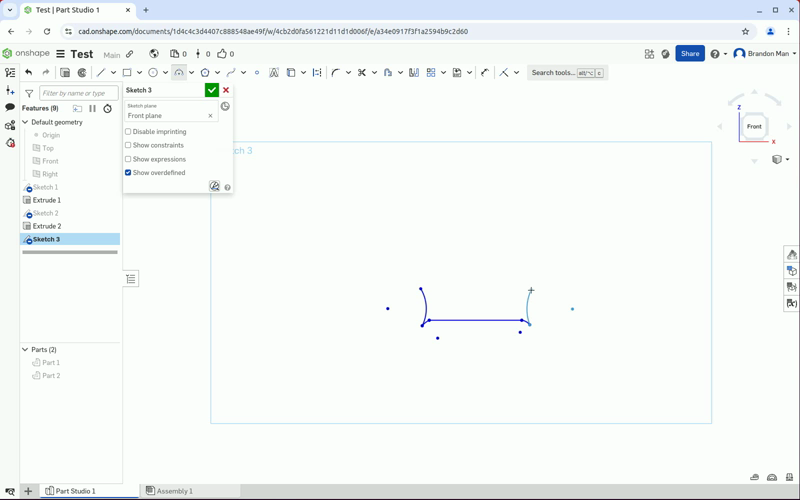
click(531, 289)
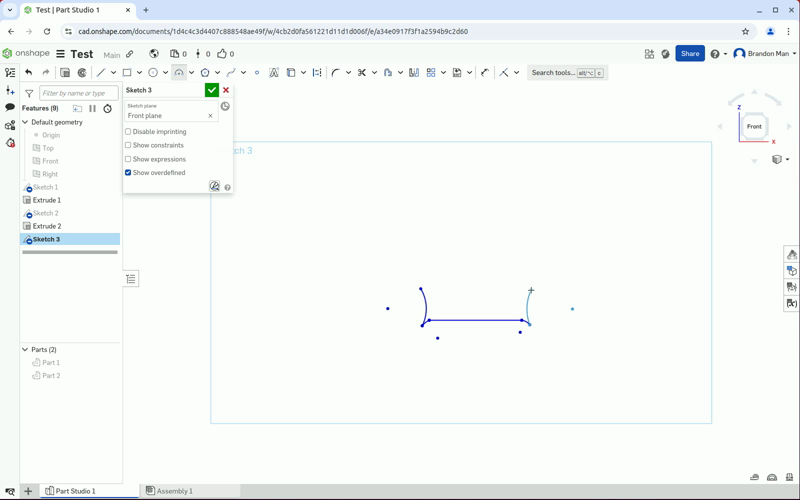
mouse_move(523, 307)
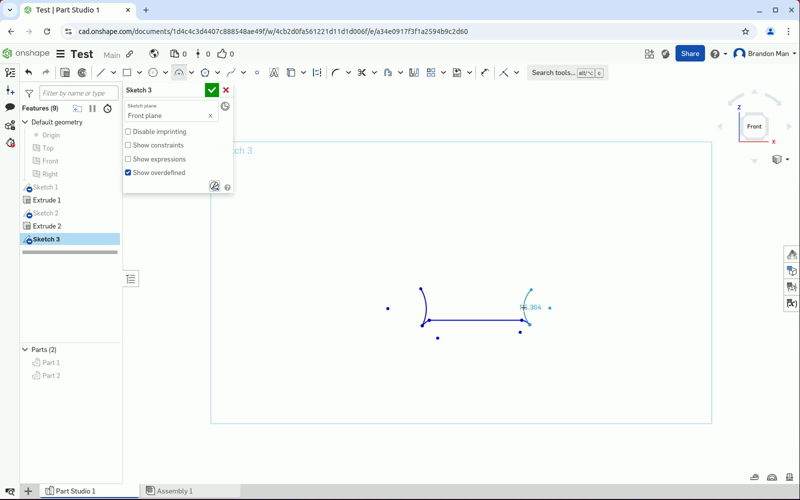
click(523, 307)
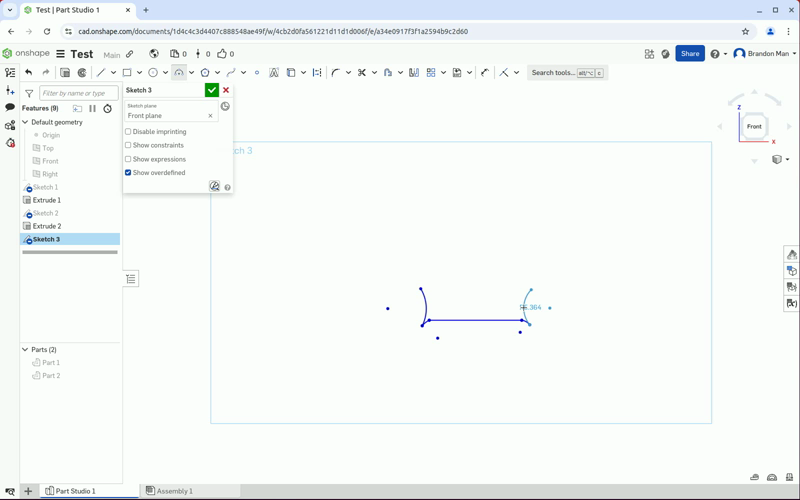
key_up(shift)
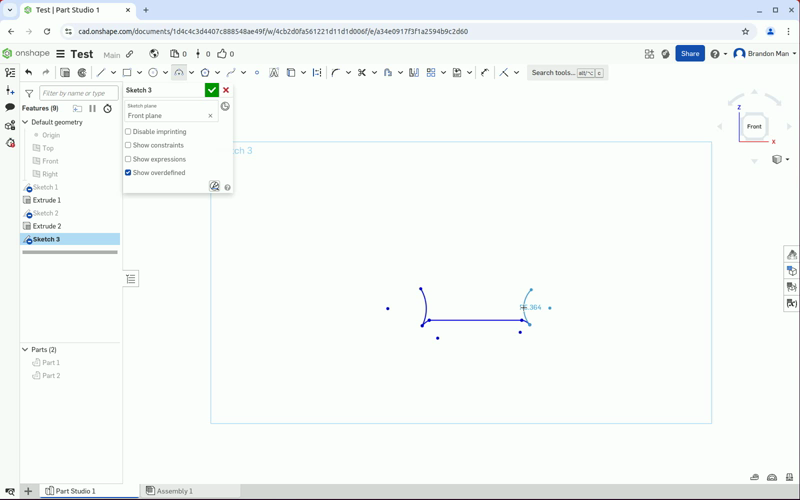
mouse_move(531, 289)
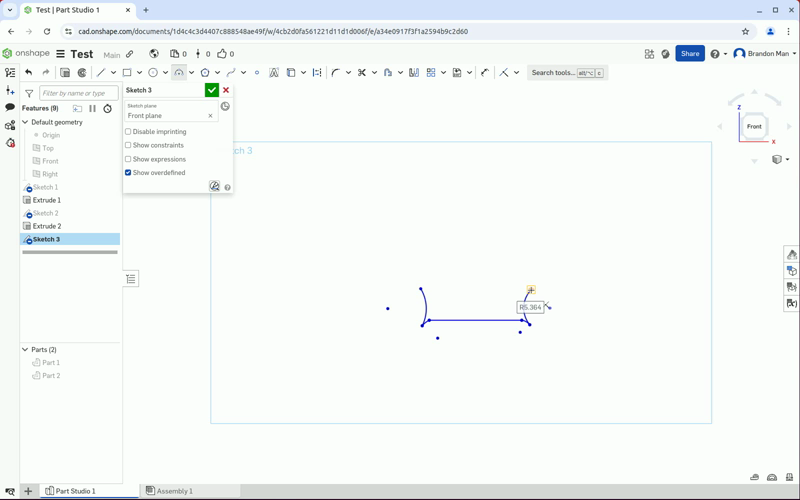
click(531, 289)
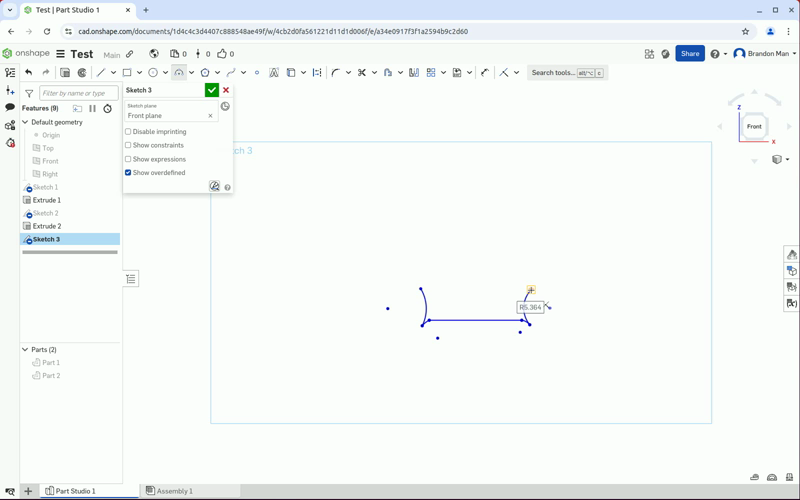
key_down(shift)
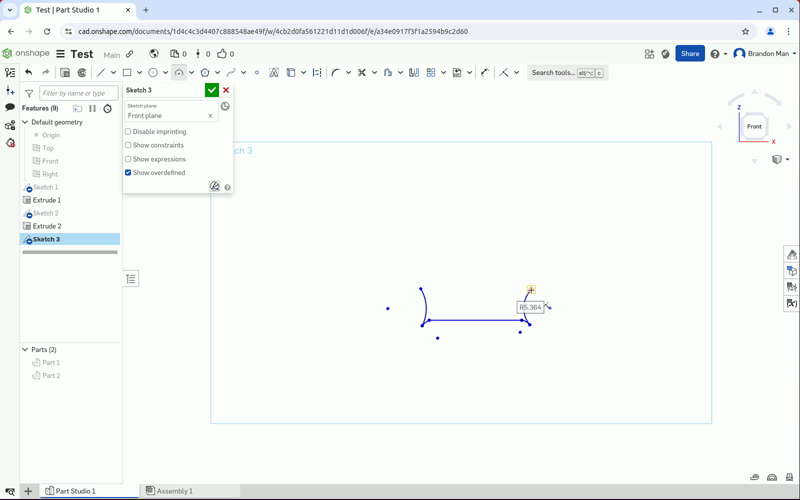
mouse_move(521, 294)
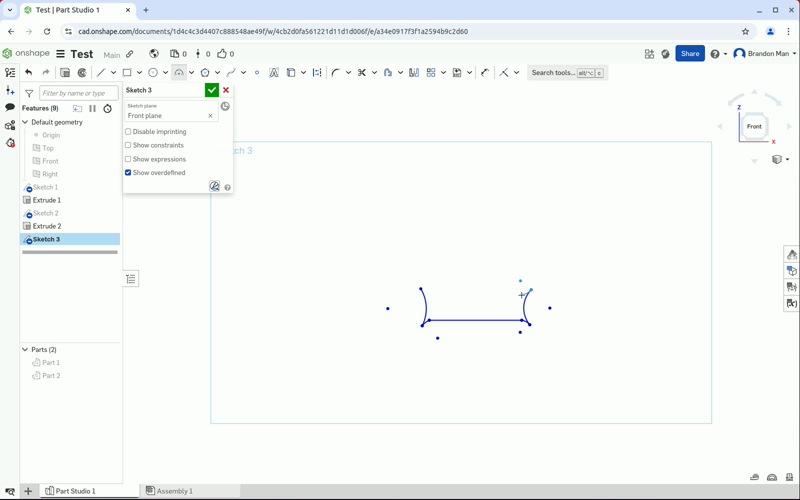
click(521, 294)
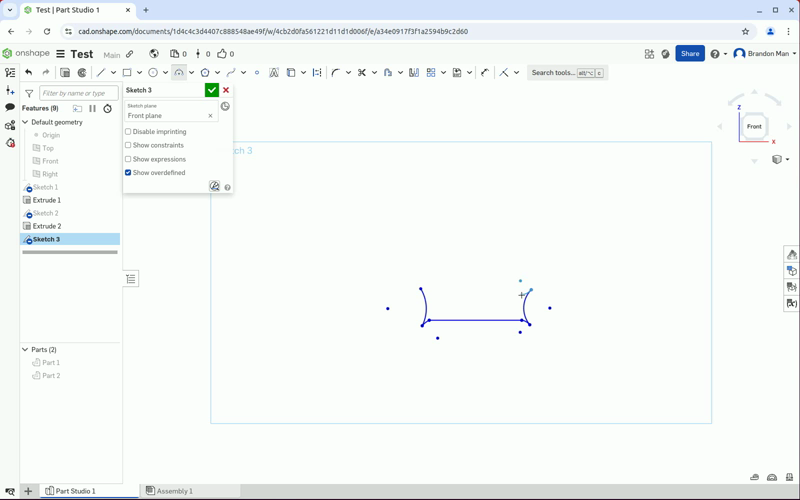
mouse_move(526, 293)
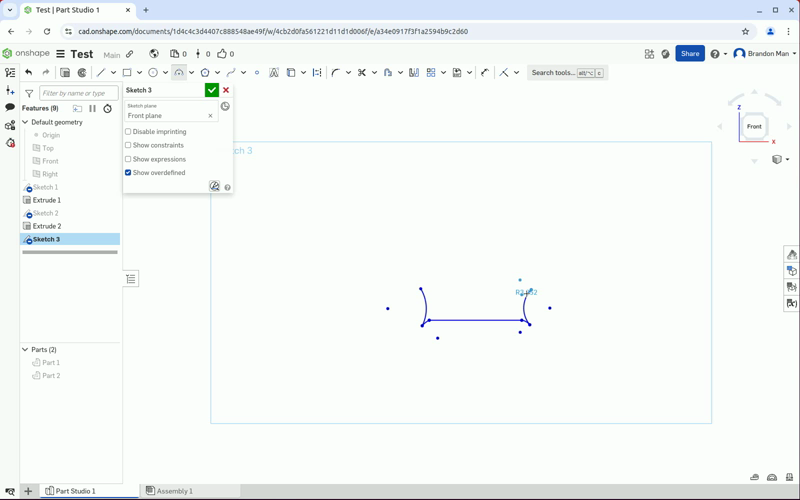
click(526, 293)
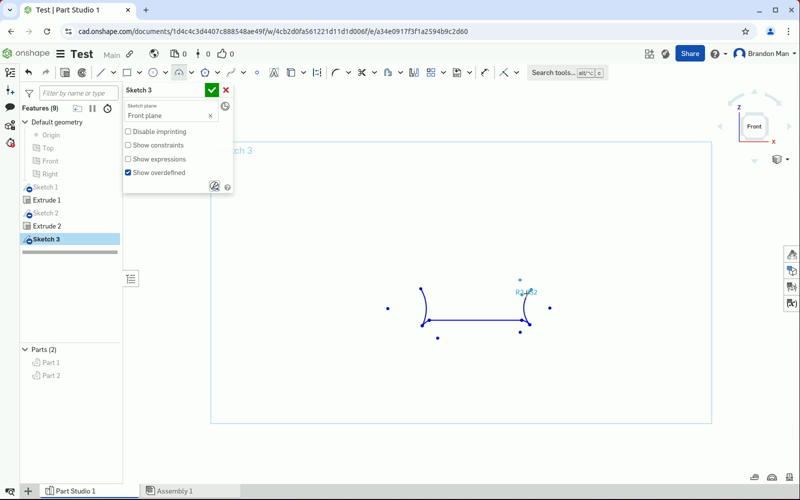
key_up(shift)
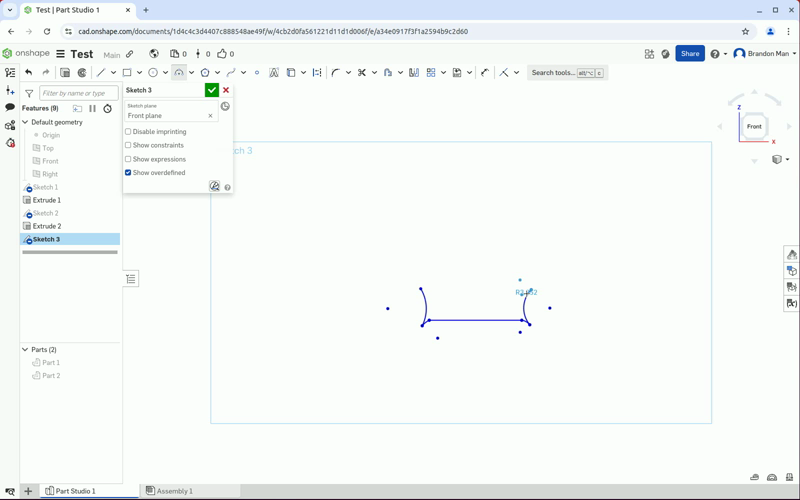
key(esc)
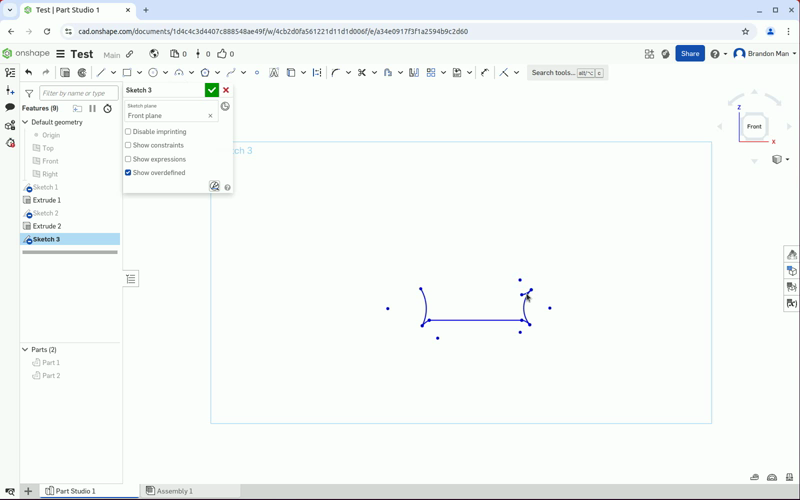
key(l)
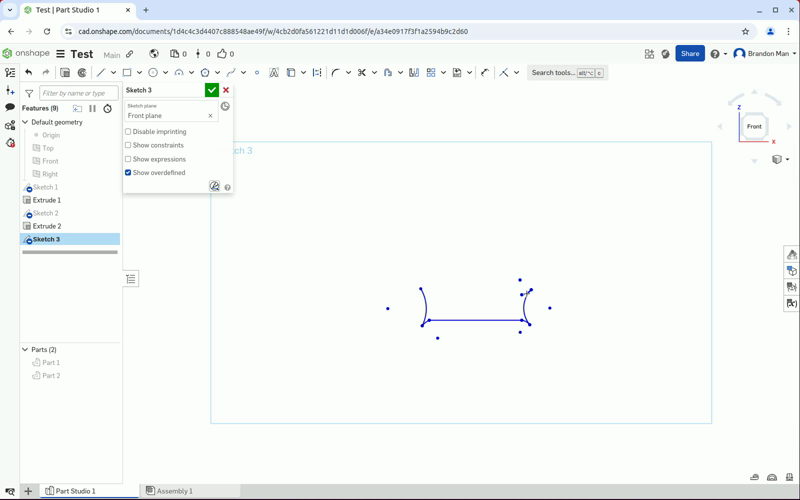
mouse_move(521, 294)
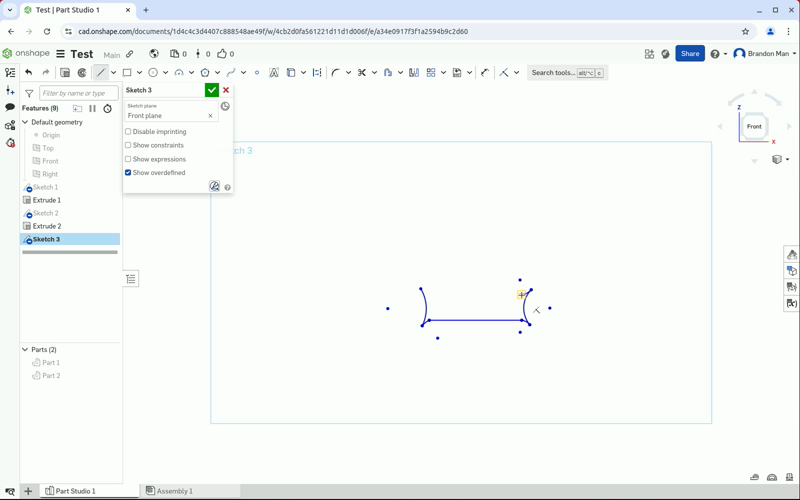
click(521, 294)
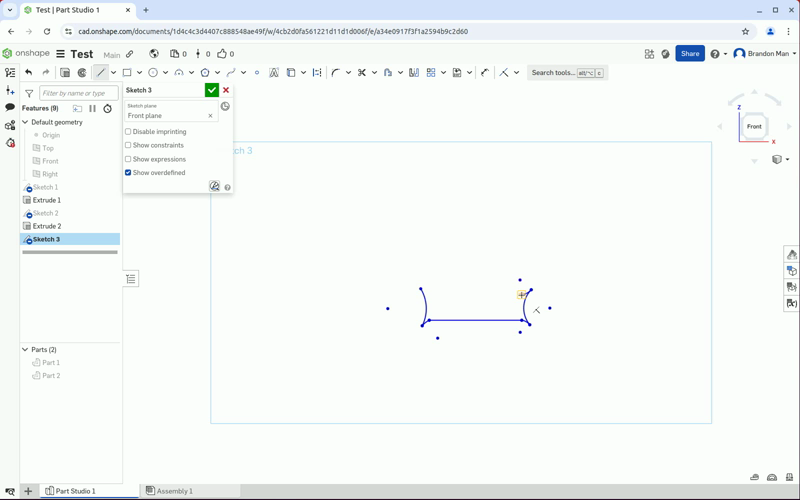
key_down(shift)
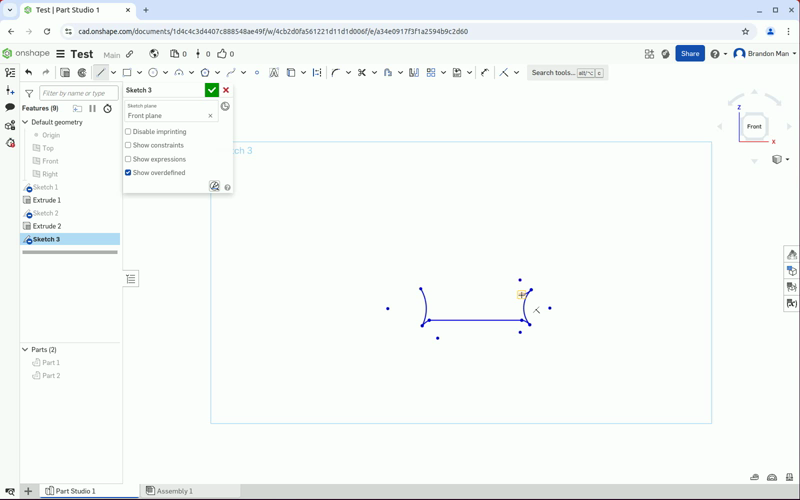
mouse_move(429, 294)
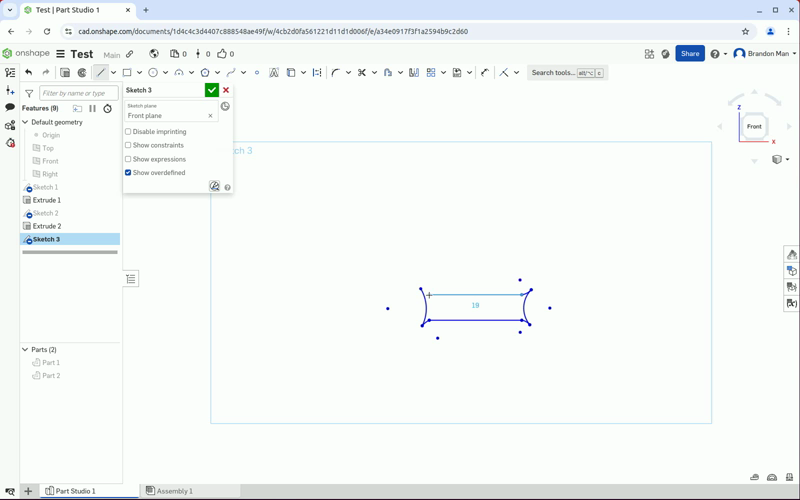
click(429, 294)
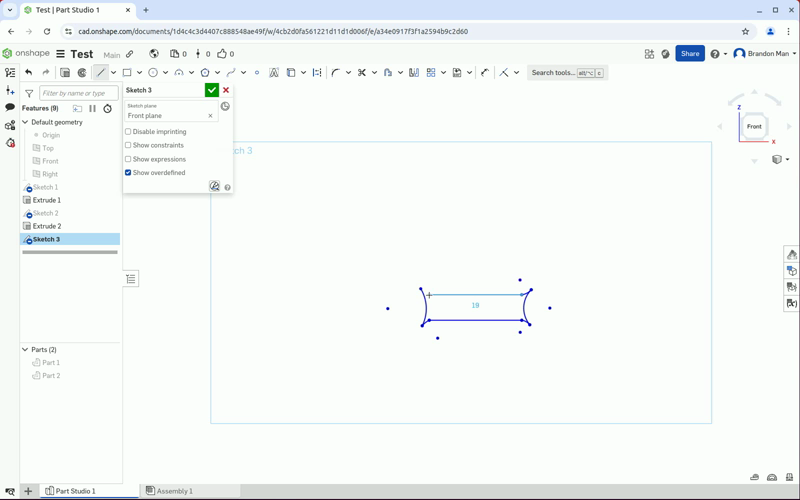
key_up(shift)
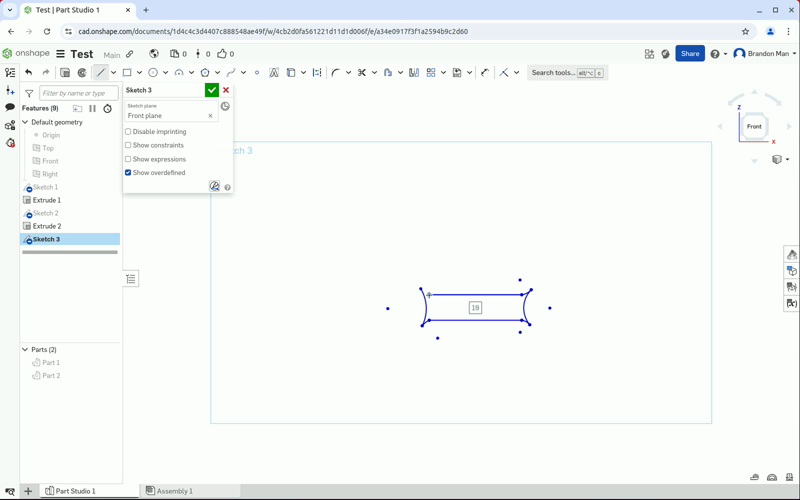
key(esc)
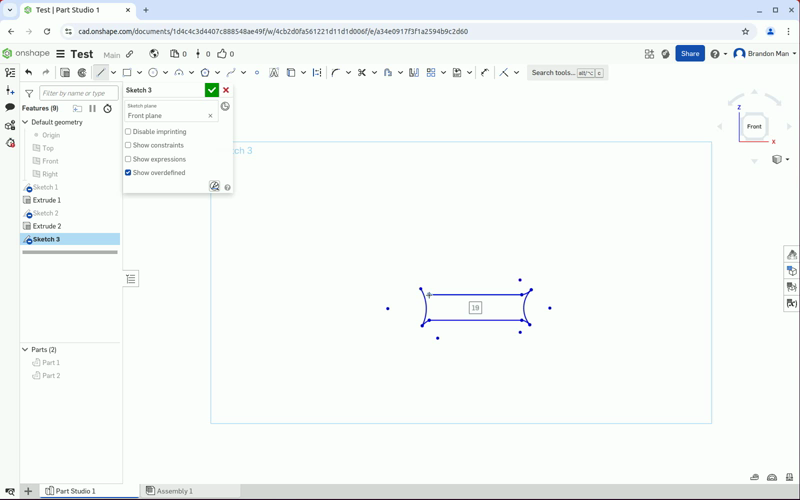
key(a)
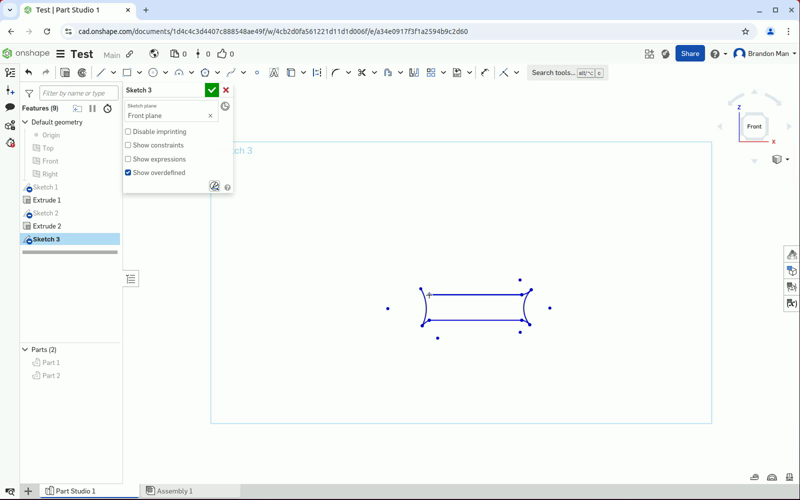
mouse_move(429, 294)
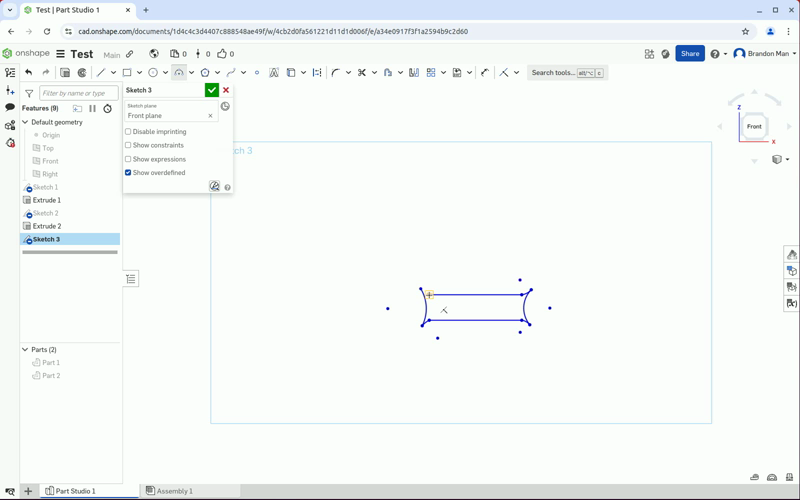
click(429, 294)
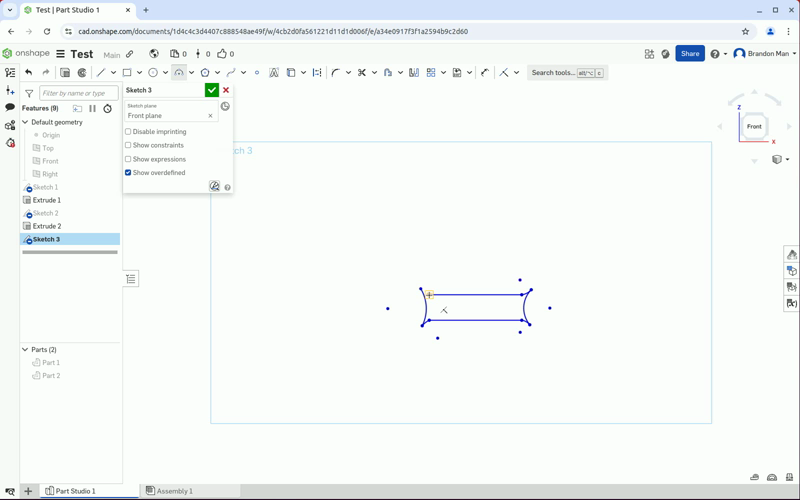
mouse_move(420, 288)
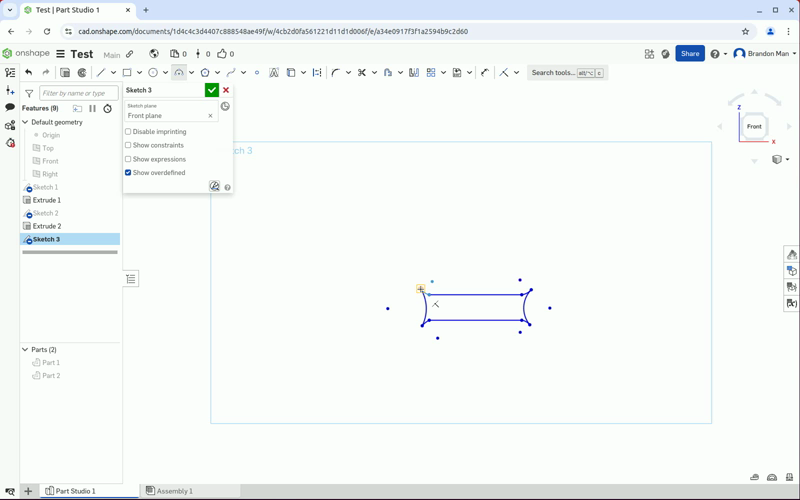
click(420, 288)
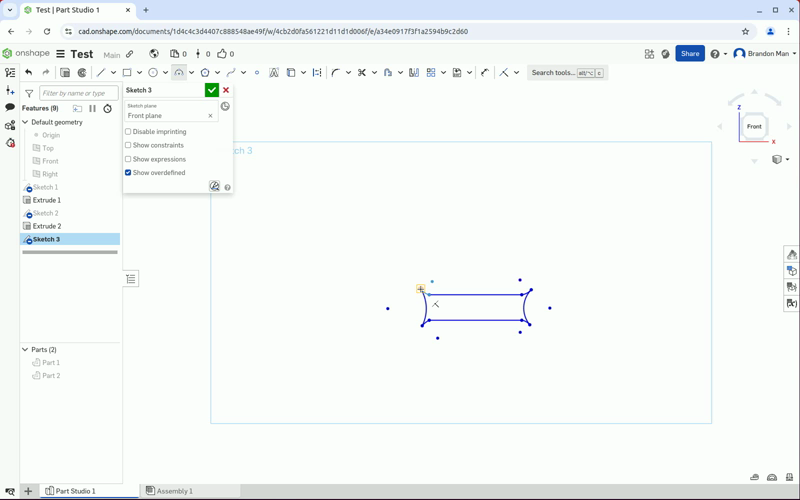
key_down(shift)
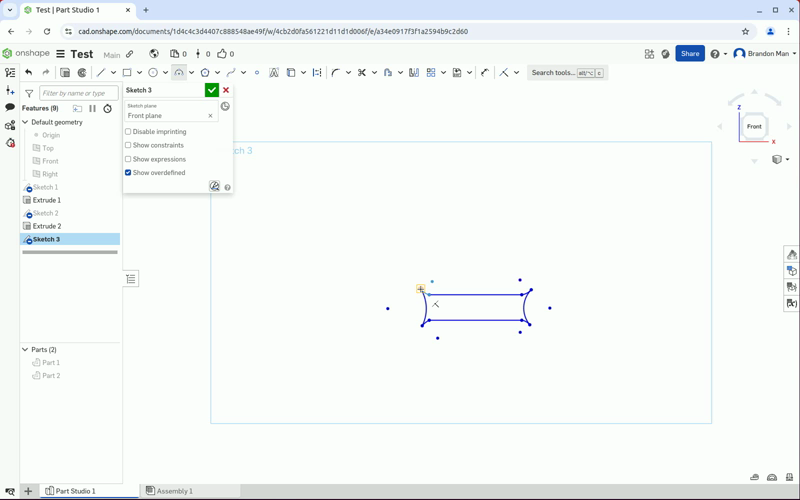
mouse_move(424, 292)
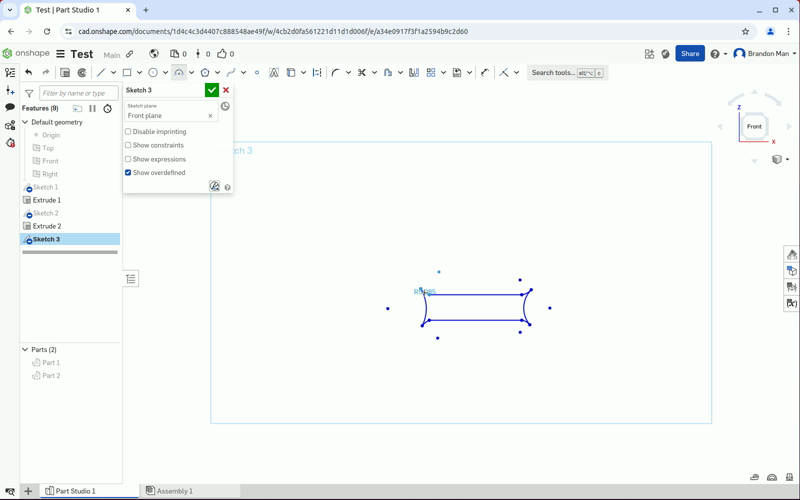
click(424, 292)
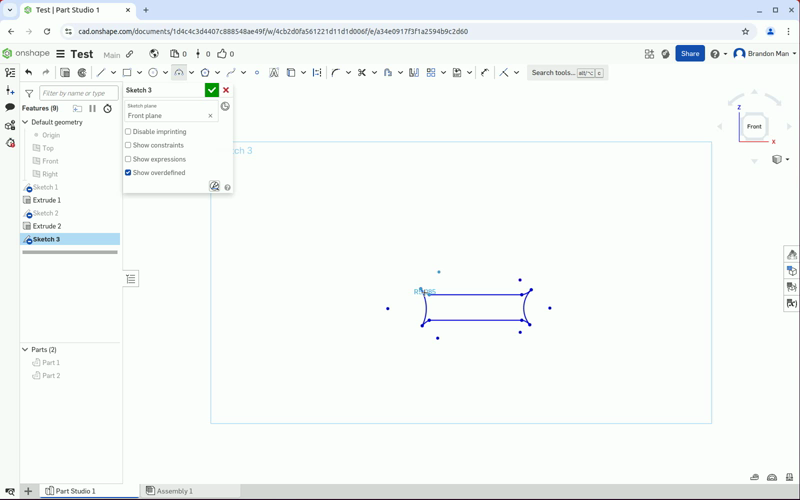
key_up(shift)
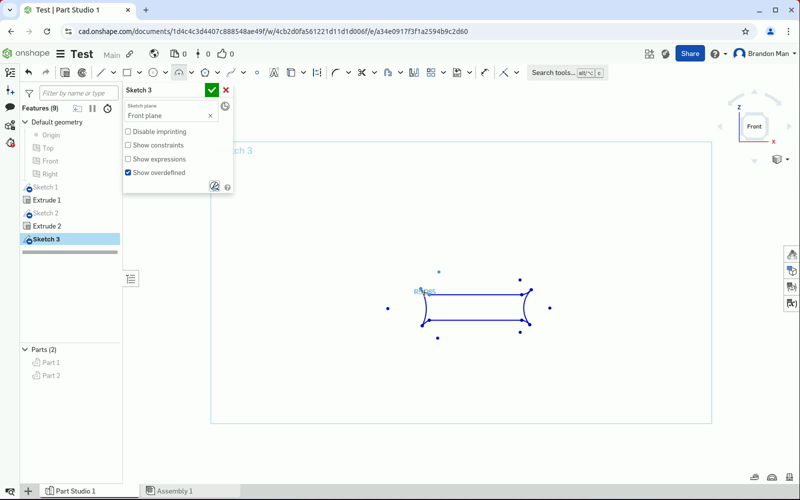
key(esc)
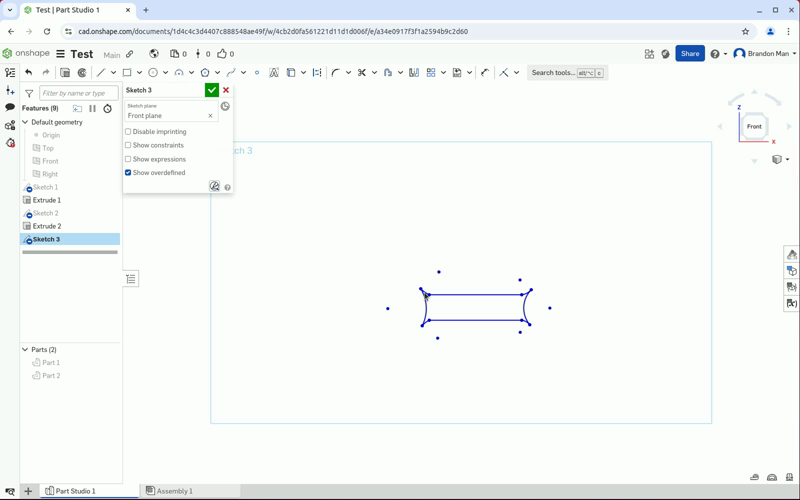
key(l)
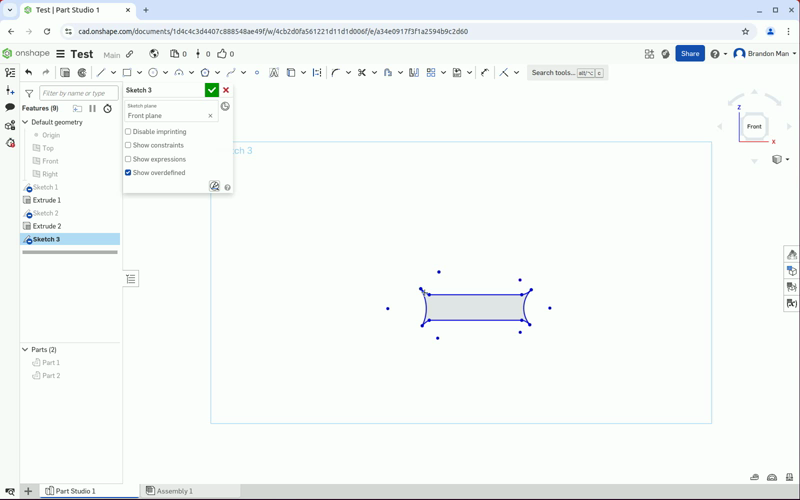
key_down(shift)
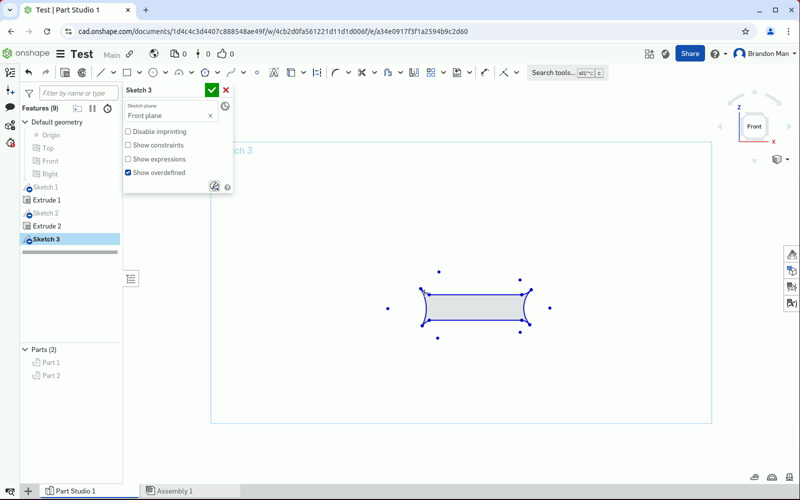
mouse_move(438, 314)
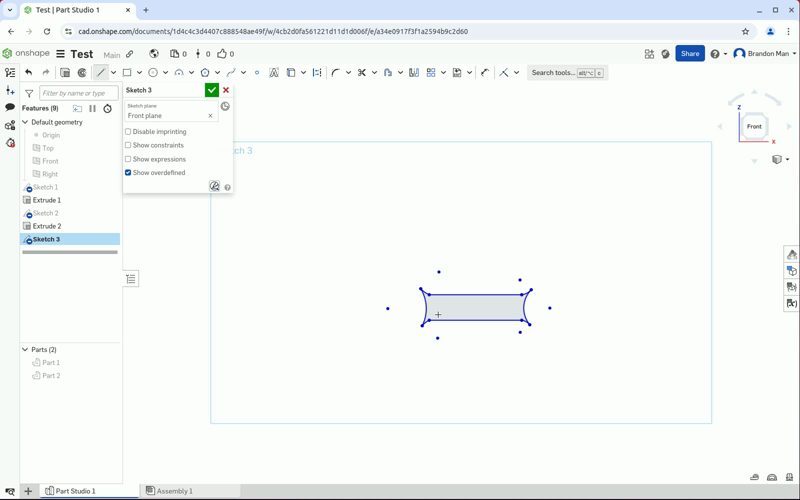
click(438, 314)
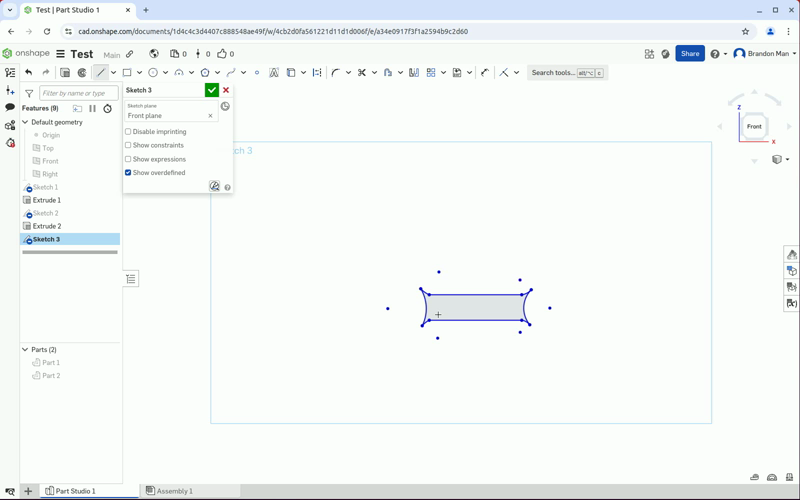
key_up(shift)
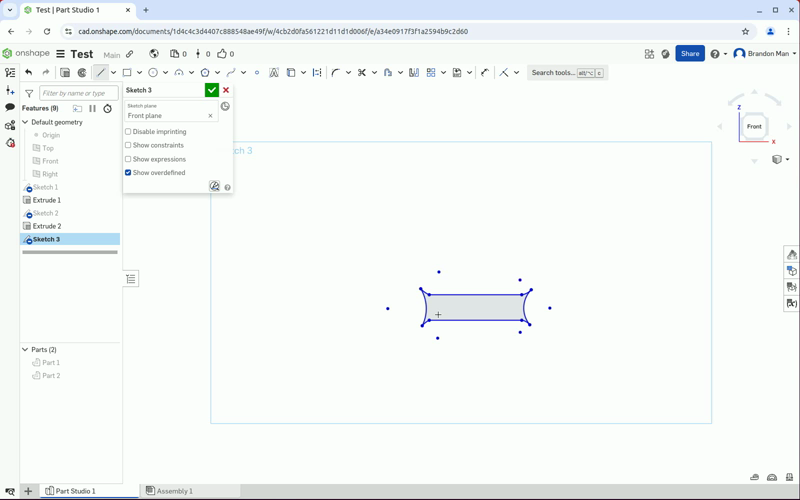
key_down(shift)
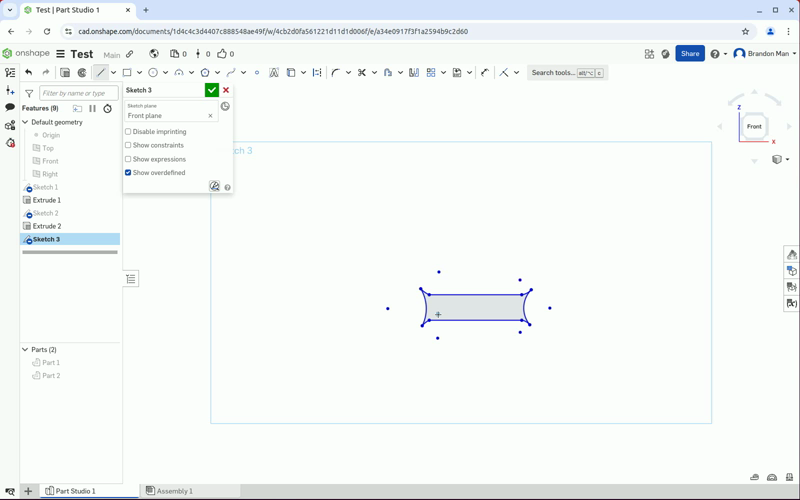
mouse_move(512, 314)
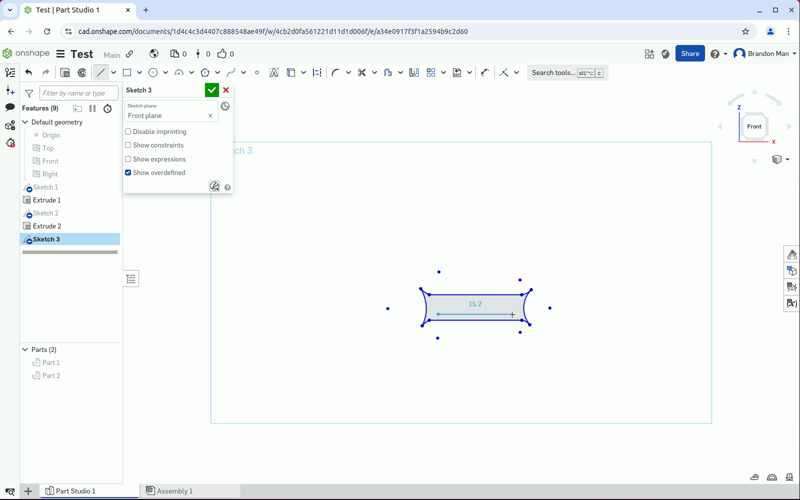
click(512, 314)
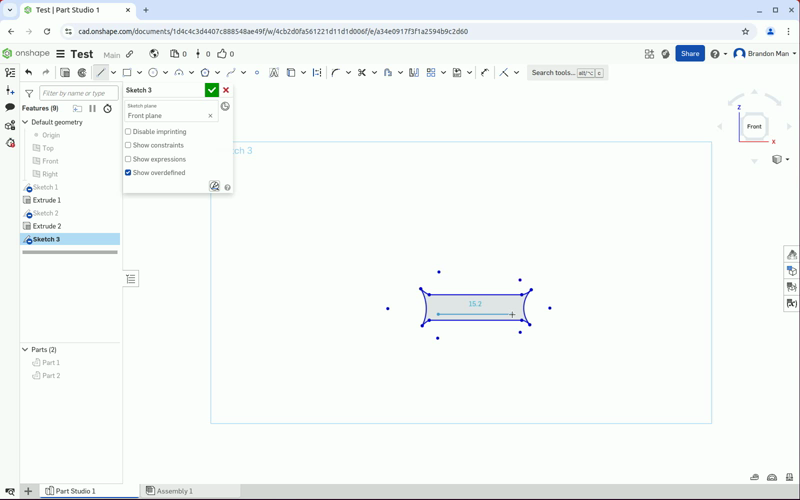
key_up(shift)
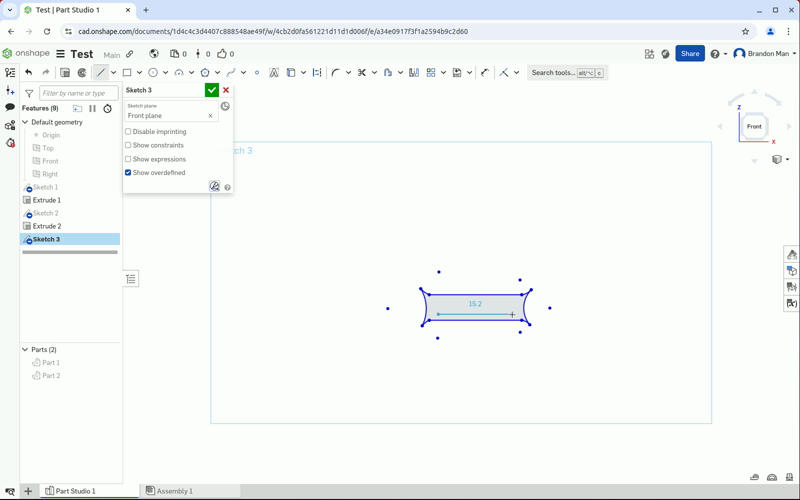
key(esc)
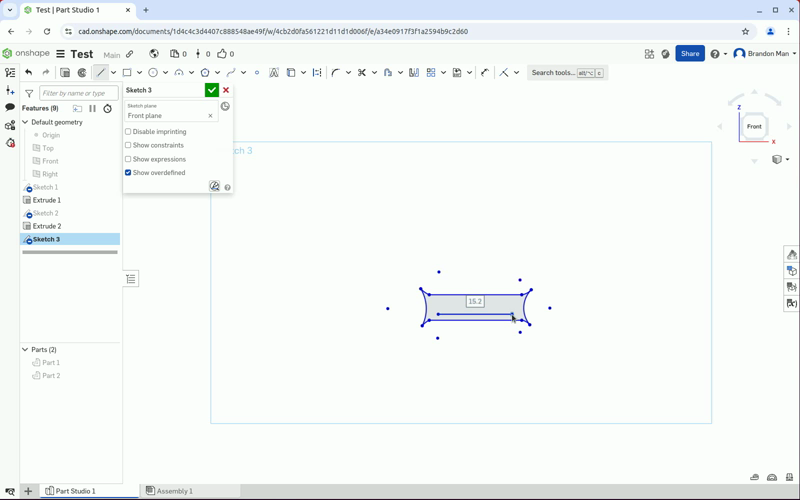
key(a)
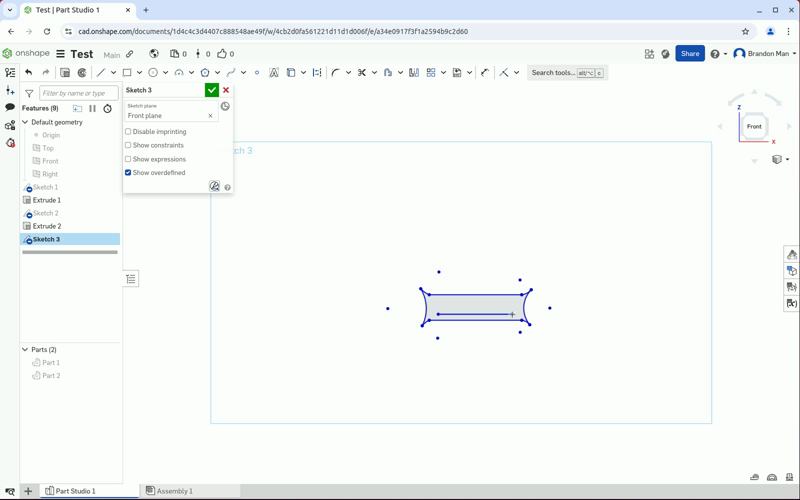
mouse_move(512, 314)
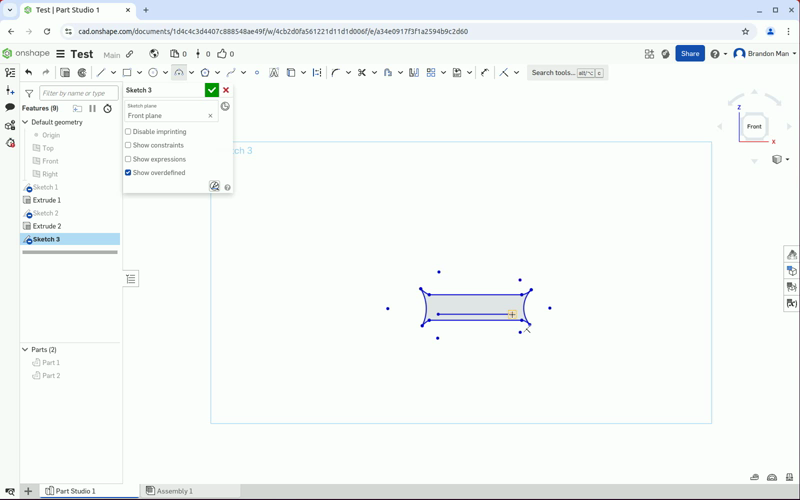
click(512, 314)
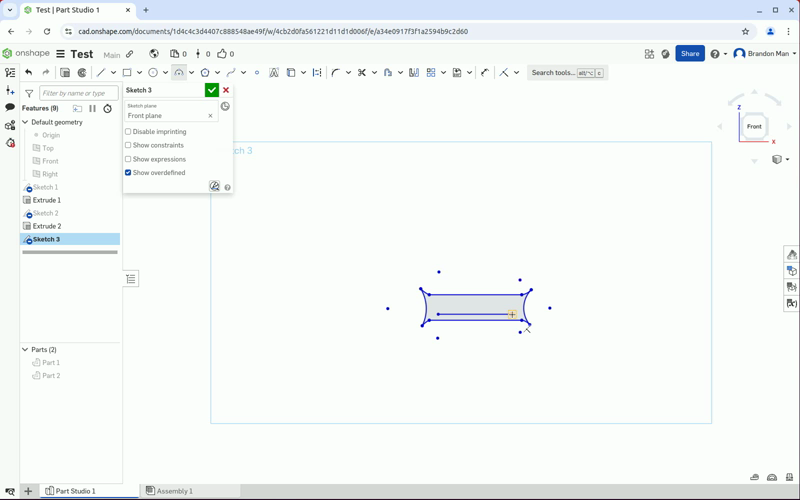
key_down(shift)
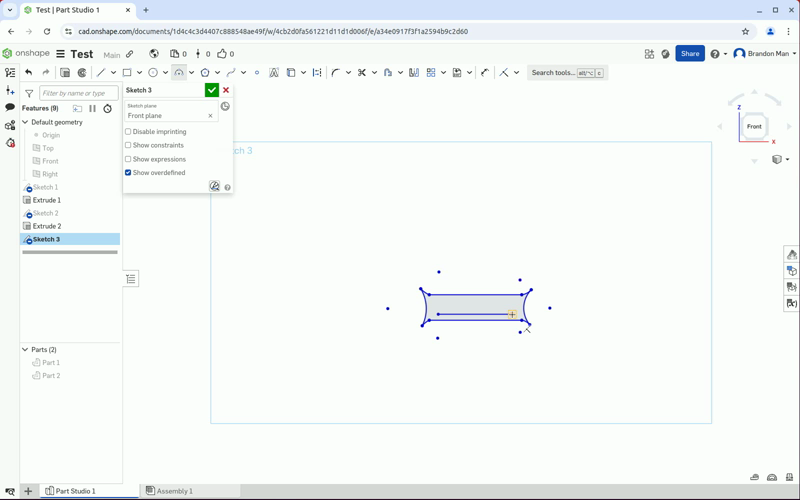
mouse_move(512, 301)
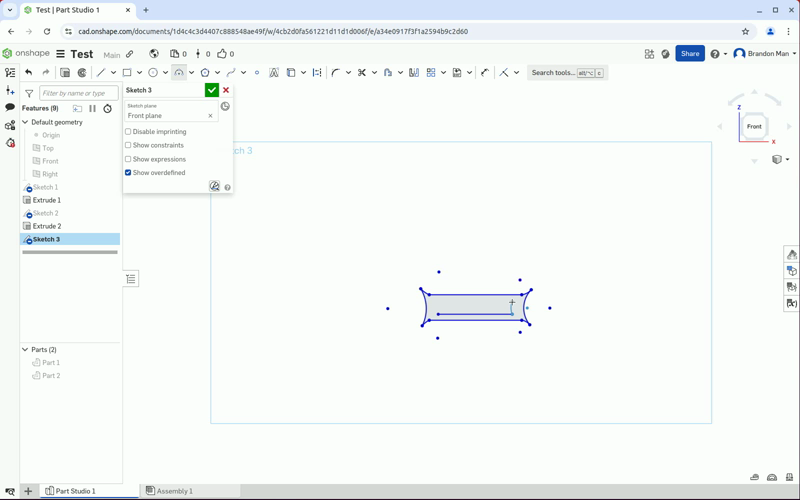
click(512, 301)
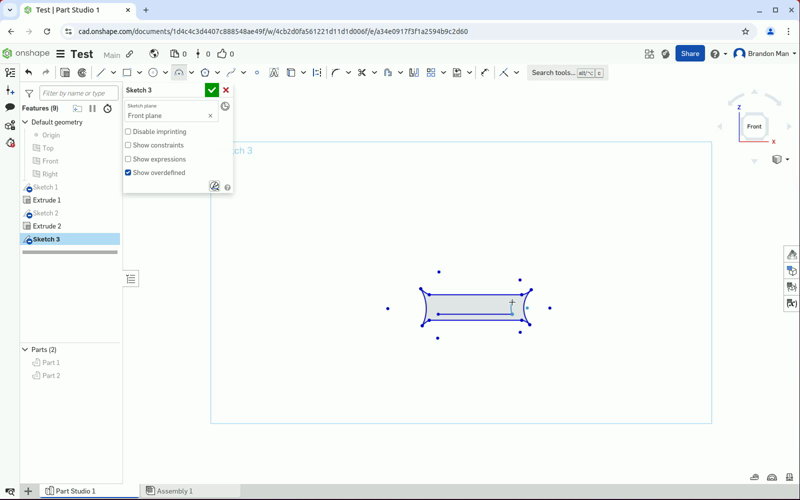
mouse_move(519, 307)
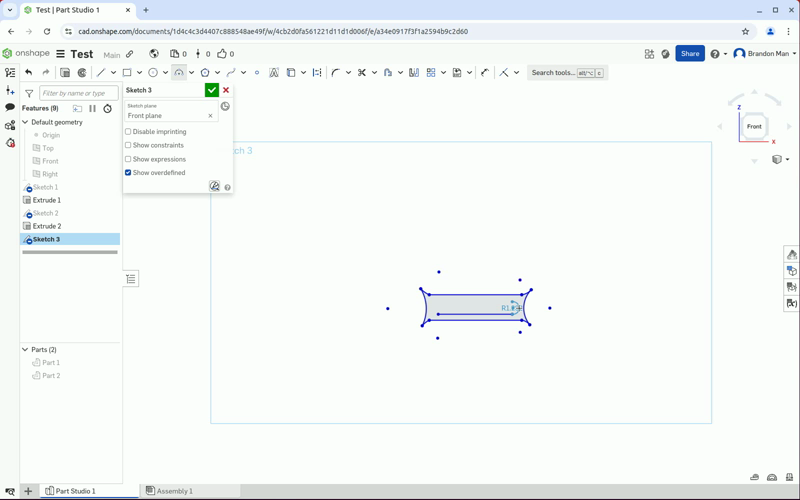
click(519, 307)
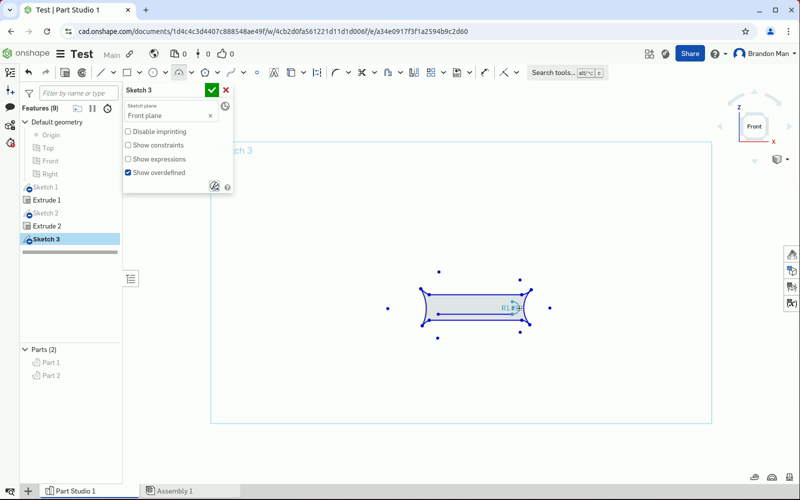
key_up(shift)
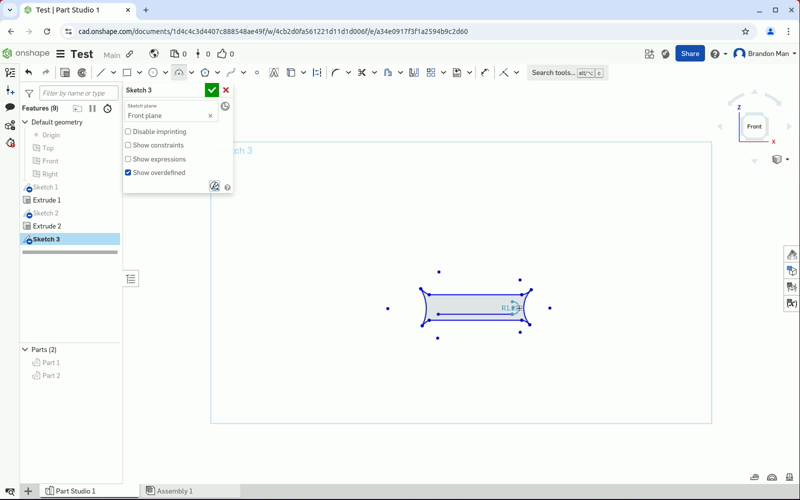
key(esc)
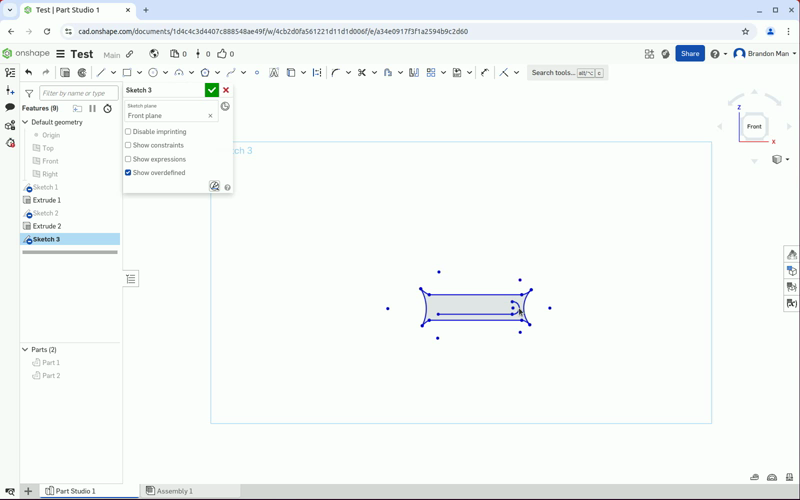
key(l)
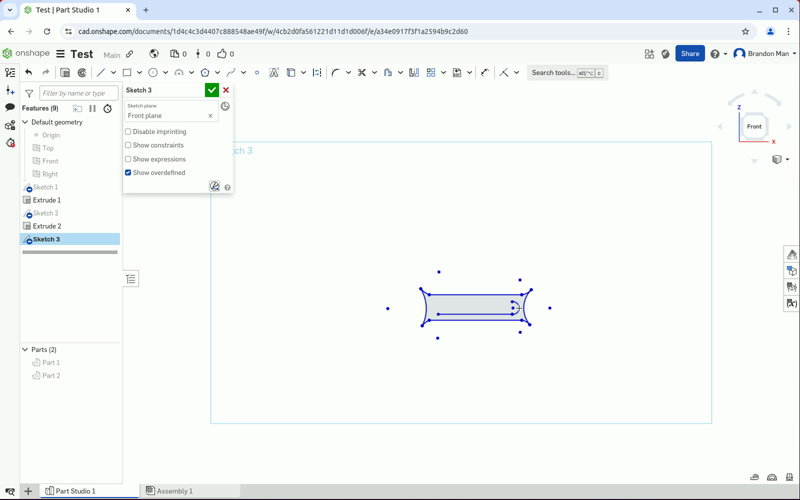
mouse_move(512, 301)
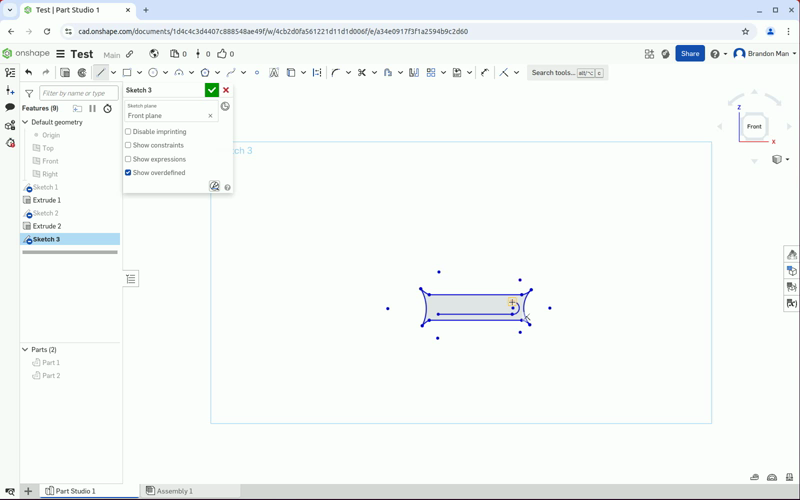
click(512, 301)
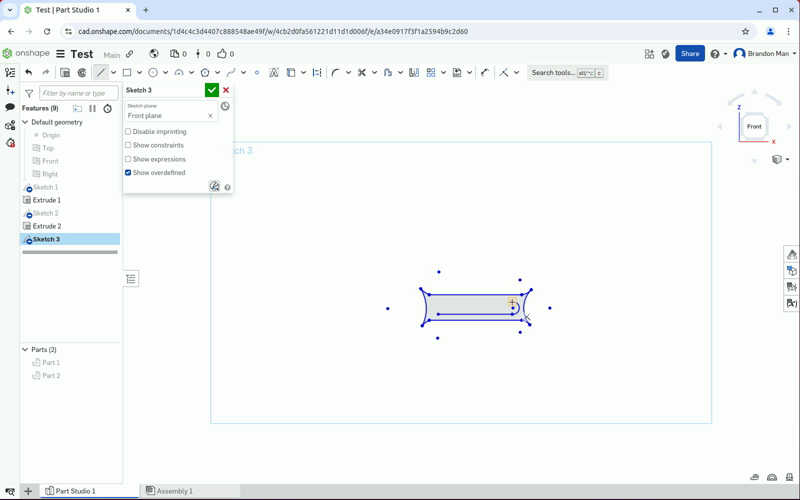
key_down(shift)
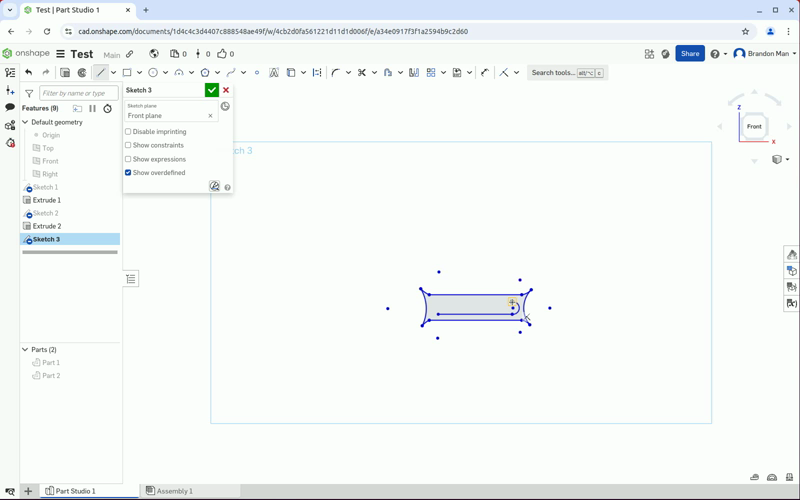
mouse_move(438, 301)
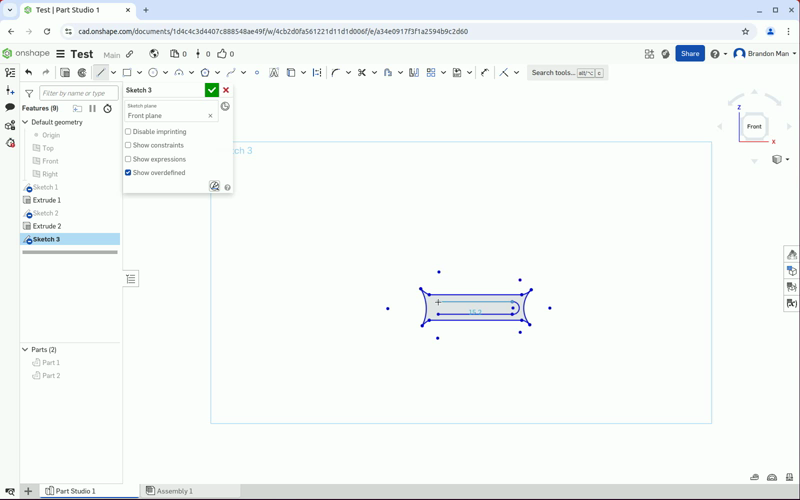
click(438, 301)
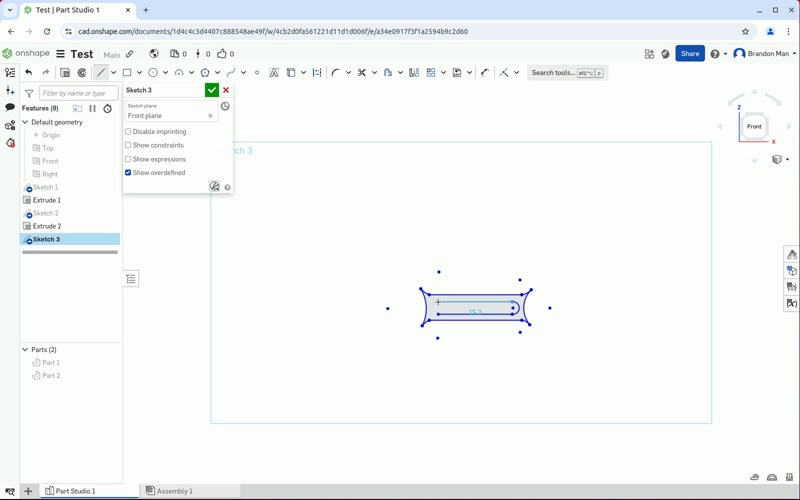
key_up(shift)
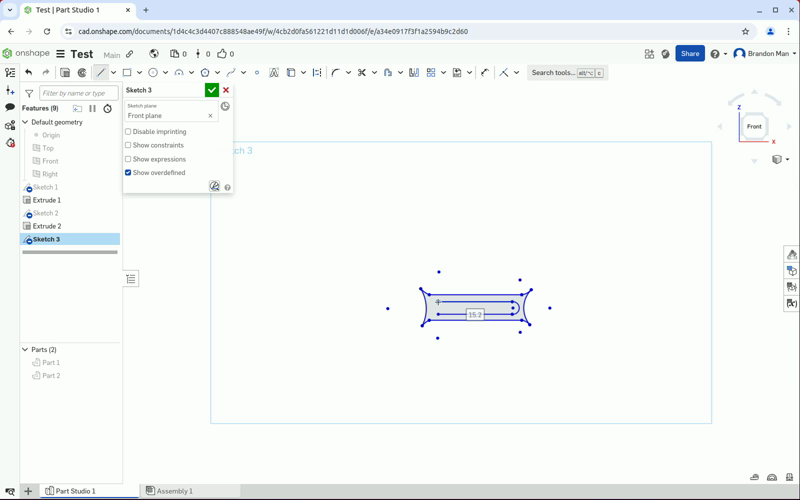
key(esc)
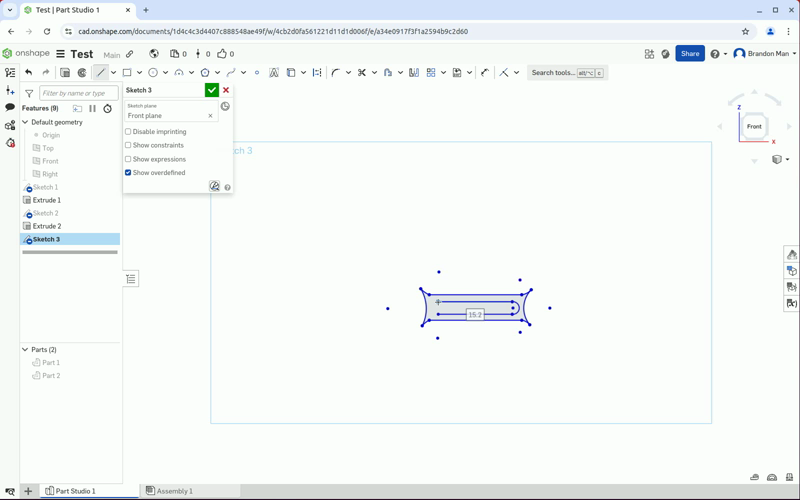
key(a)
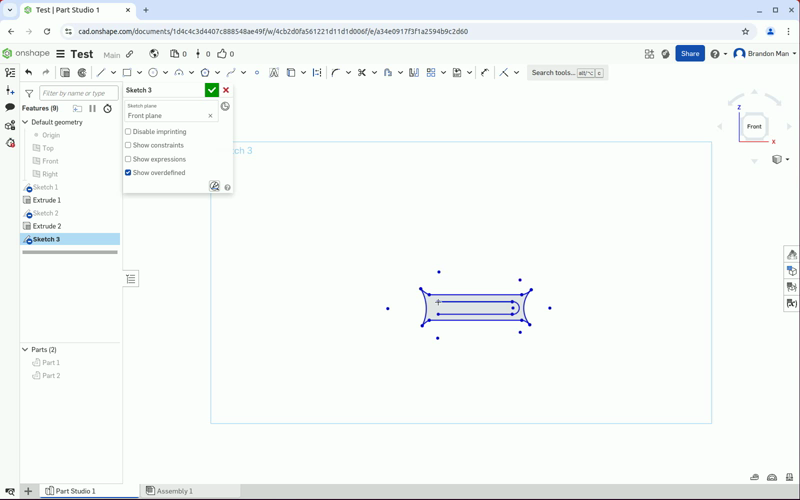
mouse_move(438, 301)
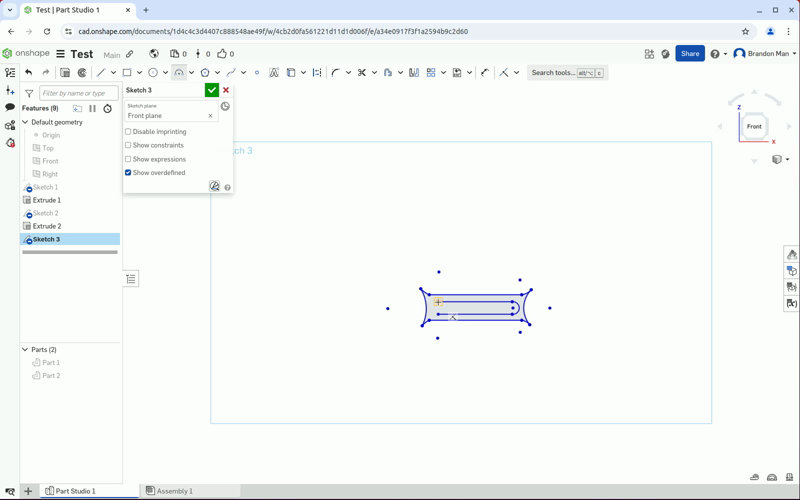
click(438, 301)
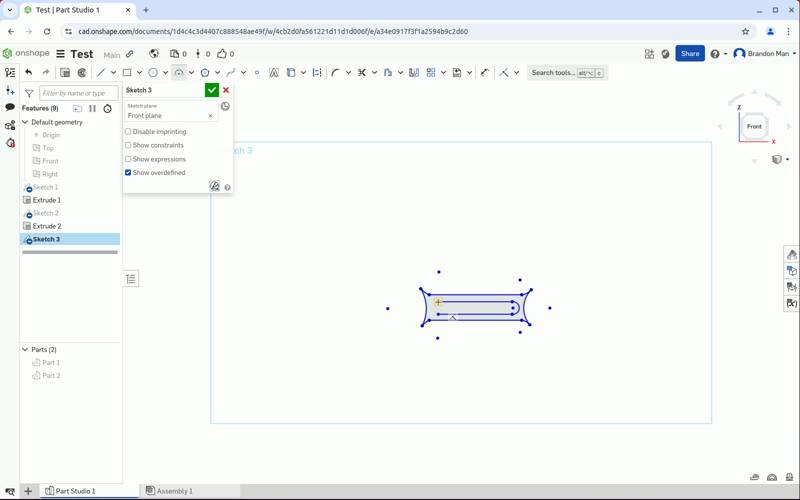
mouse_move(438, 314)
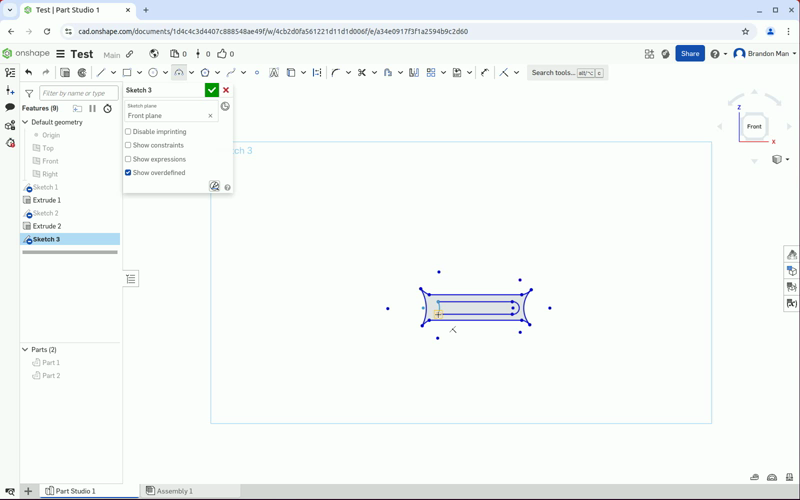
click(438, 314)
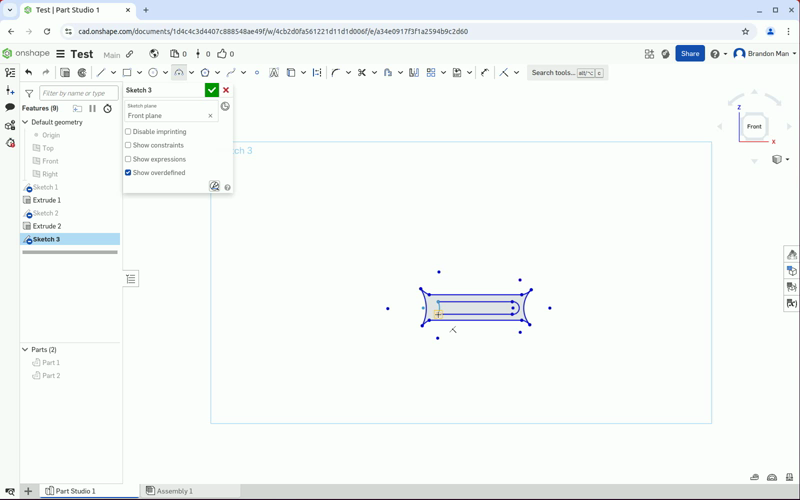
key_down(shift)
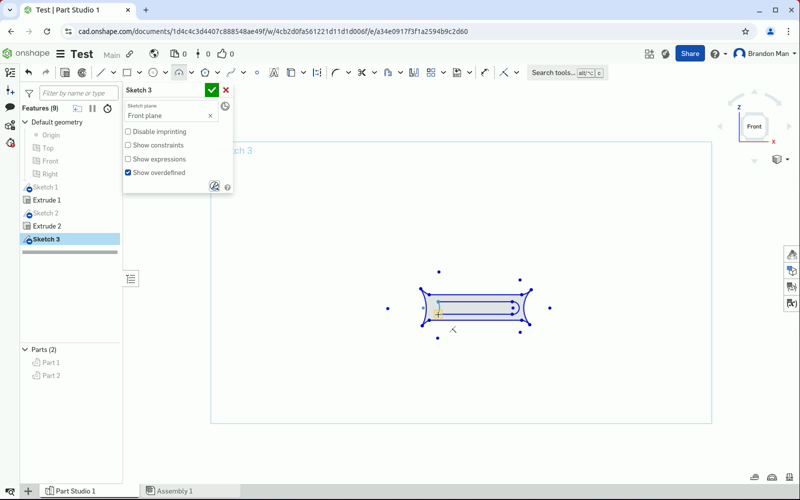
mouse_move(431, 307)
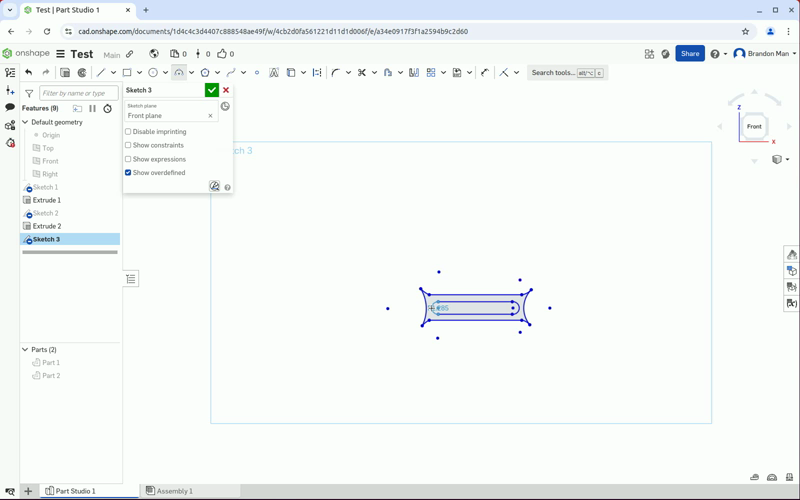
click(431, 307)
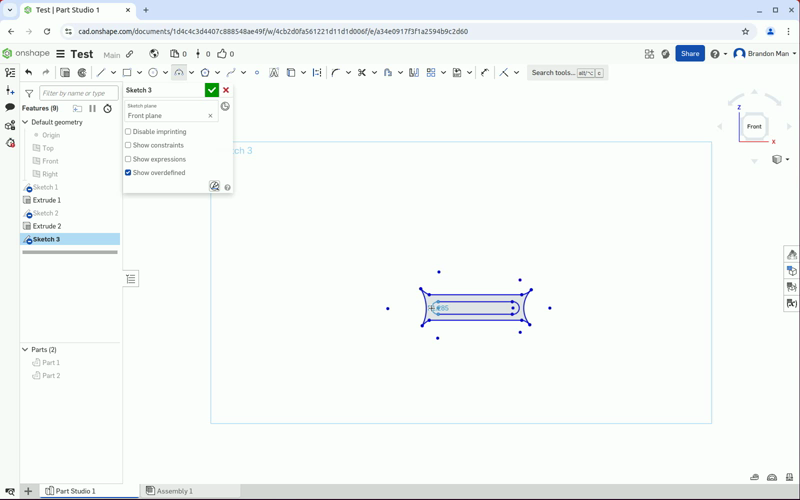
key_up(shift)
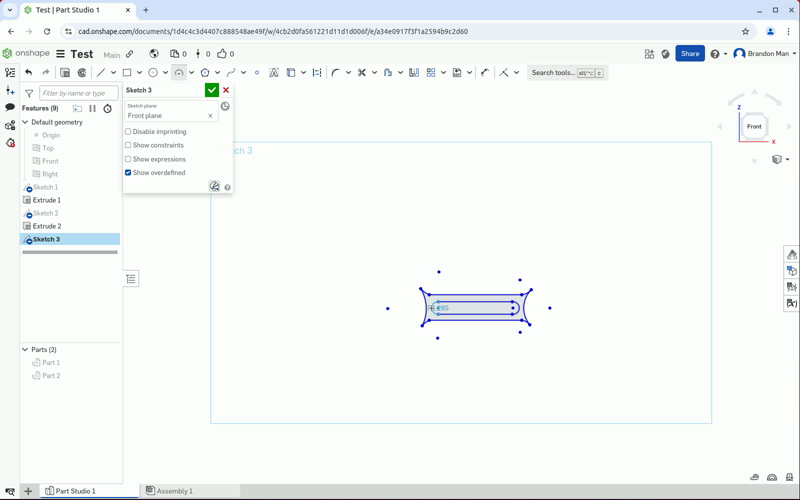
key(esc)
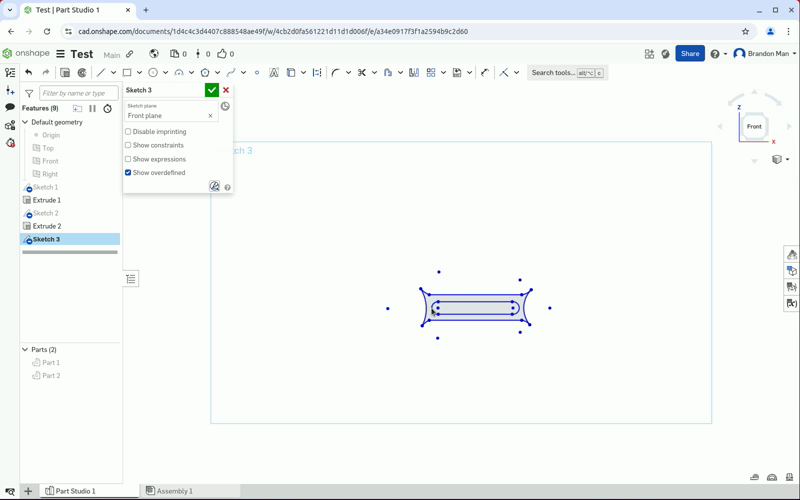
mouse_move(522, 312)
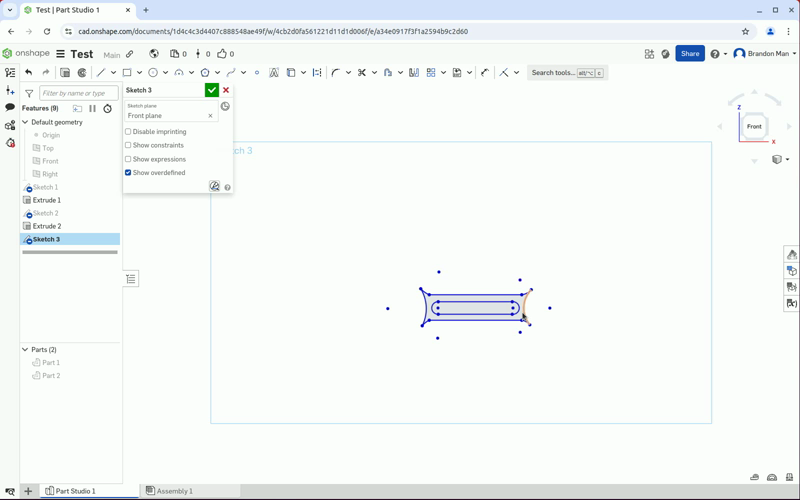
scroll(6)
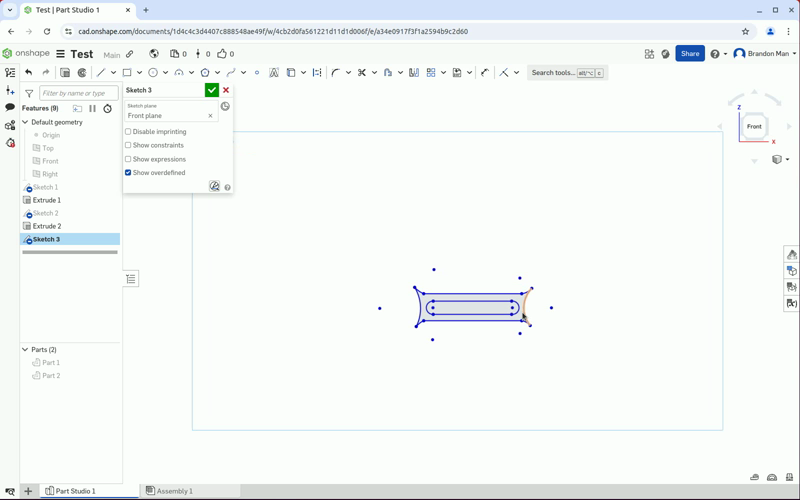
scroll(6)
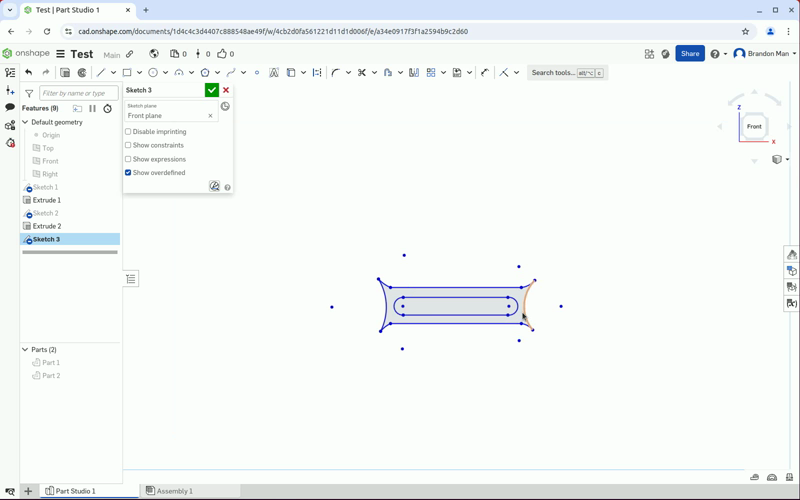
scroll(6)
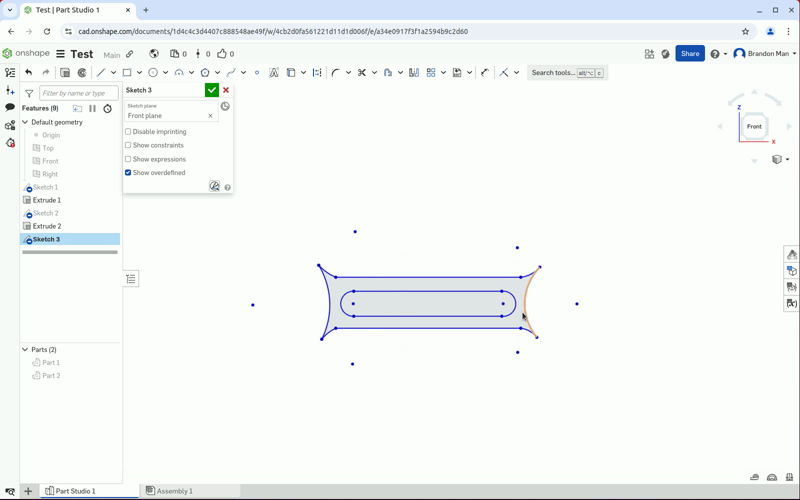
scroll(6)
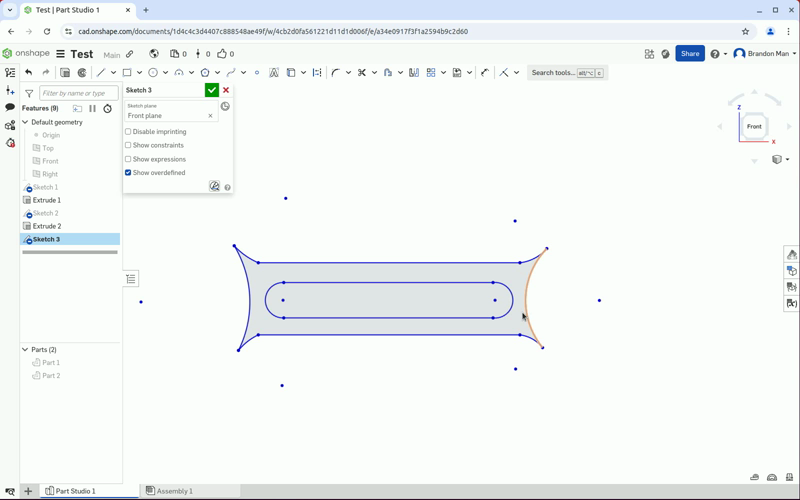
scroll(6)
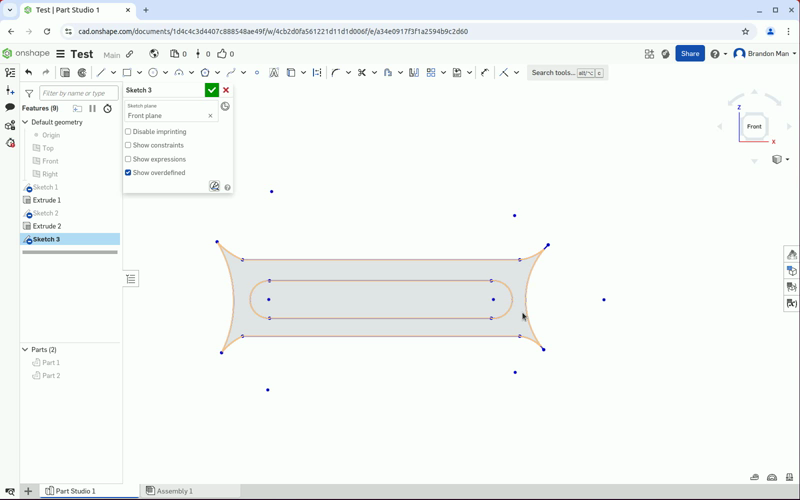
scroll(6)
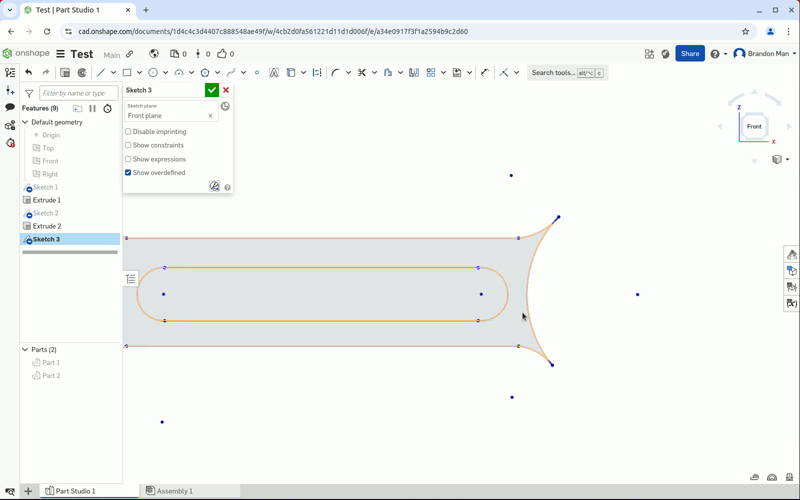
scroll(6)
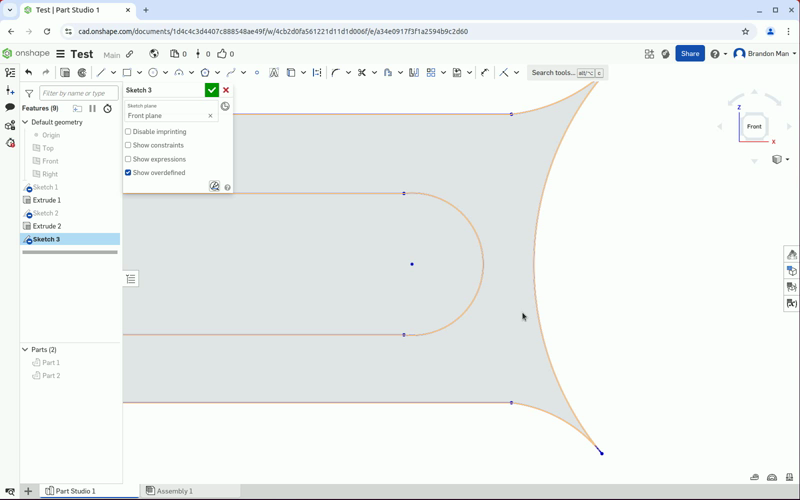
click(522, 312)
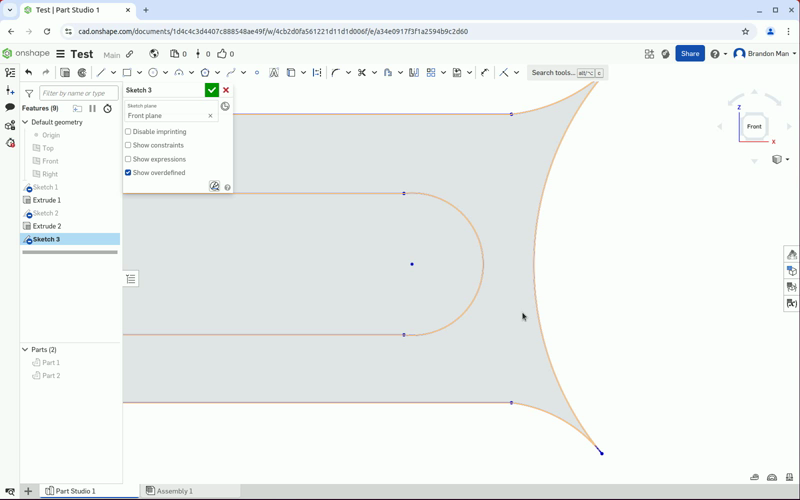
scroll(-6)
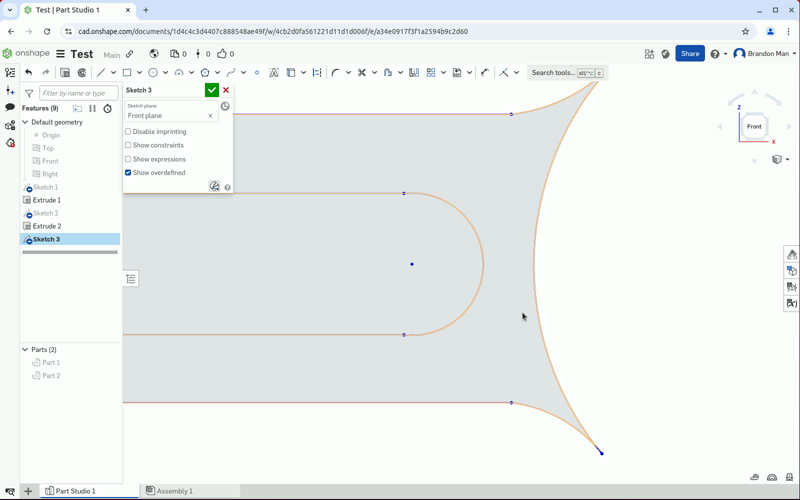
scroll(-6)
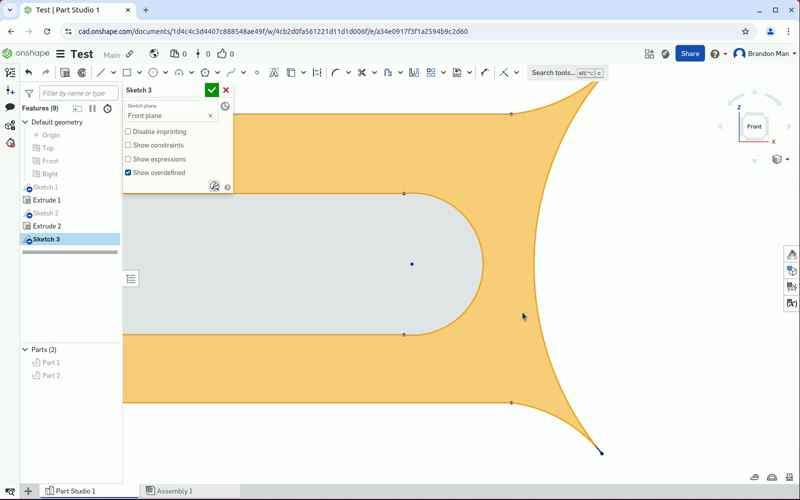
scroll(-6)
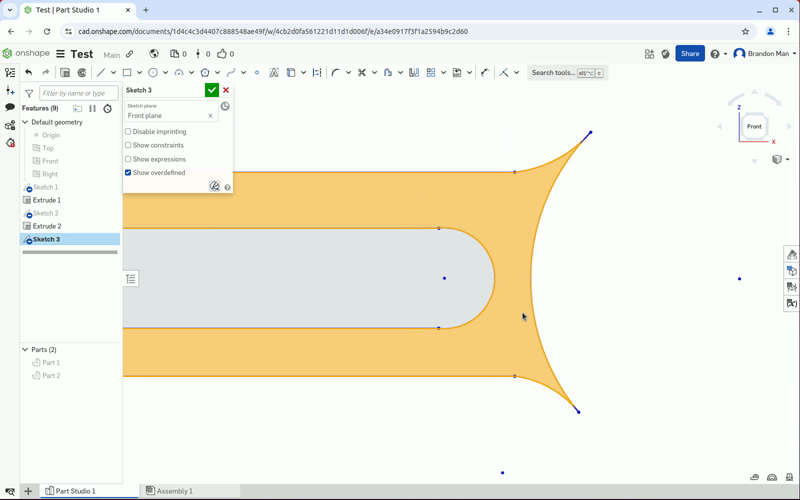
scroll(-6)
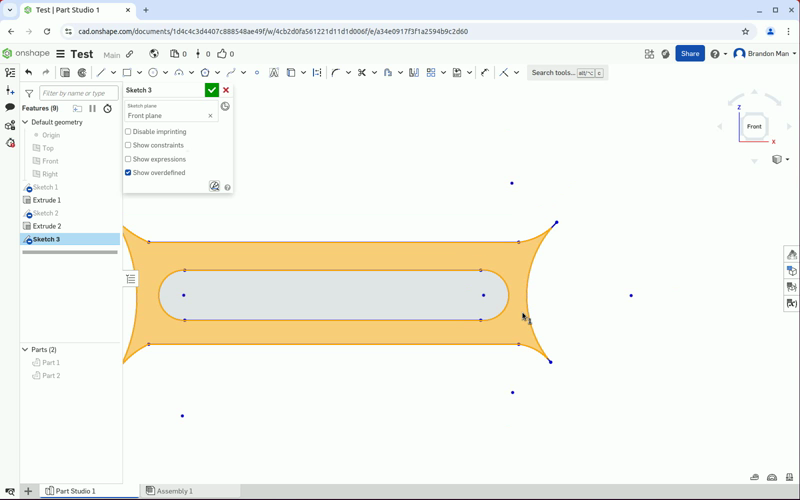
scroll(-6)
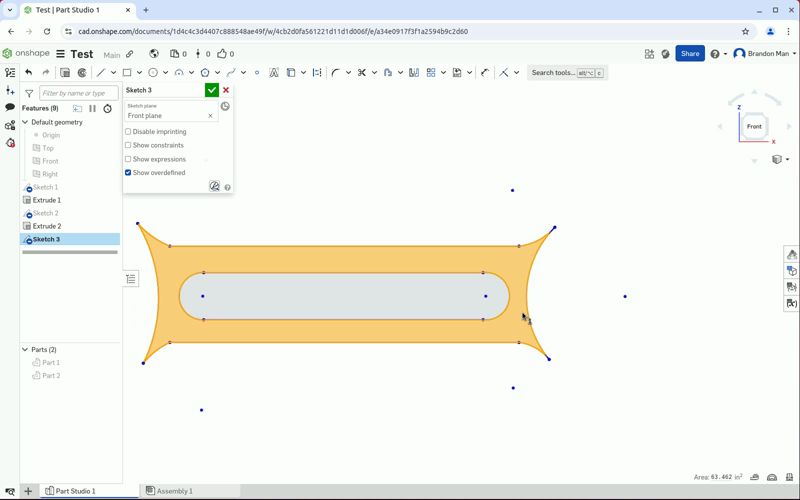
scroll(-6)
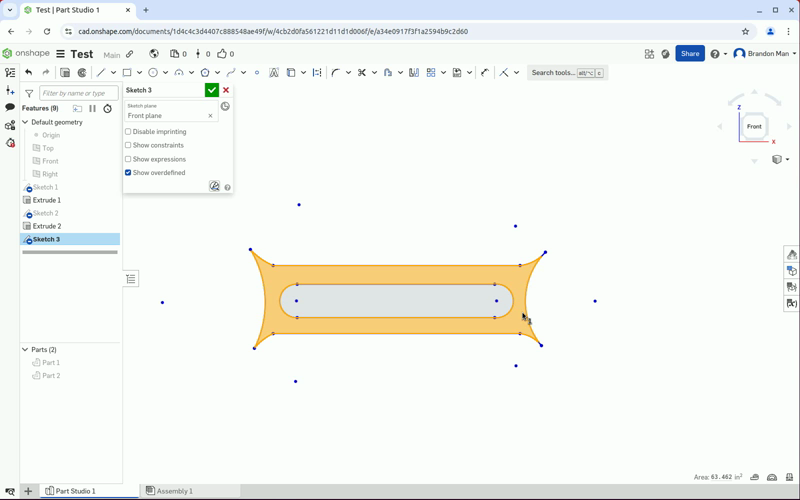
scroll(-6)
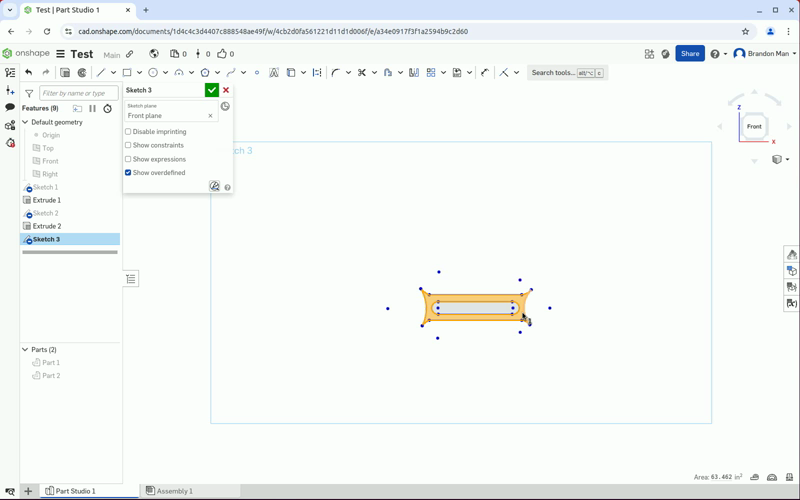
mouse_move(73, 352)
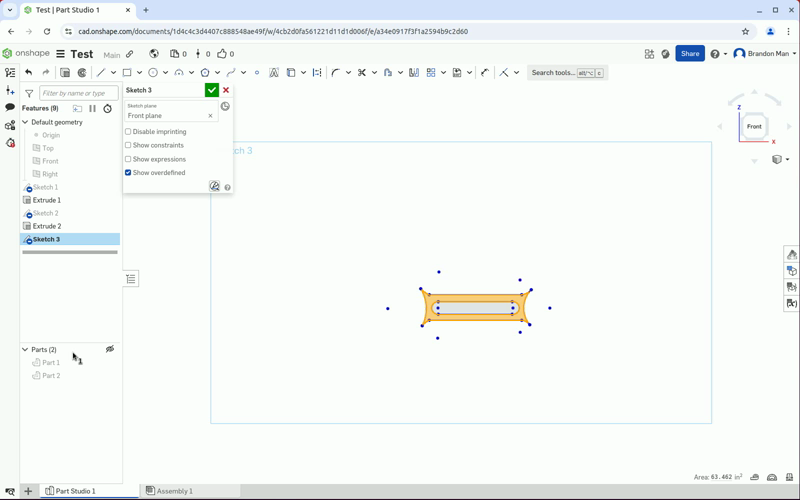
key(shift+y)
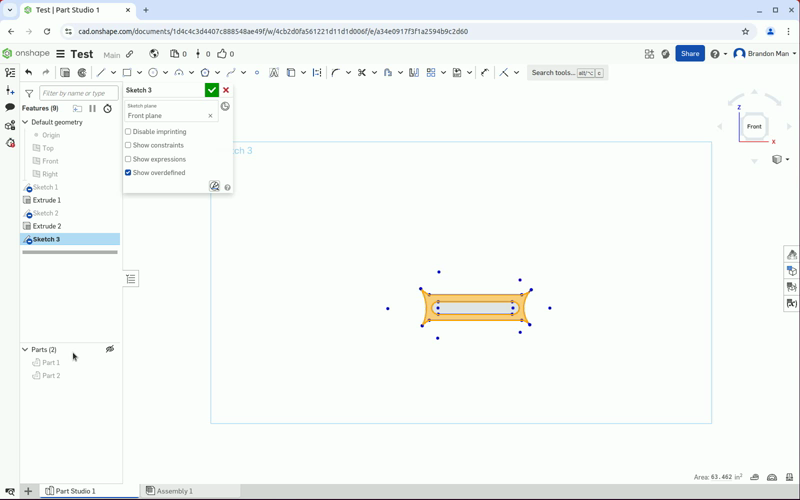
key(shift+e)
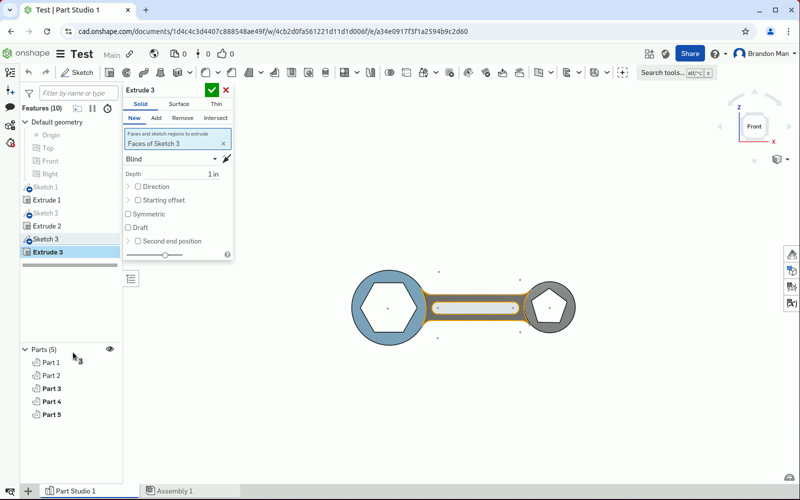
mouse_move(143, 106)
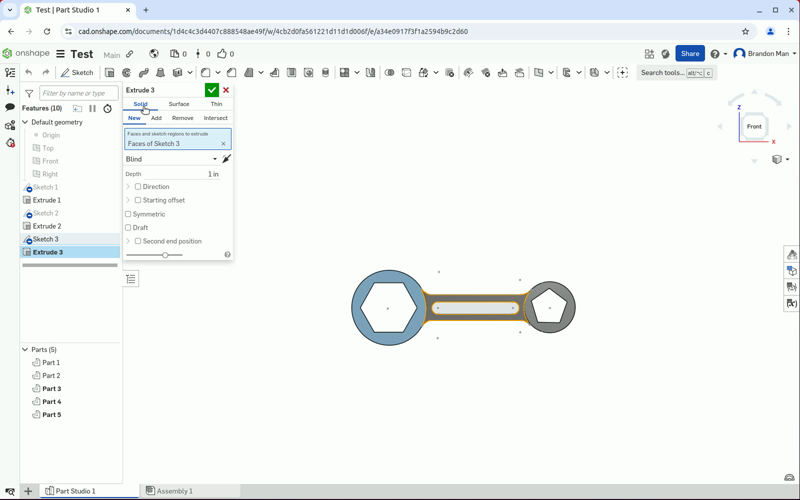
click(143, 106)
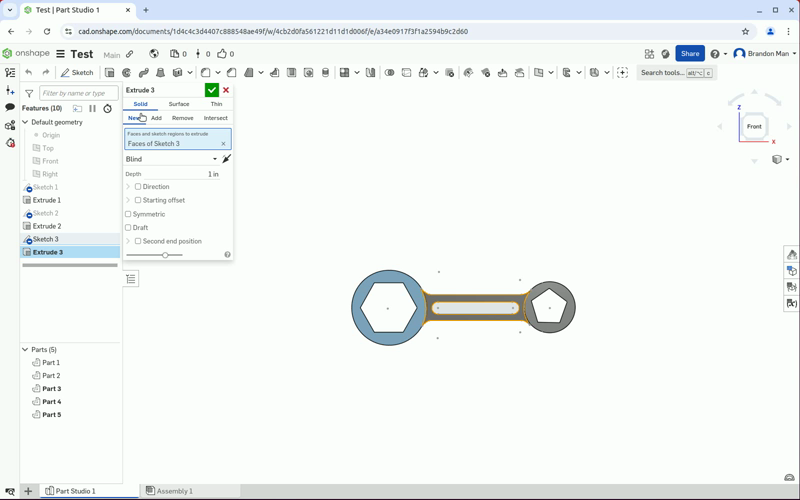
mouse_move(137, 120)
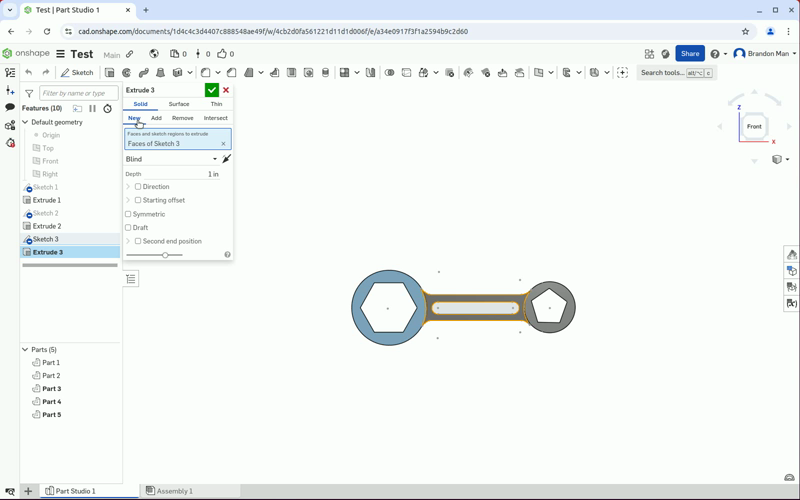
click(137, 120)
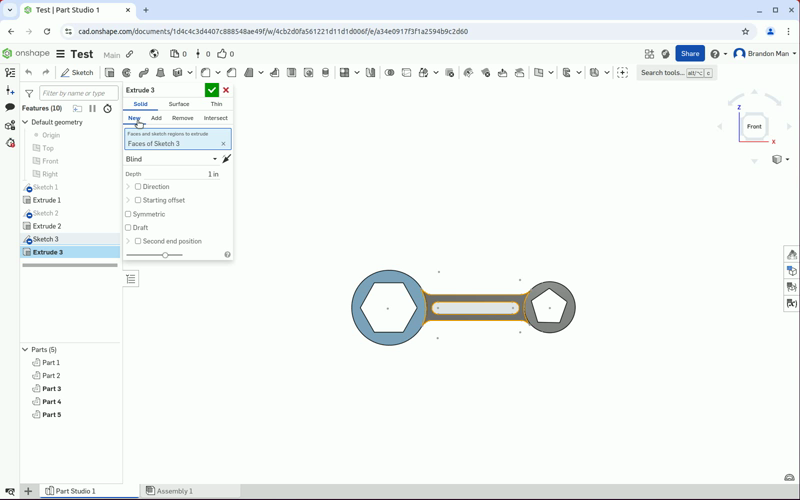
key(tab, 4)
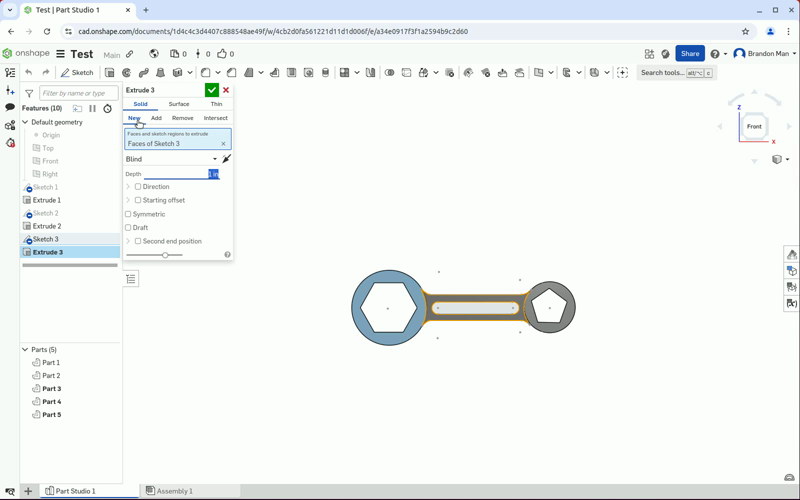
text(5.055)
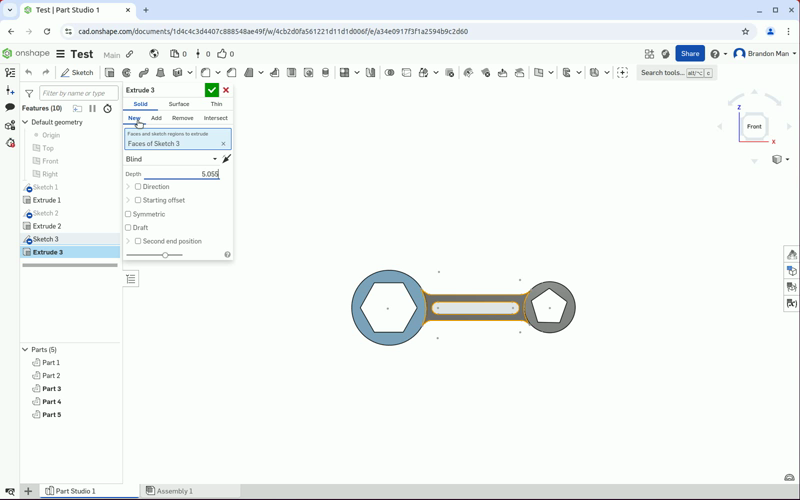
key(enter)
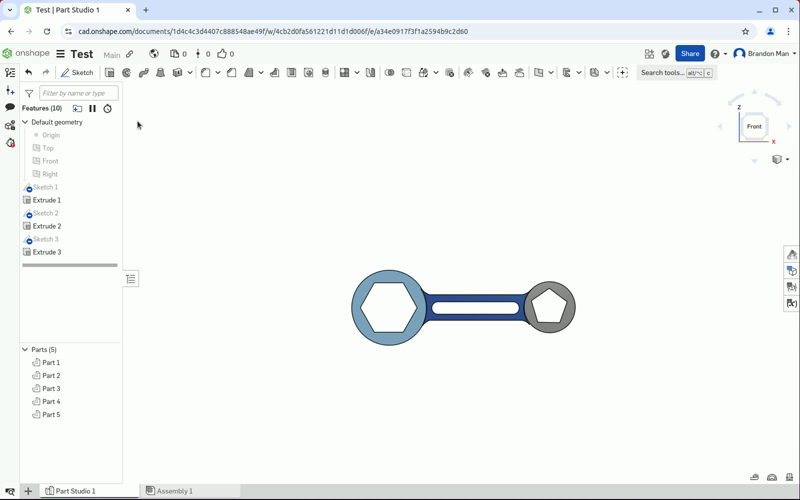
key(shift+h)
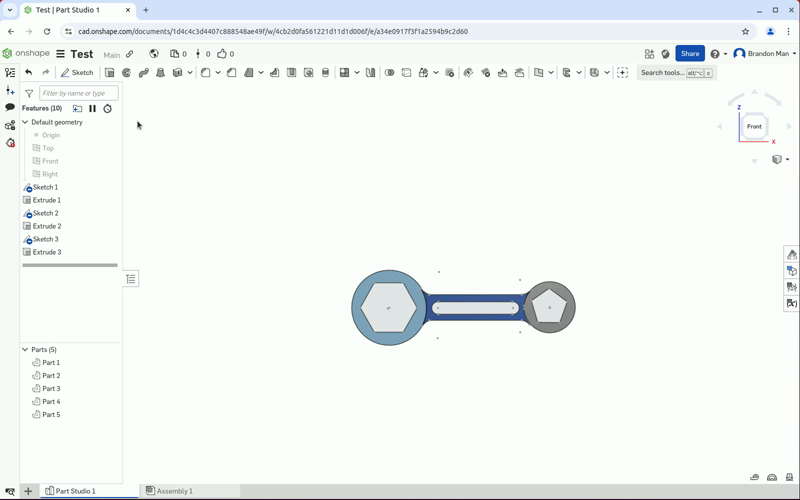
key(shift+h)
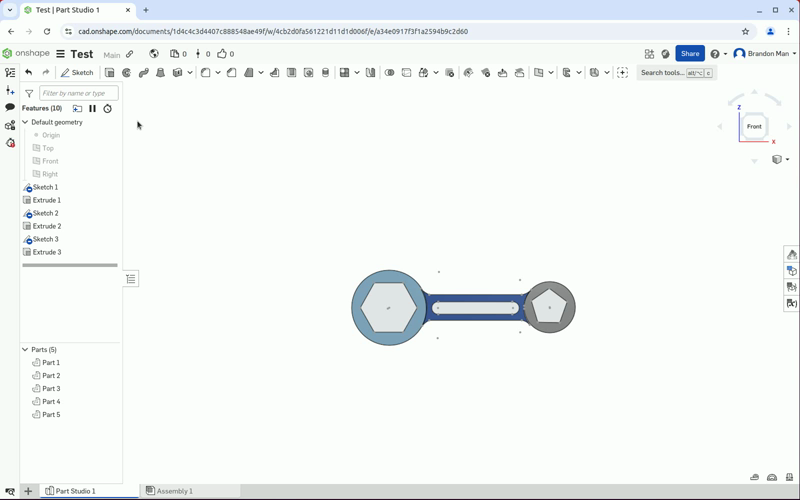
key(shift+7)
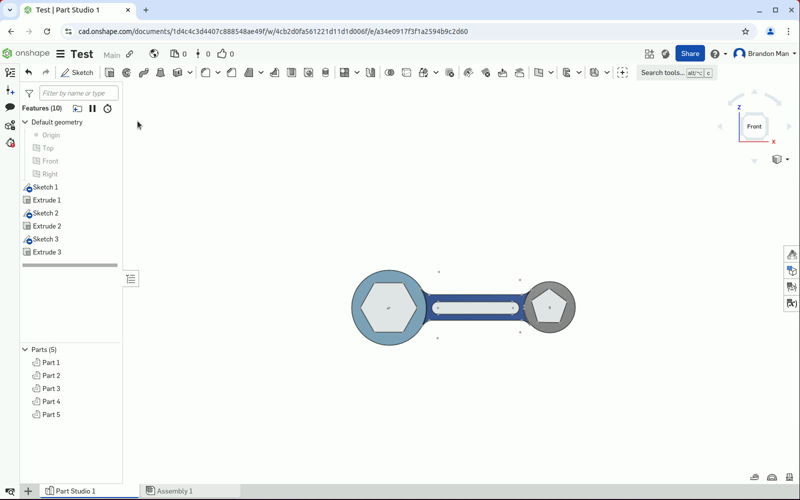
key(left, 2)
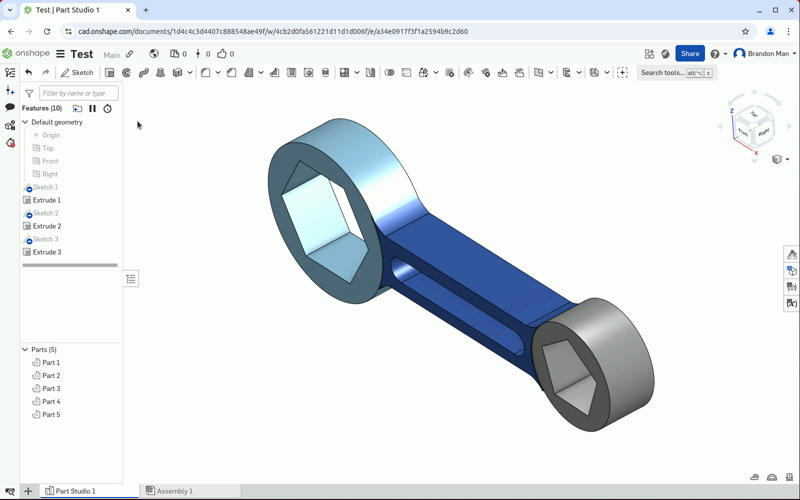
key(down, 2)
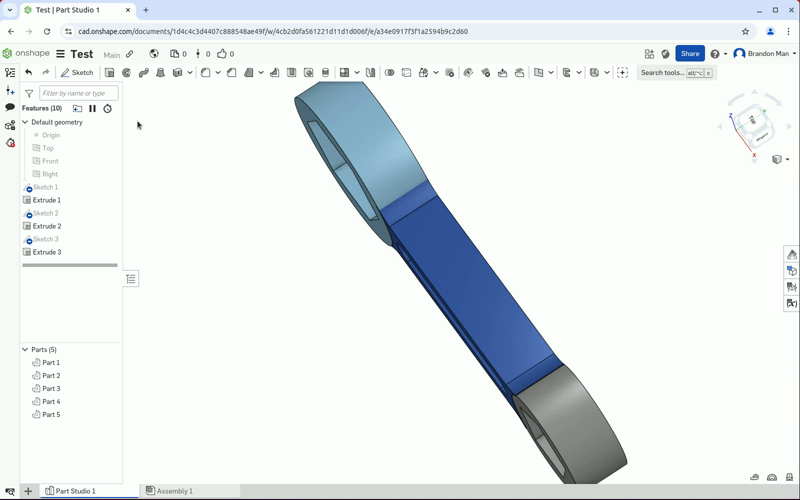
key(up, 2)
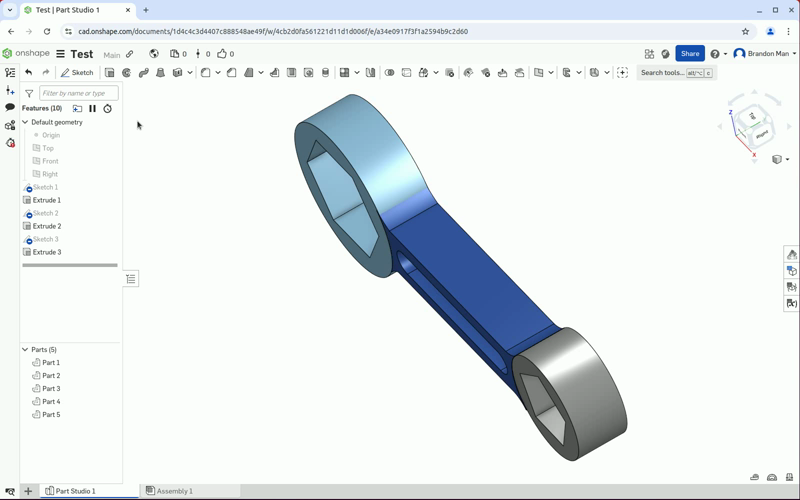
key(right, 2)
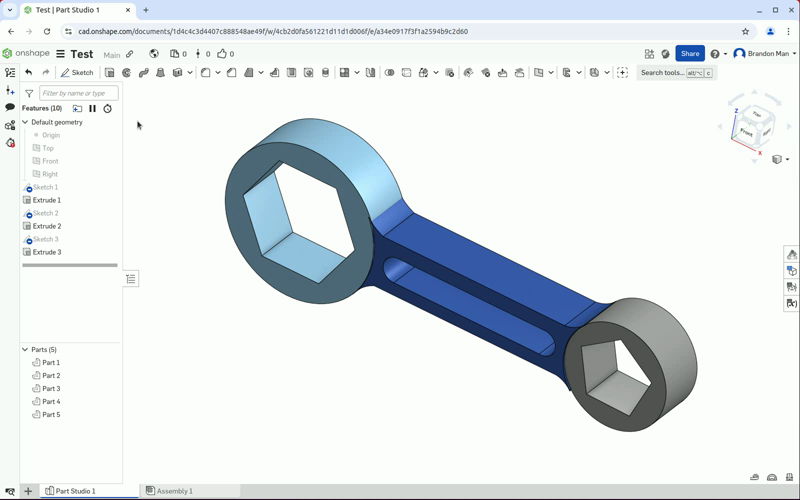
mouse_move(73, 189)
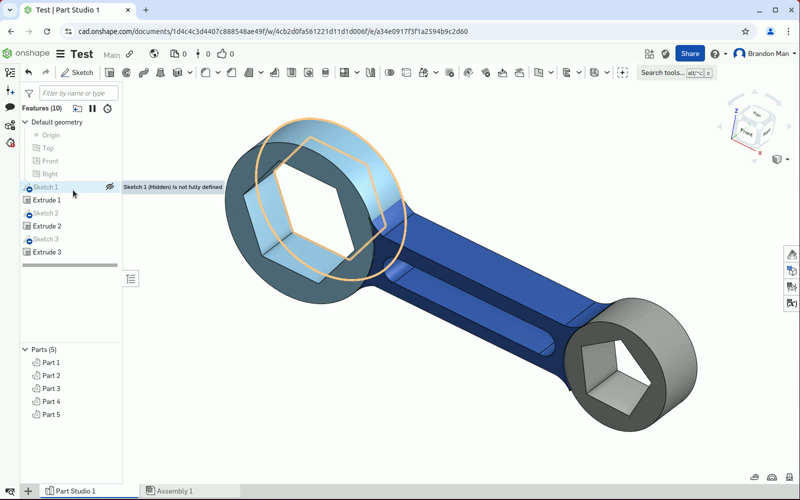
click(73, 189)